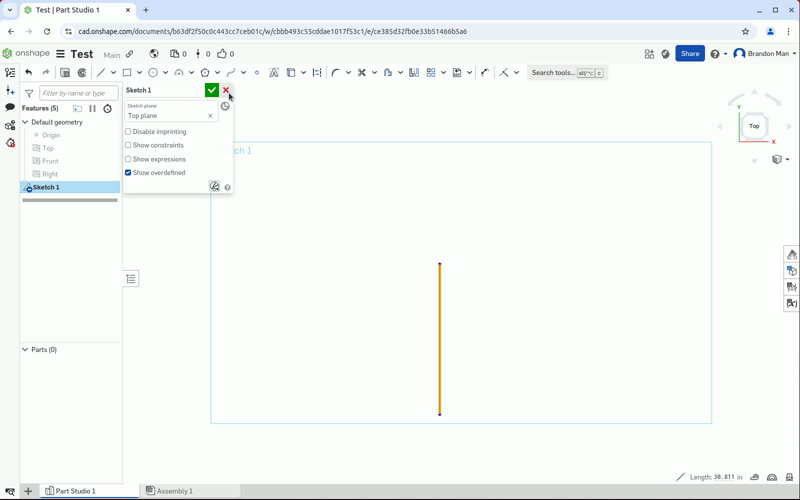
key(shift+h)
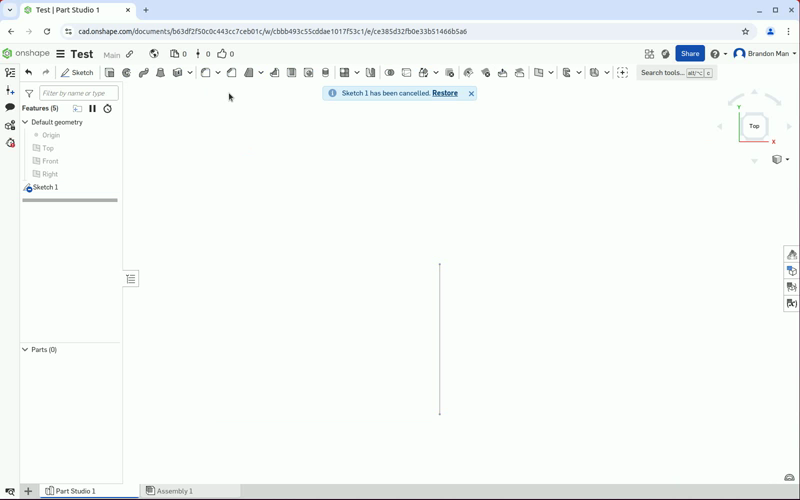
key(shift+s)
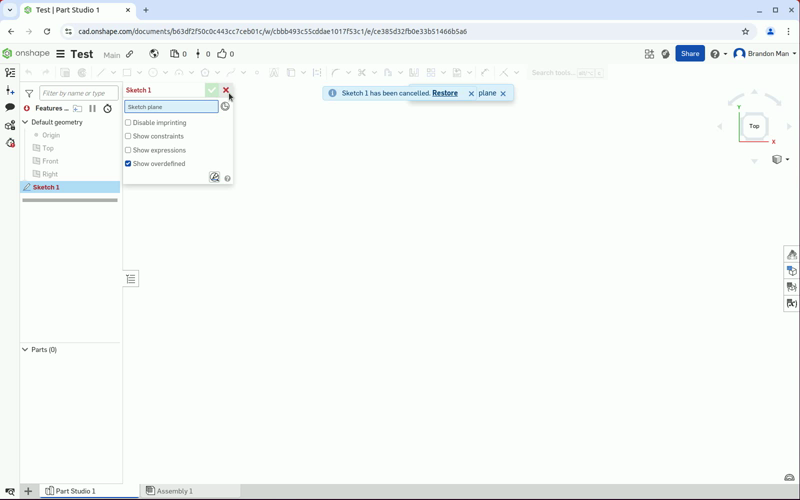
mouse_move(73, 150)
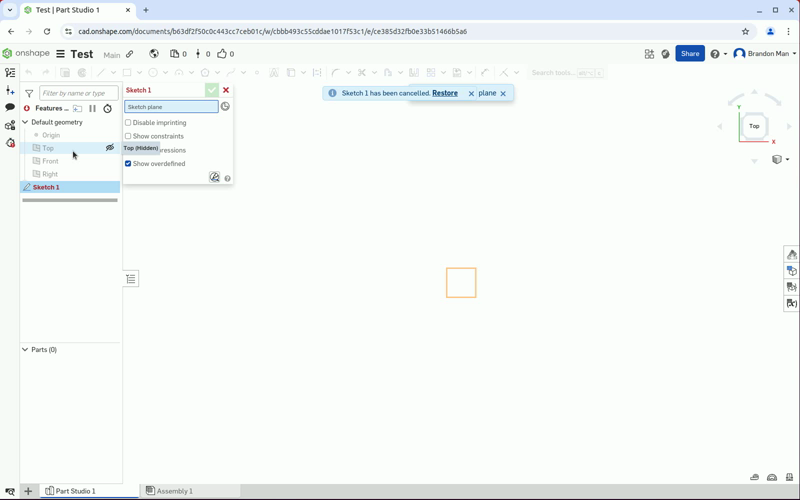
click(73, 150)
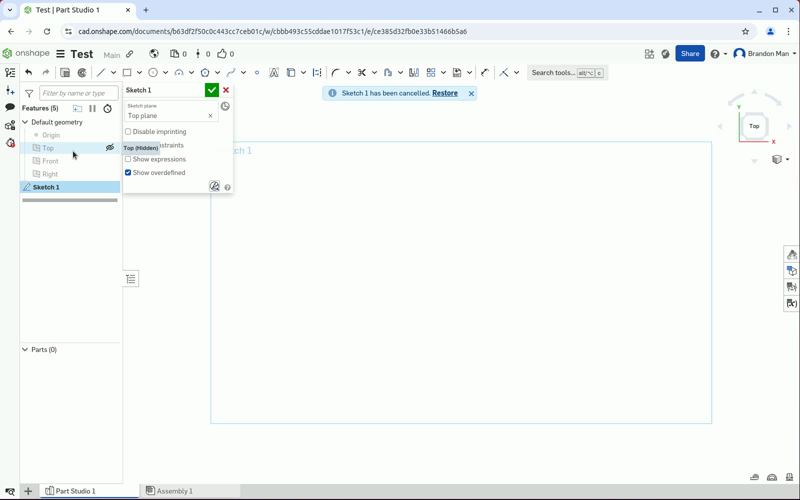
mouse_move(73, 352)
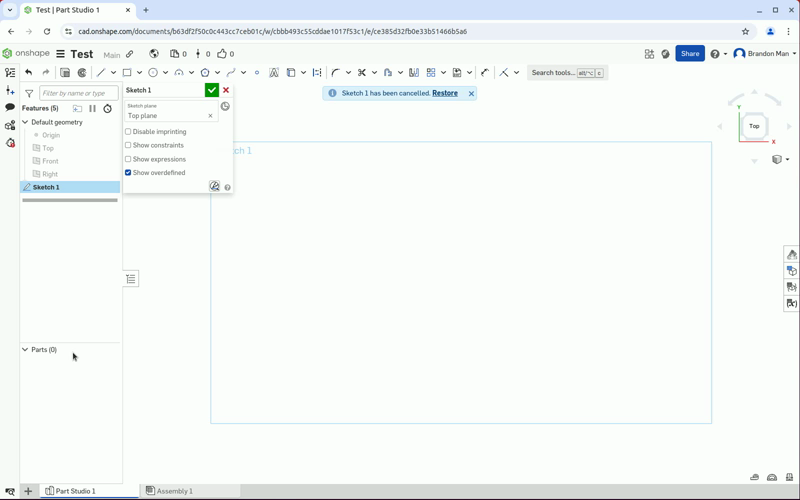
key(y)
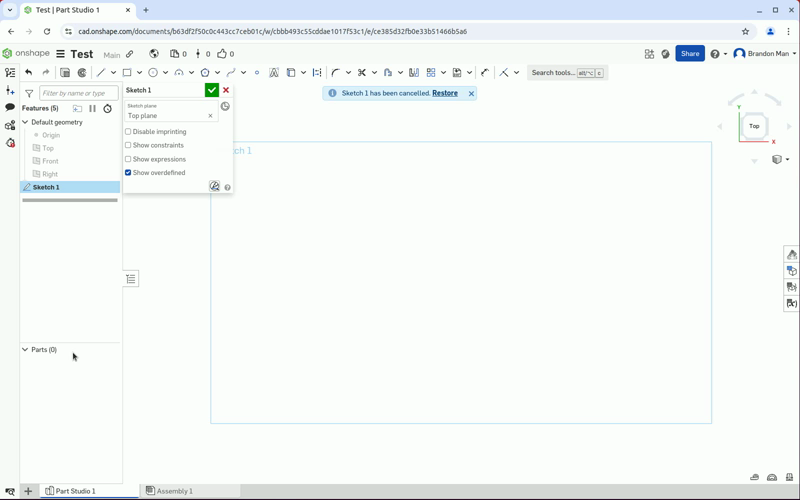
key(a)
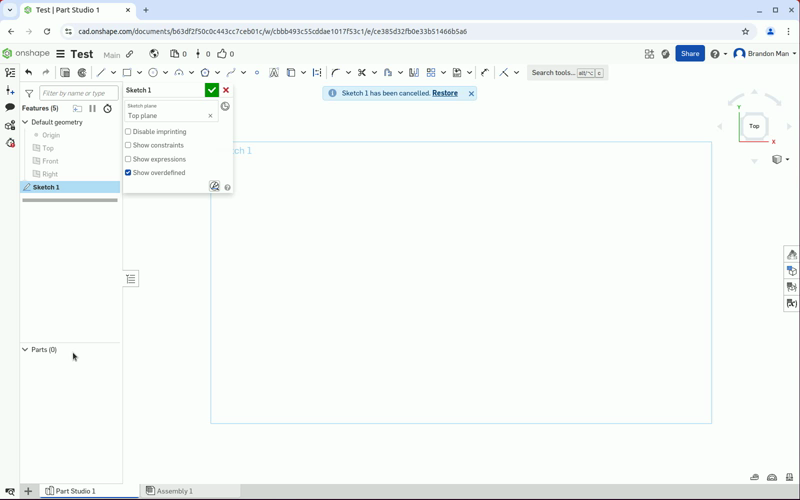
key_down(shift)
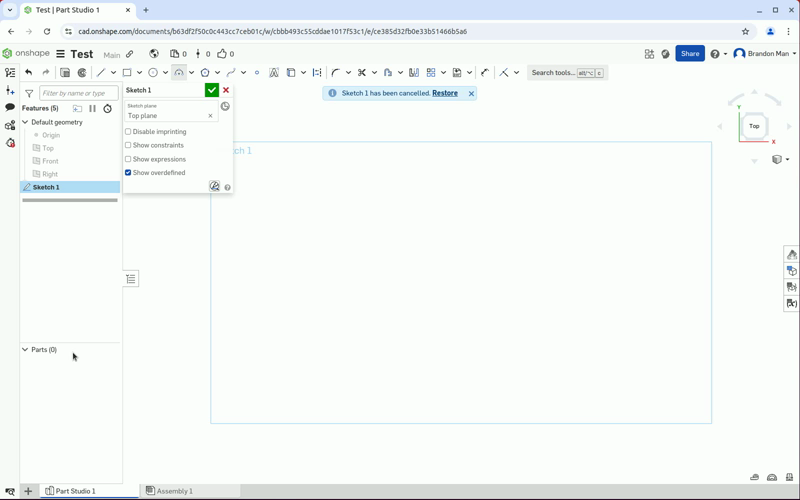
mouse_move(392, 386)
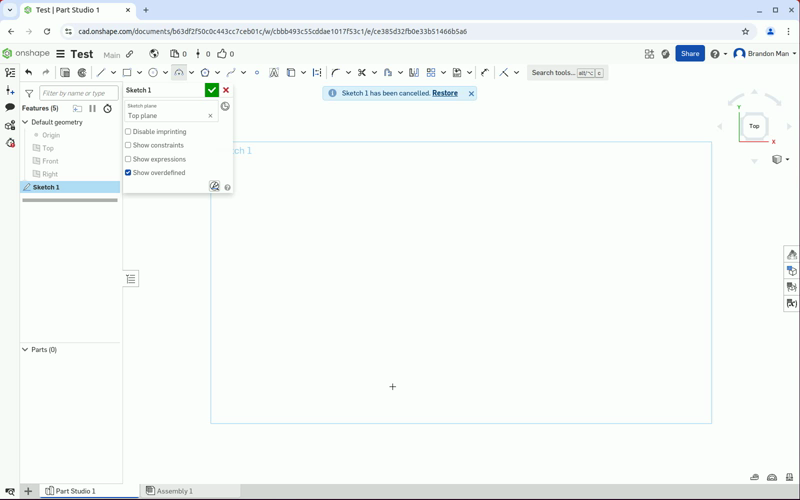
click(392, 386)
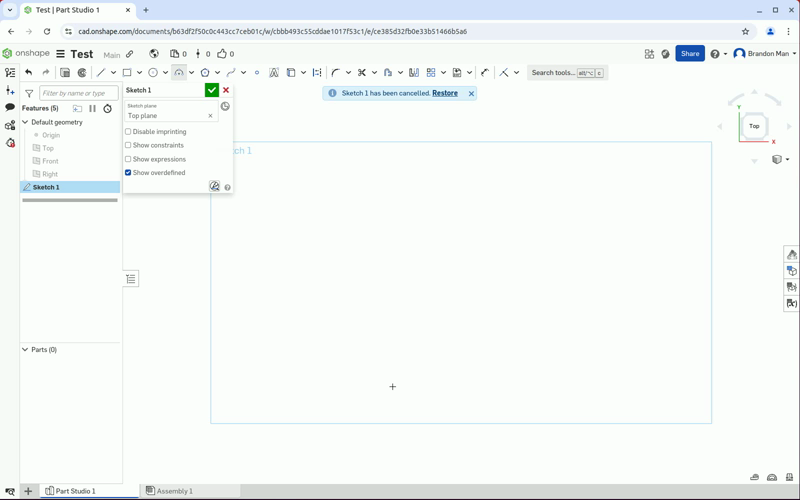
key_up(shift)
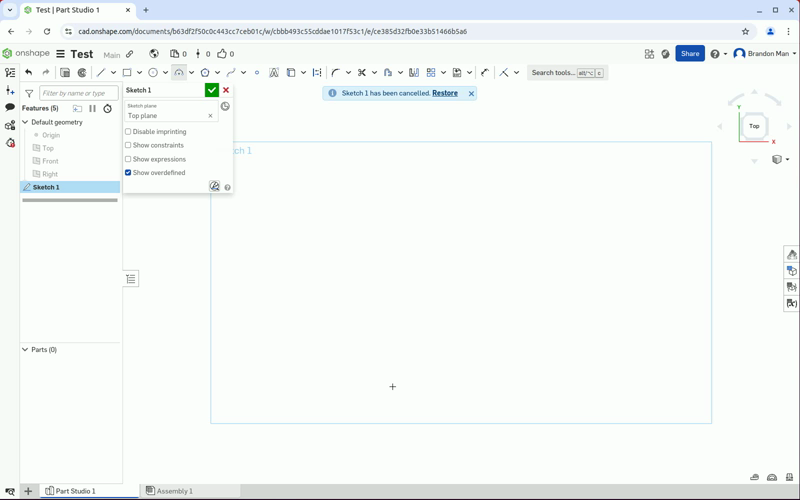
key_down(shift)
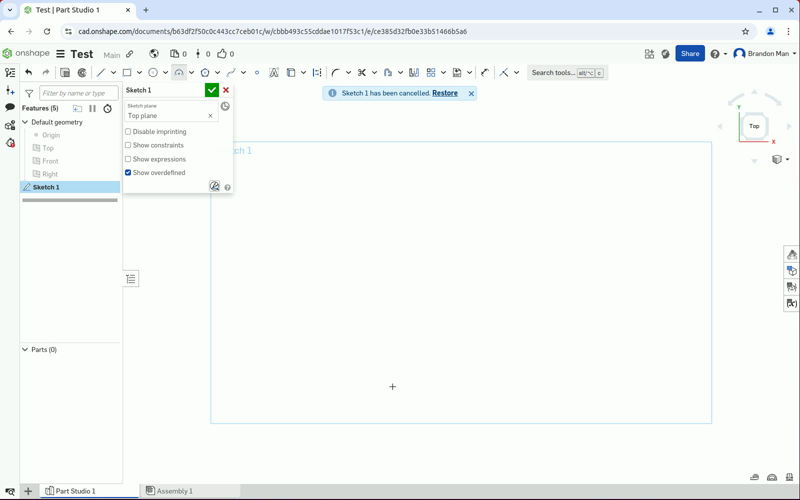
mouse_move(401, 395)
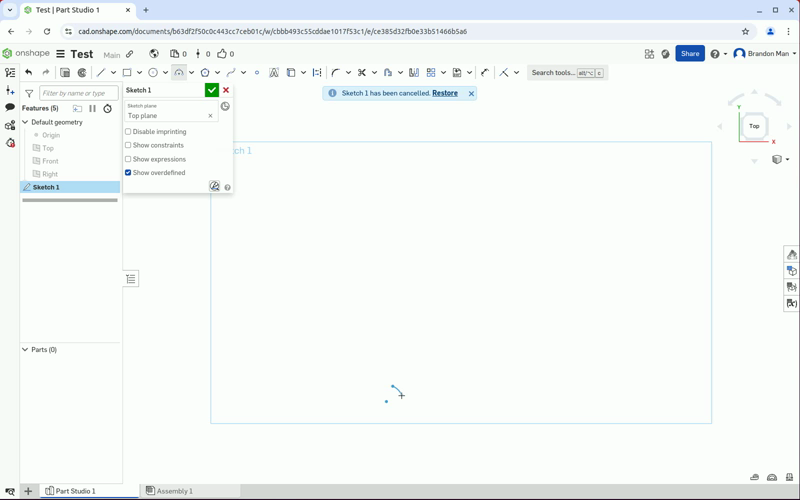
click(401, 395)
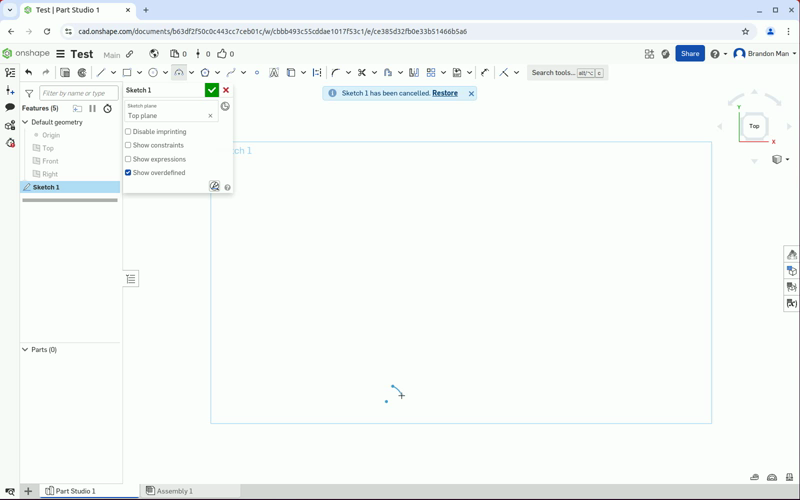
mouse_move(395, 392)
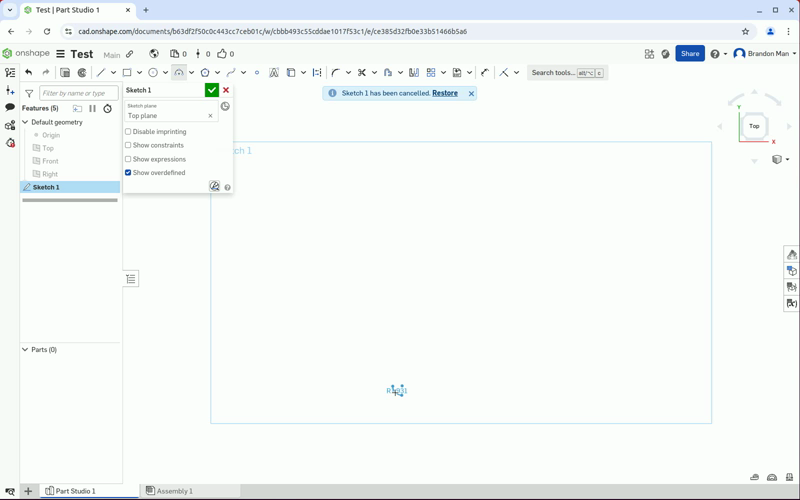
click(395, 392)
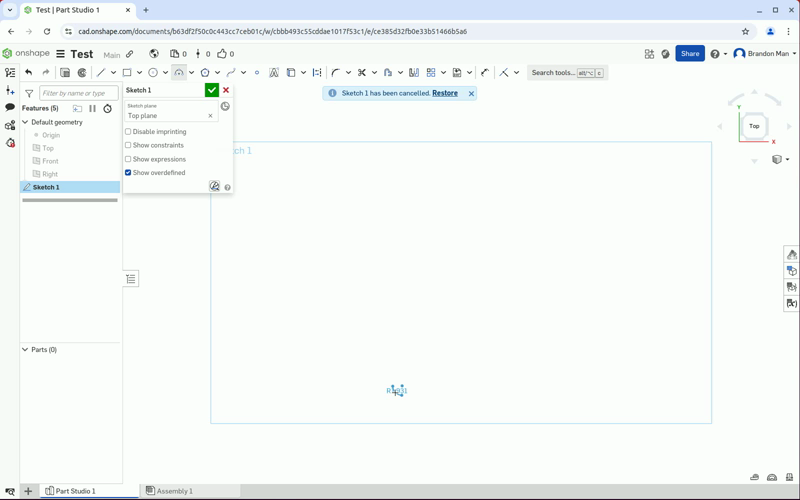
key_up(shift)
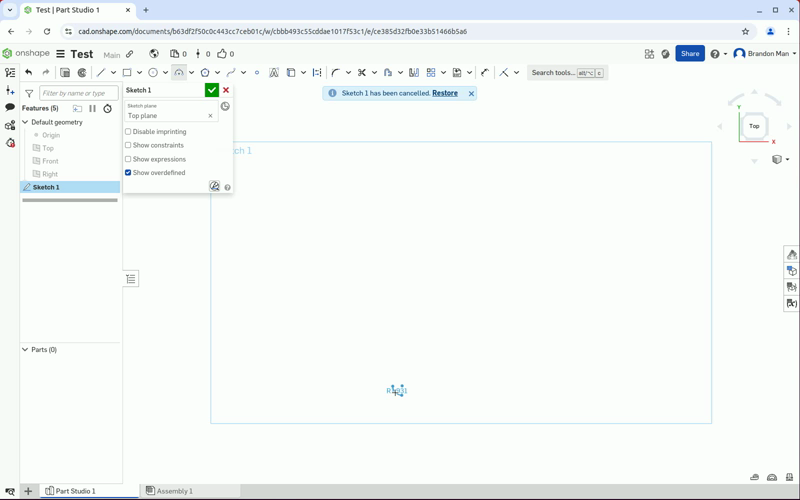
key(esc)
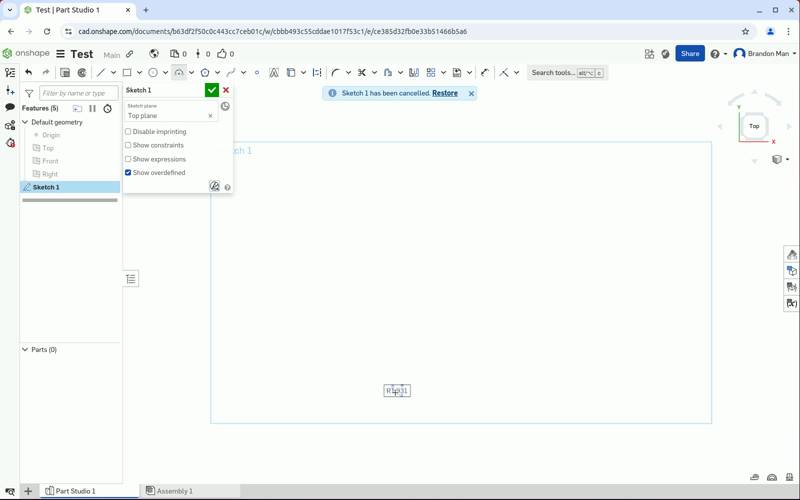
key(l)
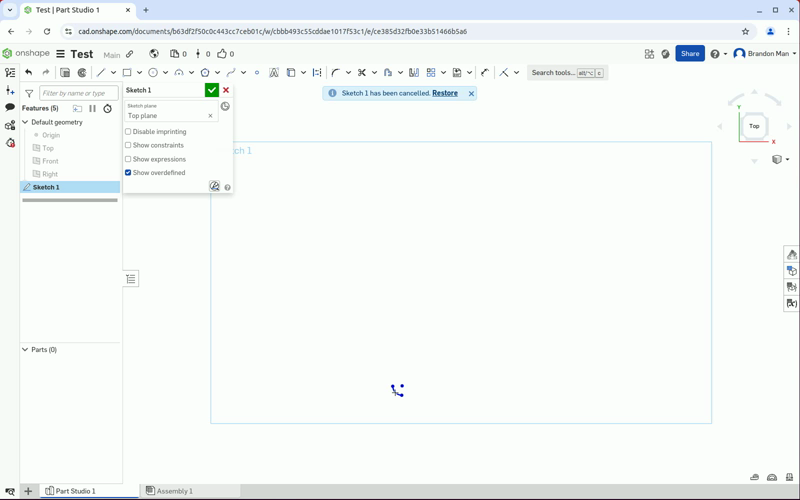
mouse_move(401, 395)
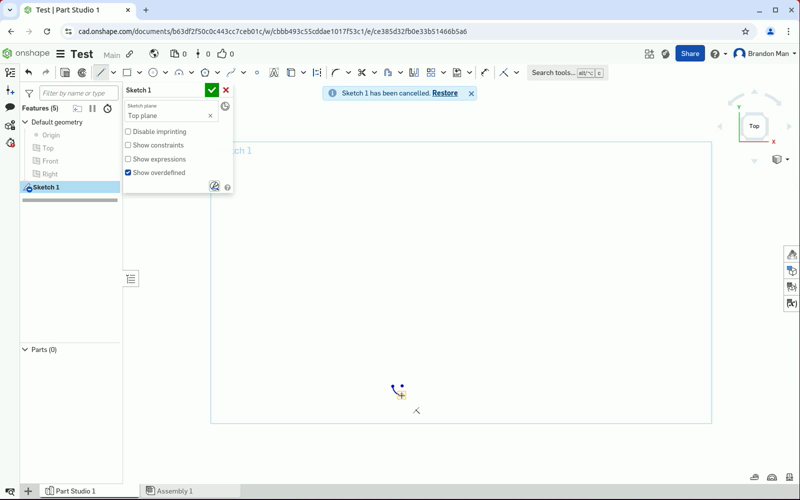
click(401, 395)
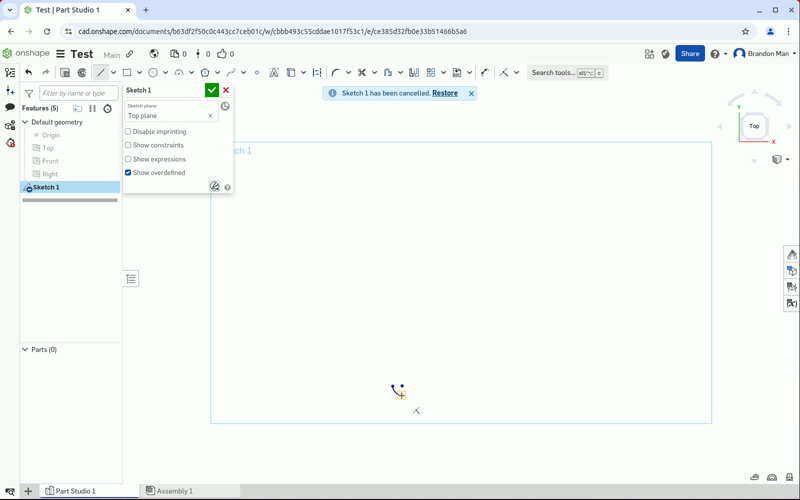
key_down(shift)
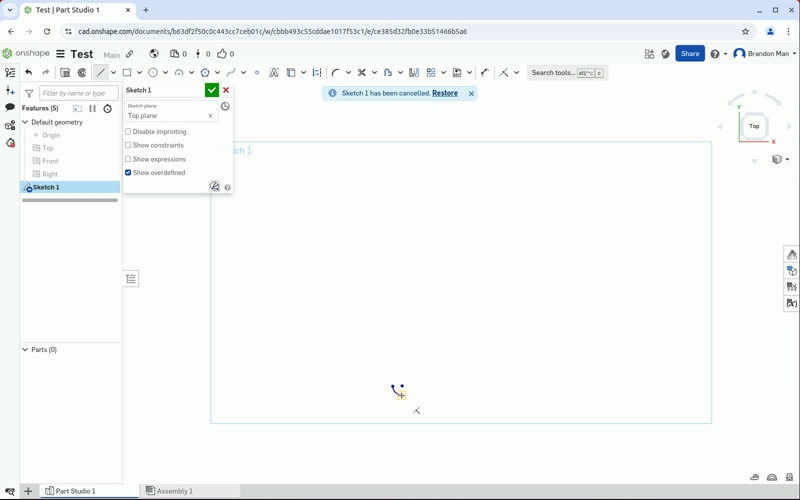
mouse_move(505, 395)
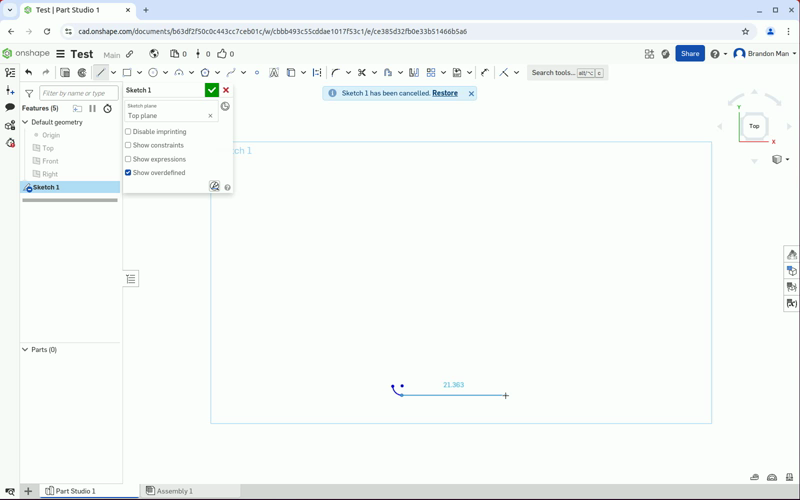
click(505, 395)
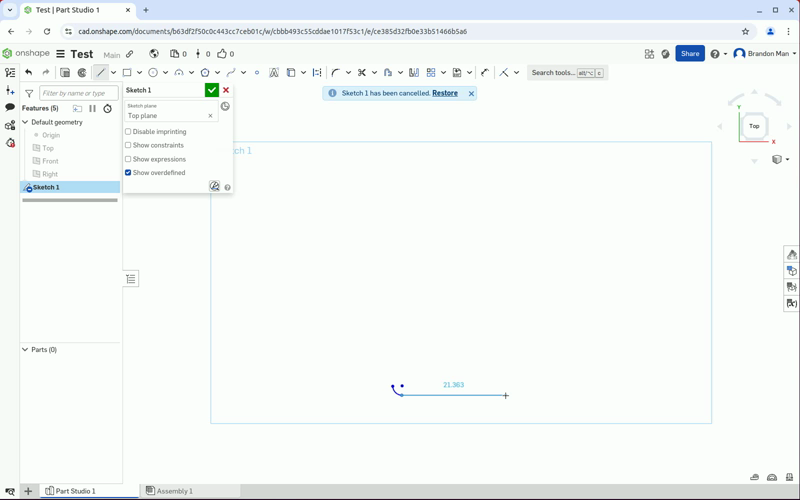
key_up(shift)
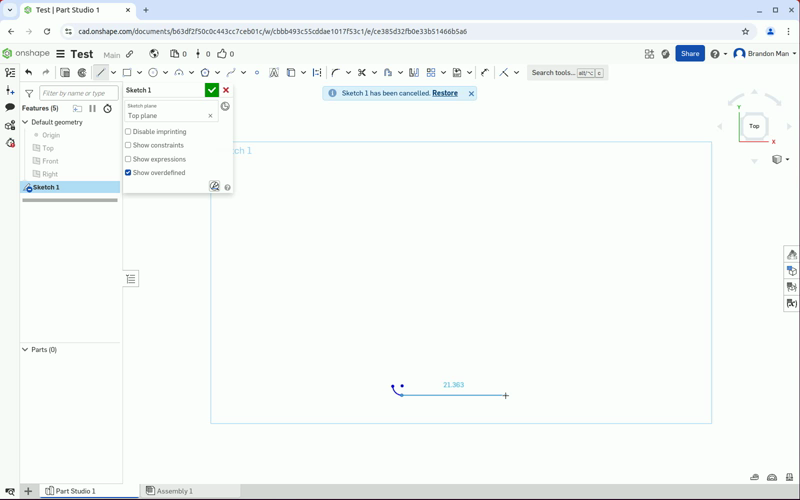
key(esc)
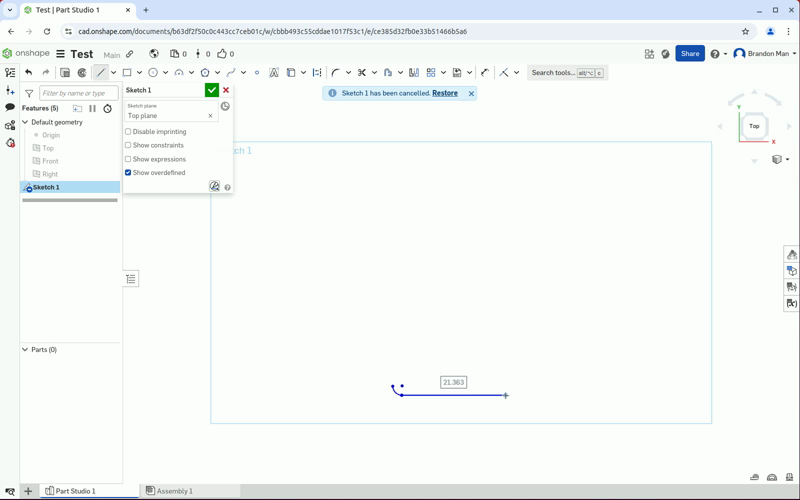
key(a)
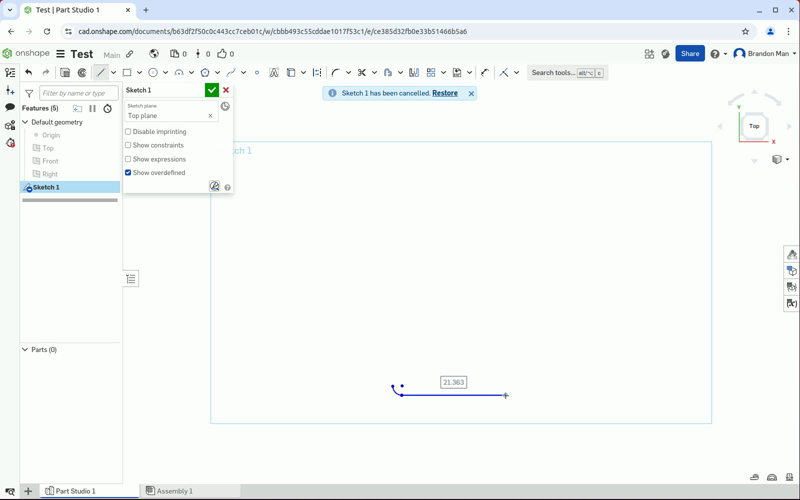
mouse_move(505, 395)
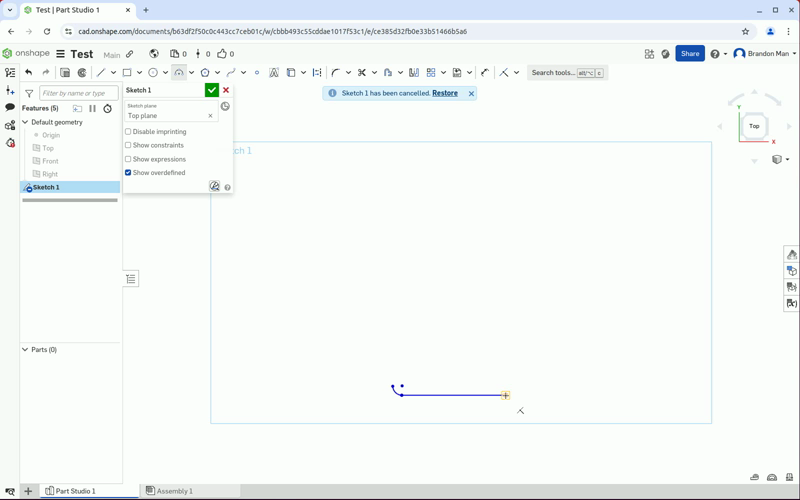
click(505, 395)
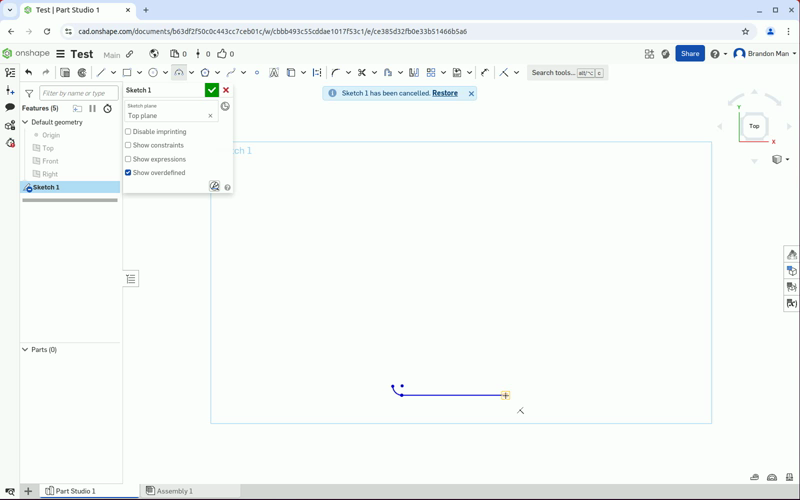
key_down(shift)
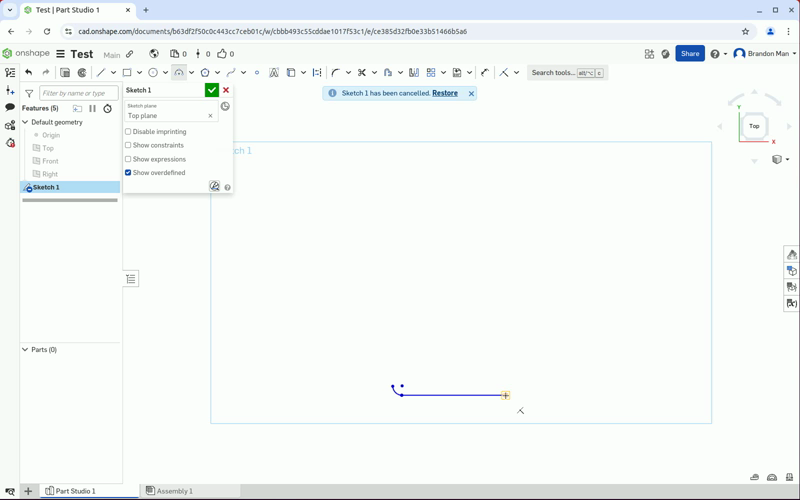
mouse_move(514, 386)
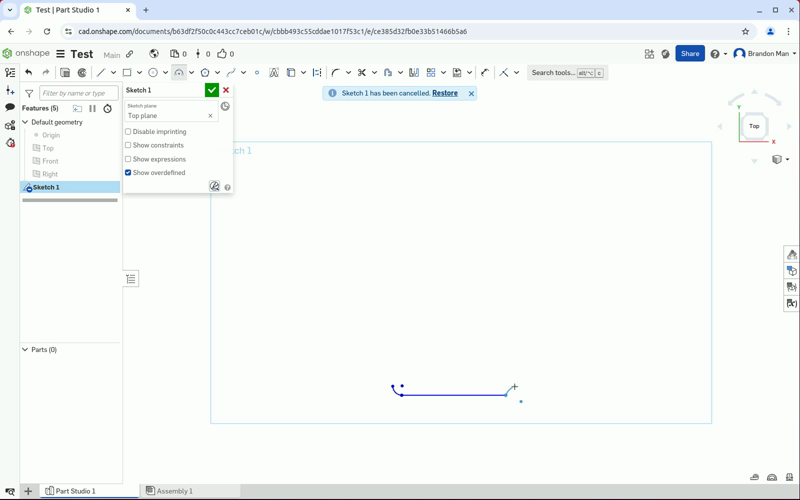
click(514, 386)
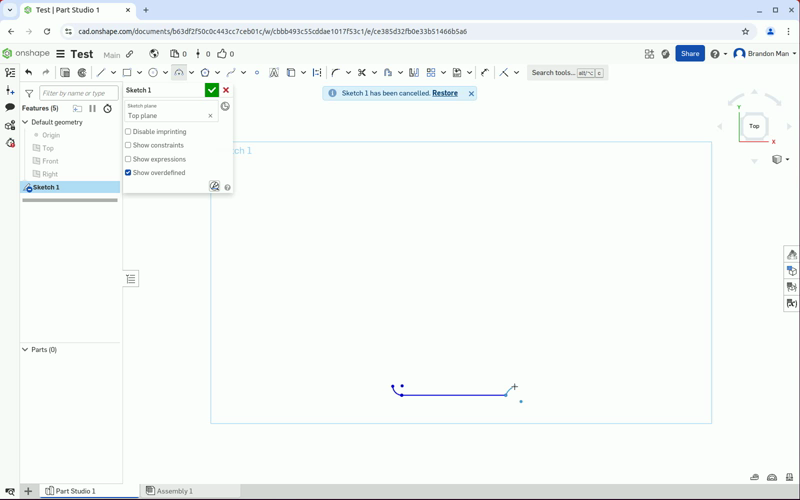
mouse_move(512, 392)
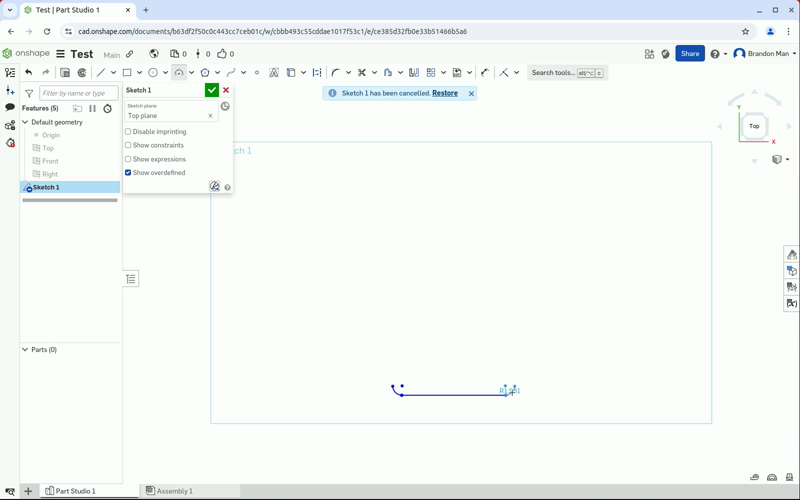
click(512, 392)
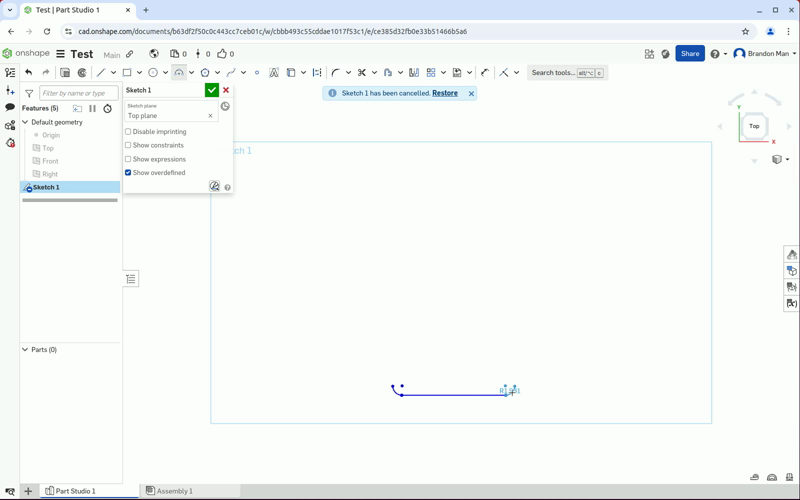
key_up(shift)
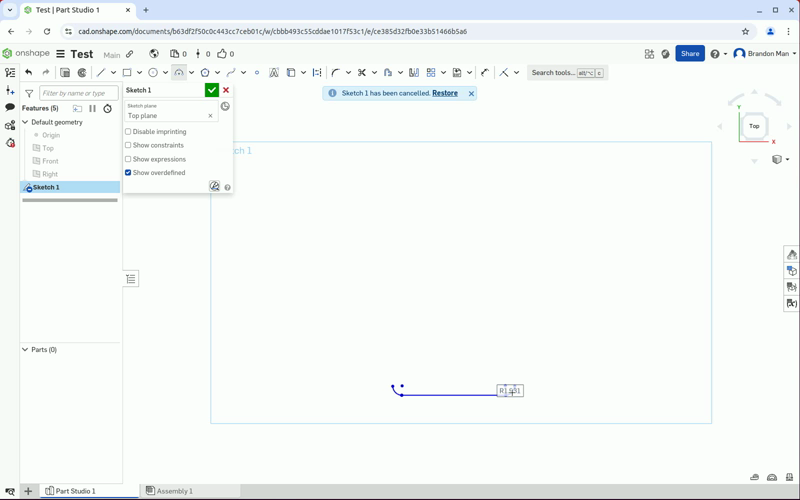
key(esc)
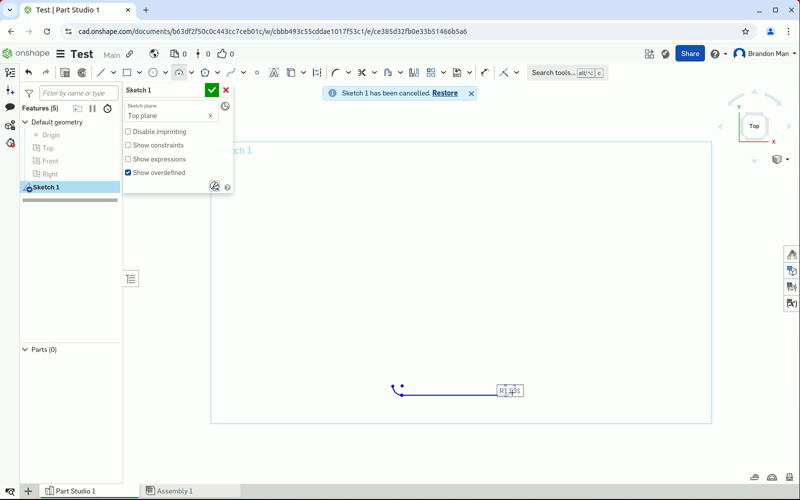
key(l)
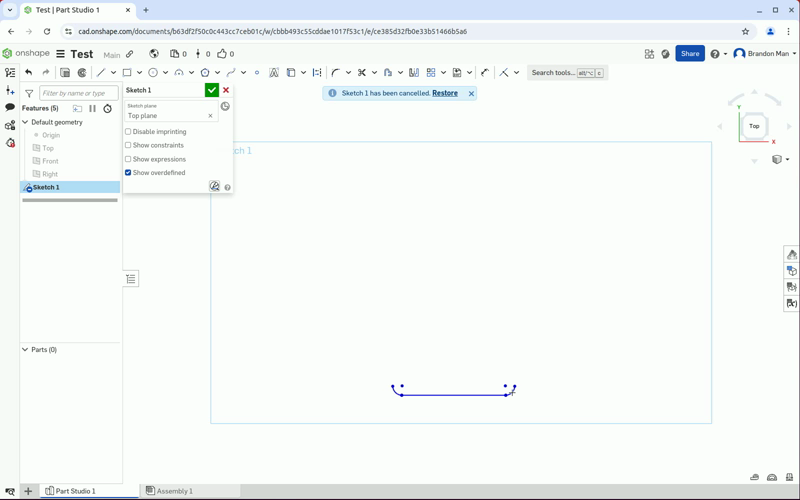
mouse_move(514, 386)
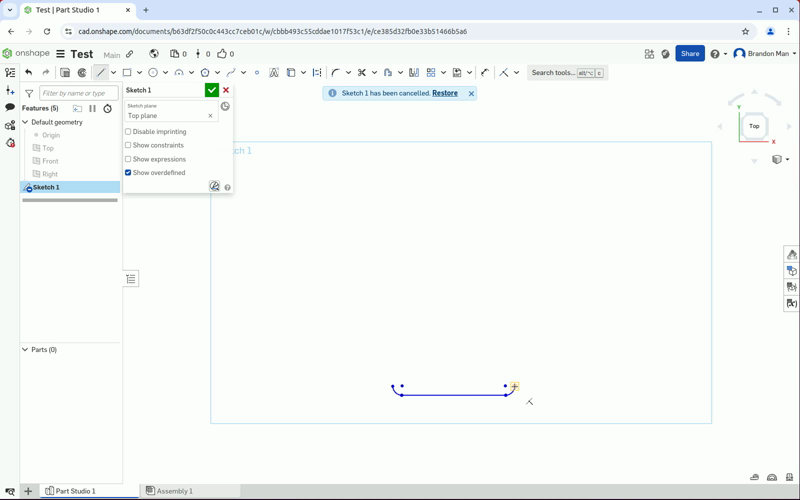
click(514, 386)
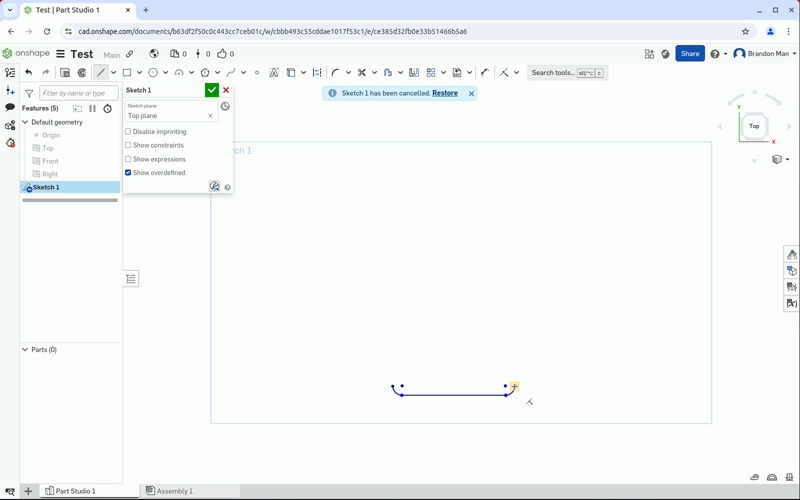
key_down(shift)
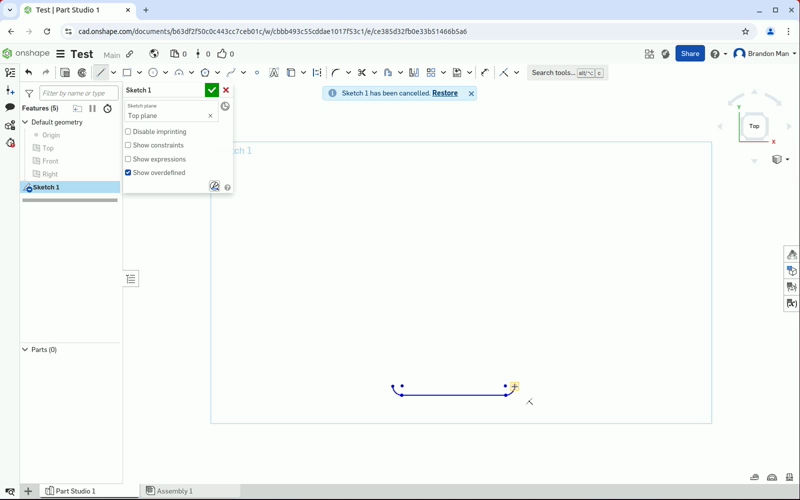
mouse_move(514, 284)
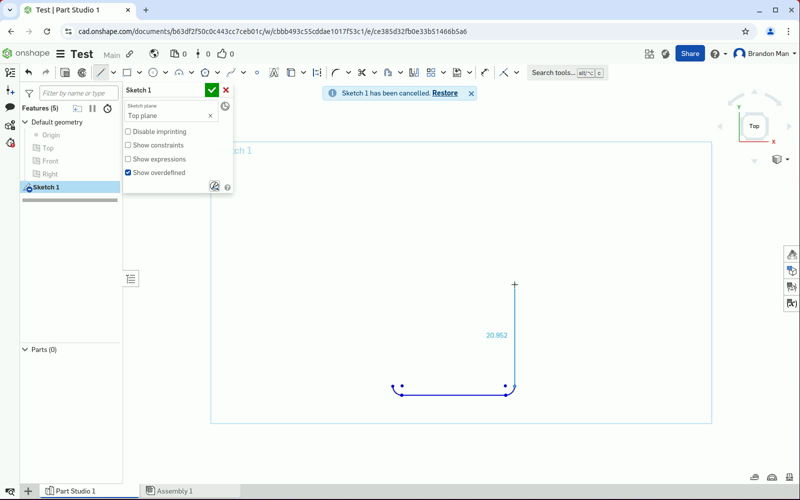
click(514, 284)
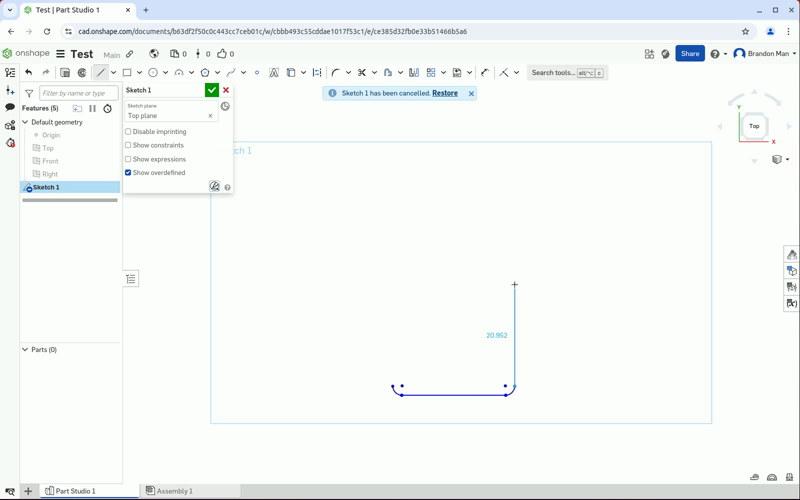
key_up(shift)
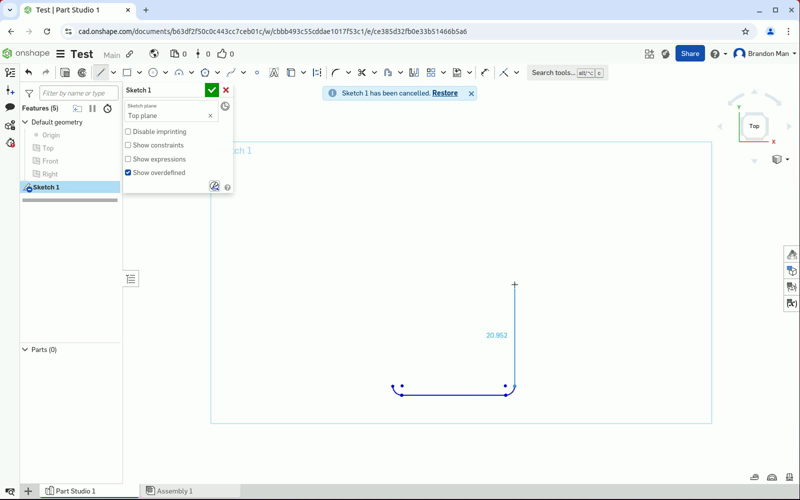
key_down(shift)
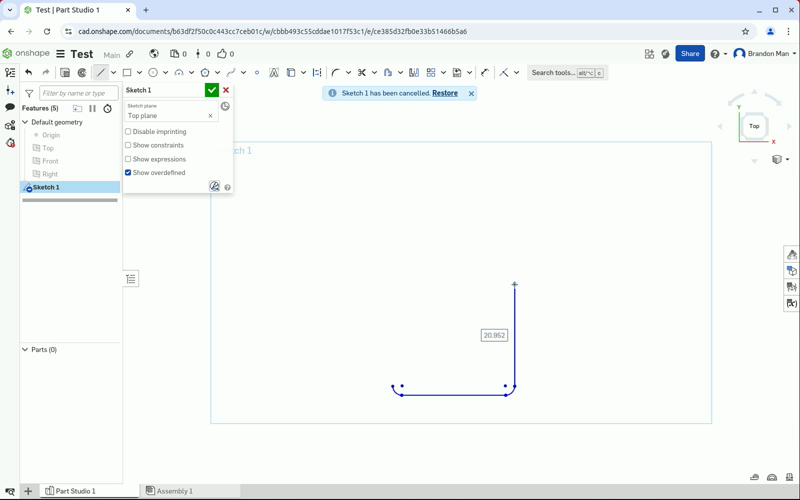
mouse_move(514, 180)
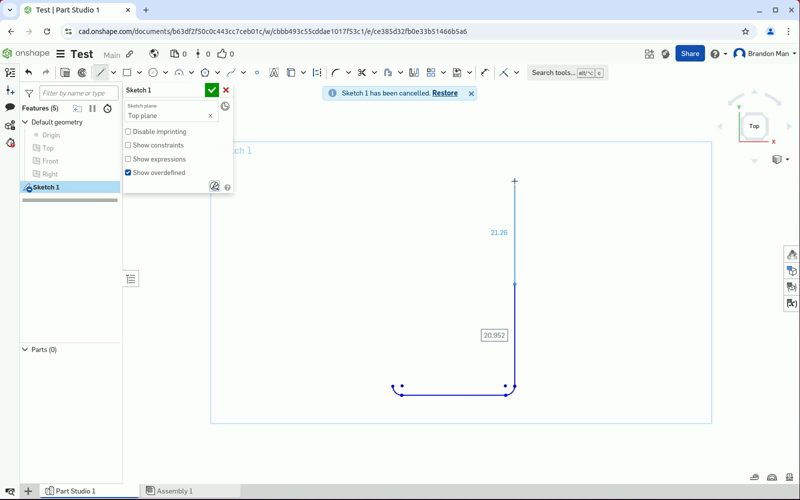
click(514, 180)
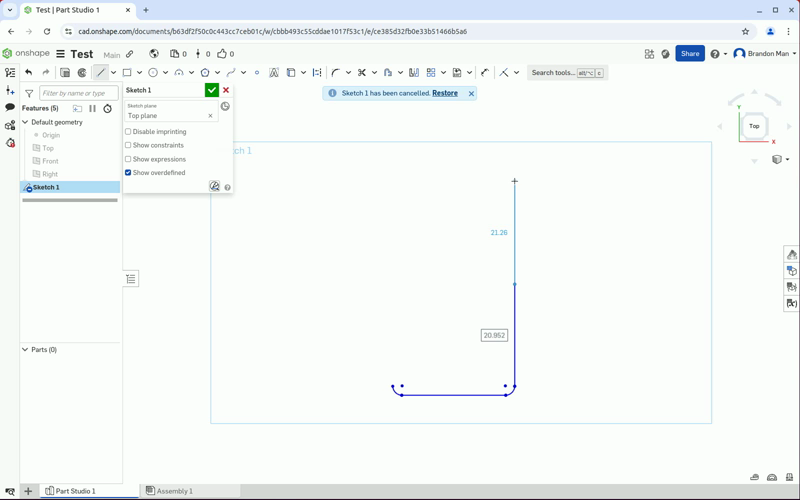
key_up(shift)
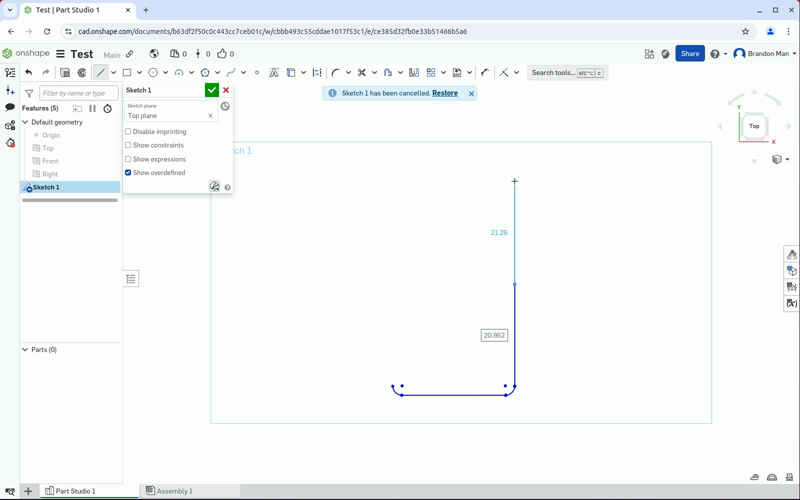
key(esc)
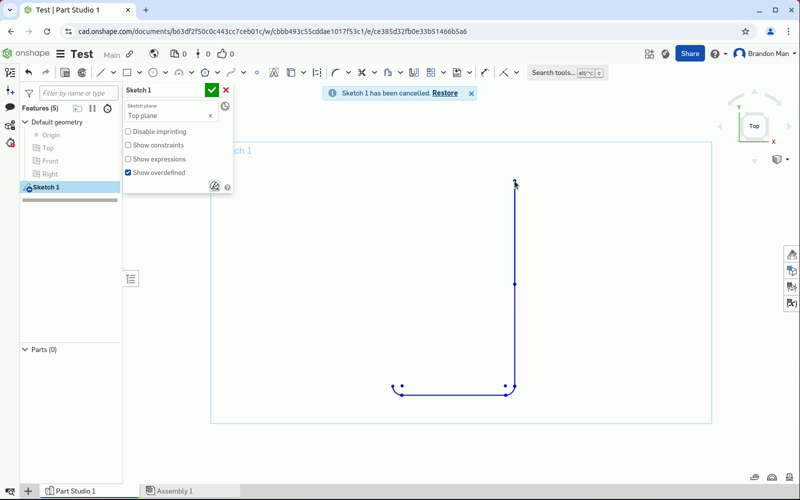
key(a)
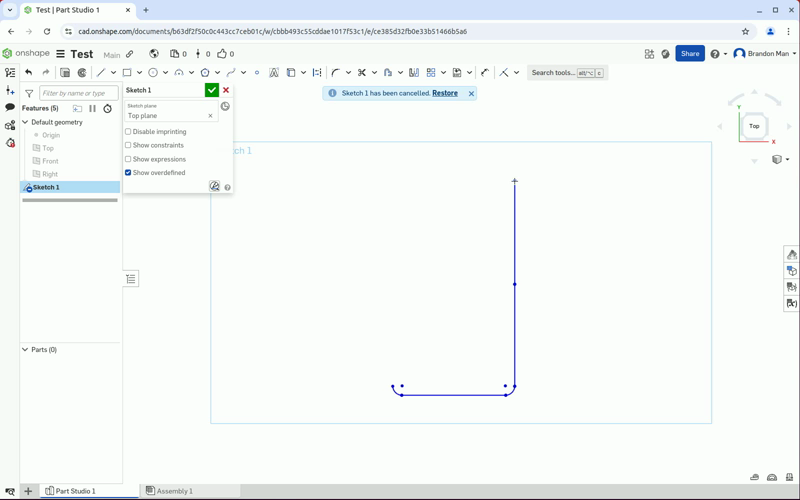
mouse_move(514, 180)
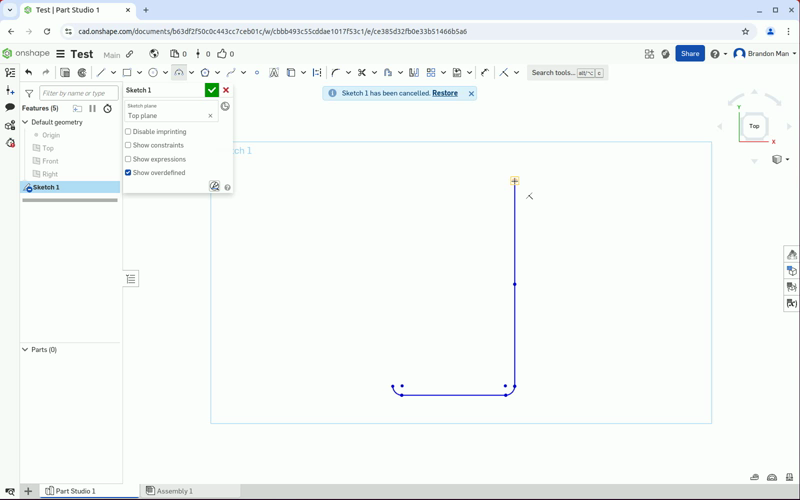
click(514, 180)
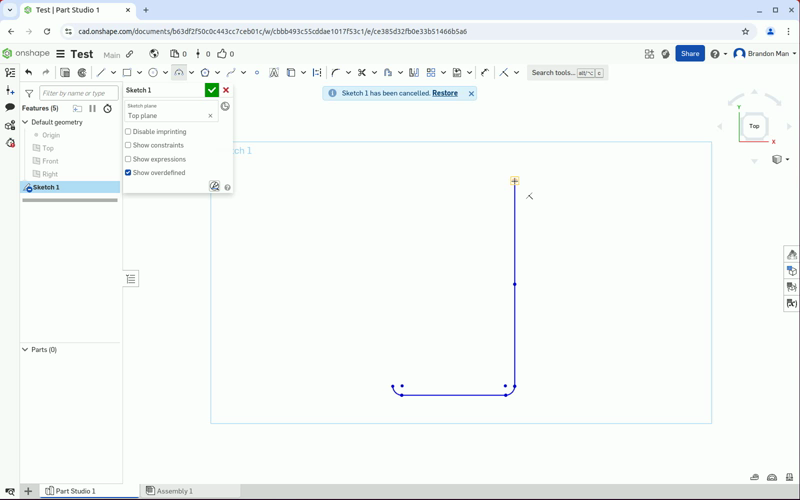
key_down(shift)
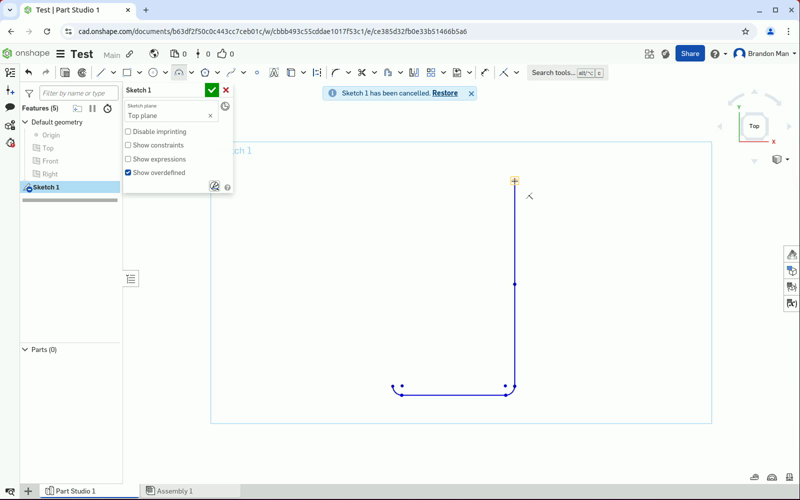
mouse_move(505, 171)
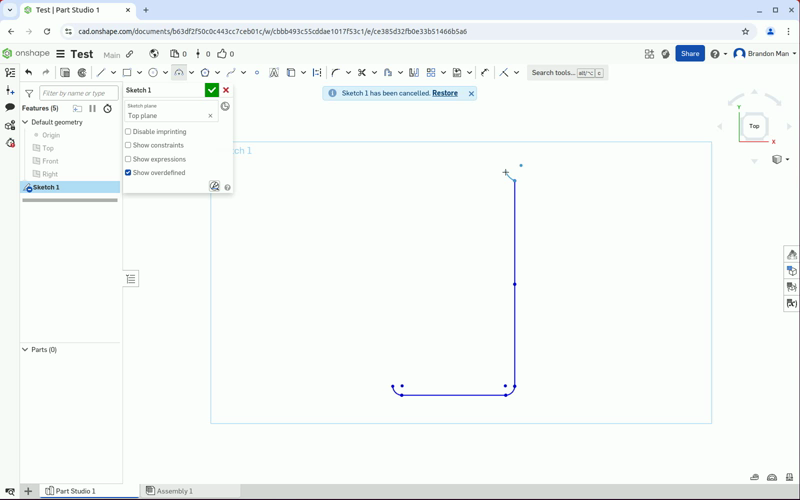
click(505, 171)
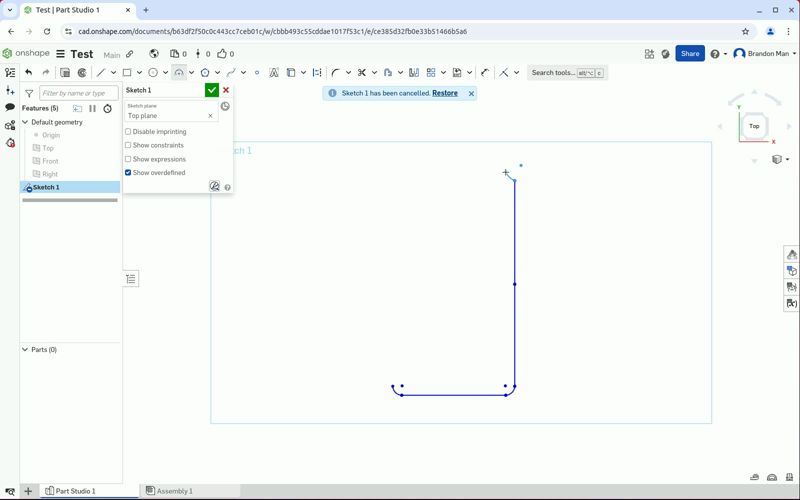
mouse_move(512, 174)
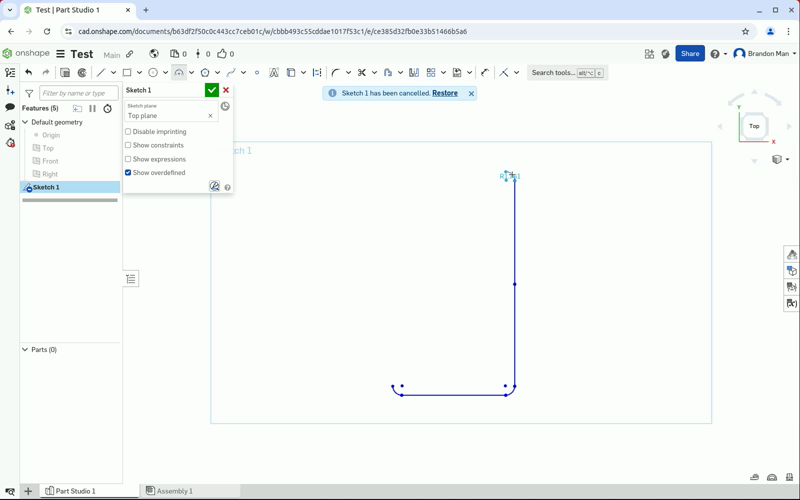
click(512, 174)
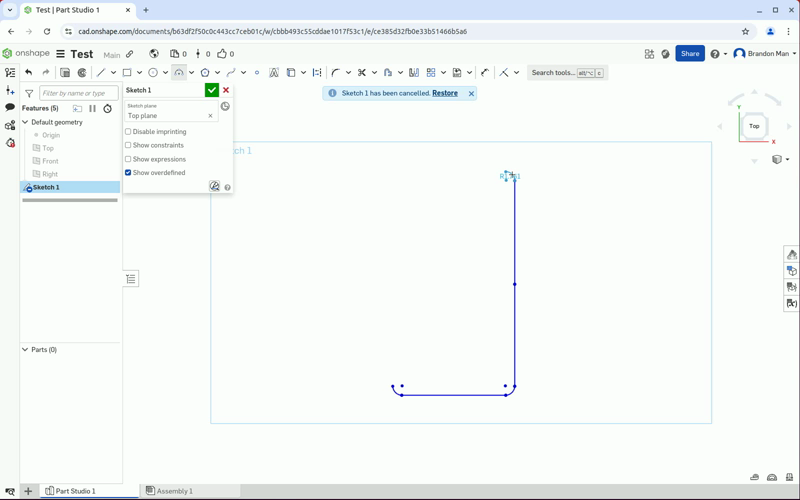
key_up(shift)
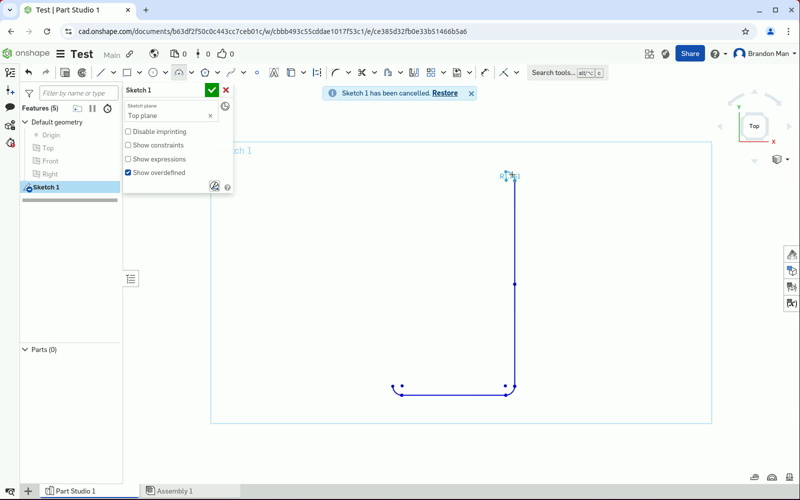
key(esc)
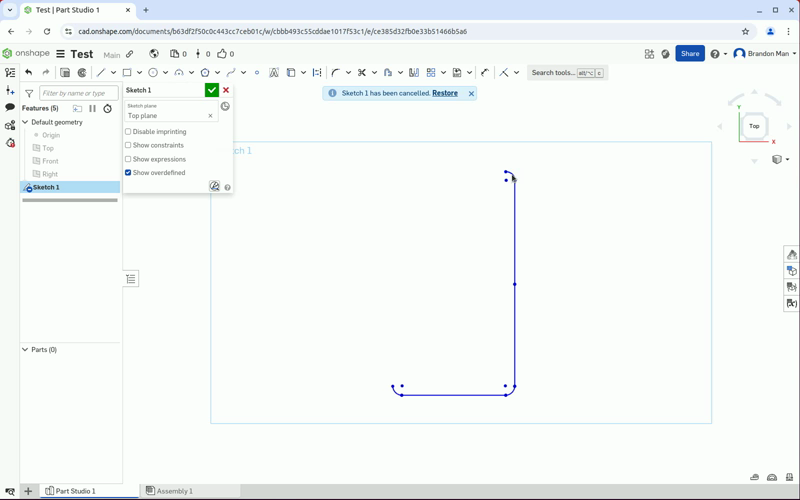
key(l)
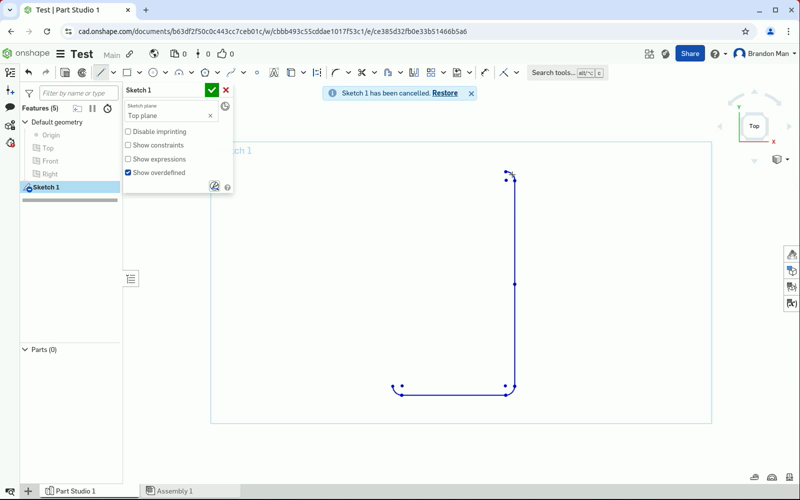
mouse_move(505, 171)
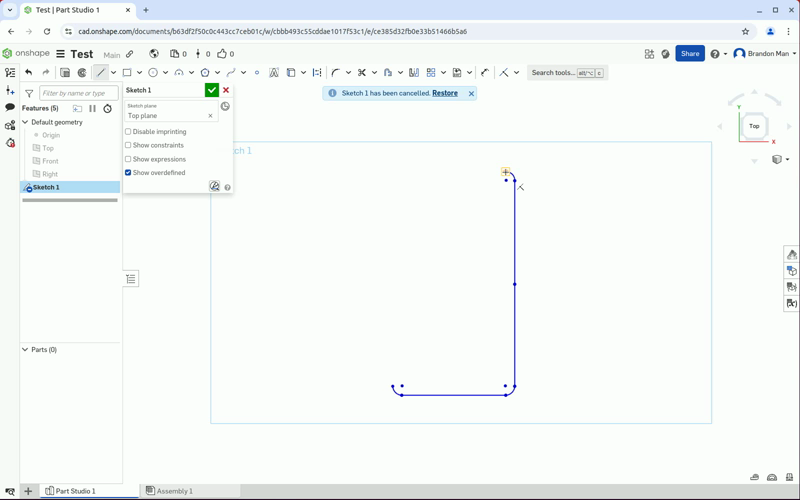
click(505, 171)
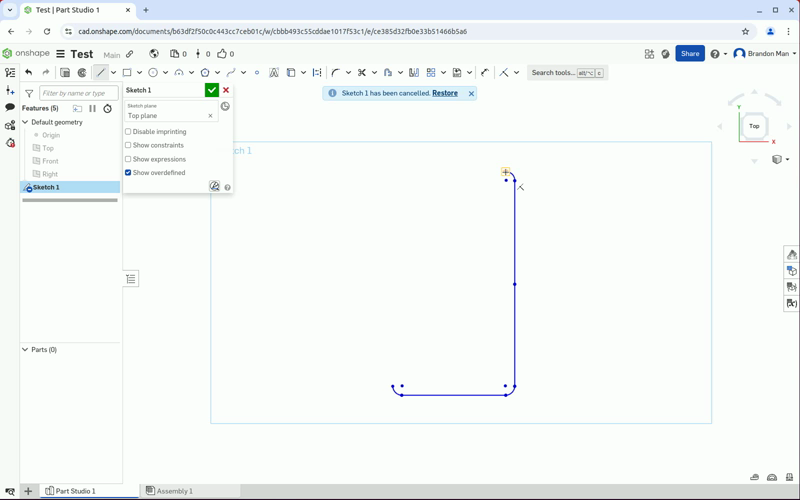
key_down(shift)
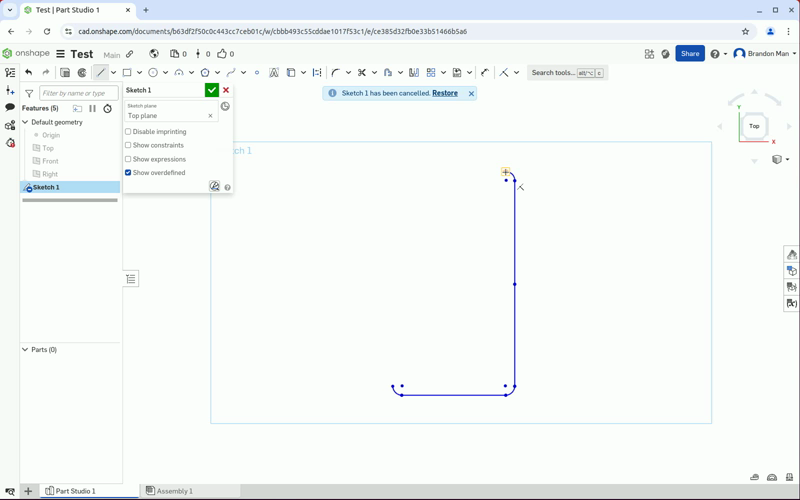
mouse_move(401, 171)
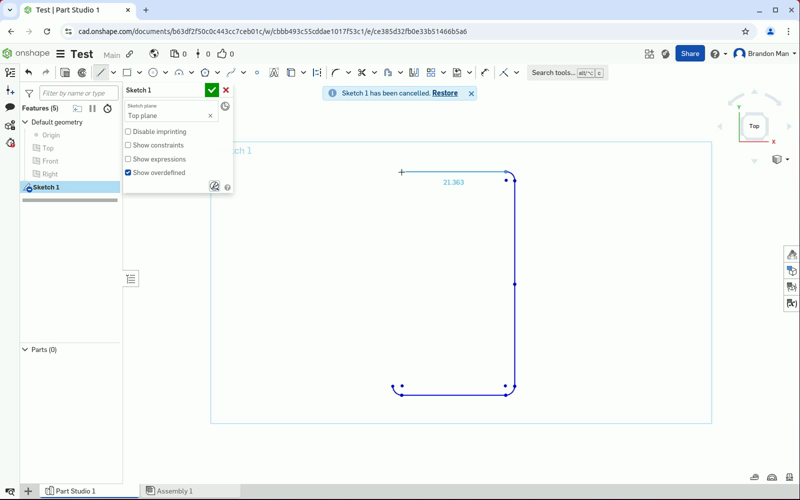
click(401, 171)
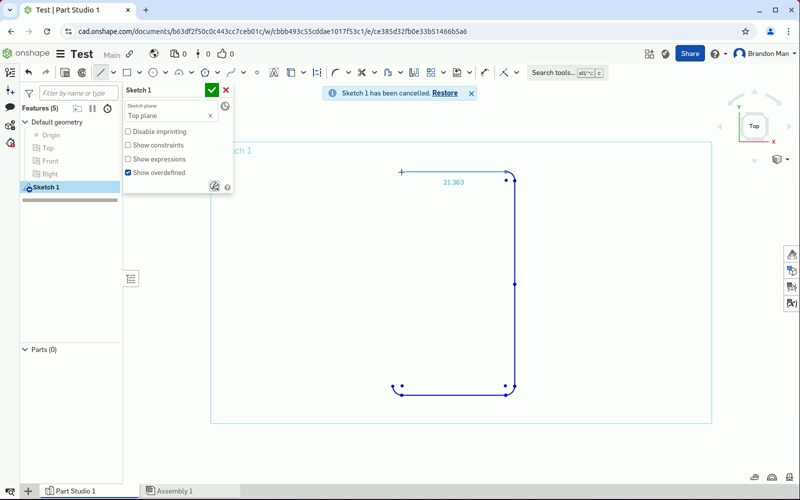
key_up(shift)
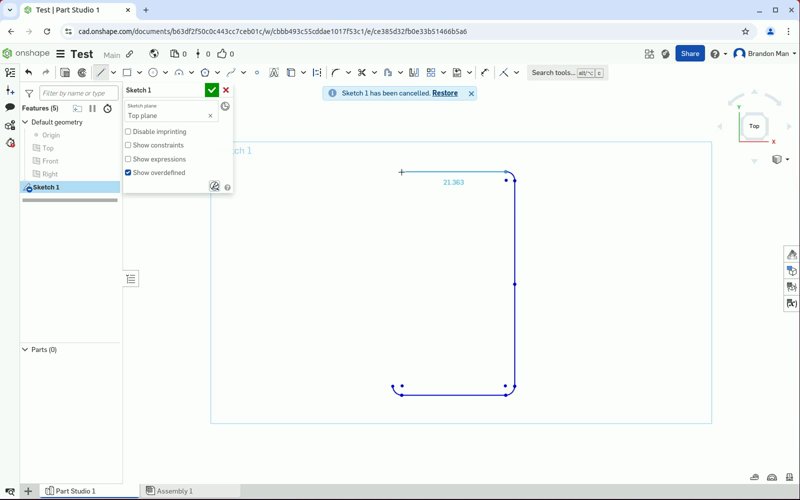
key(esc)
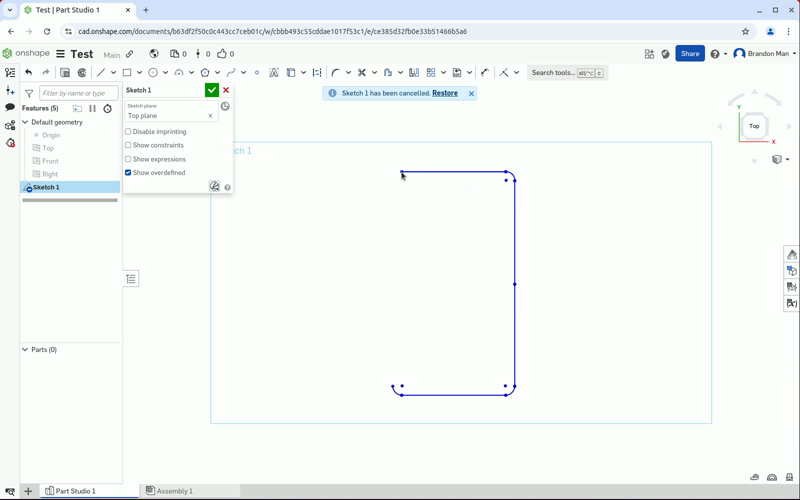
key(a)
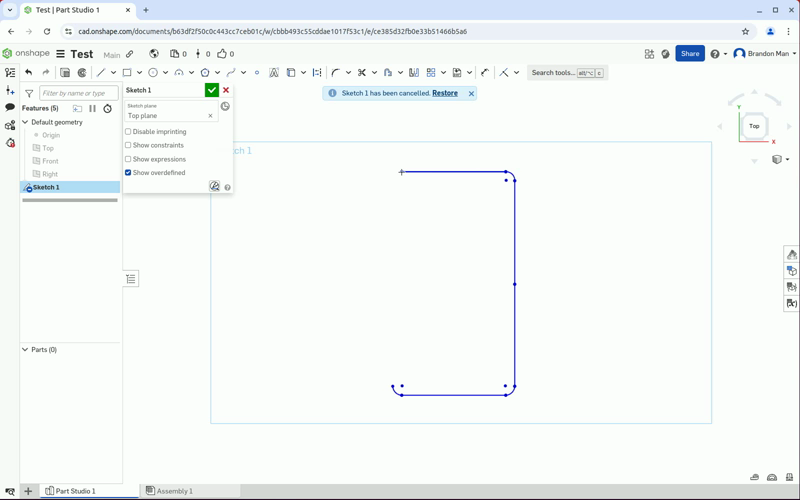
mouse_move(401, 171)
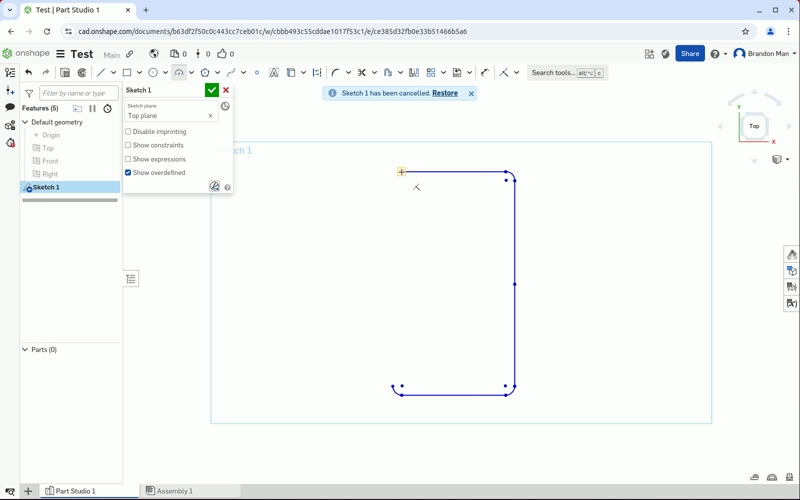
click(401, 171)
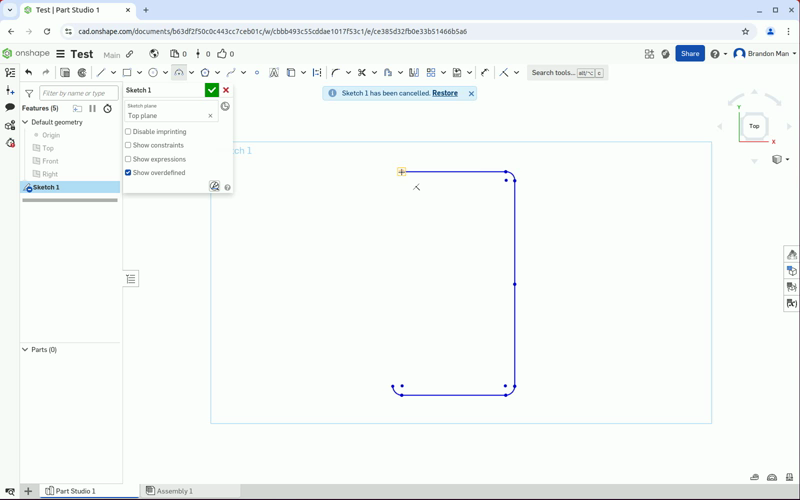
key_down(shift)
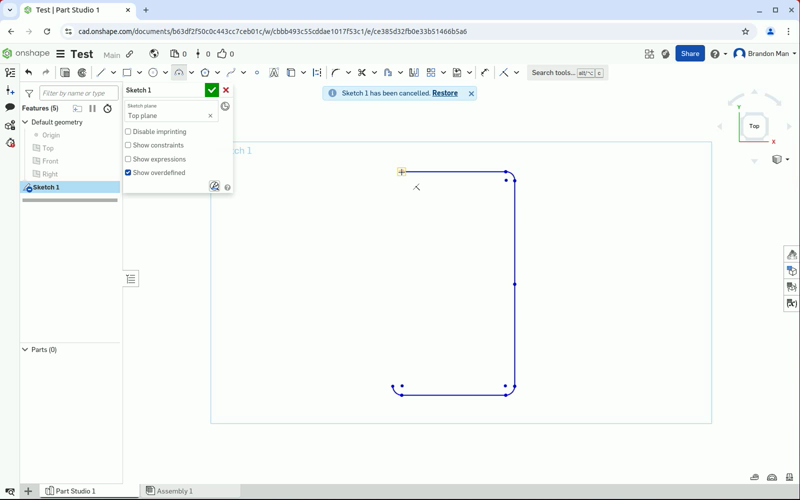
mouse_move(392, 180)
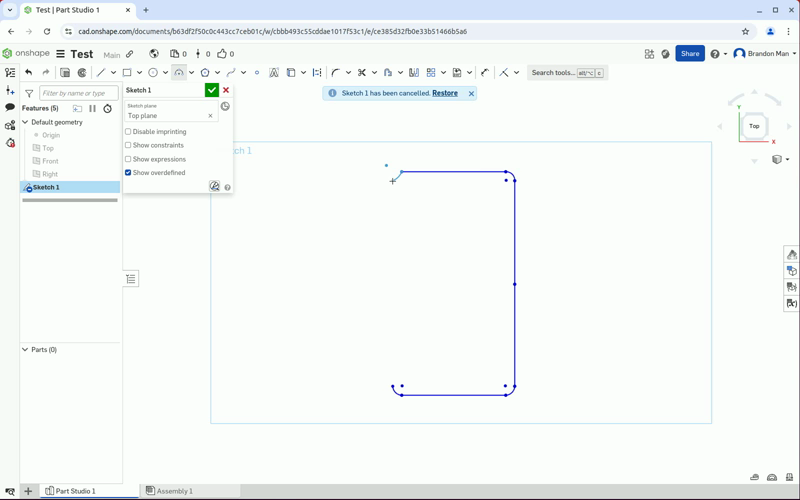
click(392, 180)
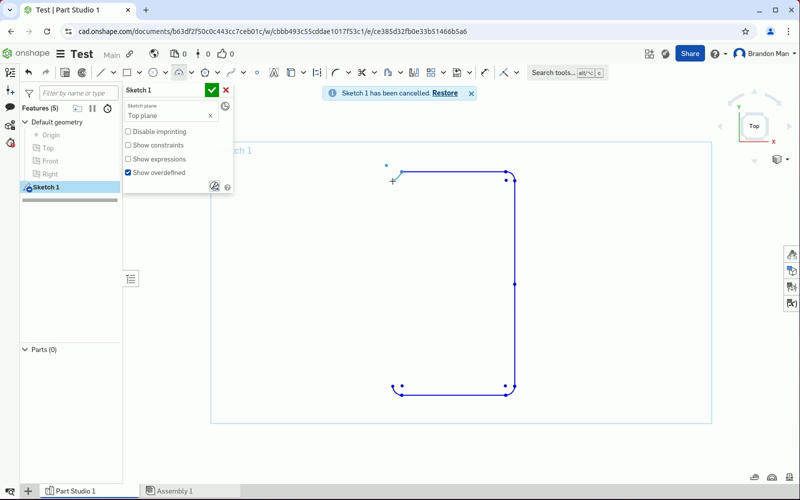
mouse_move(395, 174)
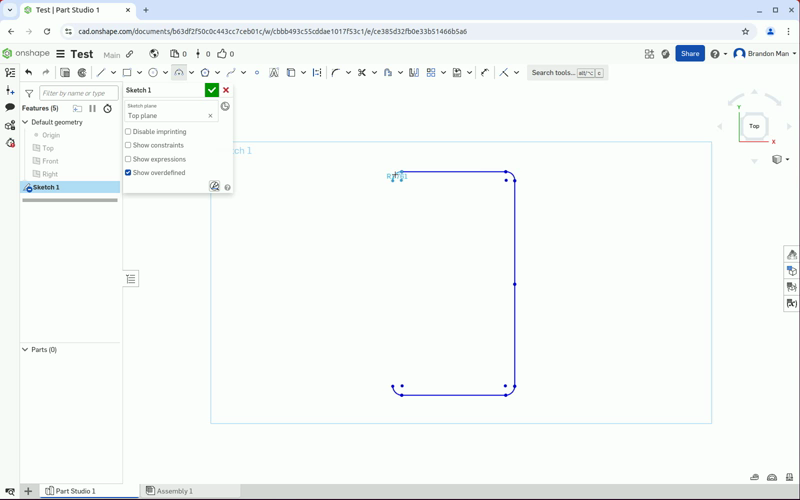
click(395, 174)
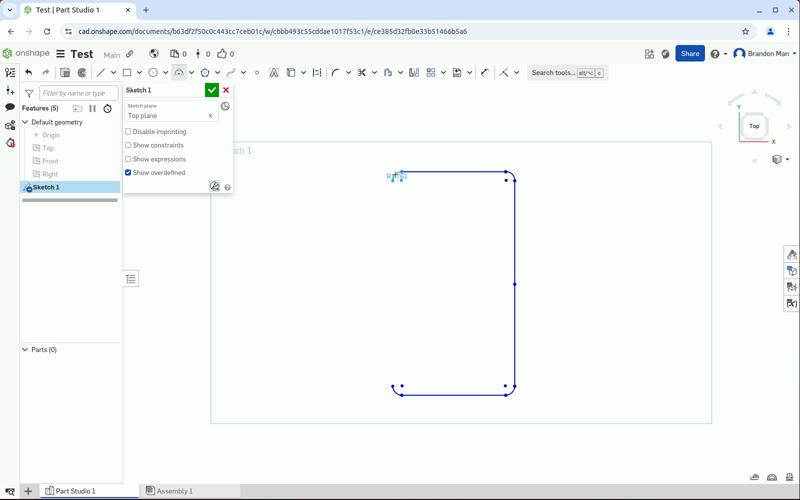
key_up(shift)
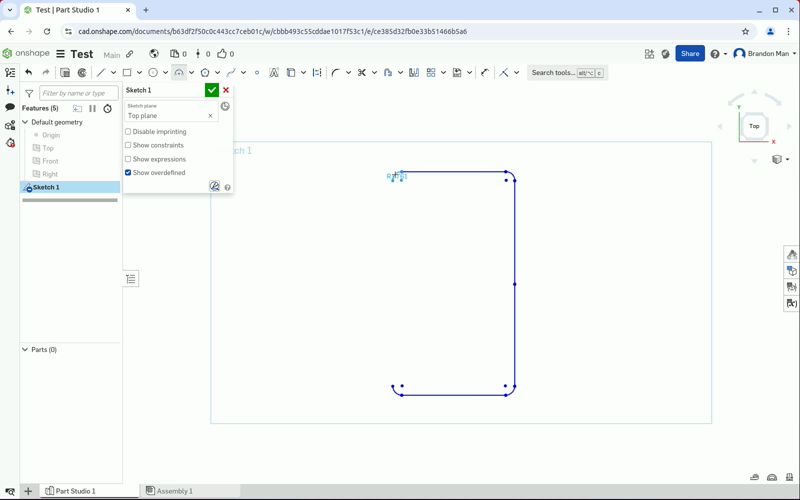
key(esc)
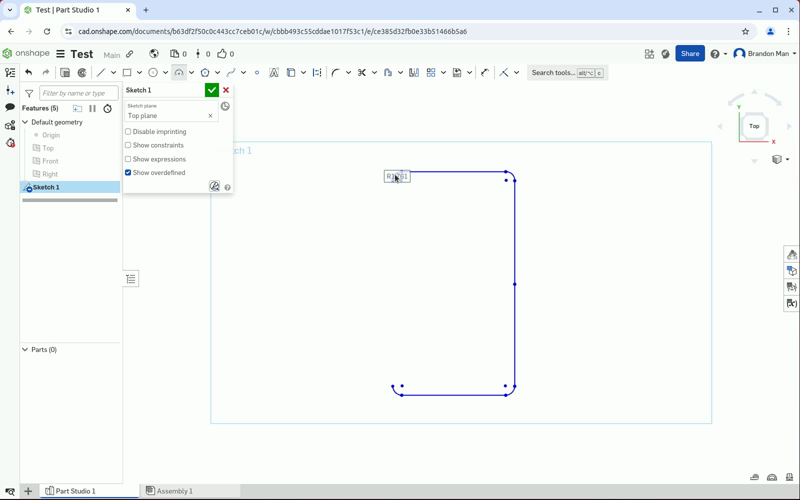
key(l)
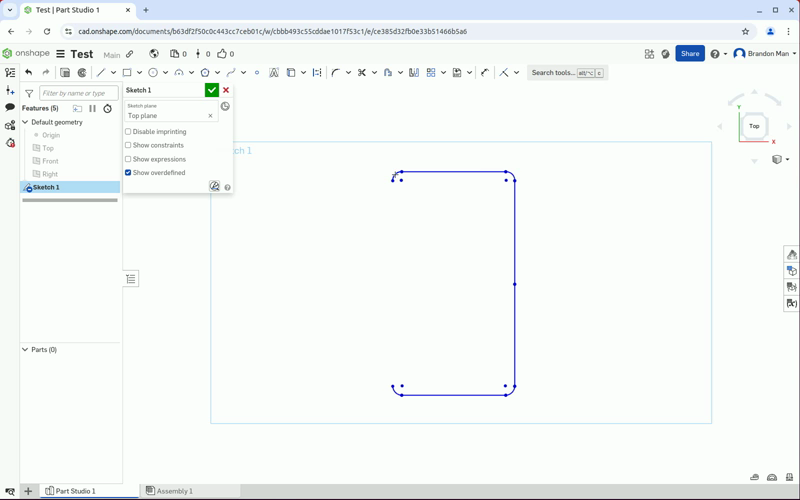
mouse_move(392, 180)
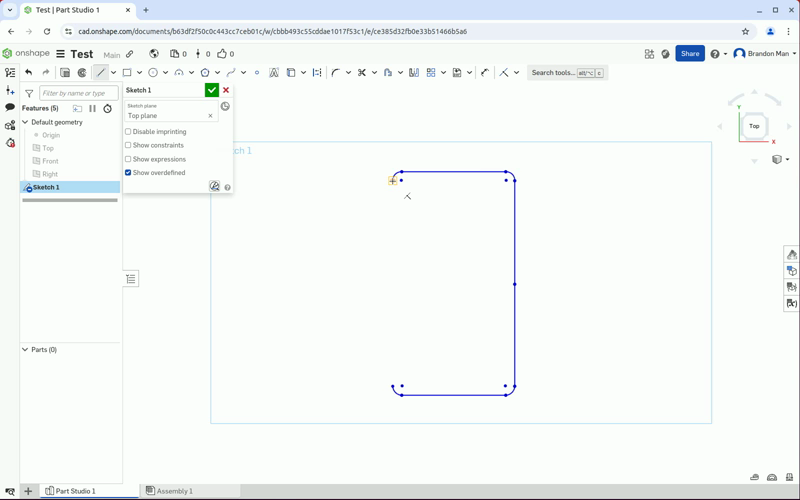
click(392, 180)
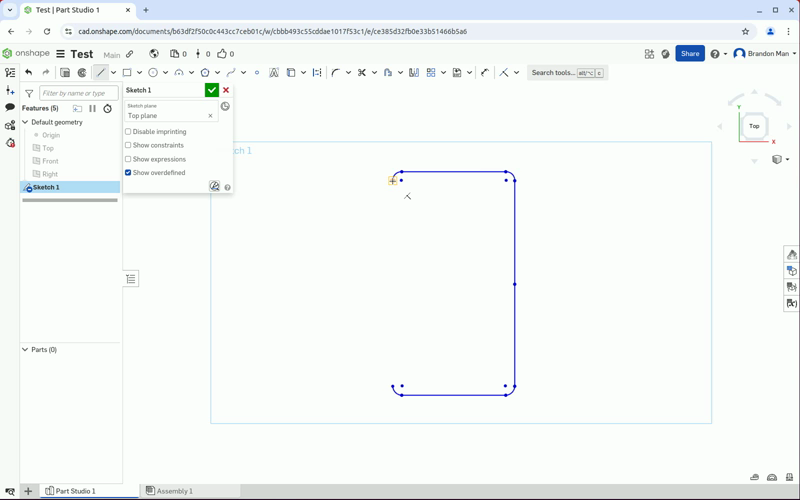
key_down(shift)
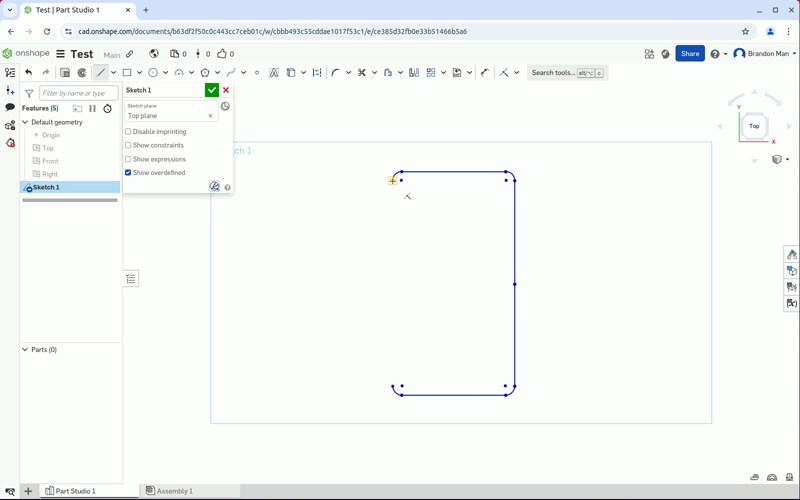
mouse_move(392, 284)
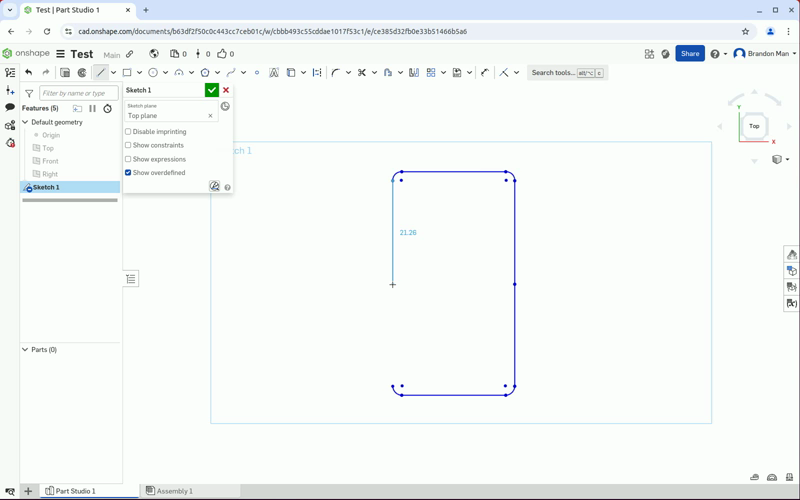
click(392, 284)
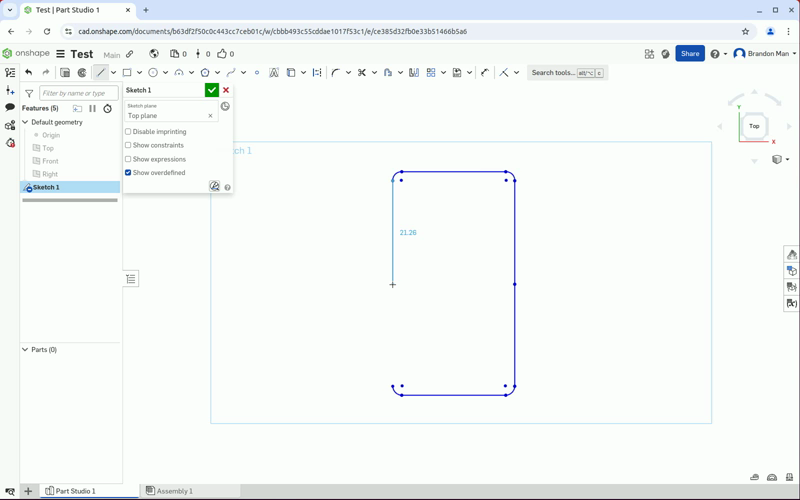
key_up(shift)
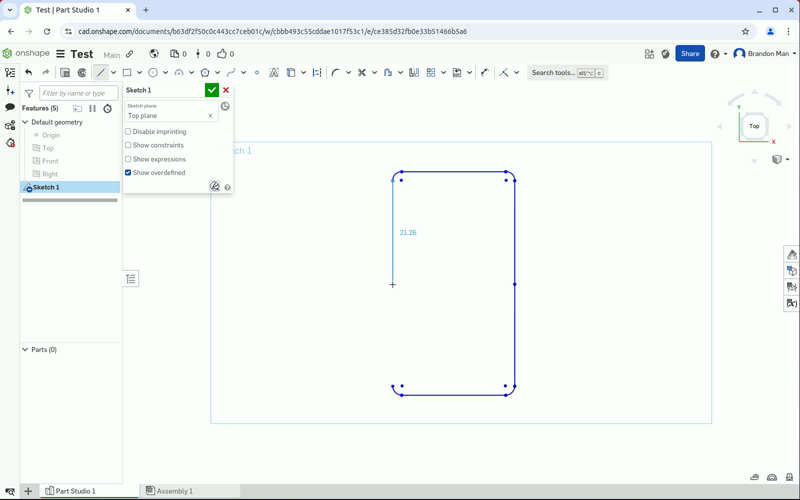
key_down(shift)
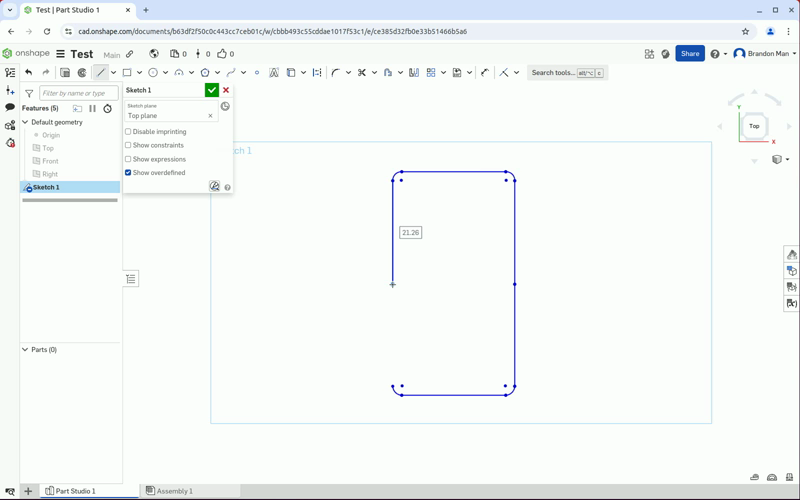
mouse_move(392, 386)
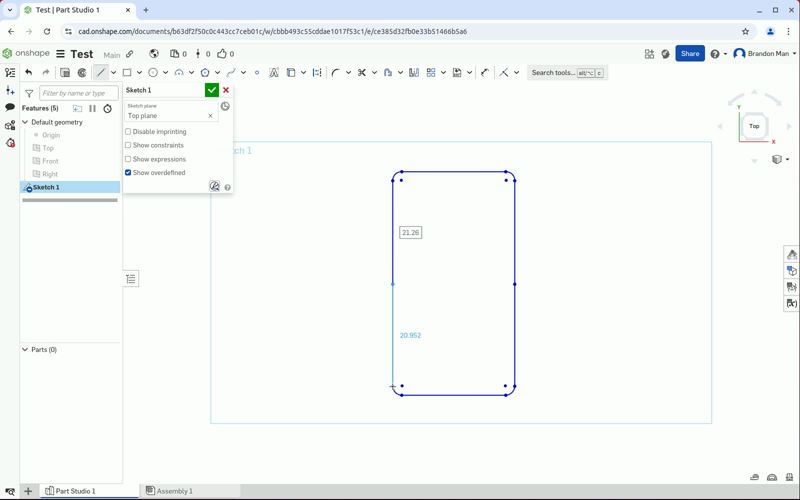
key_up(shift)
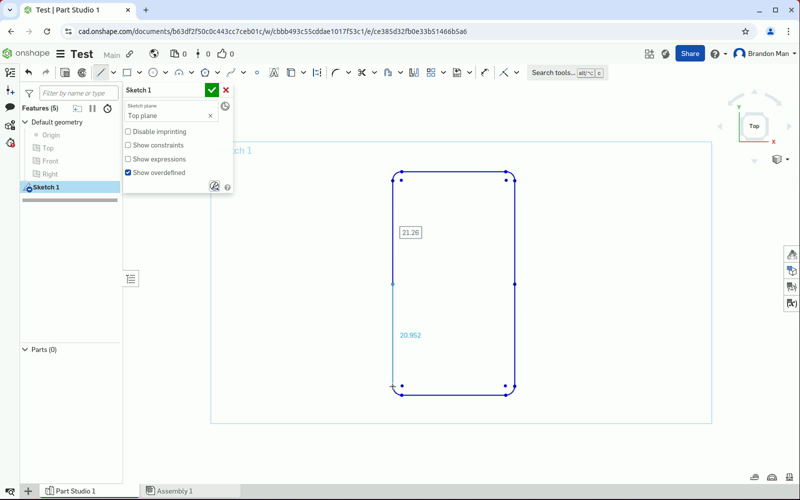
click(392, 386)
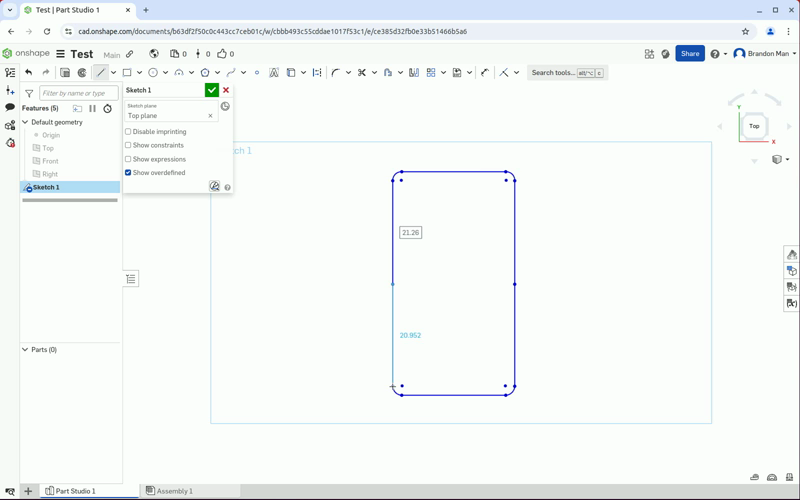
key(esc)
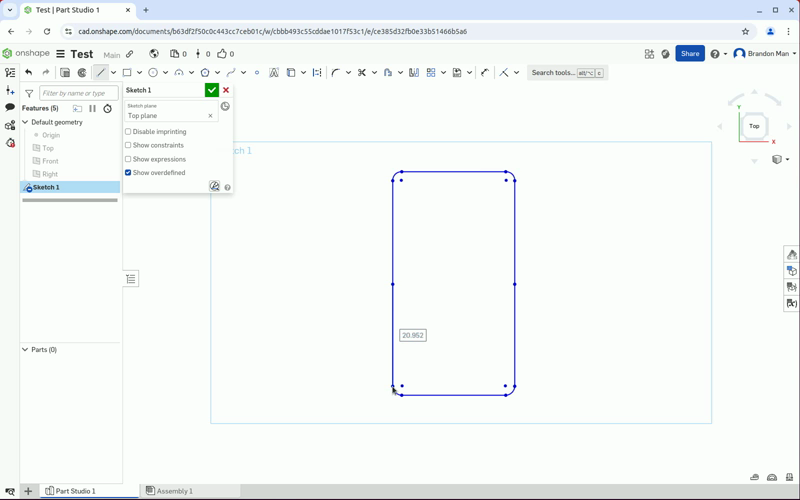
key(l)
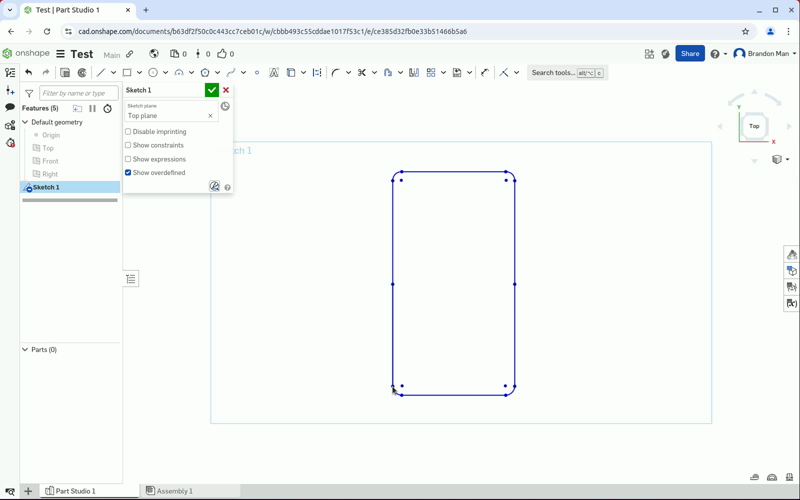
key_down(shift)
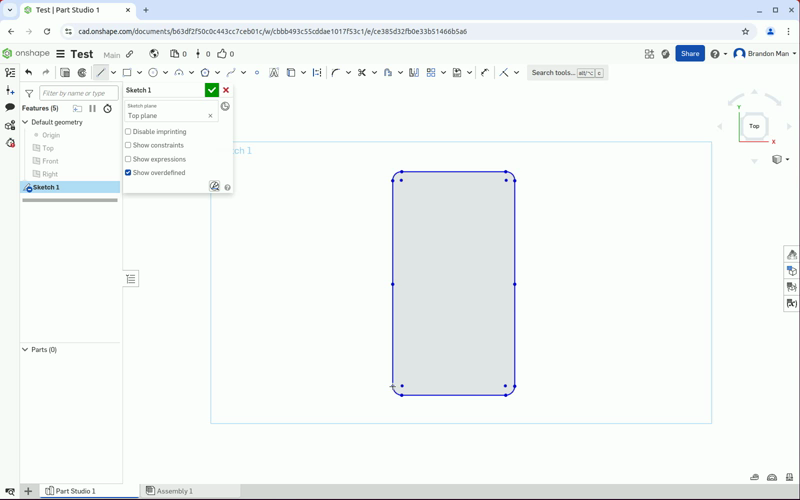
mouse_move(404, 388)
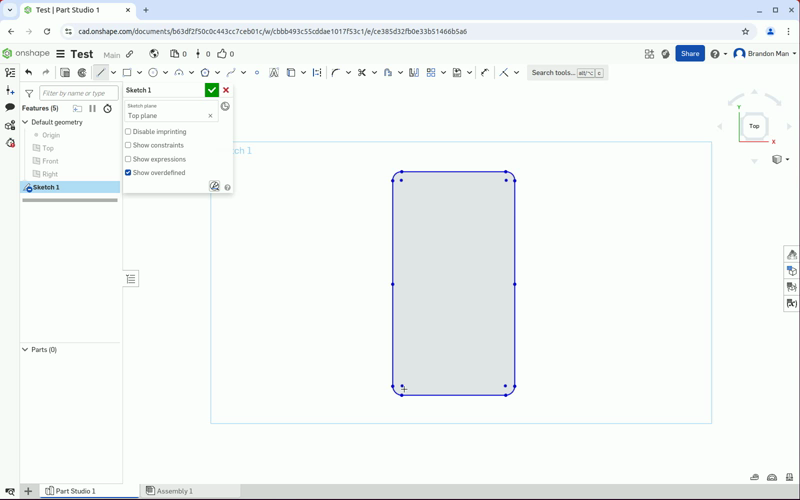
scroll(6)
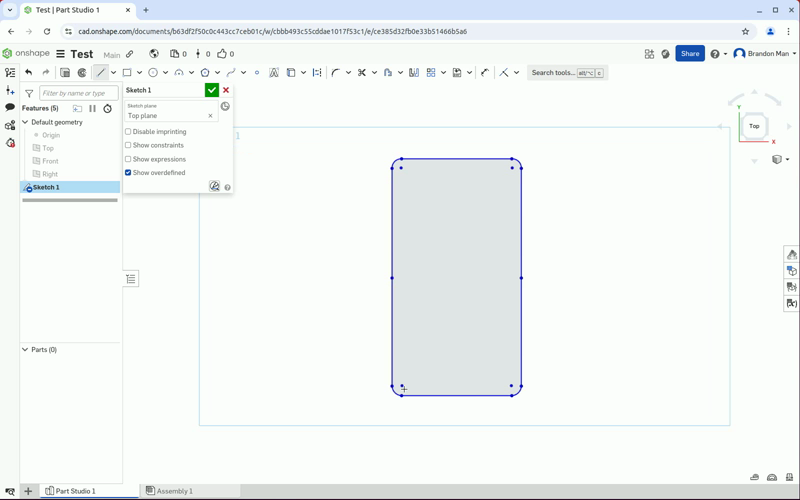
scroll(6)
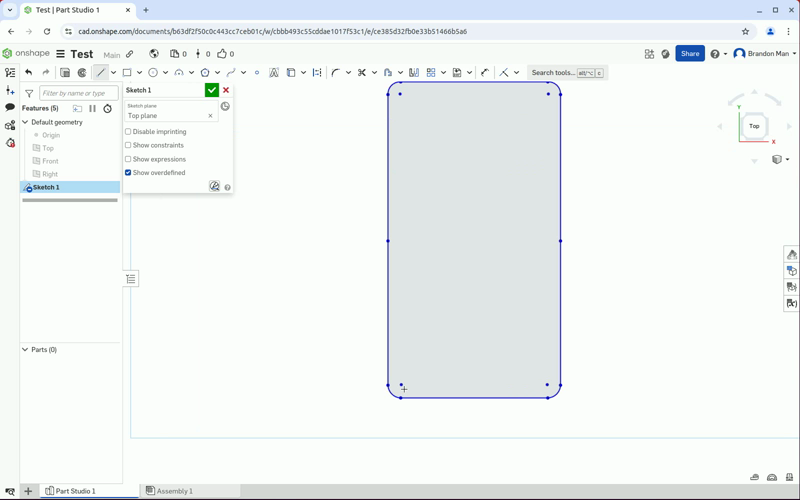
scroll(6)
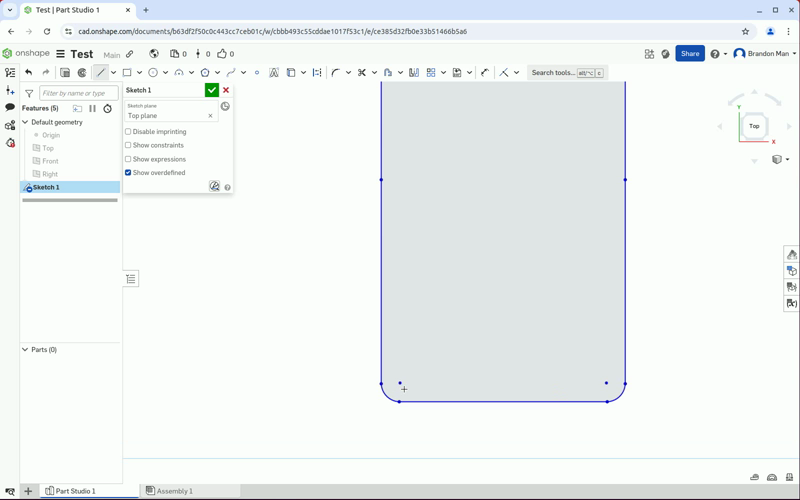
scroll(6)
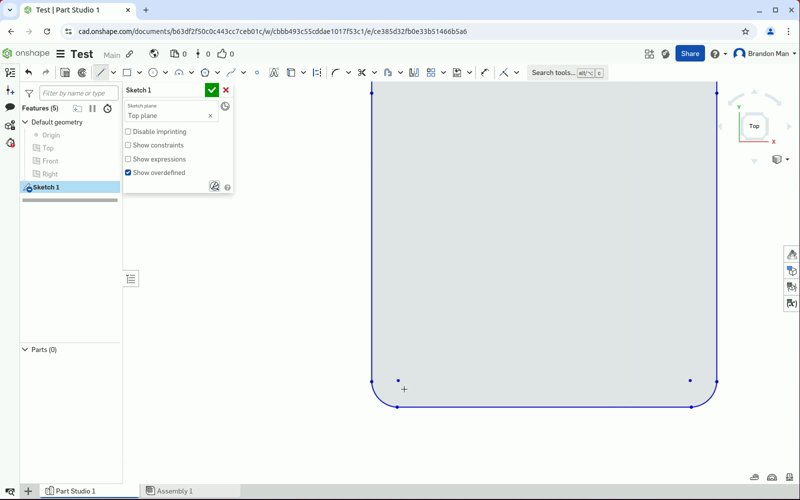
scroll(6)
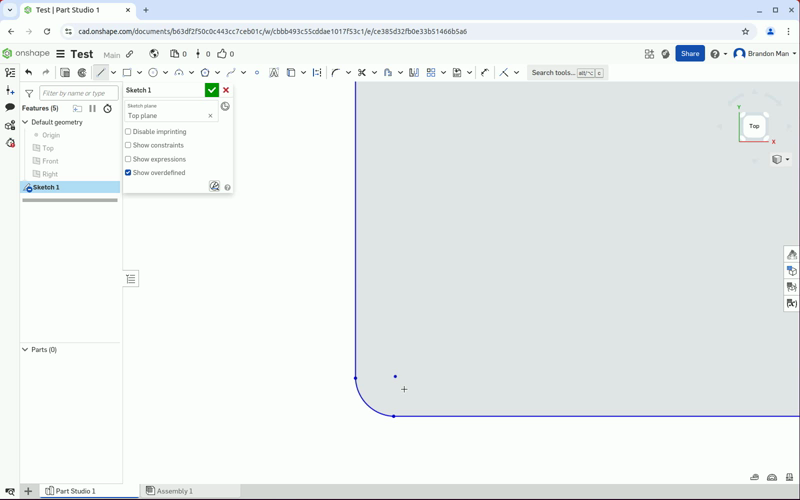
scroll(6)
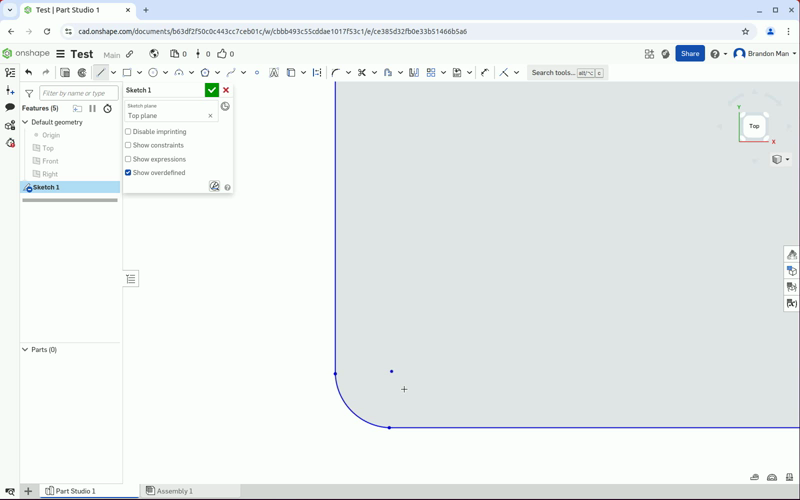
scroll(6)
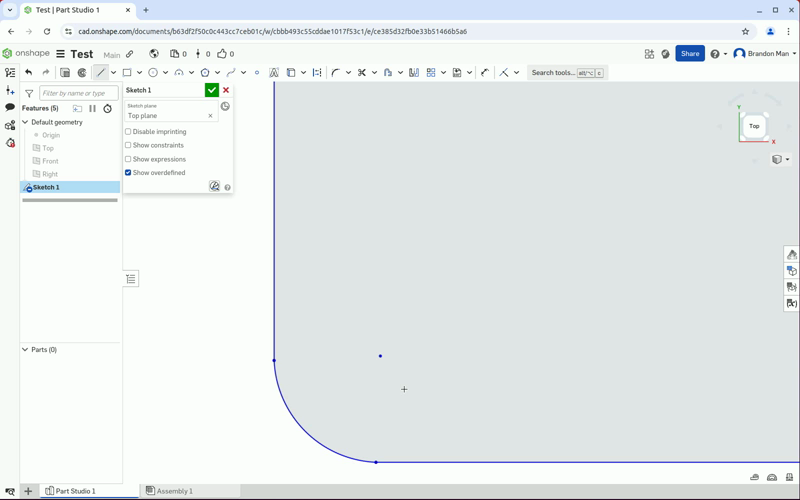
click(404, 388)
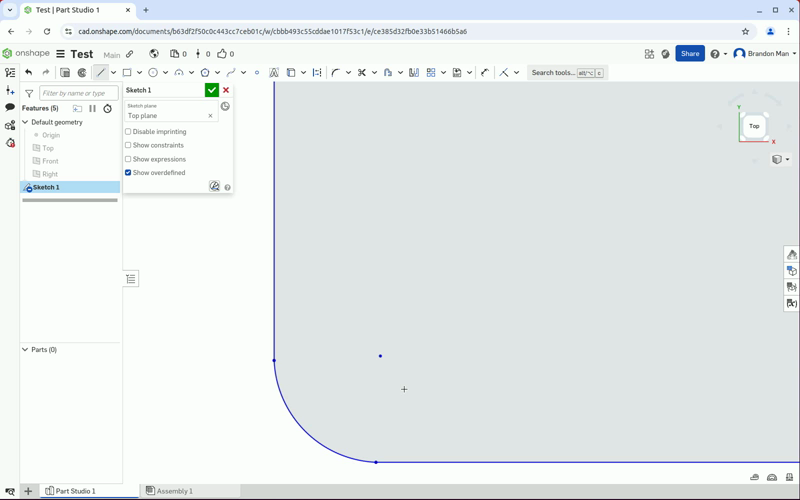
scroll(-6)
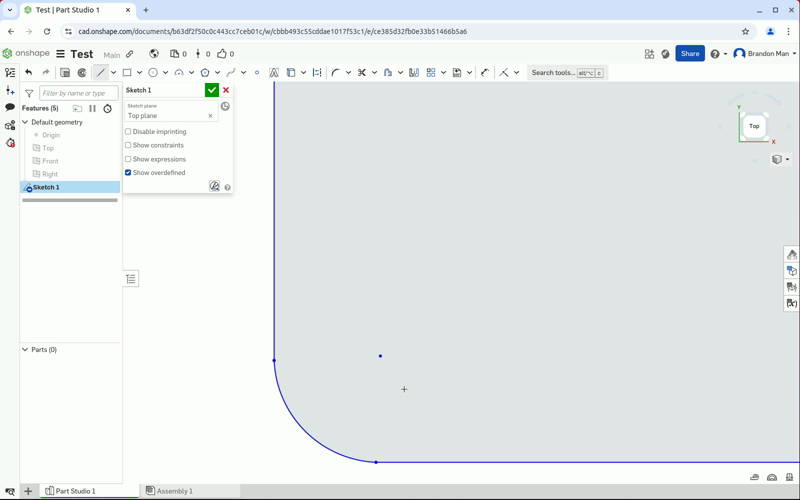
scroll(-6)
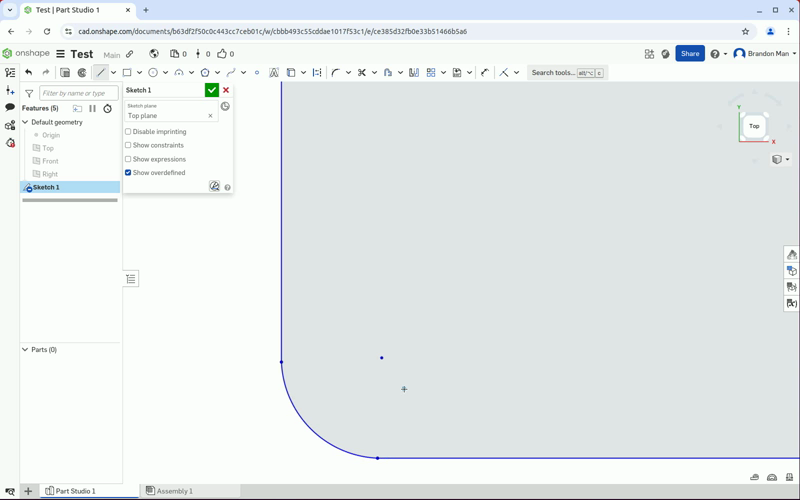
scroll(-6)
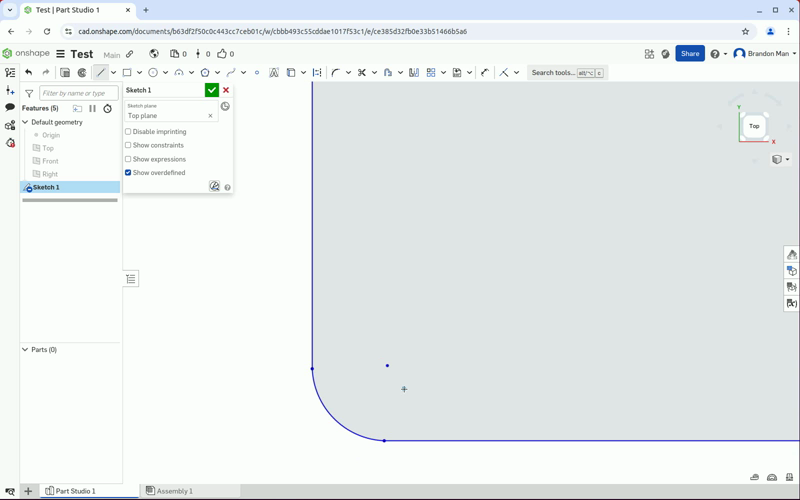
scroll(-6)
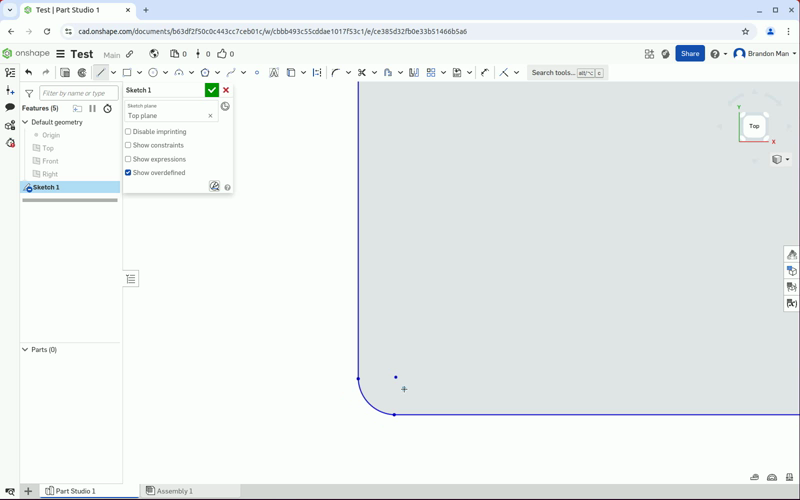
scroll(-6)
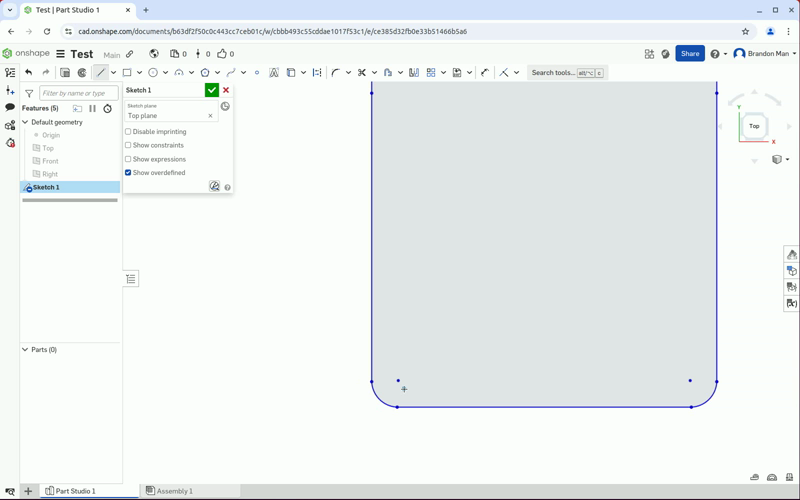
scroll(-6)
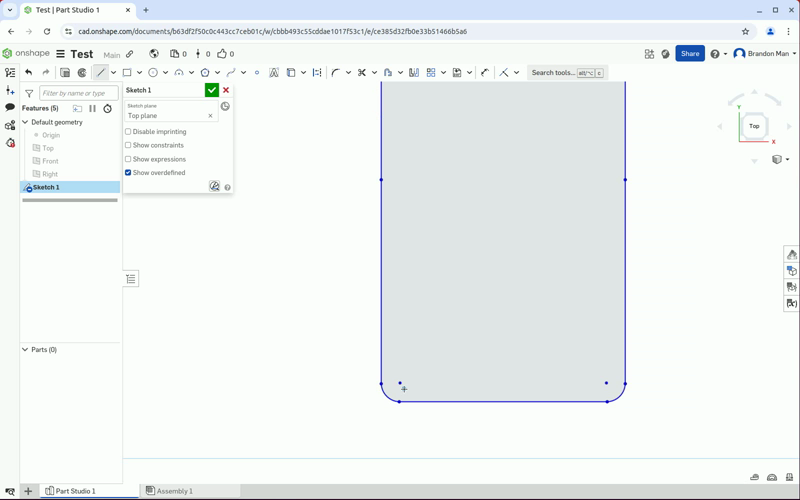
scroll(-6)
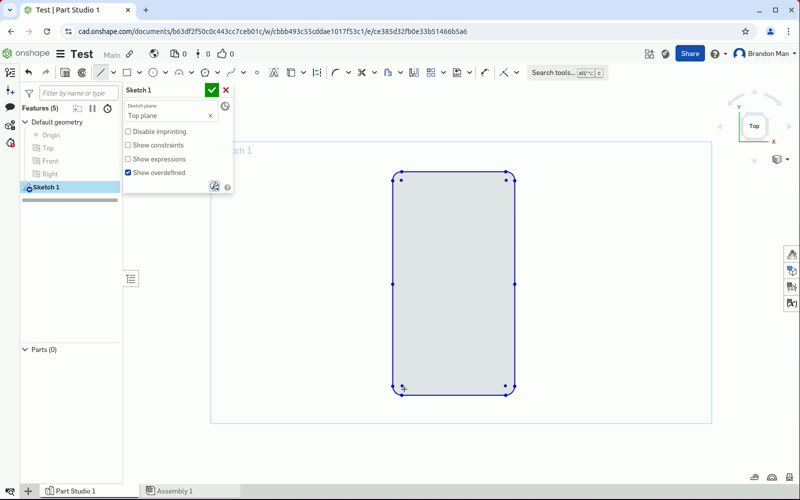
key_up(shift)
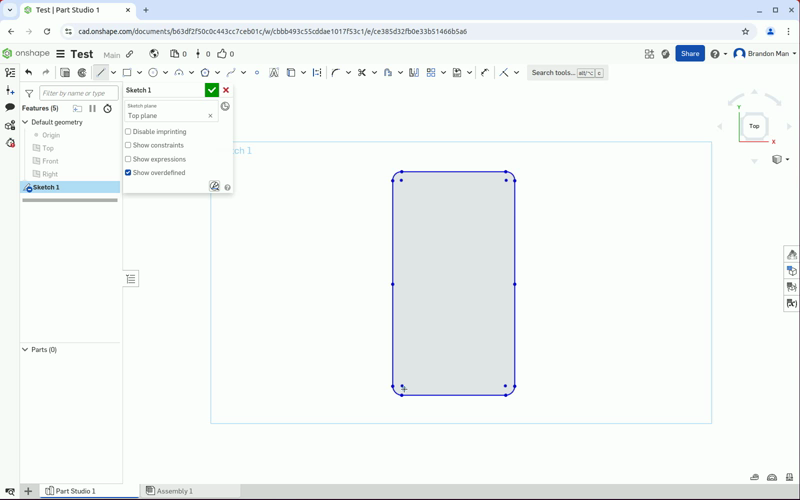
key_down(shift)
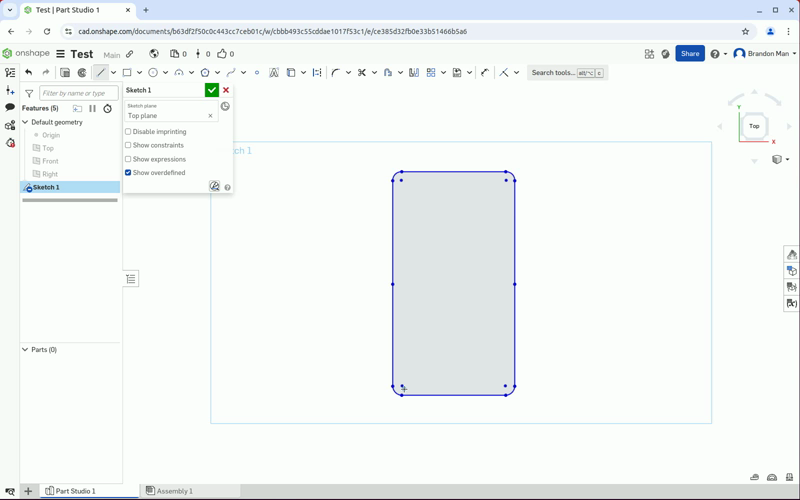
mouse_move(503, 388)
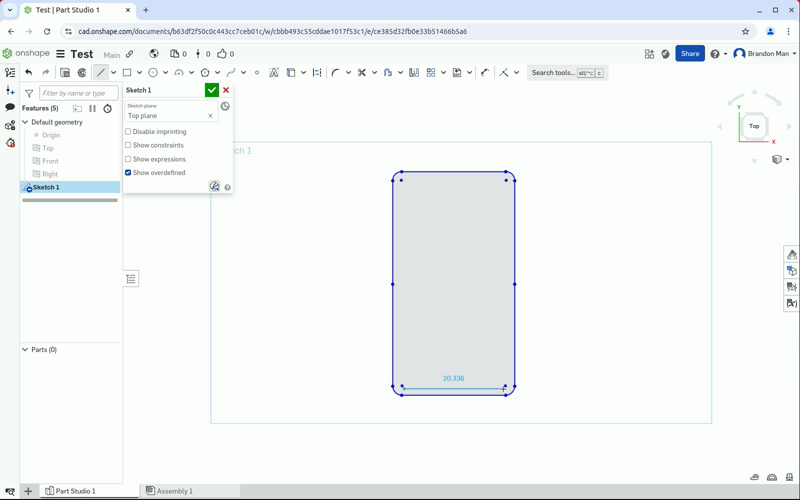
scroll(6)
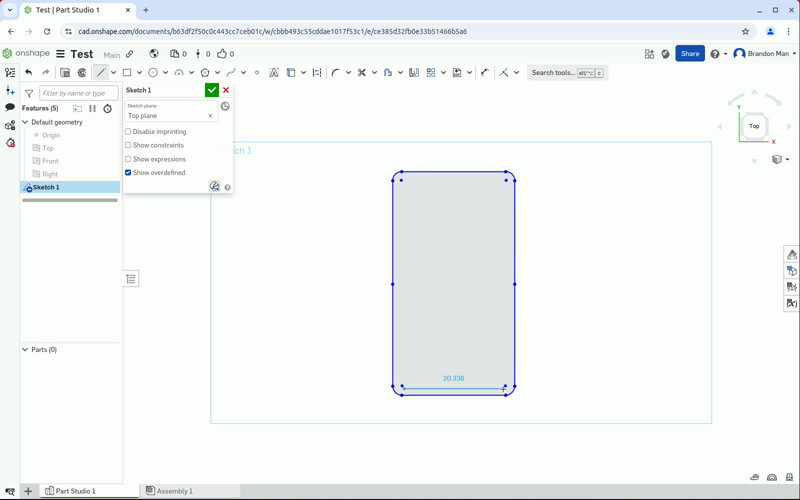
scroll(6)
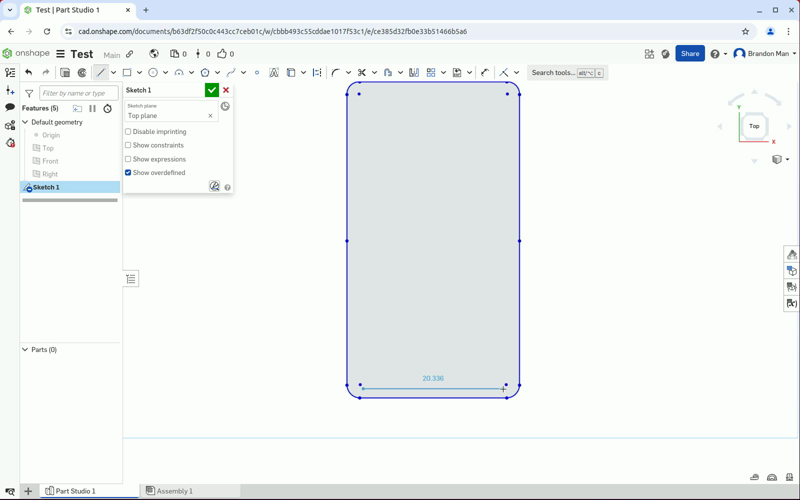
scroll(6)
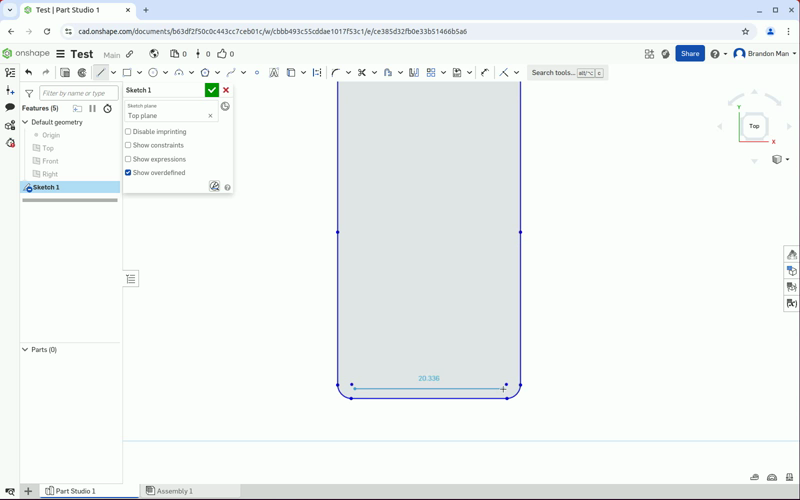
scroll(6)
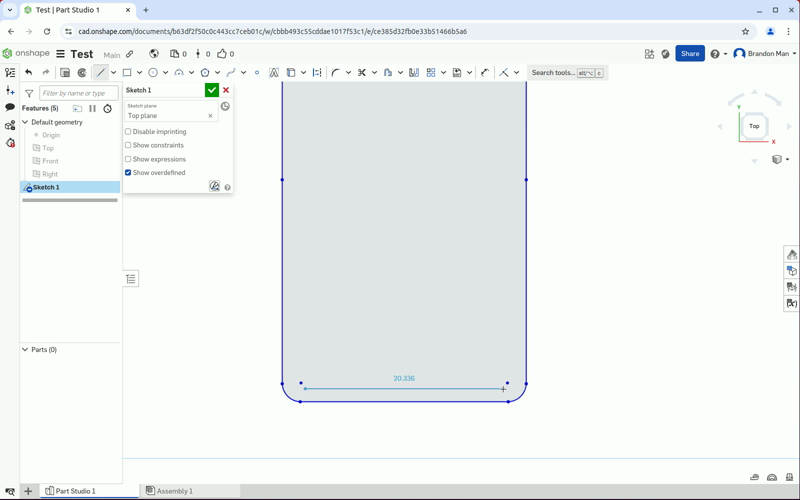
scroll(6)
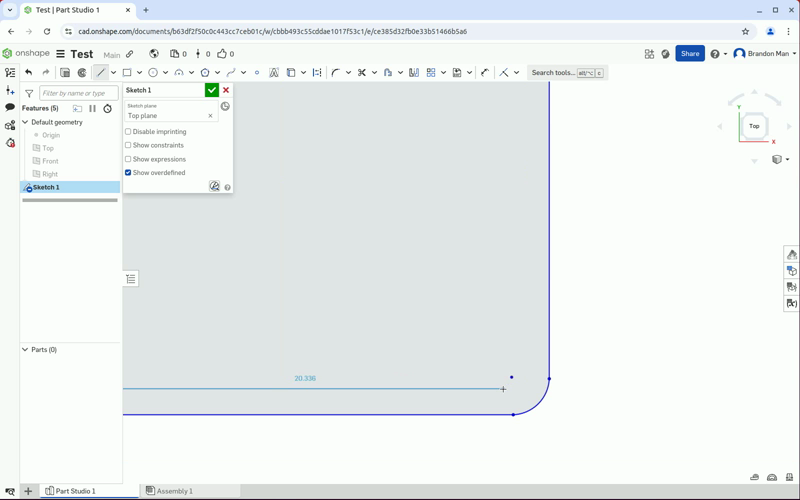
scroll(6)
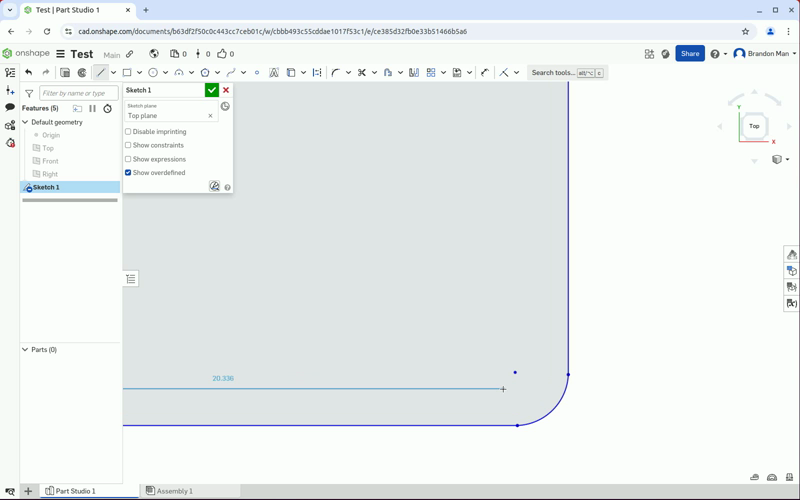
scroll(6)
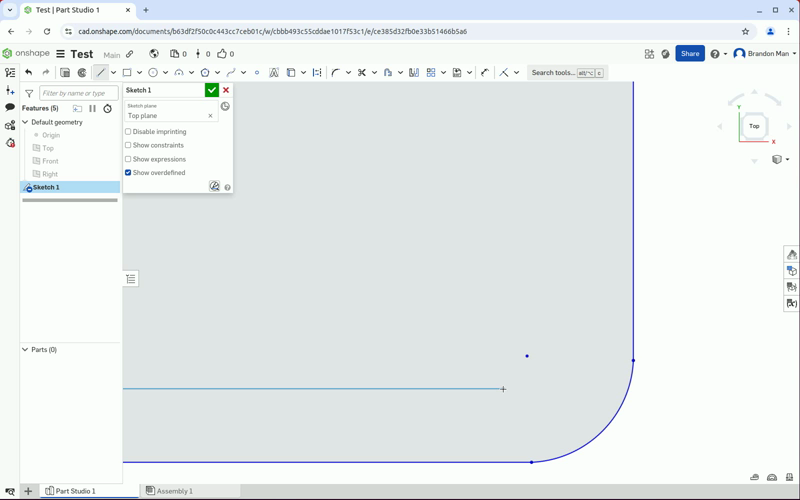
click(503, 388)
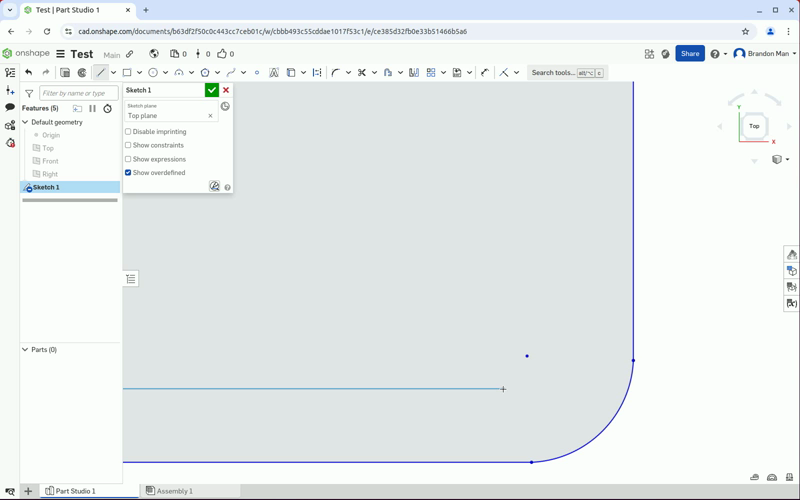
scroll(-6)
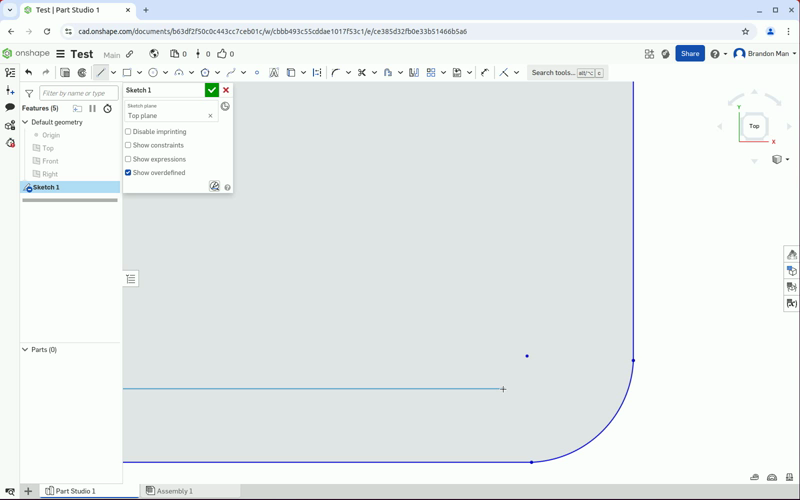
scroll(-6)
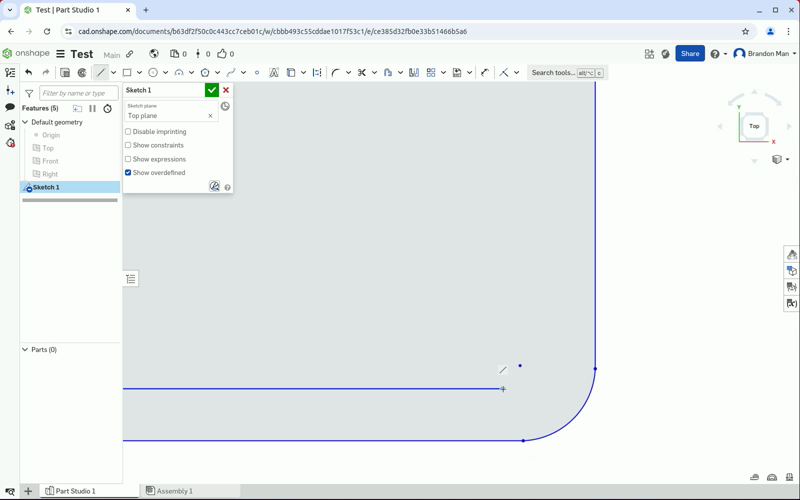
scroll(-6)
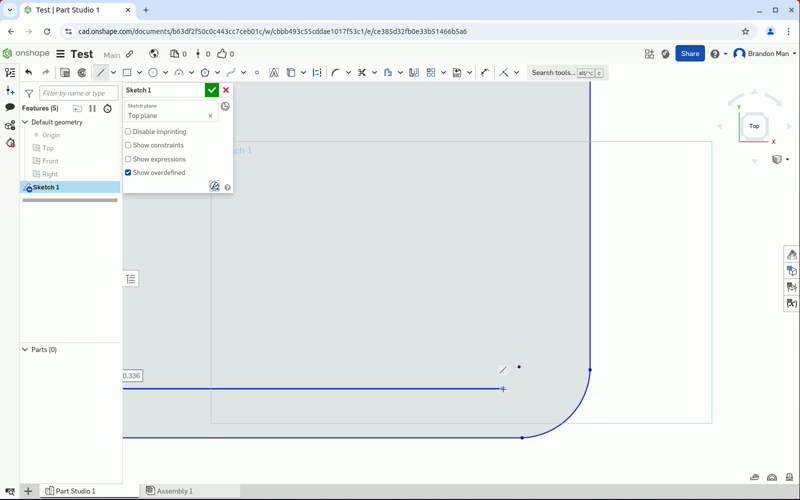
scroll(-6)
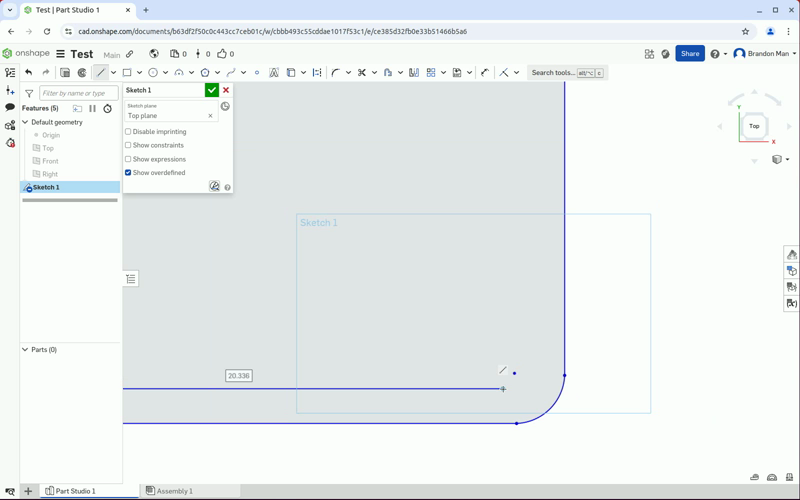
scroll(-6)
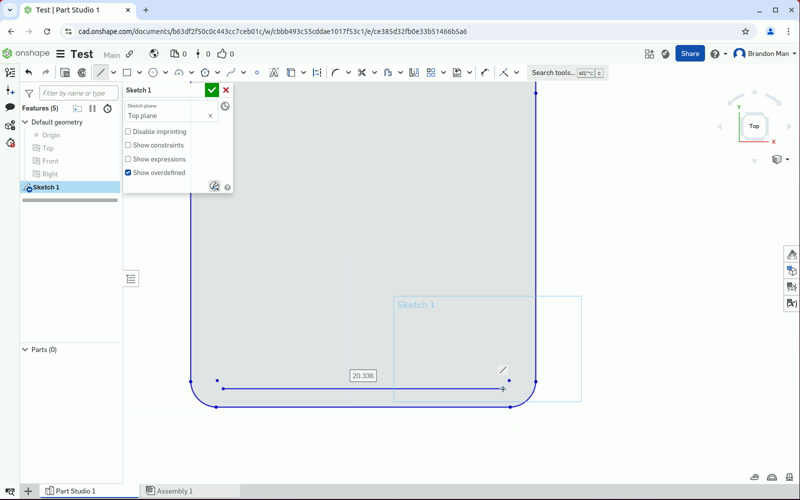
scroll(-6)
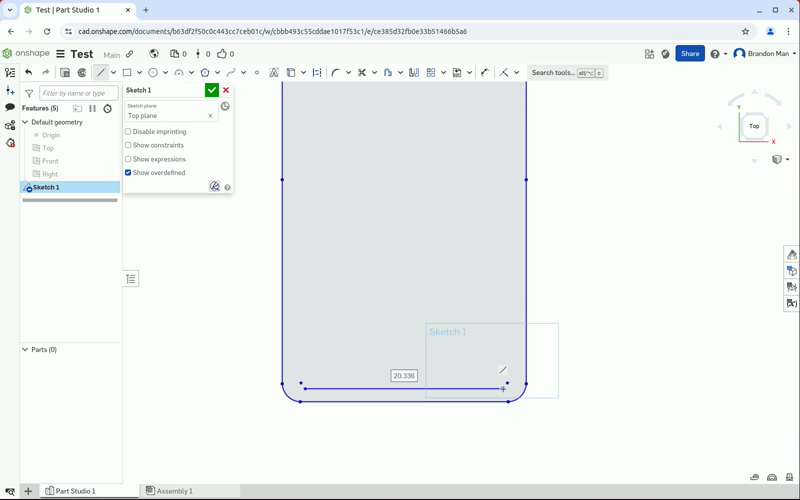
scroll(-6)
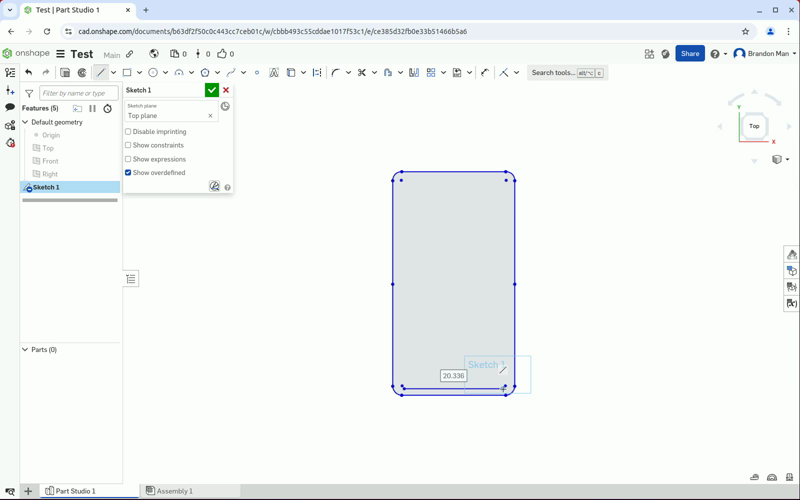
key_up(shift)
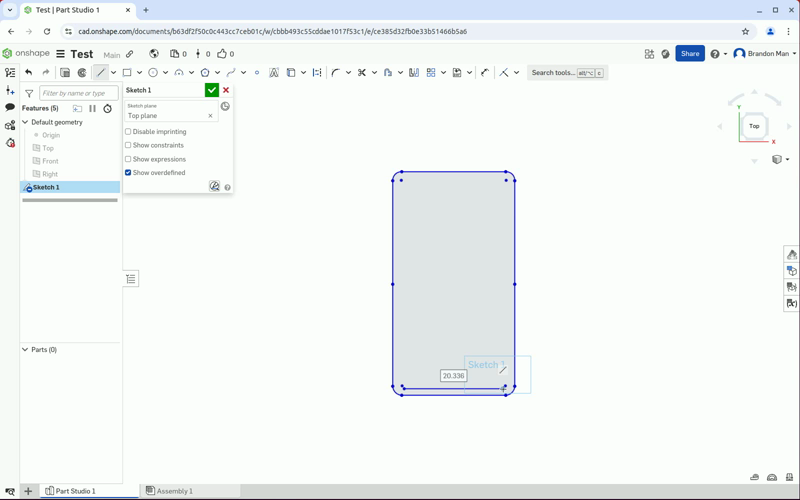
key_down(shift)
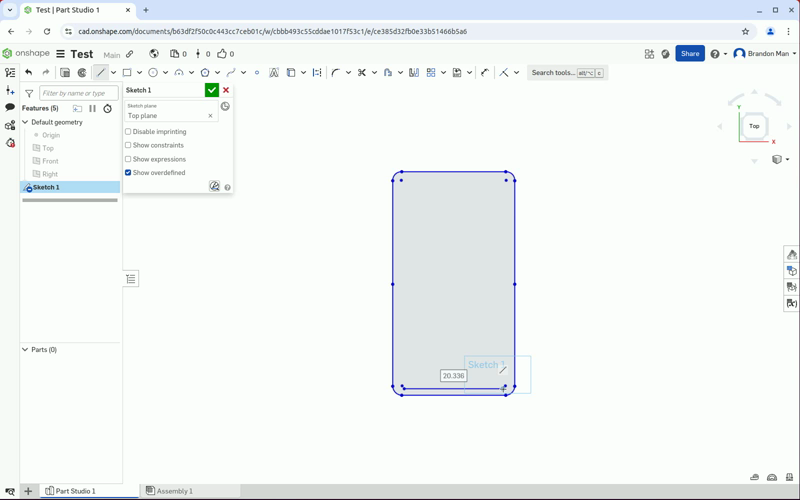
mouse_move(503, 284)
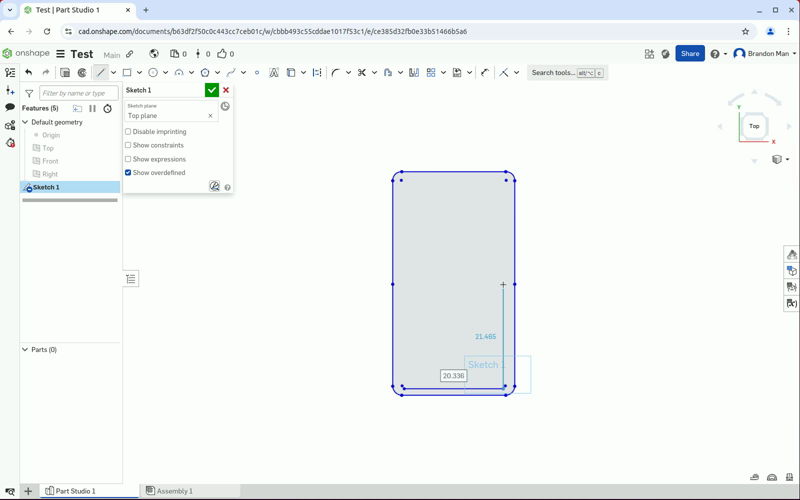
click(503, 284)
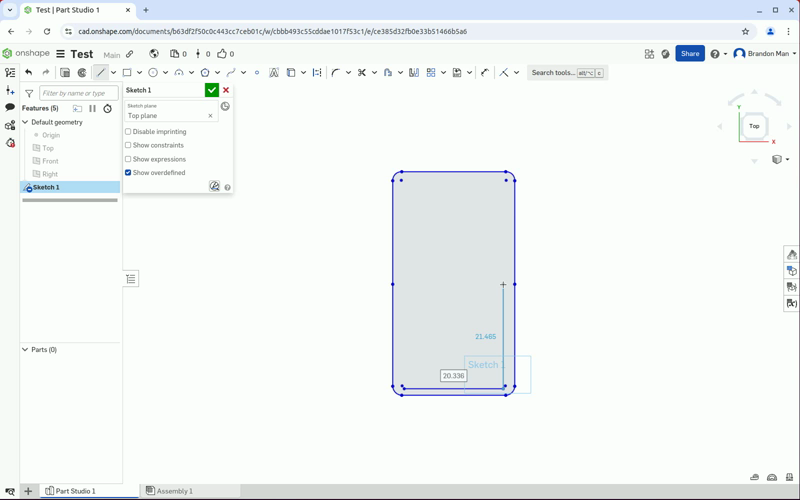
key_up(shift)
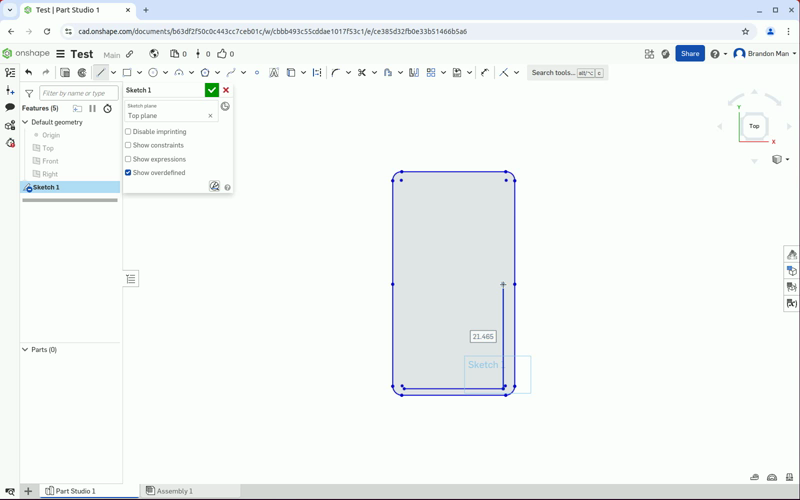
key_down(shift)
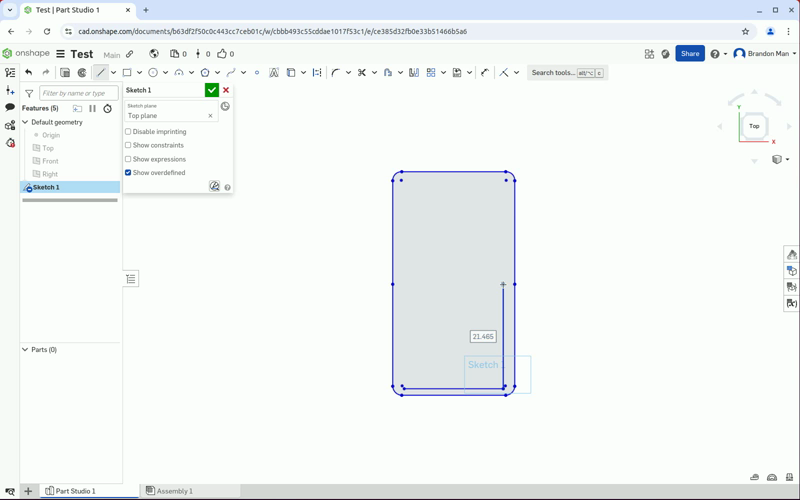
mouse_move(503, 178)
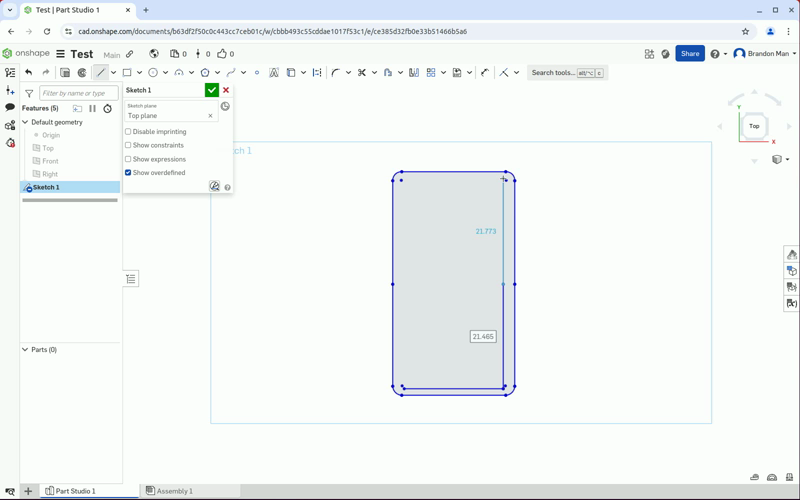
scroll(6)
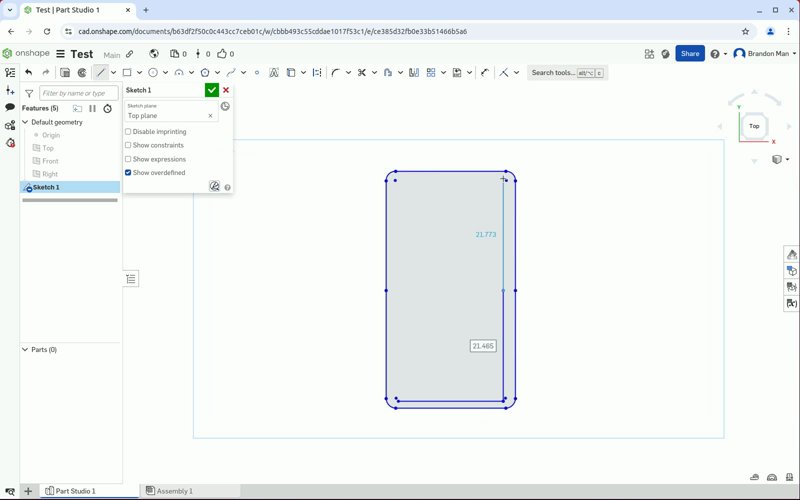
scroll(6)
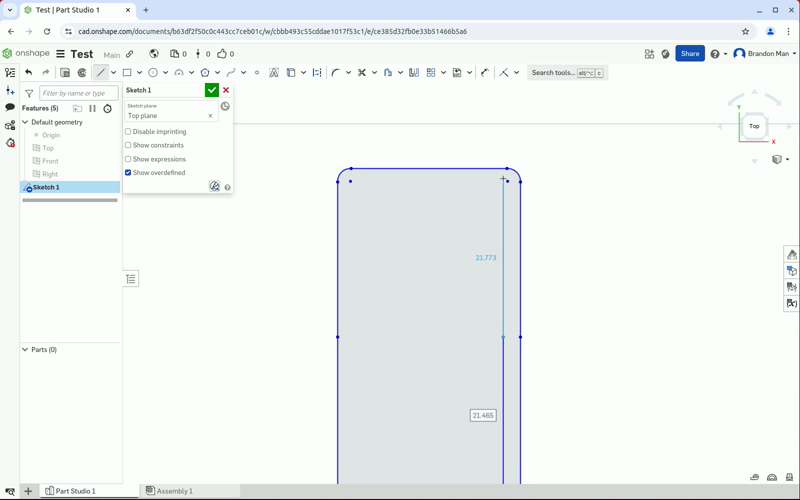
scroll(6)
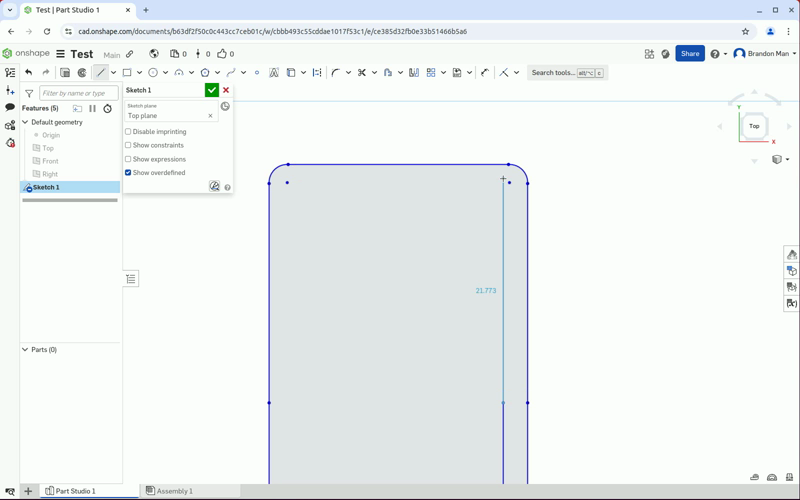
scroll(6)
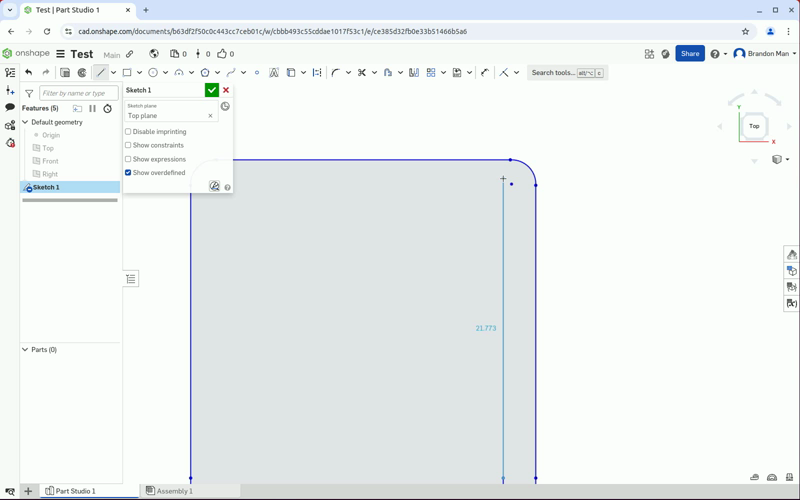
scroll(6)
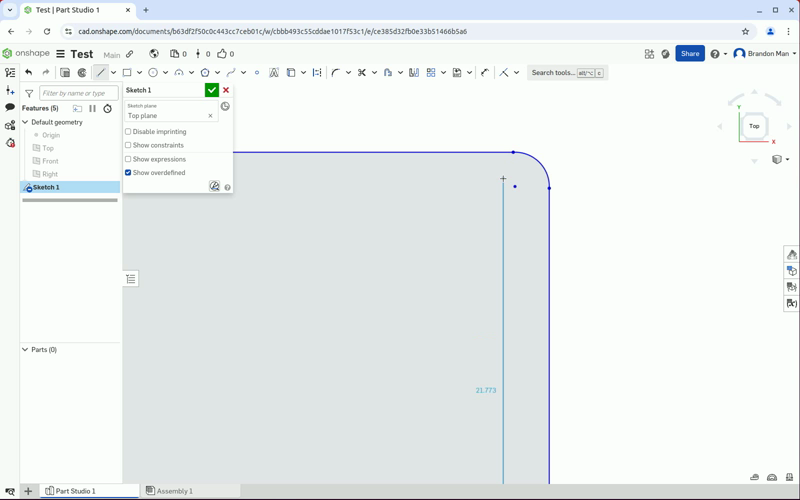
scroll(6)
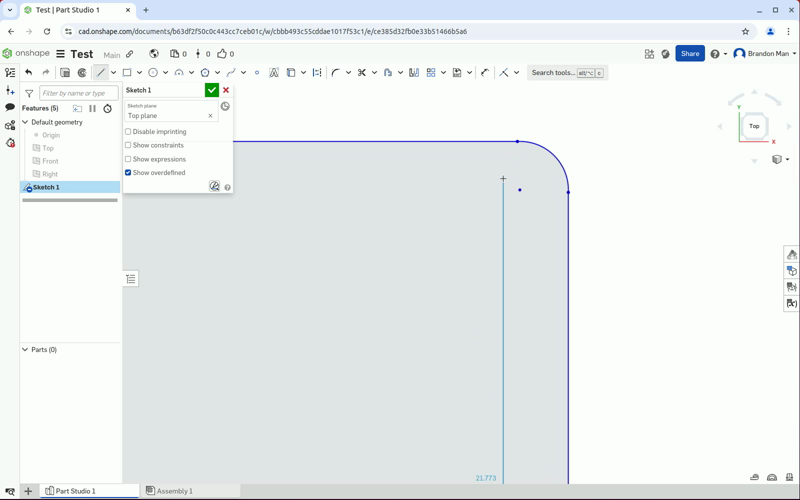
scroll(6)
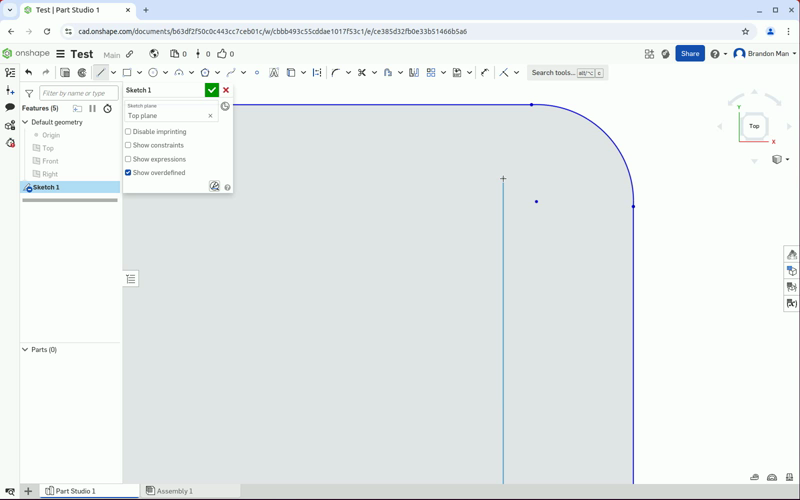
click(503, 178)
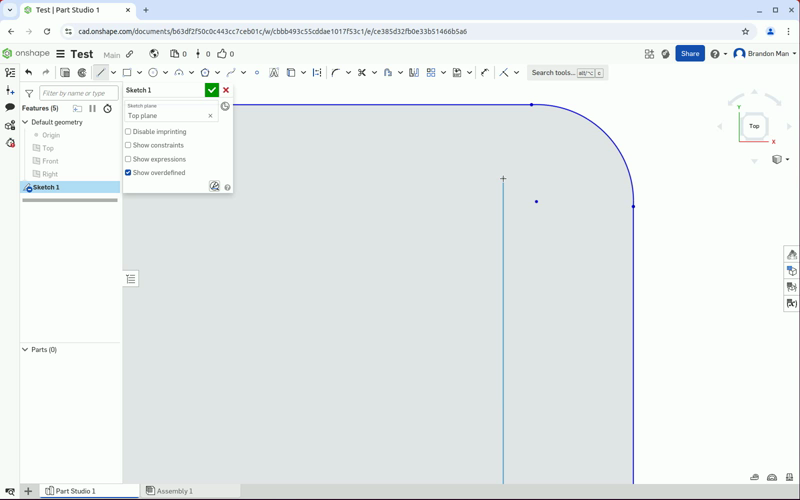
scroll(-6)
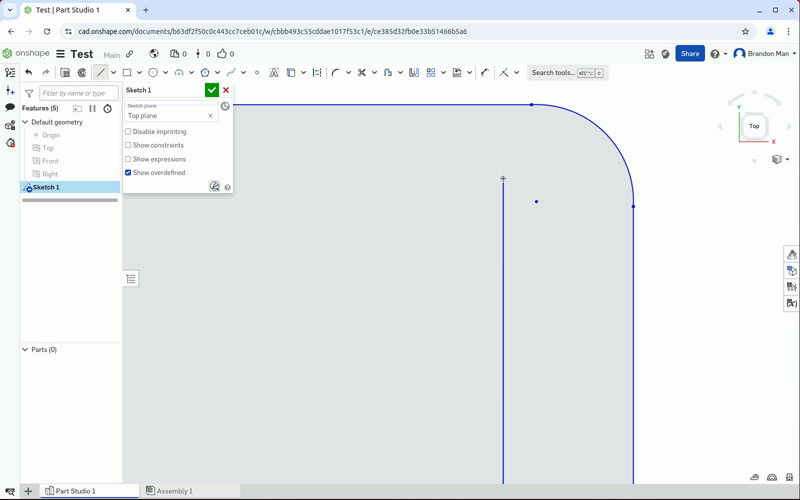
scroll(-6)
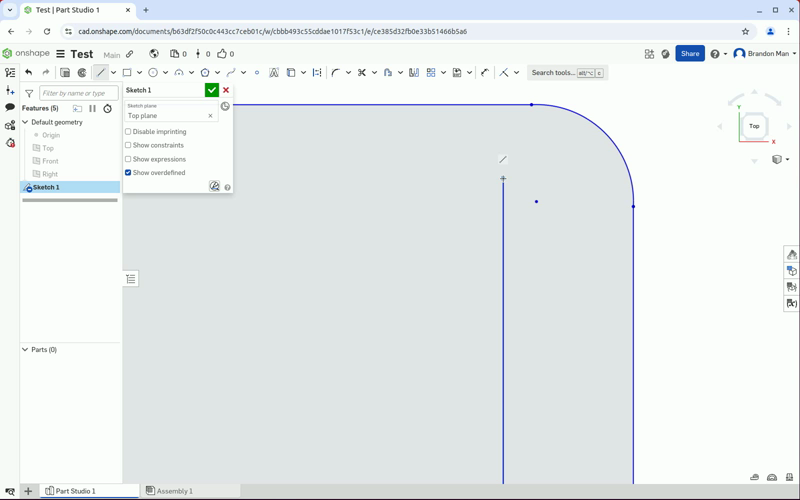
scroll(-6)
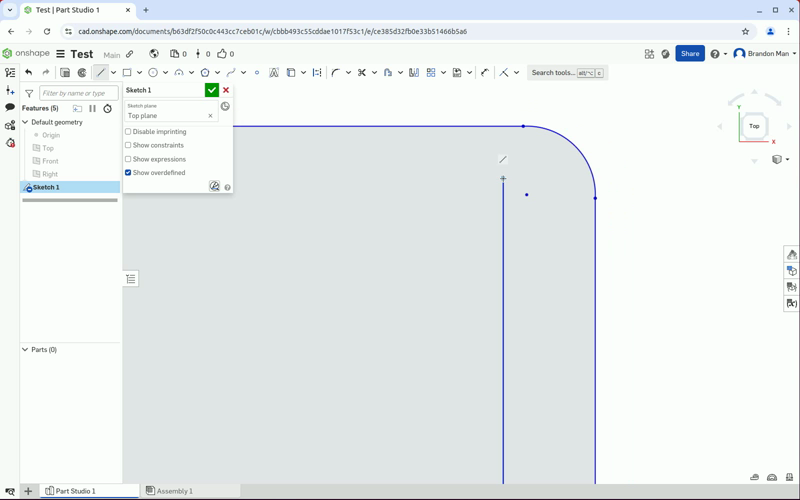
scroll(-6)
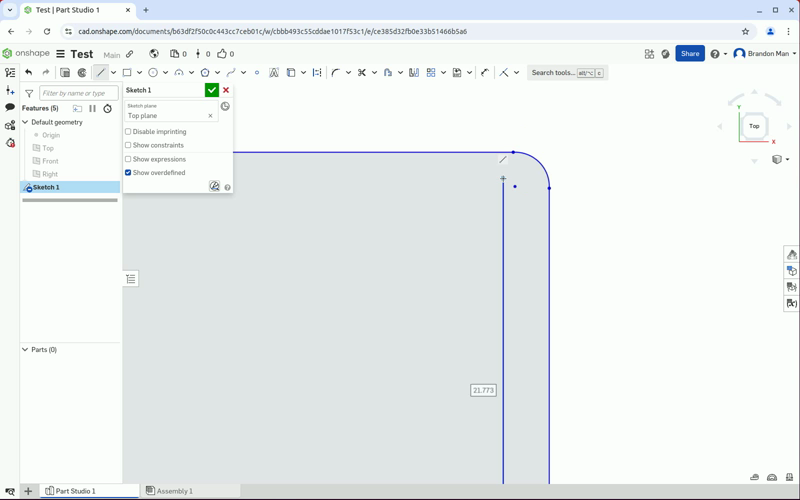
scroll(-6)
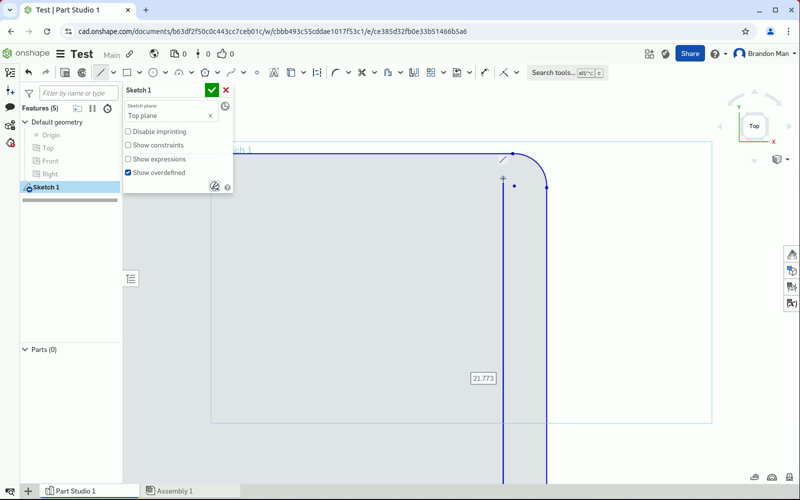
scroll(-6)
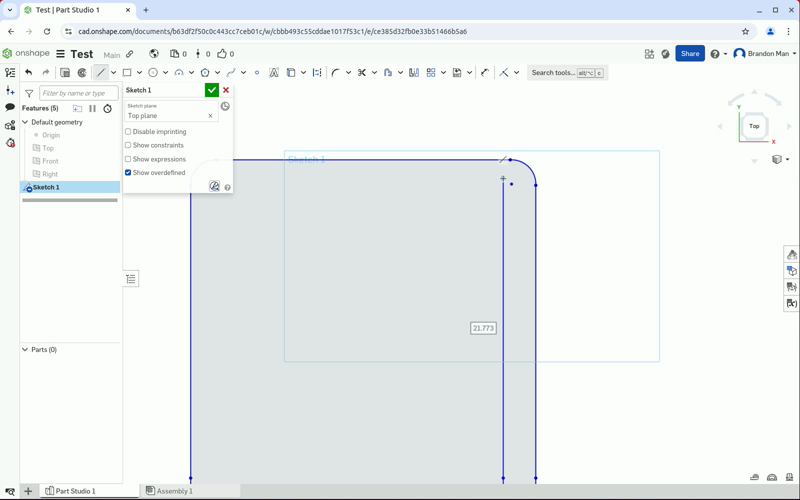
scroll(-6)
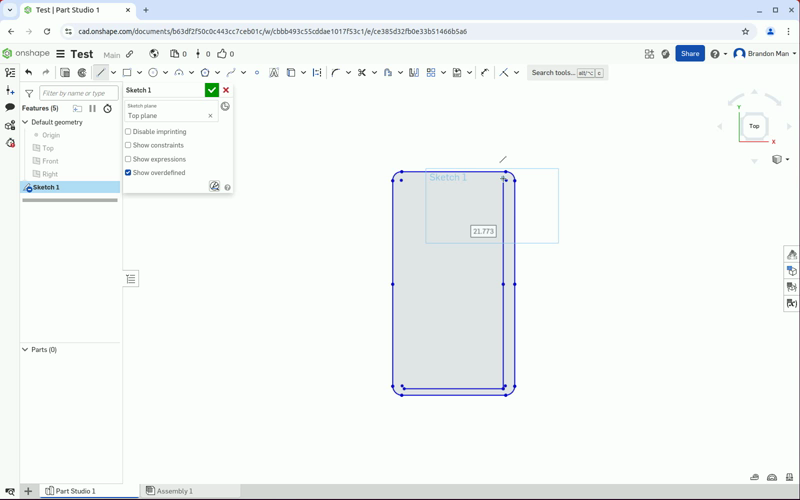
key_up(shift)
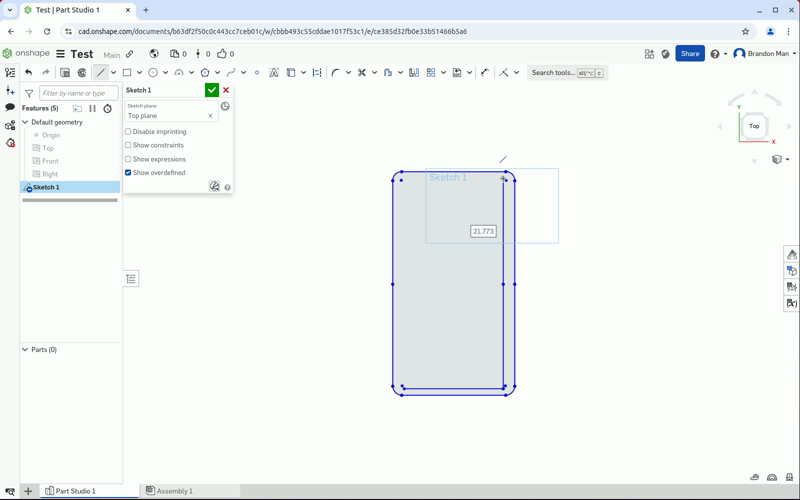
key_down(shift)
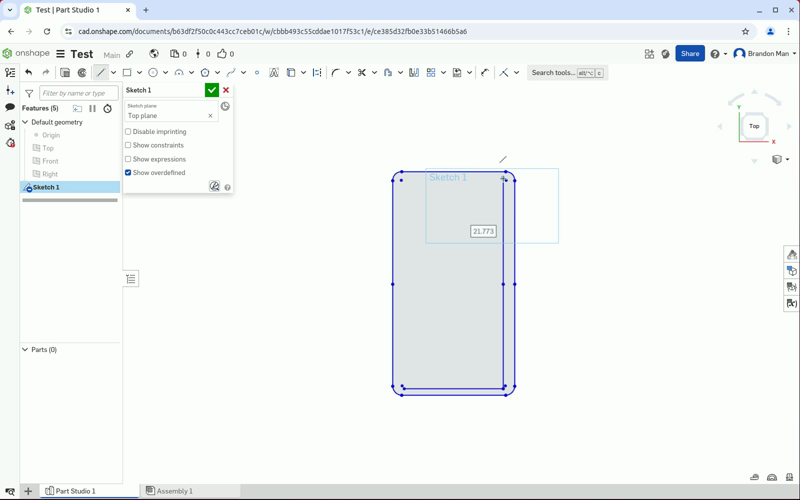
mouse_move(404, 178)
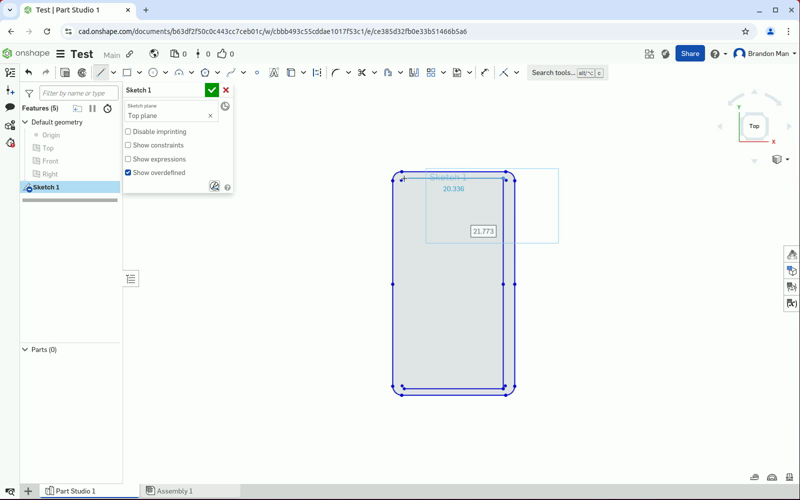
scroll(6)
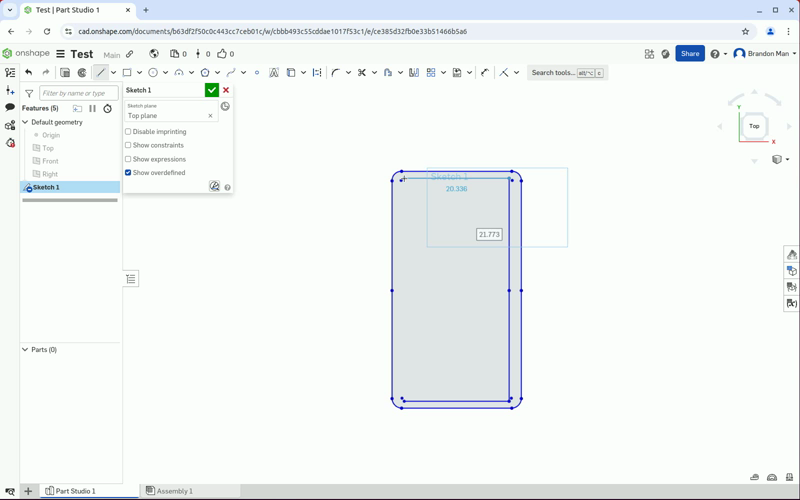
scroll(6)
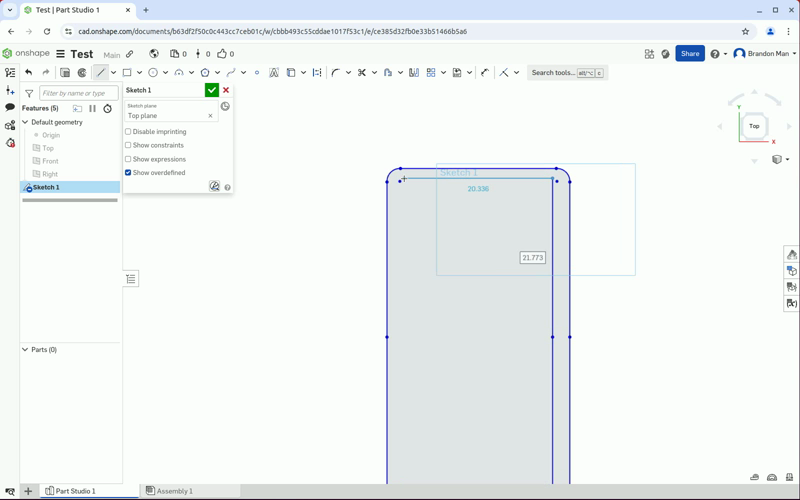
scroll(6)
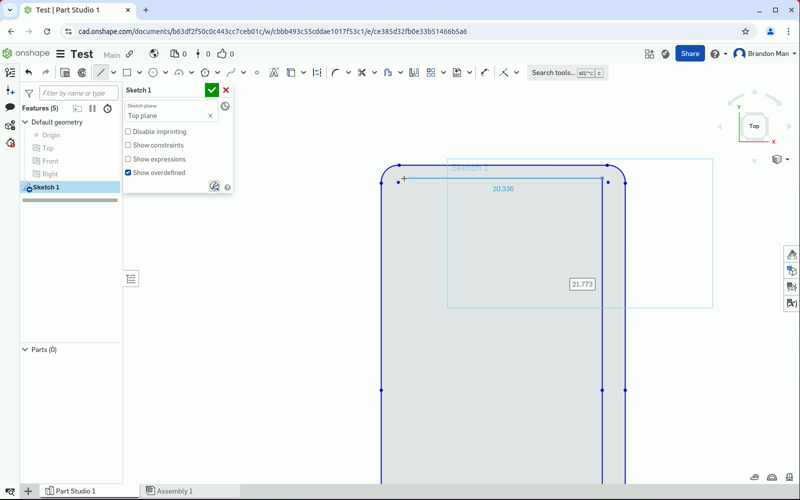
scroll(6)
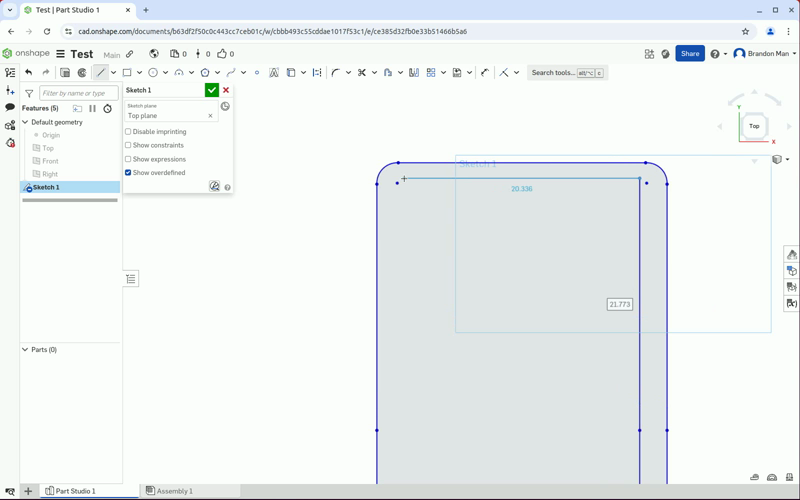
scroll(6)
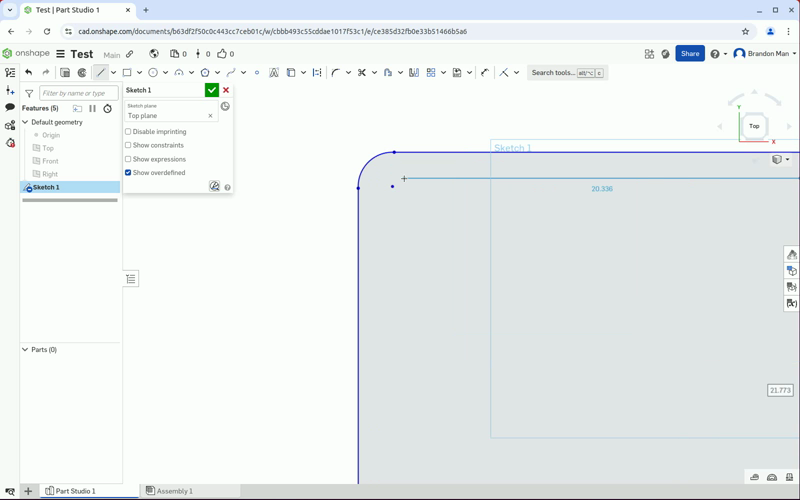
scroll(6)
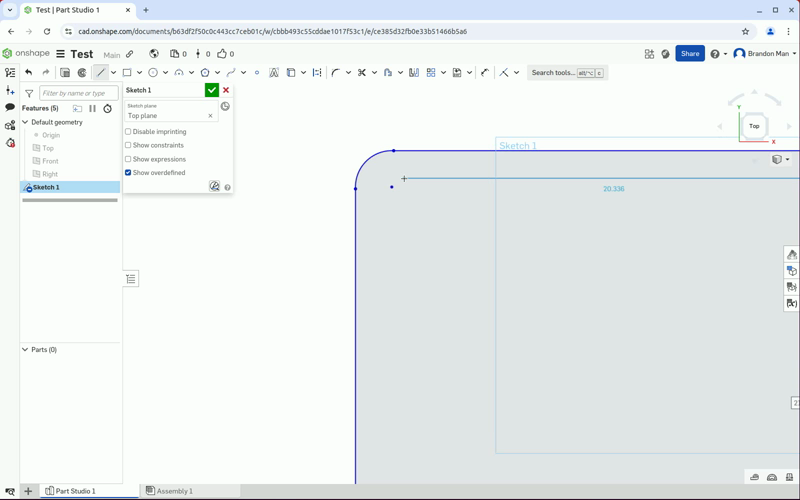
scroll(6)
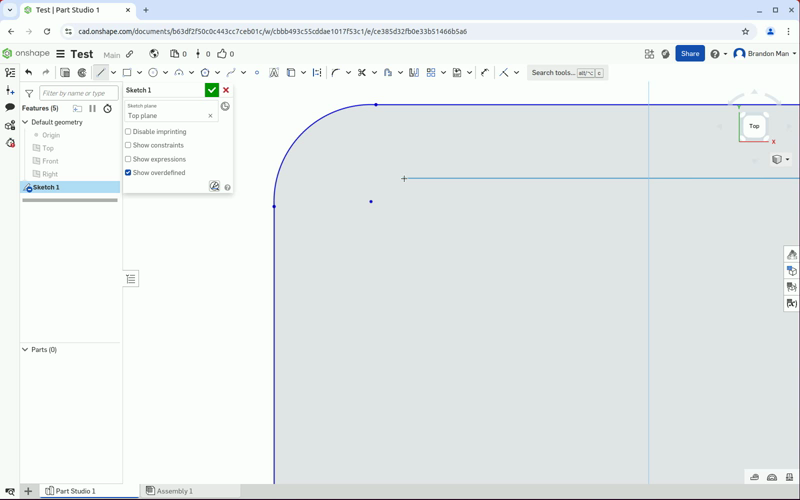
click(404, 178)
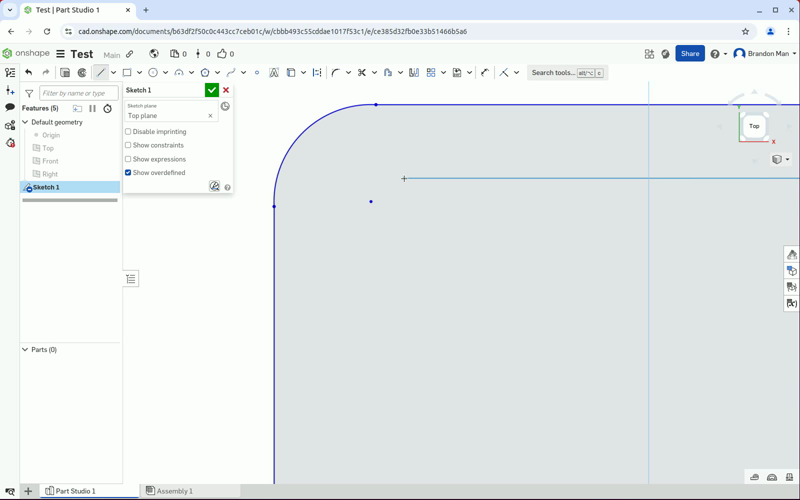
scroll(-6)
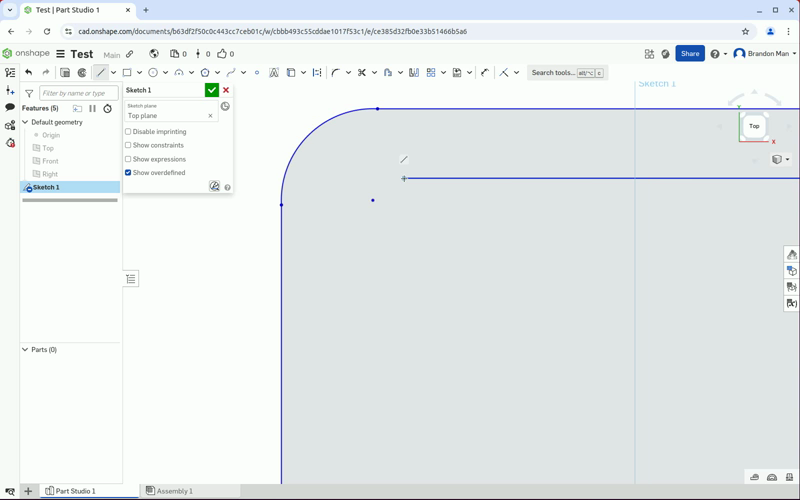
scroll(-6)
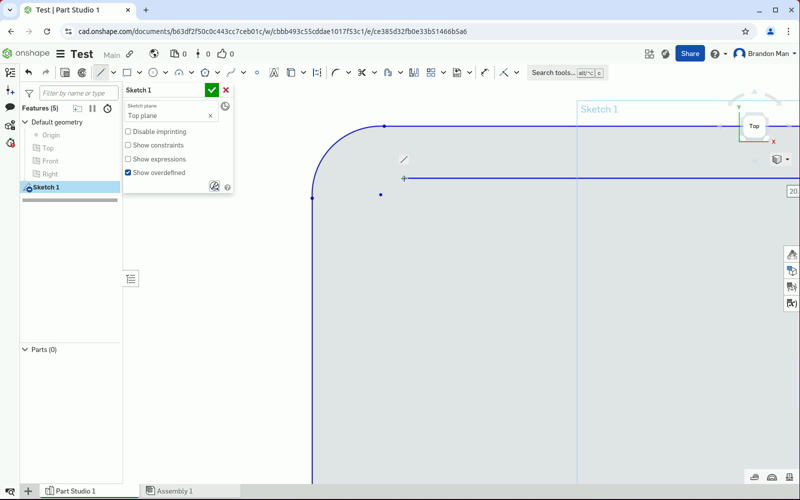
scroll(-6)
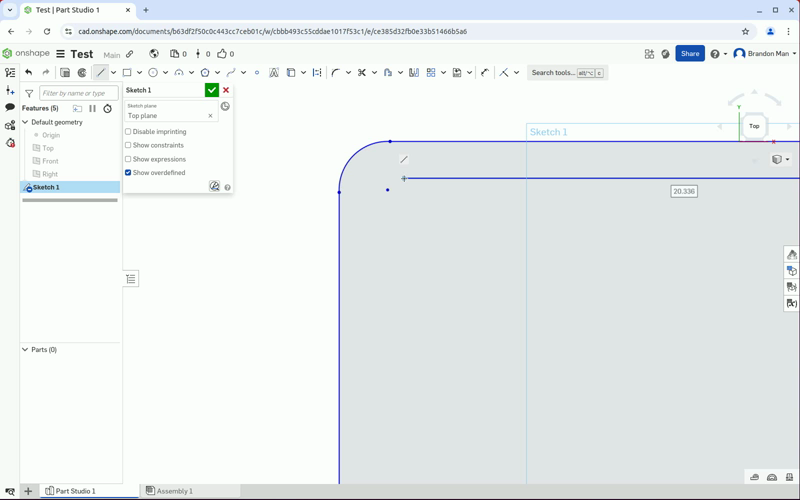
scroll(-6)
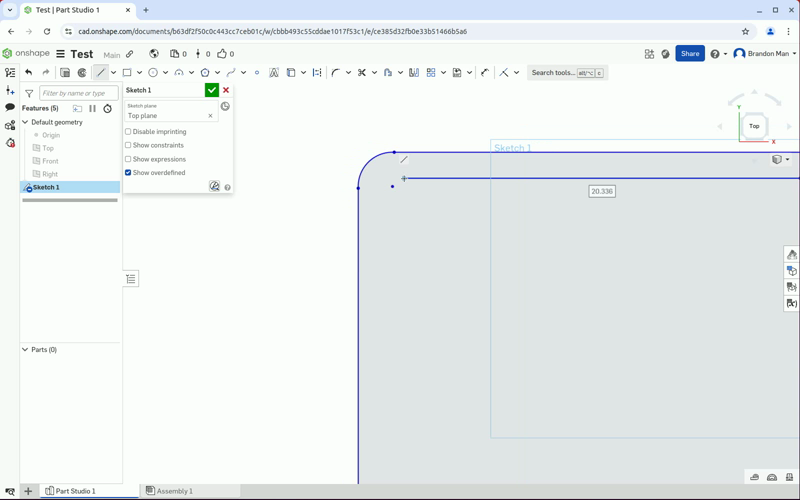
scroll(-6)
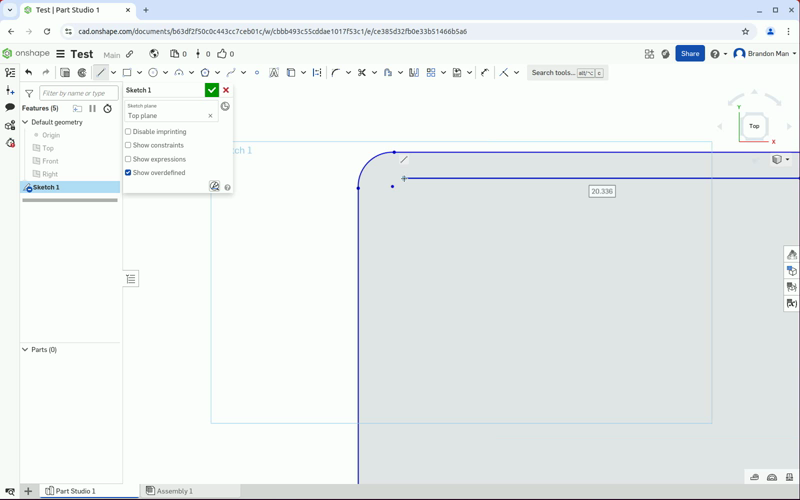
scroll(-6)
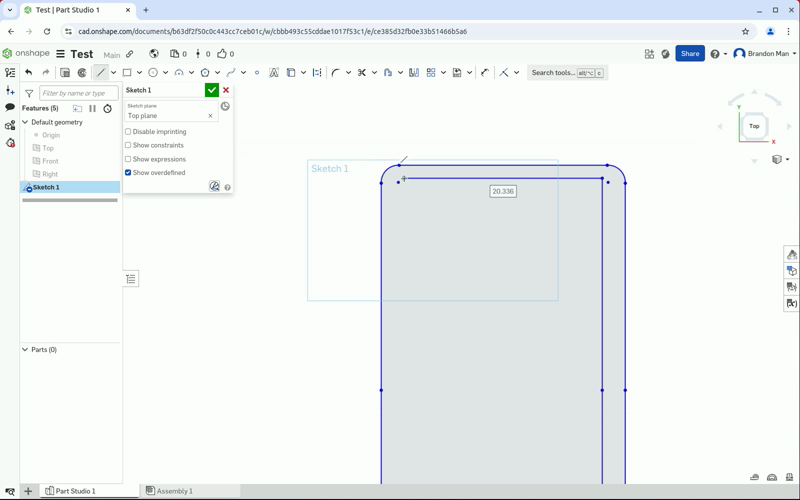
scroll(-6)
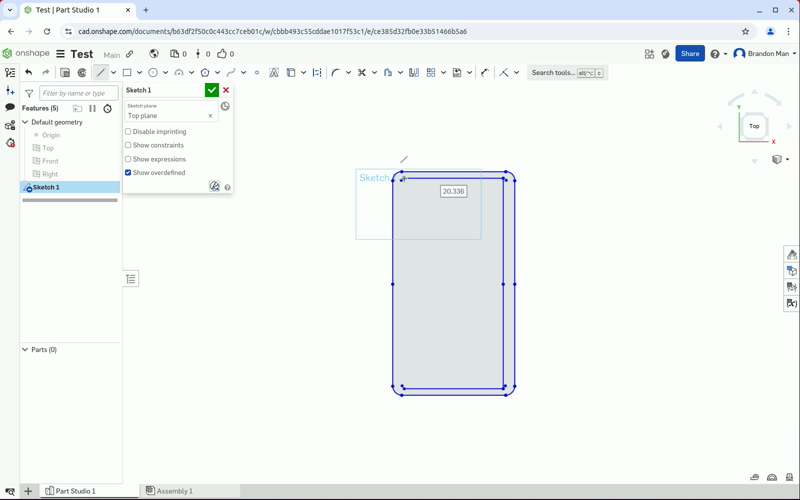
key_up(shift)
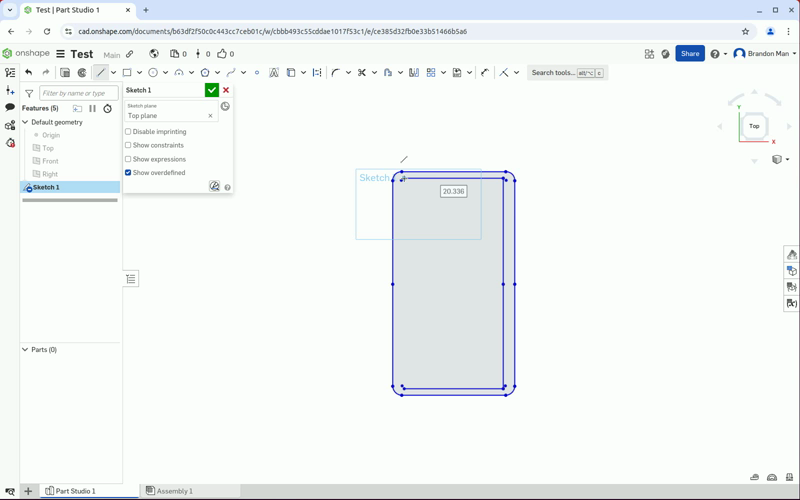
key_down(shift)
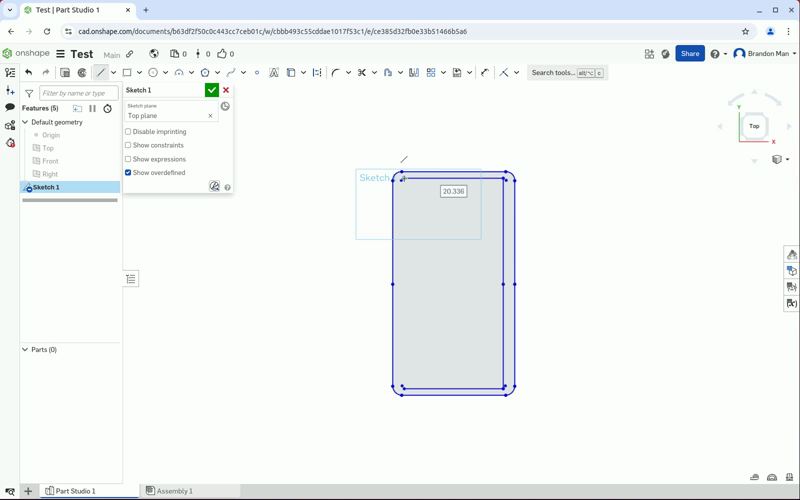
mouse_move(404, 284)
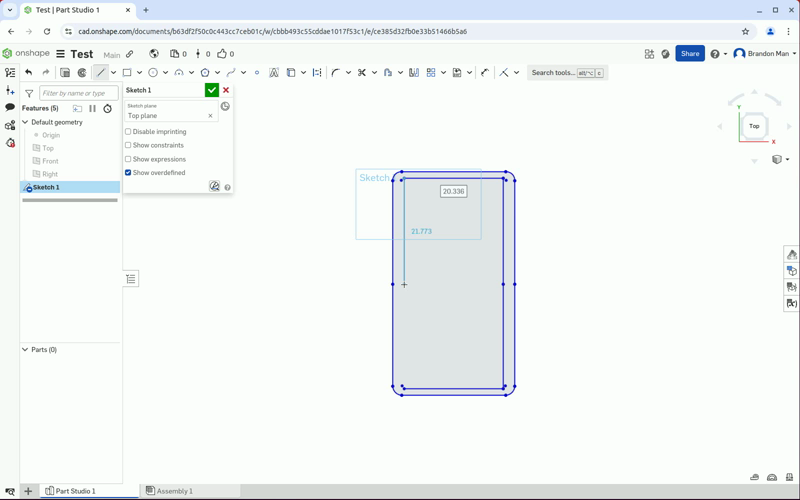
click(404, 284)
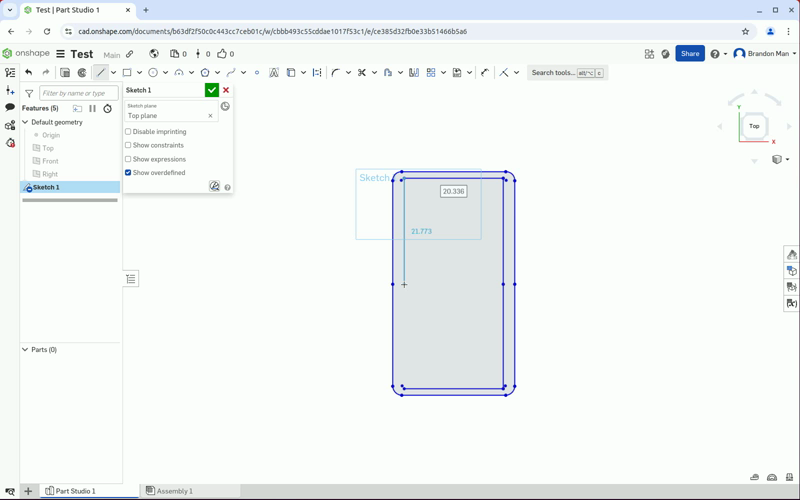
key_up(shift)
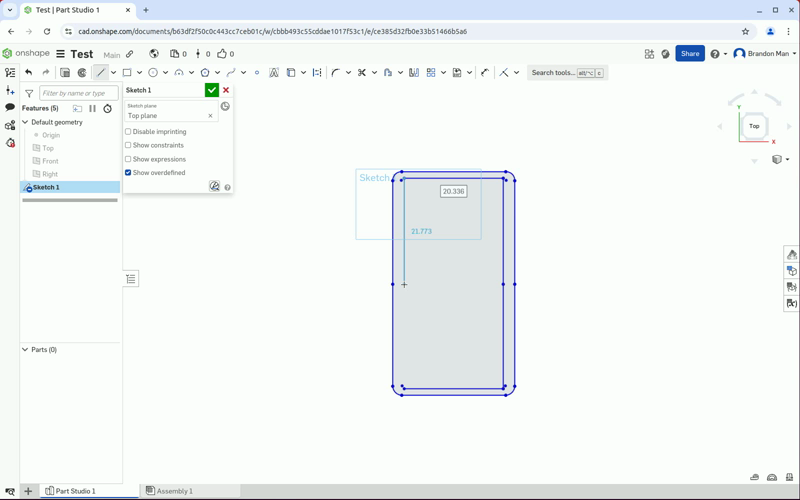
key_down(shift)
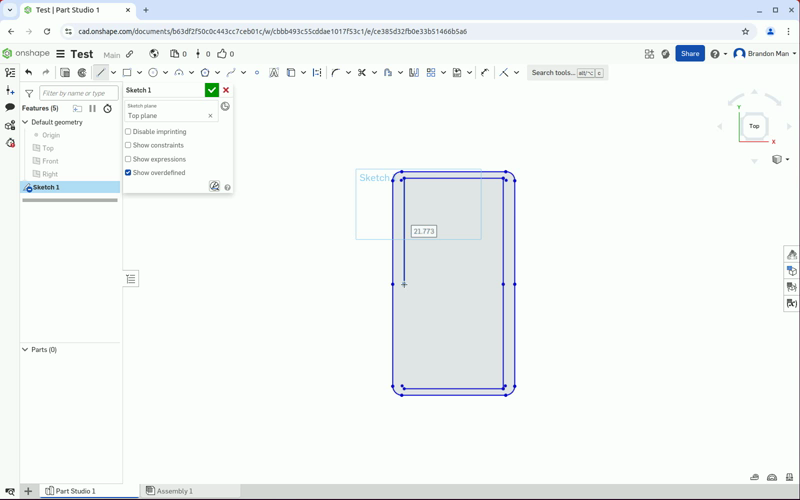
mouse_move(404, 388)
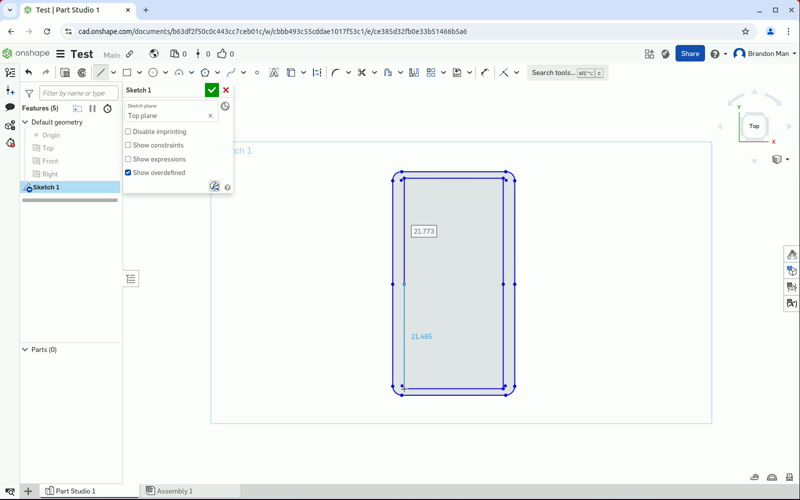
scroll(6)
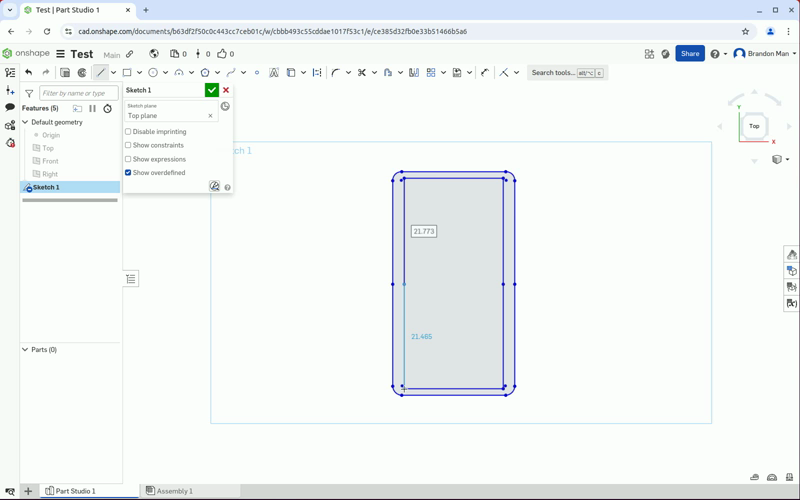
scroll(6)
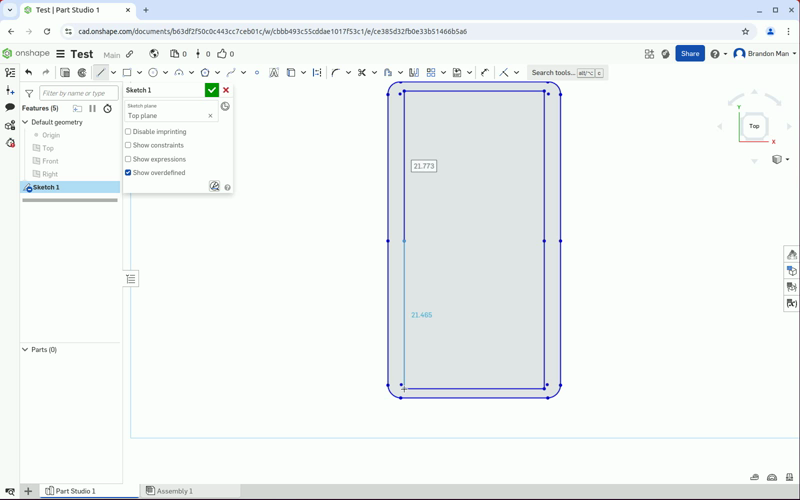
scroll(6)
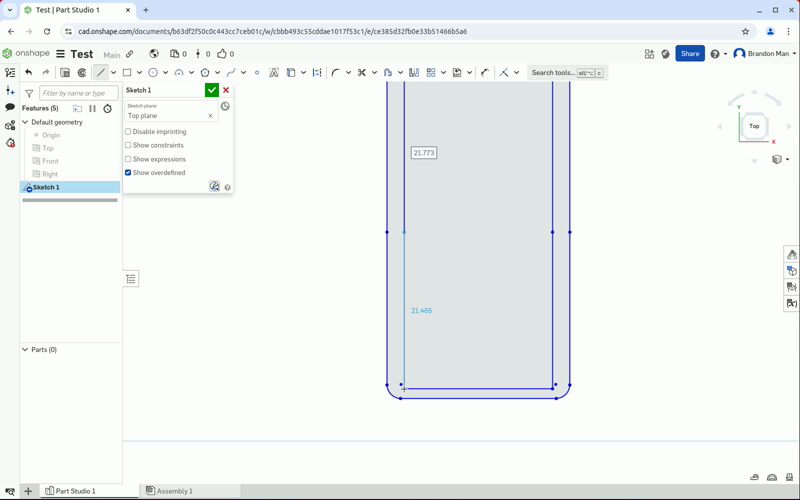
scroll(6)
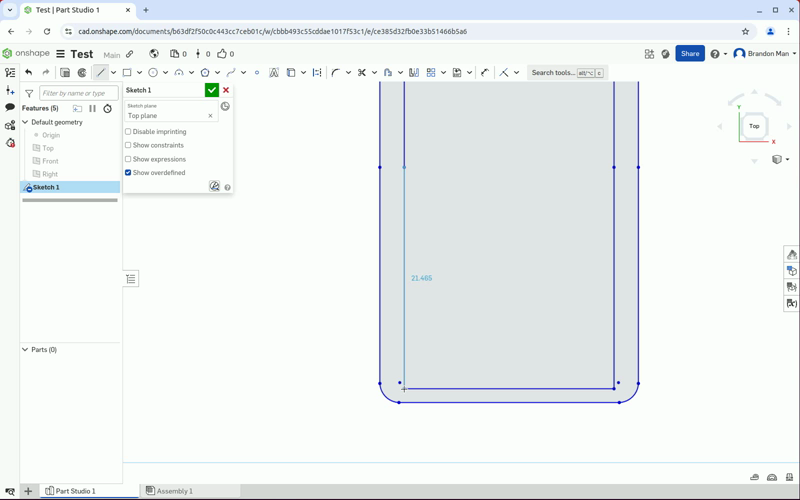
scroll(6)
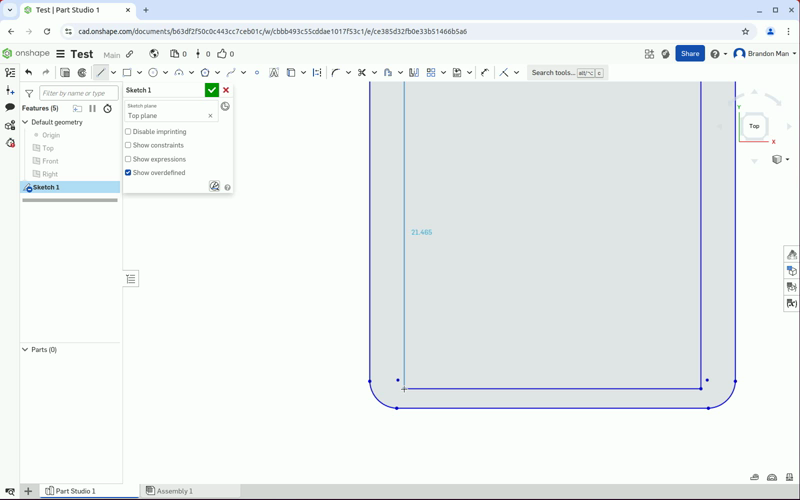
scroll(6)
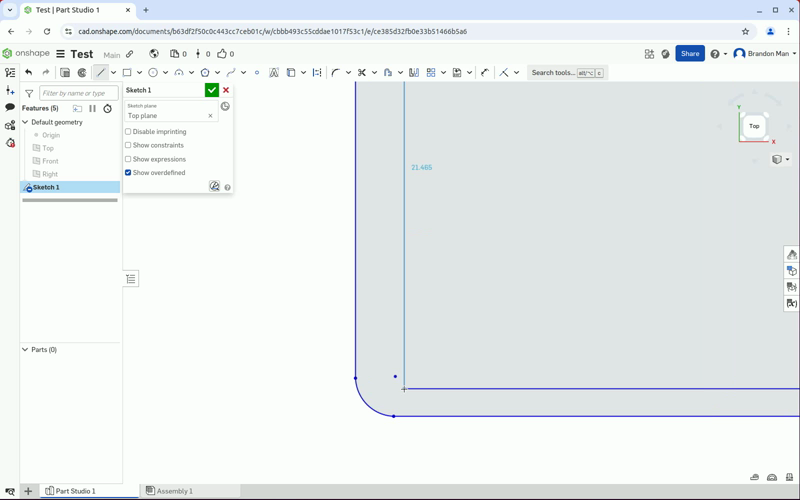
scroll(6)
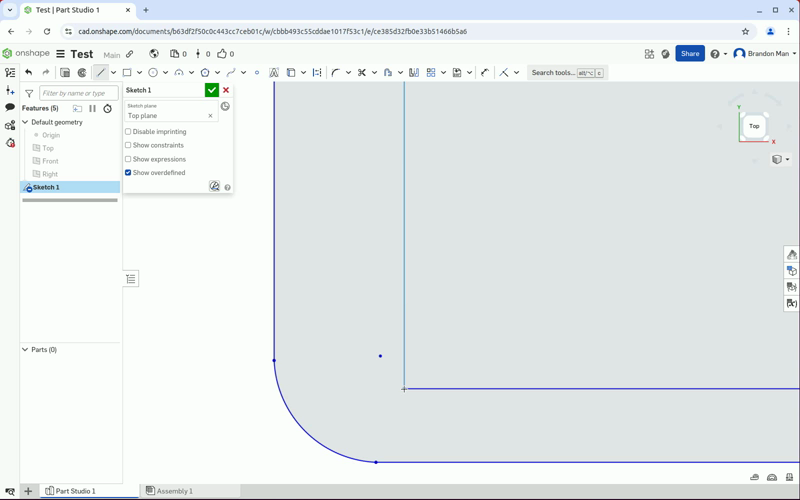
key_up(shift)
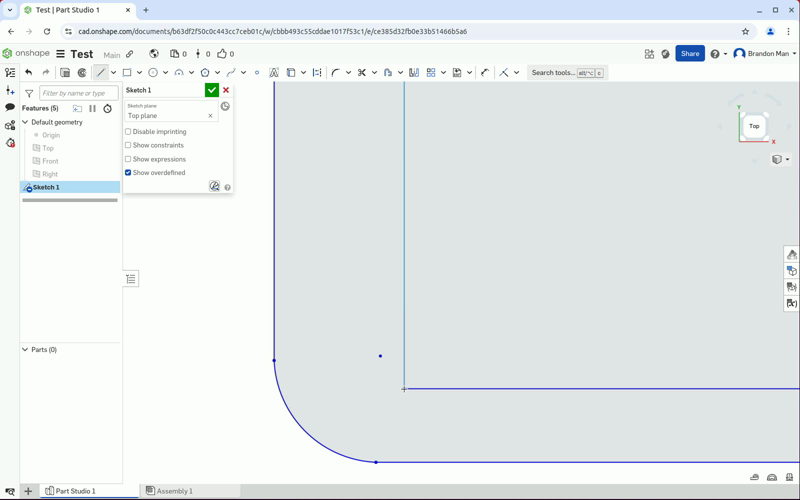
click(404, 388)
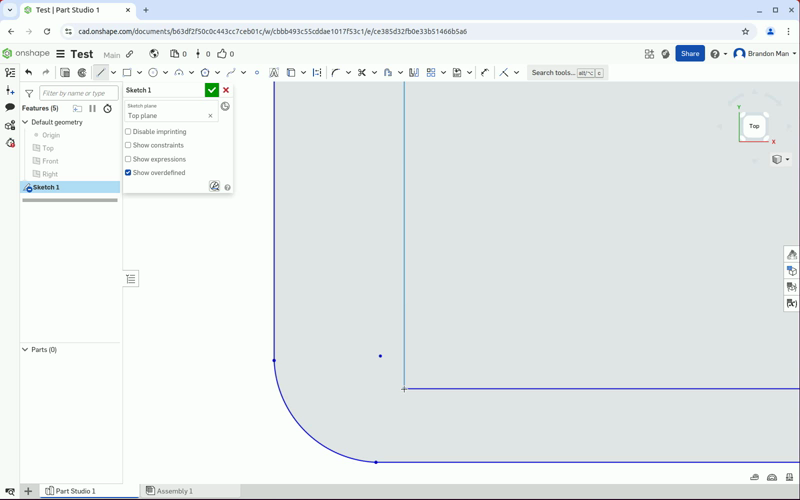
scroll(-6)
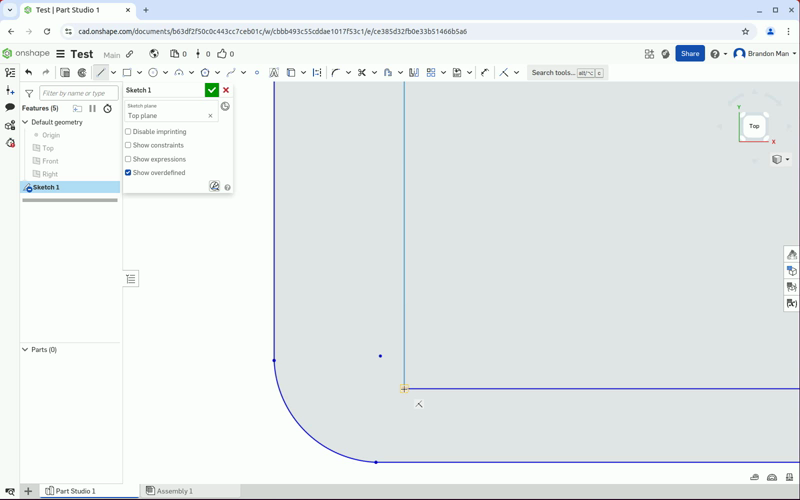
scroll(-6)
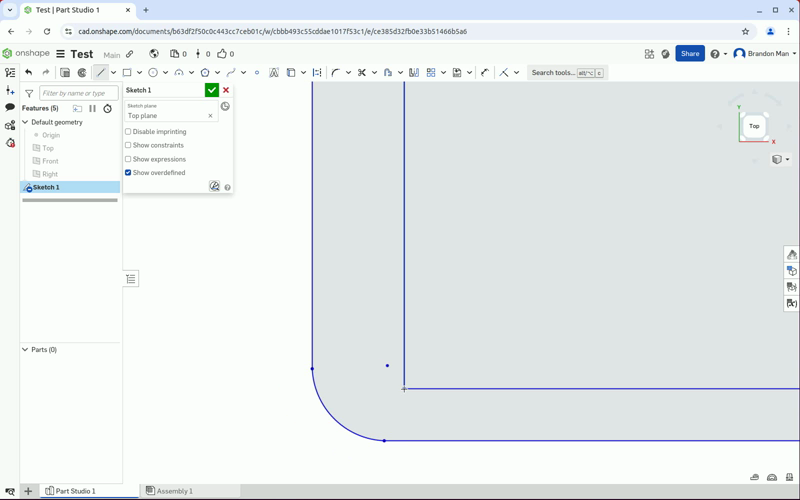
scroll(-6)
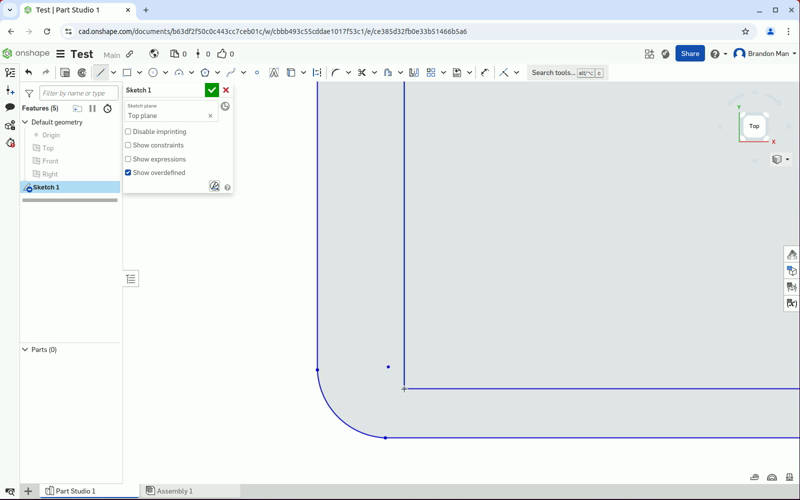
scroll(-6)
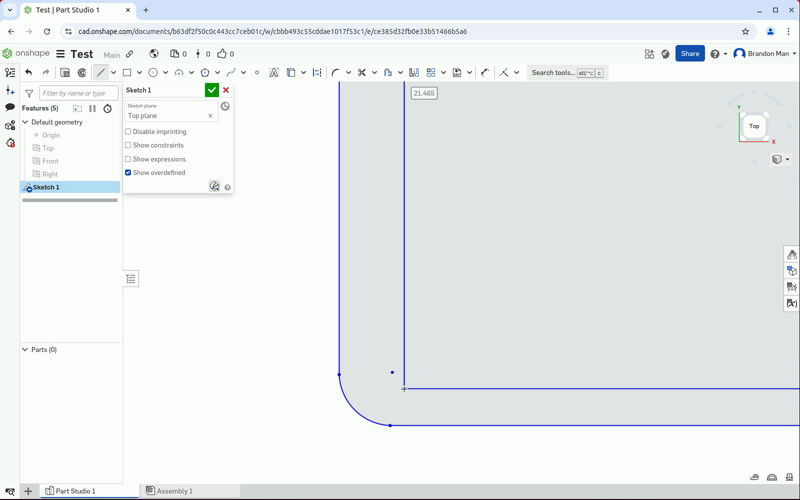
scroll(-6)
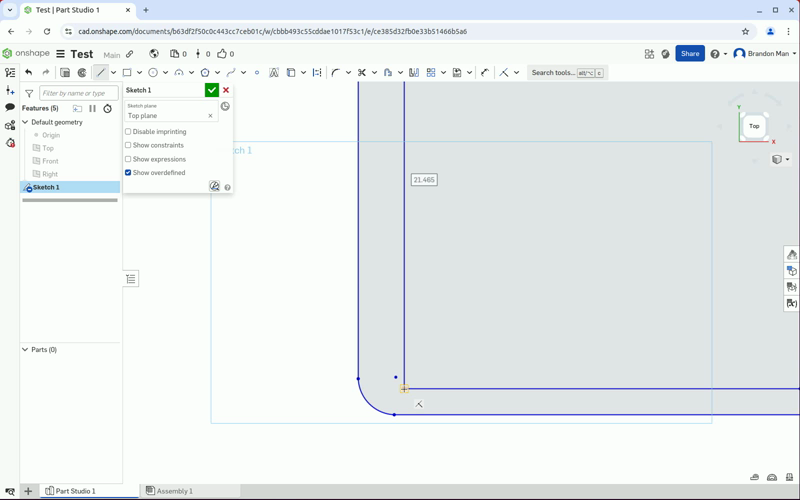
scroll(-6)
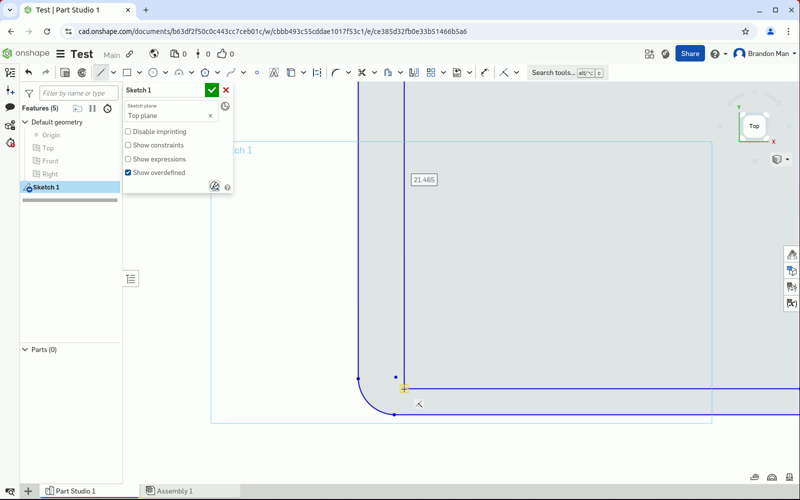
scroll(-6)
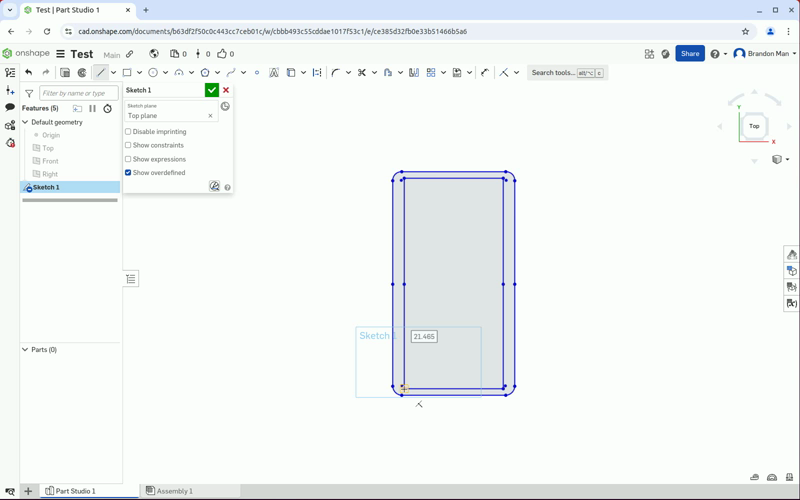
key(esc)
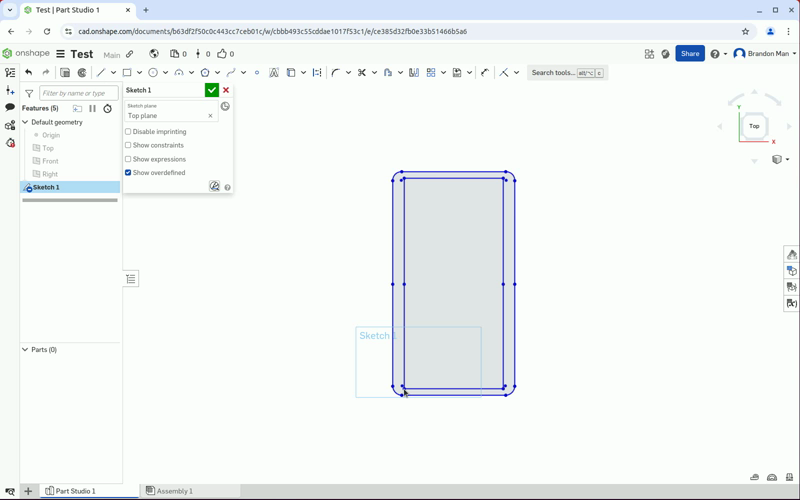
mouse_move(398, 245)
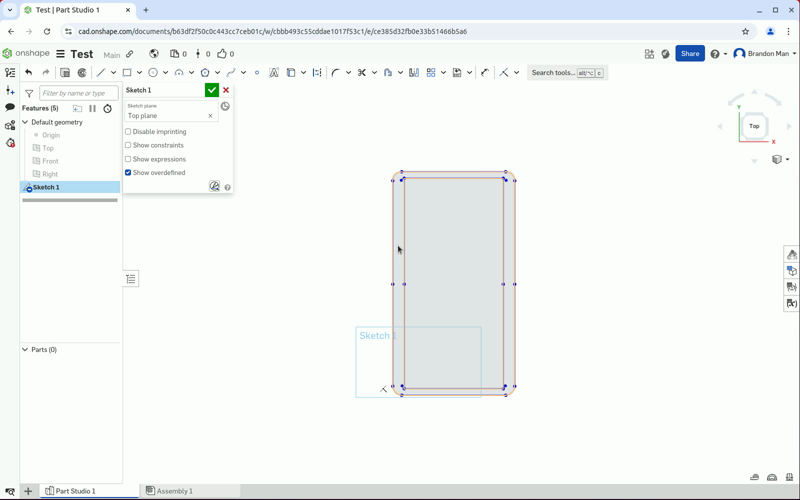
click(398, 245)
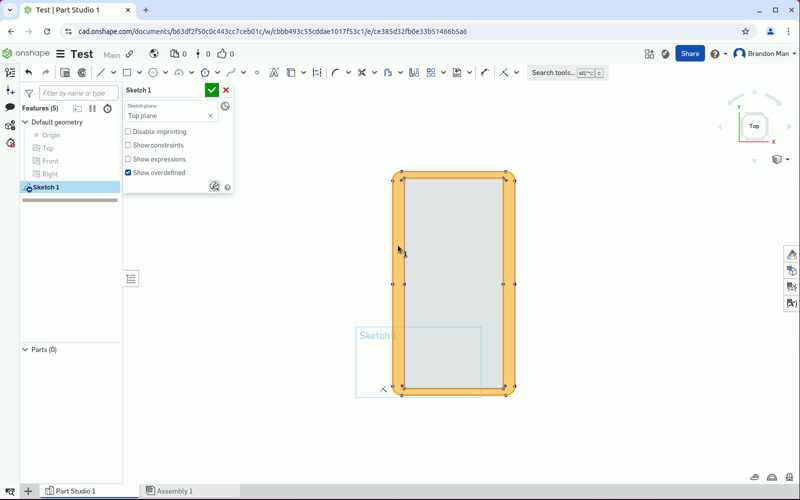
mouse_move(73, 352)
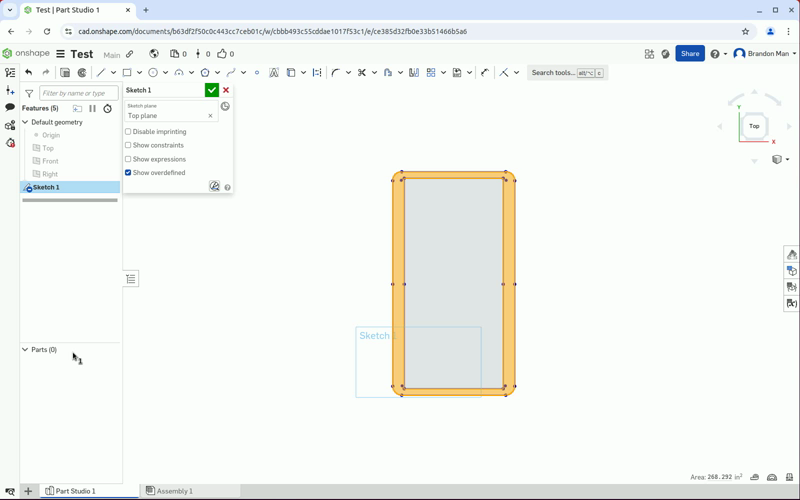
key(shift+y)
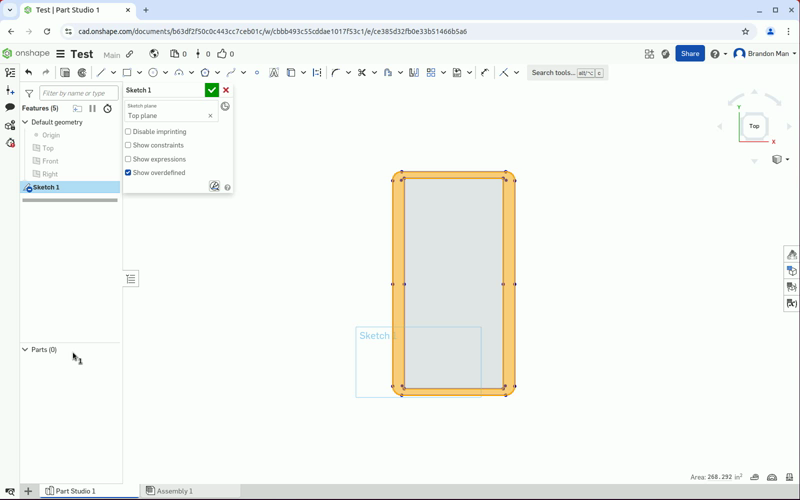
key(shift+e)
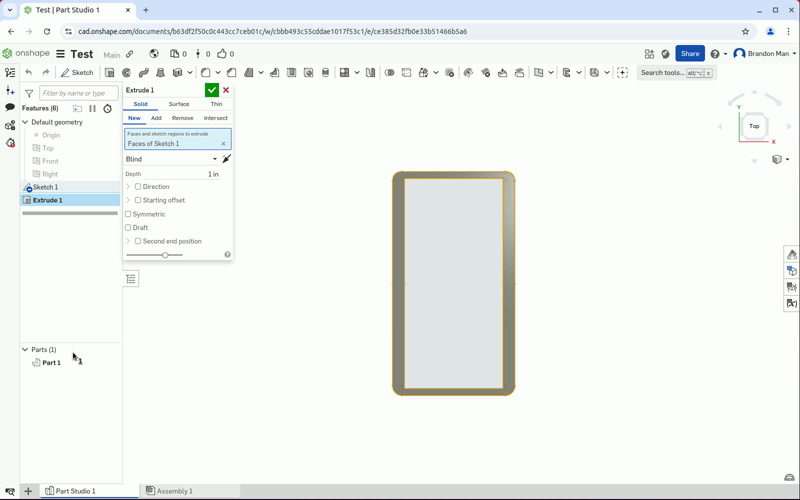
mouse_move(143, 106)
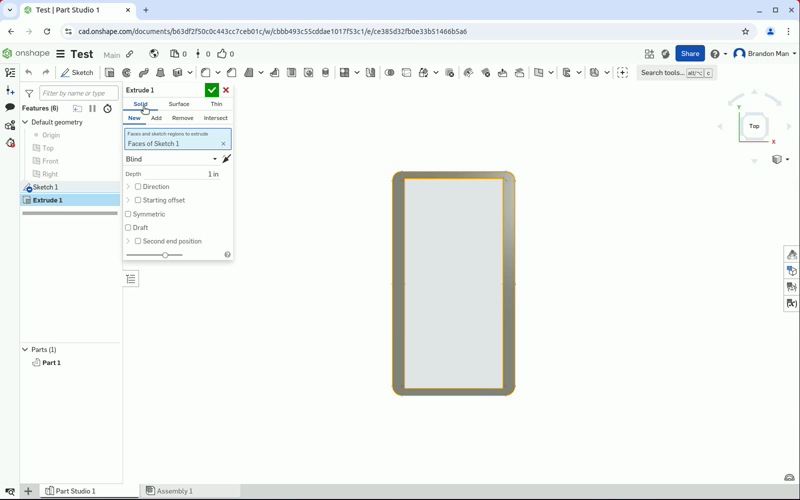
click(143, 106)
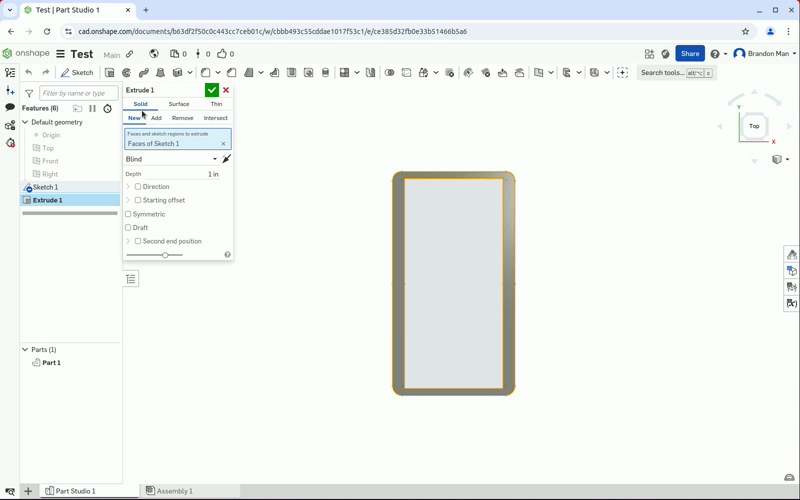
mouse_move(137, 120)
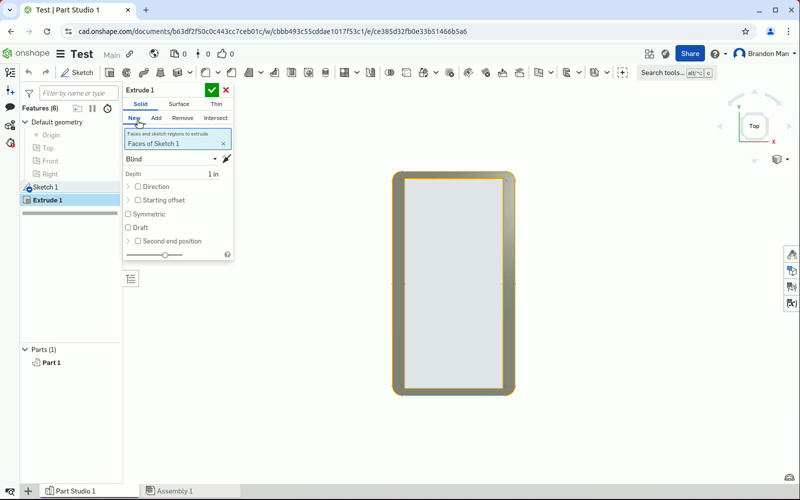
click(137, 120)
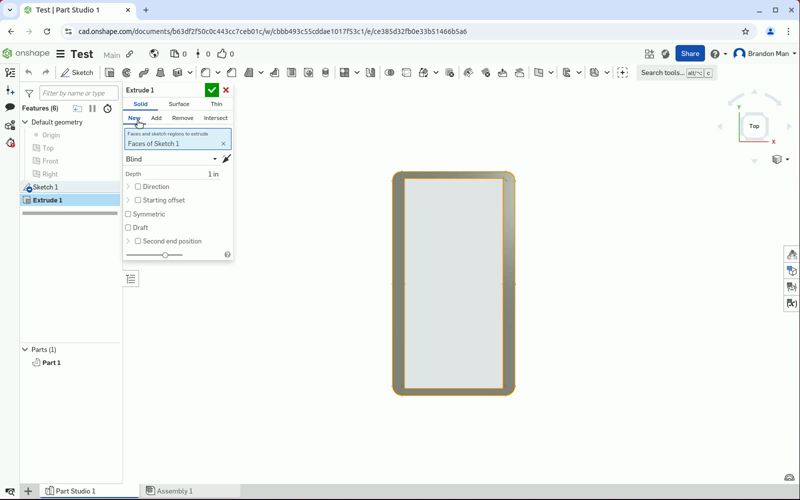
key(tab, 4)
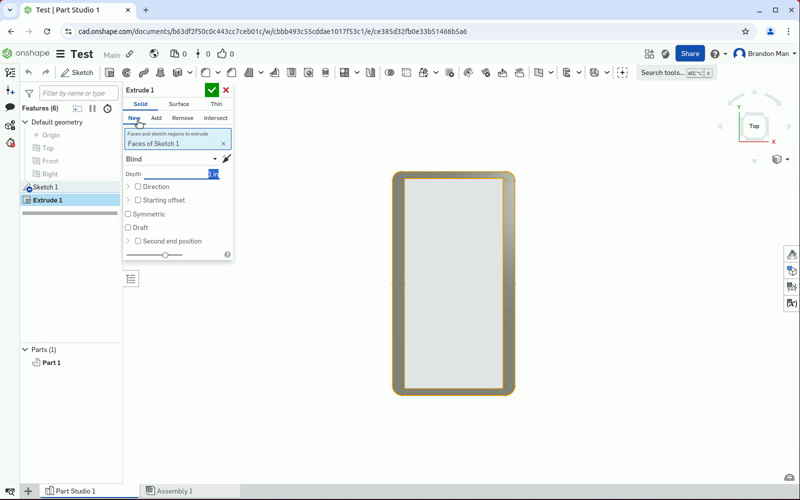
text(-0.241)
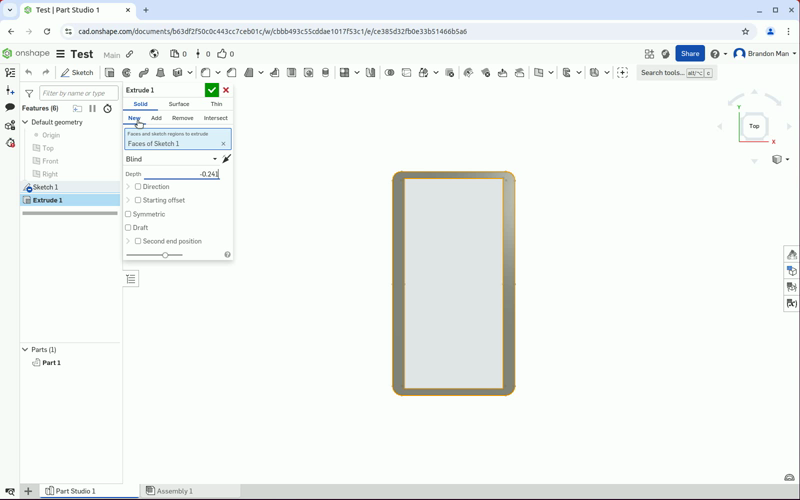
key(enter)
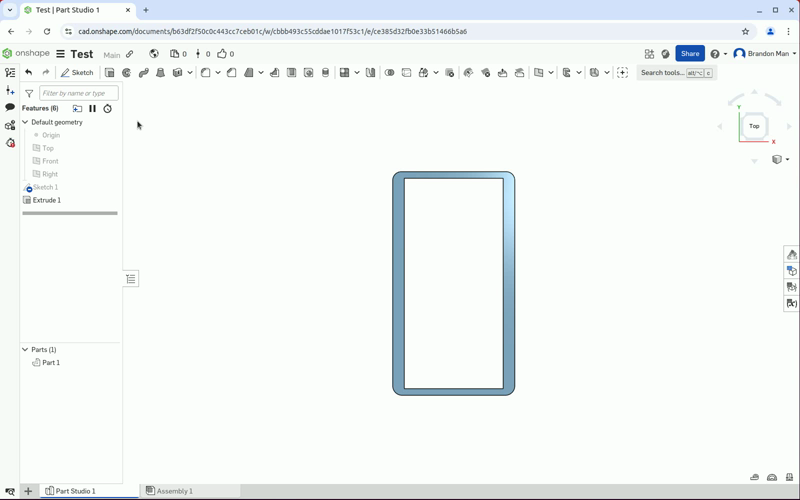
key(shift+h)
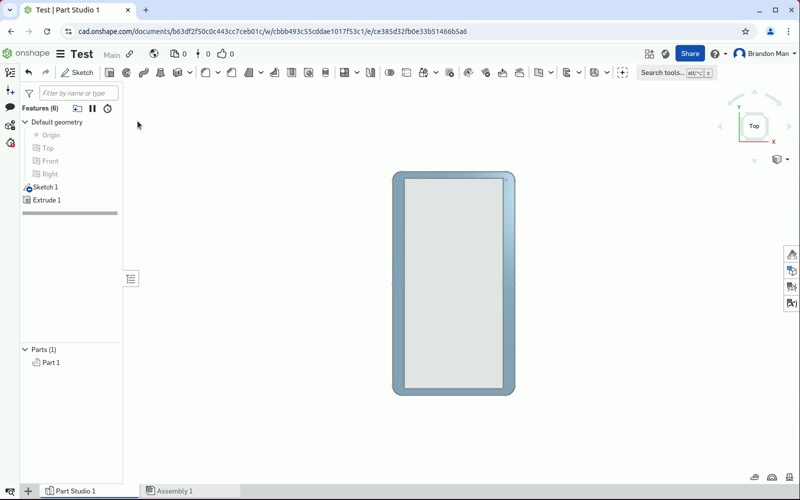
key(shift+h)
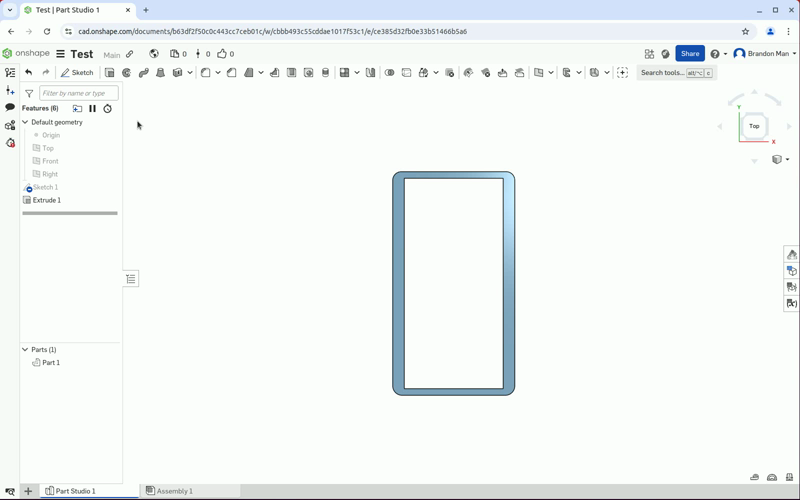
mouse_move(73, 189)
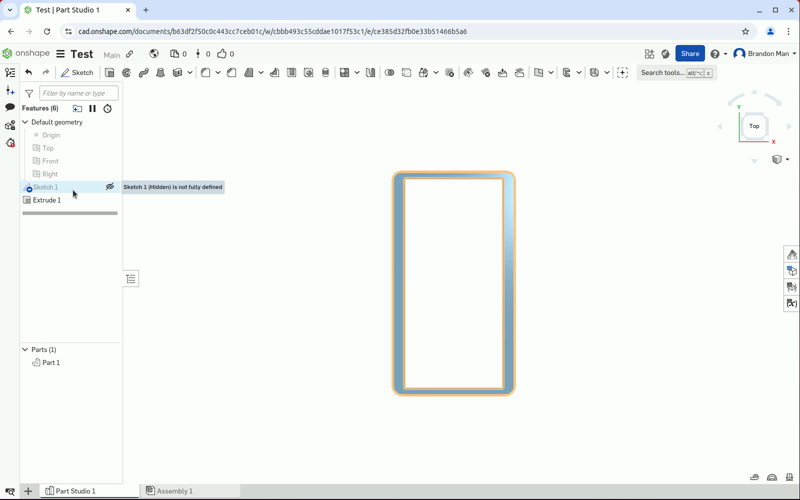
click(73, 189)
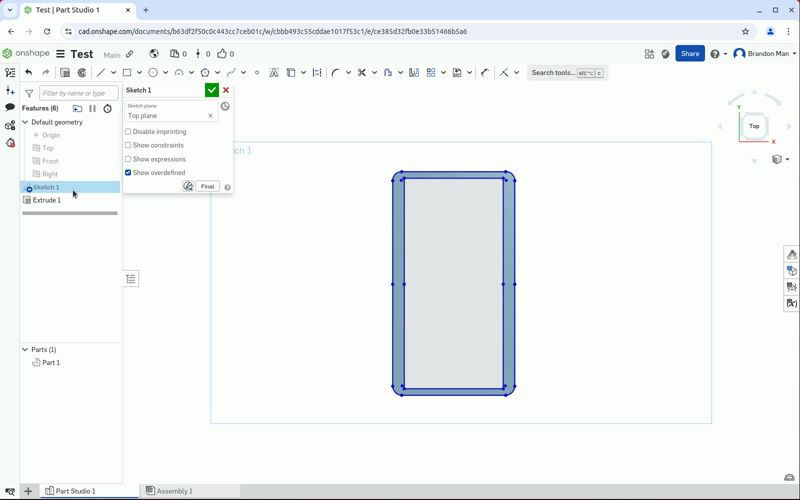
mouse_move(229, 92)
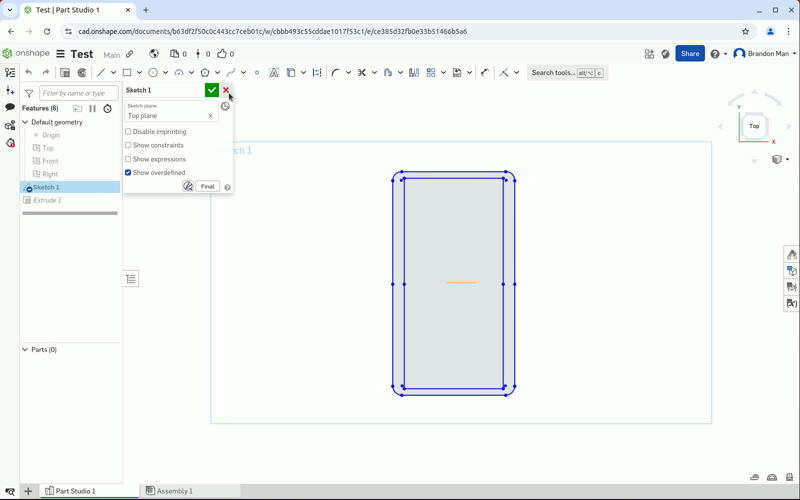
click(229, 92)
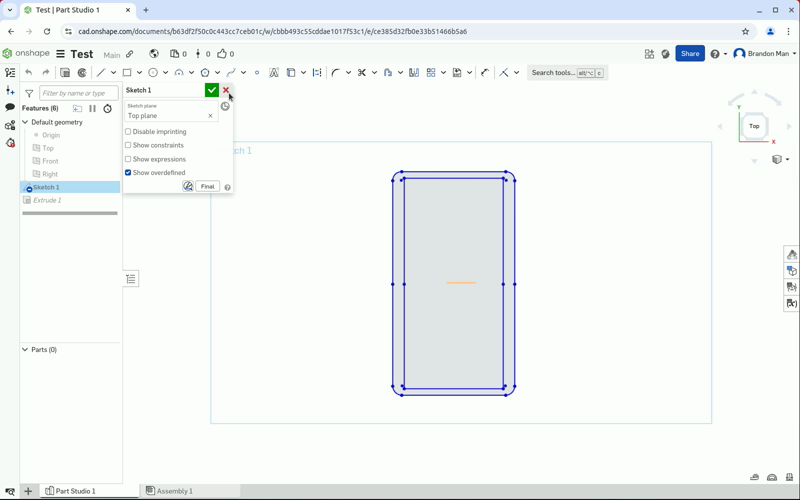
key(shift+s)
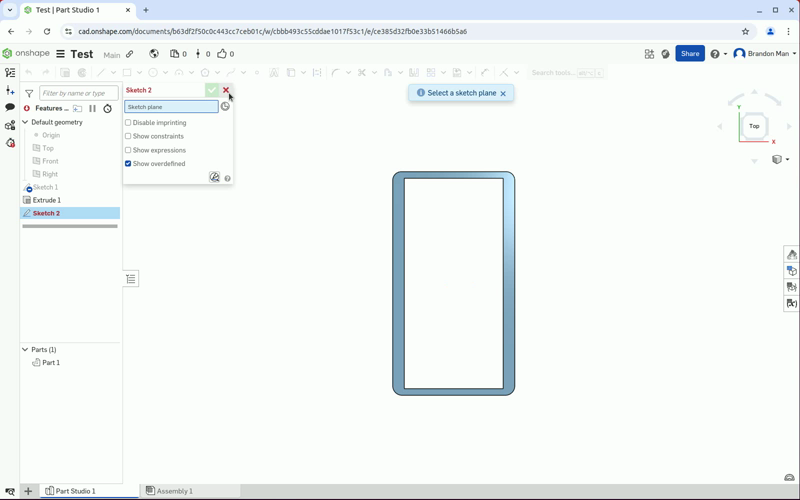
mouse_move(73, 150)
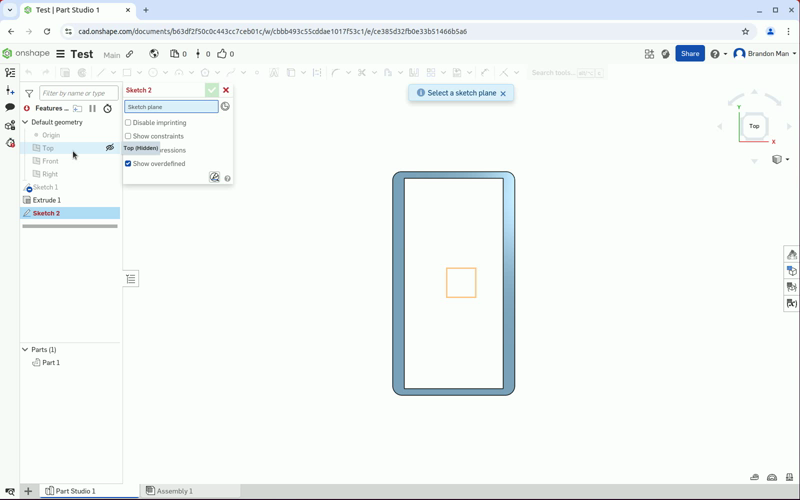
click(73, 150)
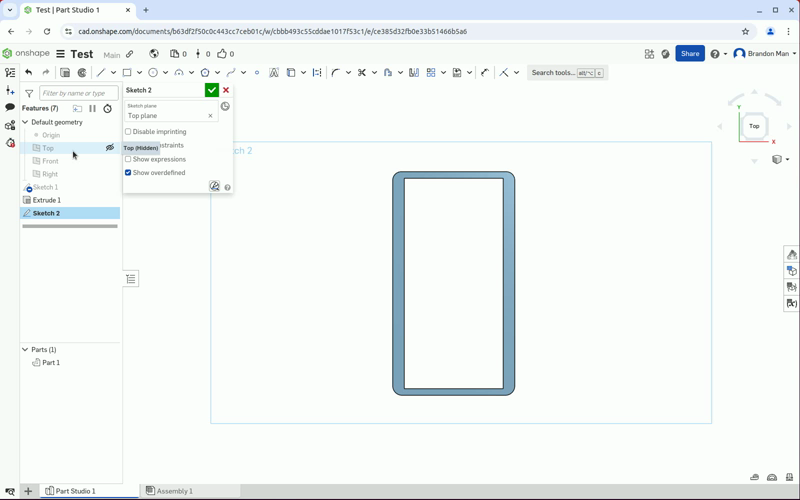
mouse_move(73, 352)
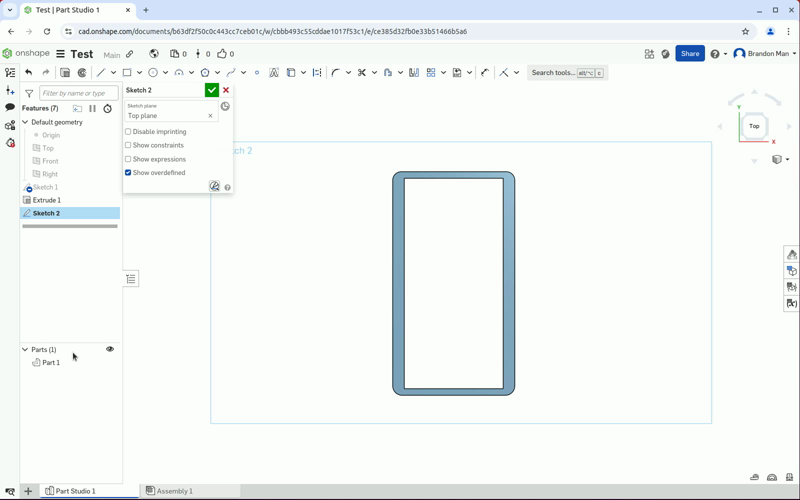
key(y)
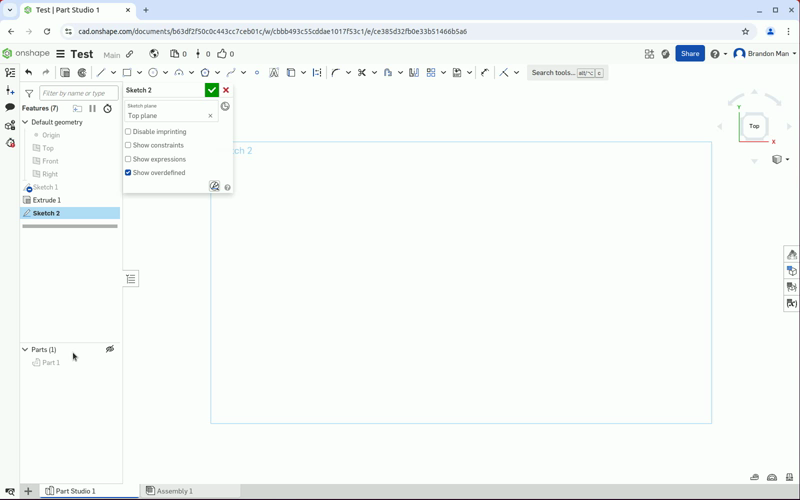
key(l)
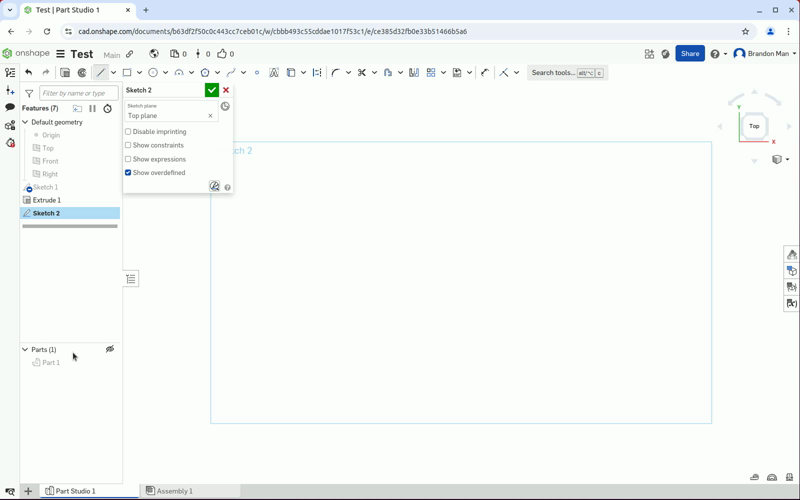
key_down(shift)
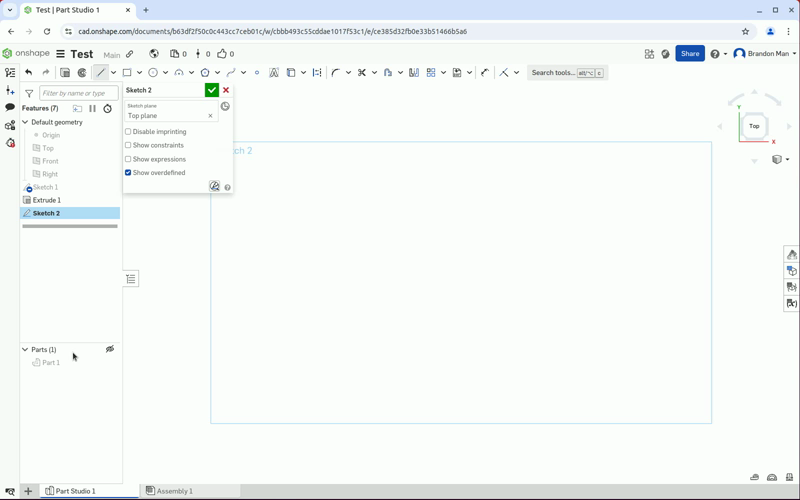
mouse_move(403, 388)
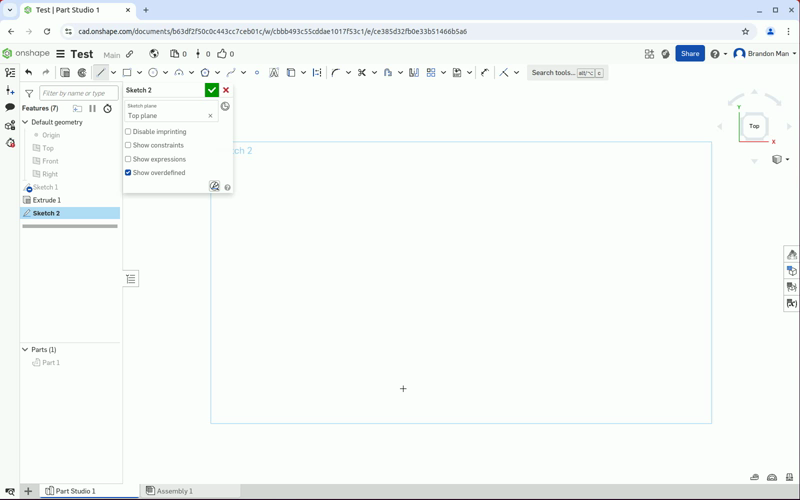
click(403, 388)
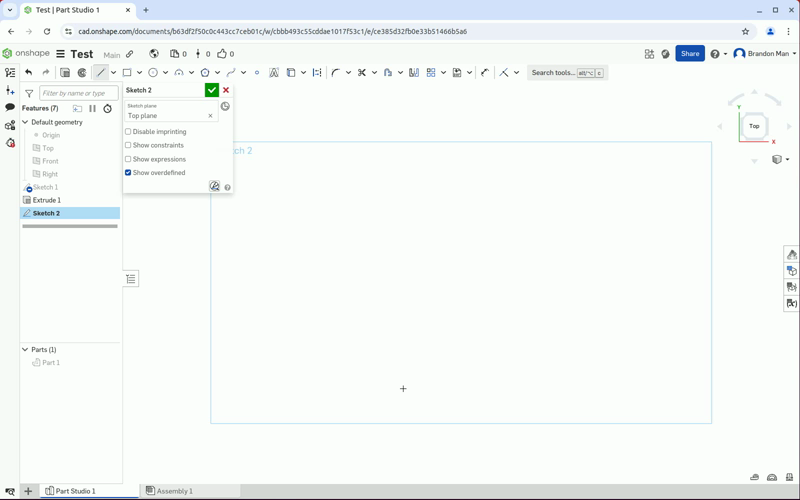
key_up(shift)
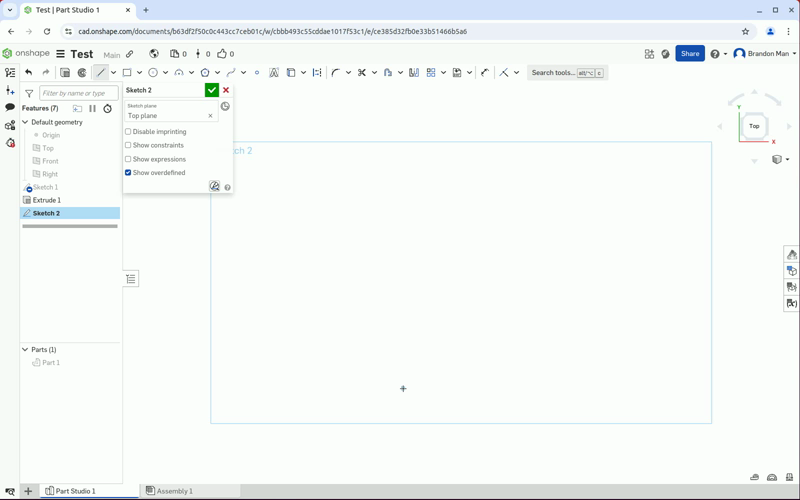
key_down(shift)
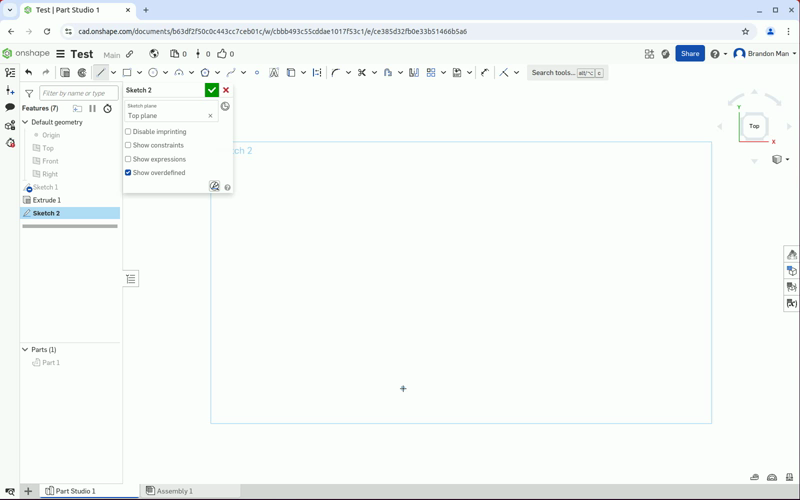
mouse_move(503, 388)
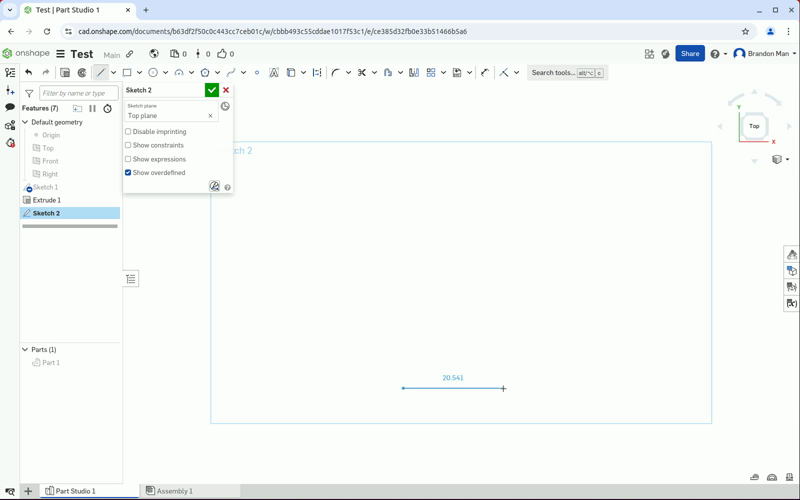
click(503, 388)
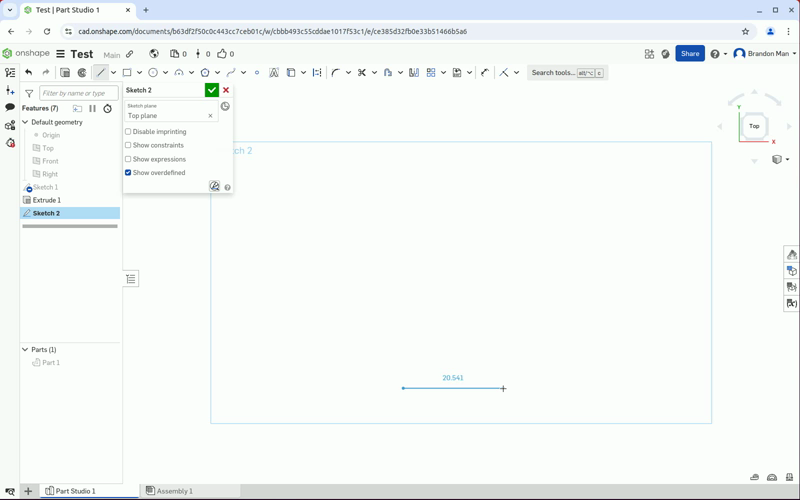
key_up(shift)
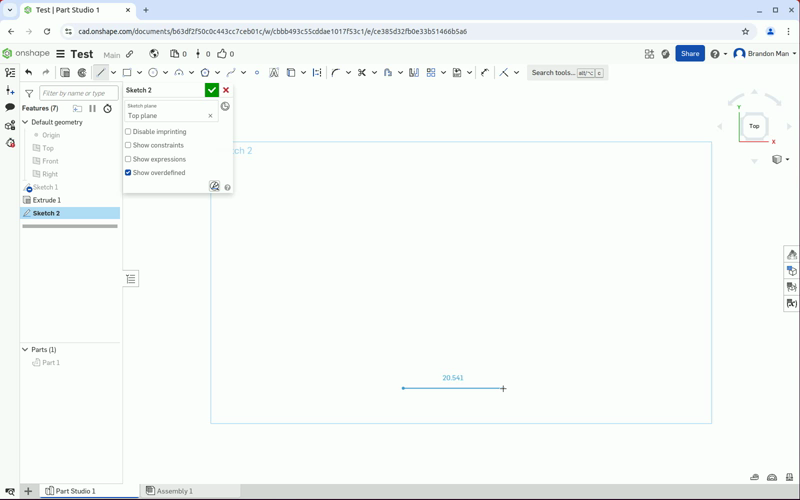
key_down(shift)
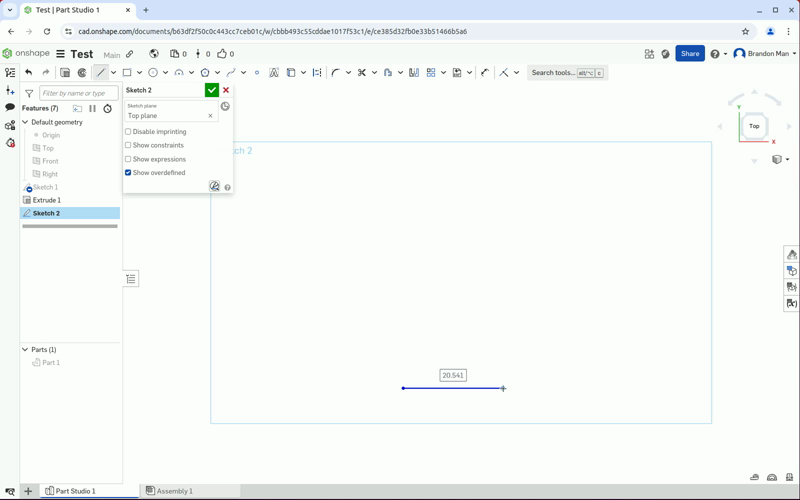
mouse_move(503, 281)
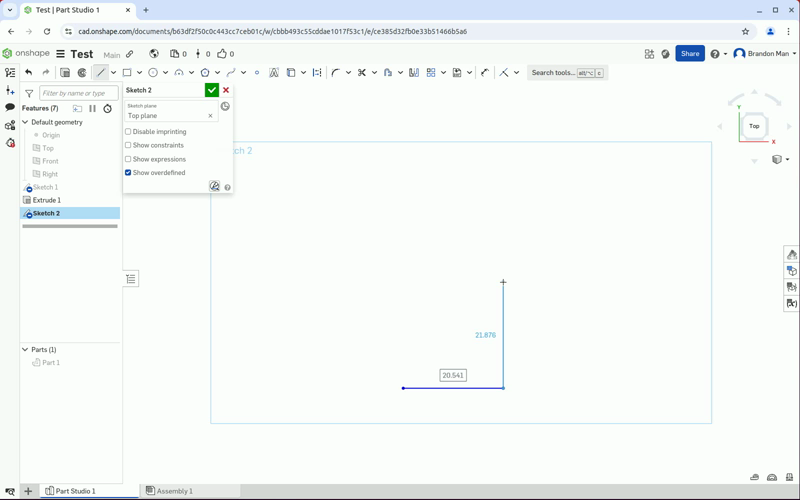
click(503, 281)
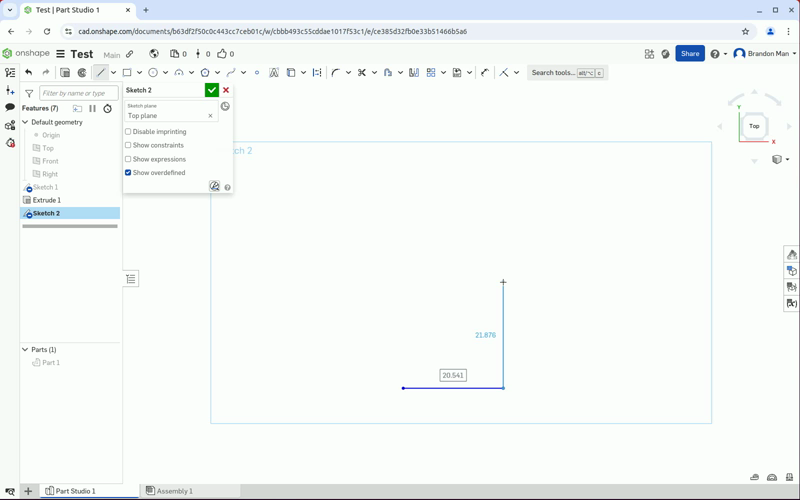
key_up(shift)
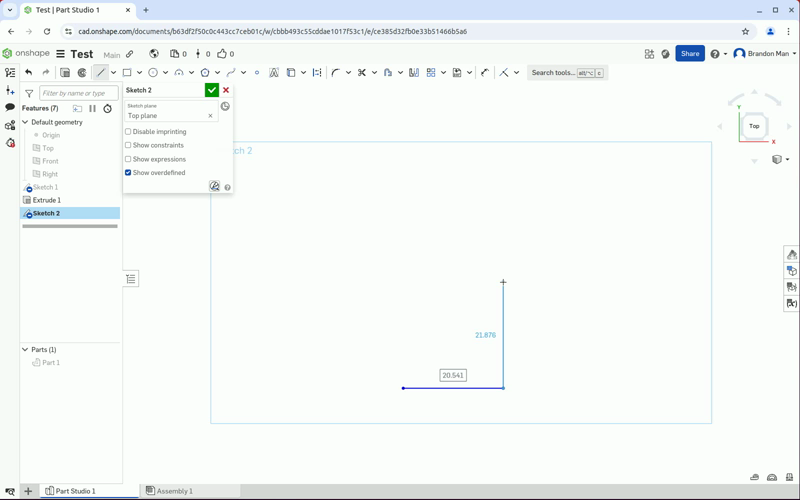
key_down(shift)
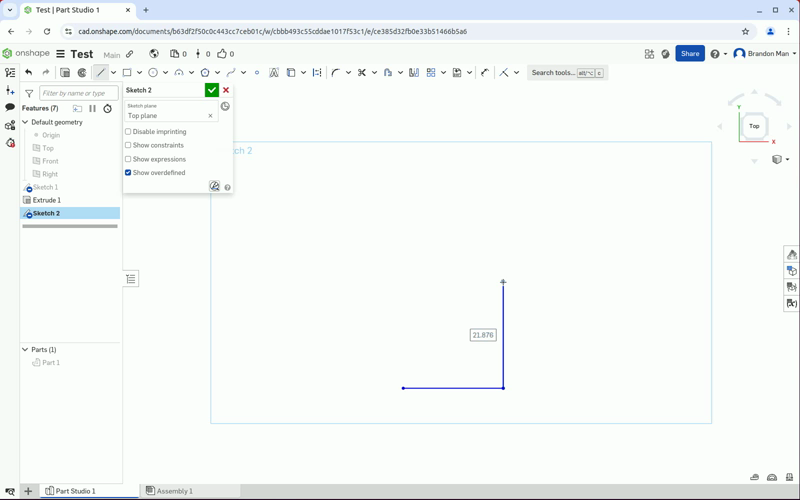
mouse_move(503, 177)
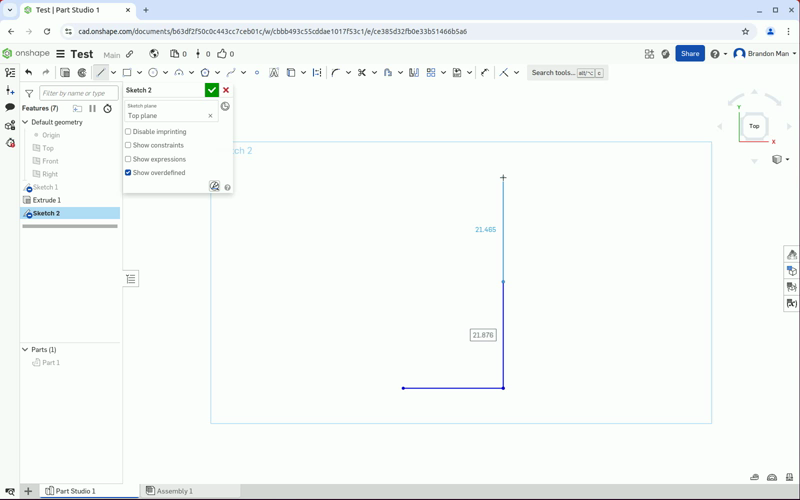
click(503, 177)
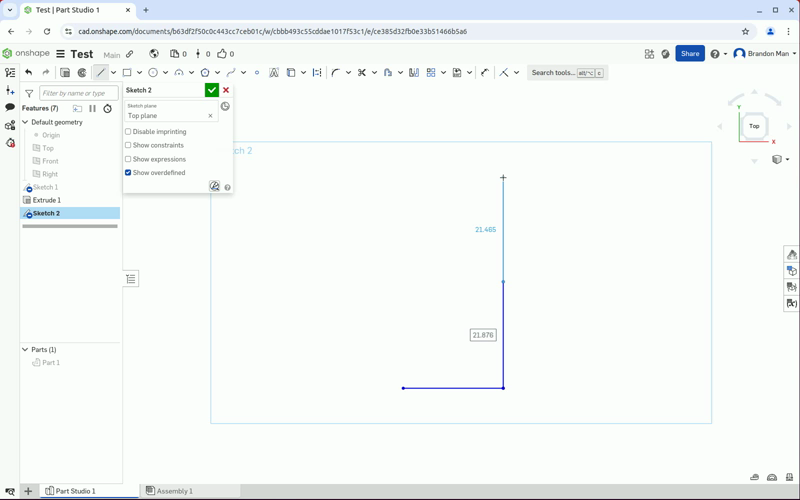
key_up(shift)
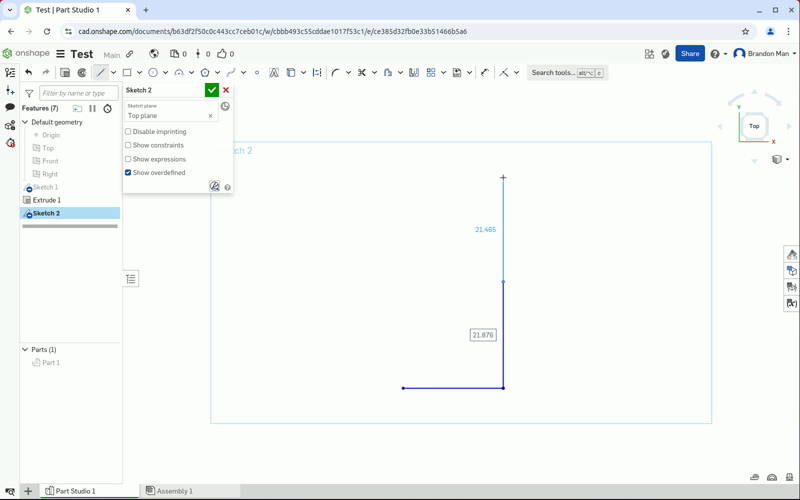
key_down(shift)
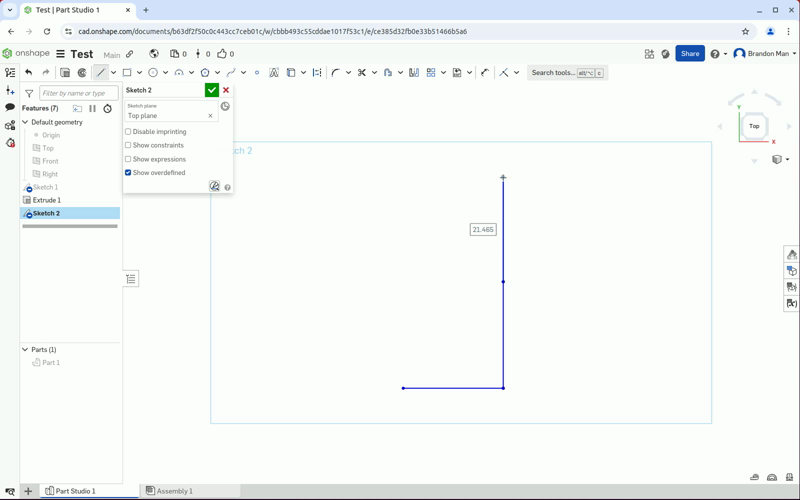
mouse_move(403, 177)
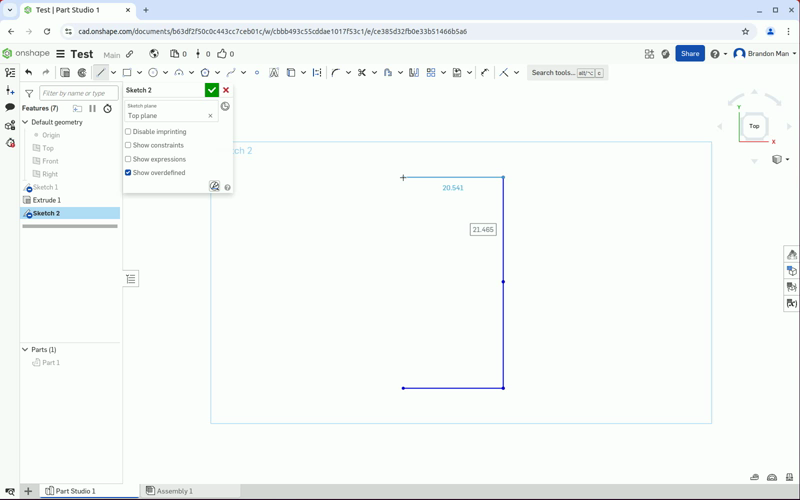
click(403, 177)
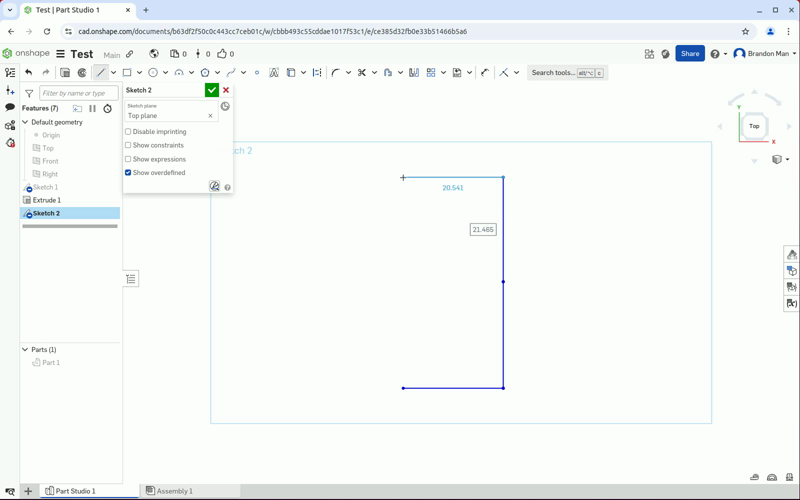
key_up(shift)
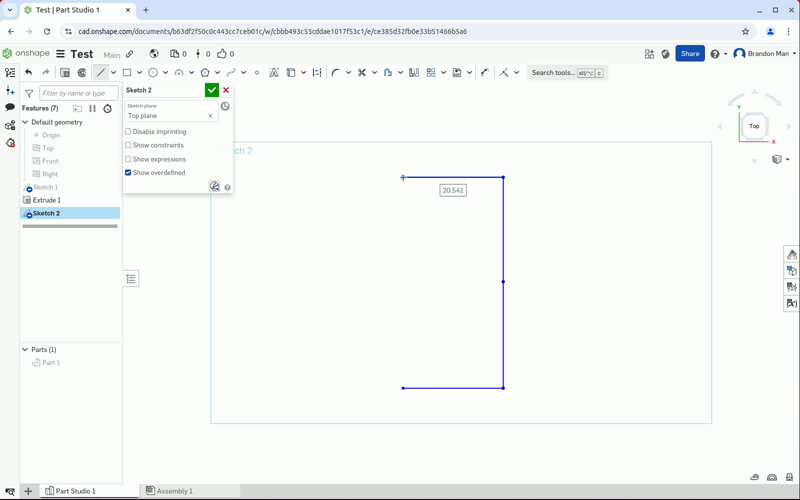
key_down(shift)
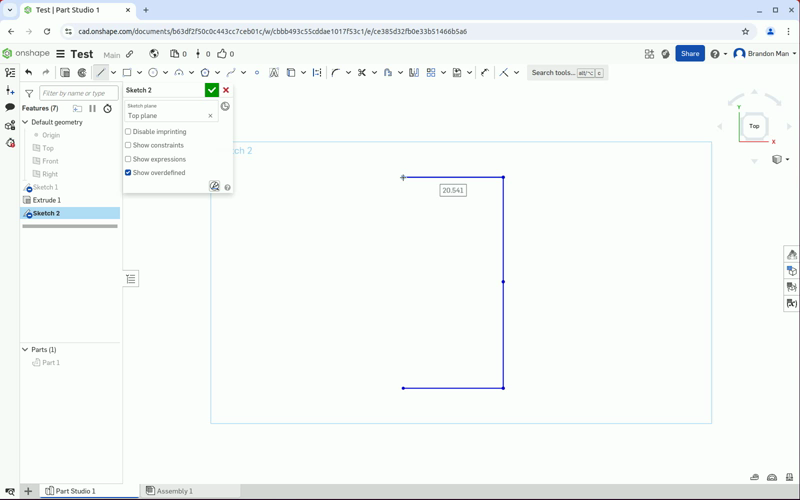
mouse_move(403, 281)
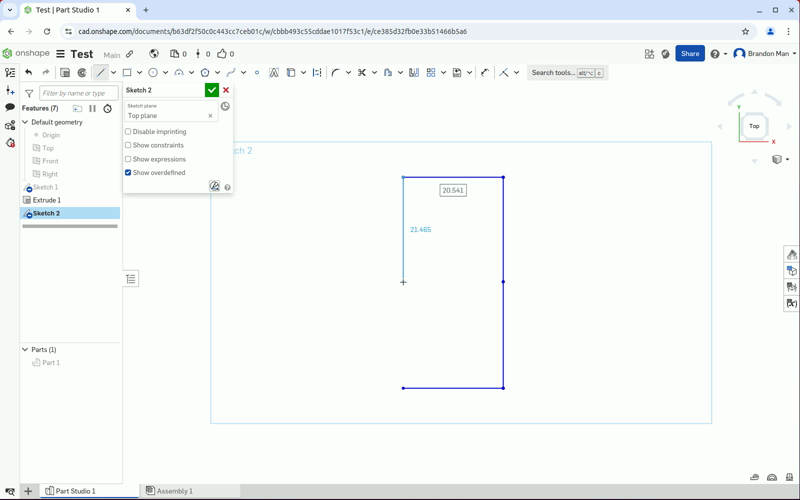
click(403, 281)
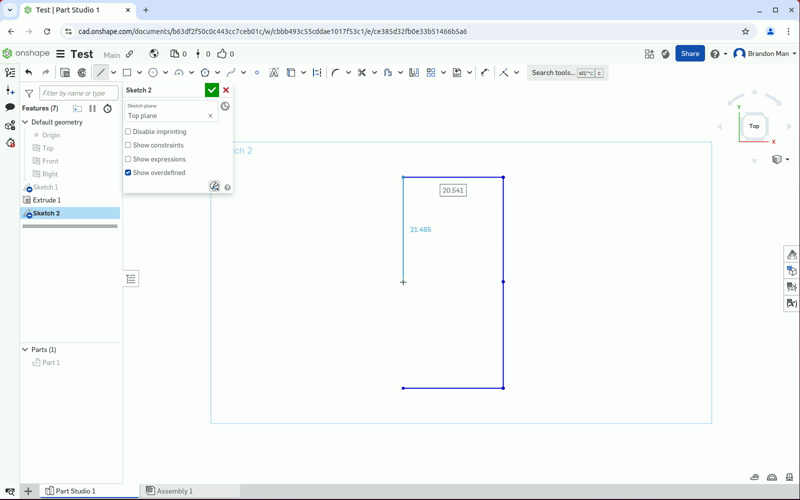
key_up(shift)
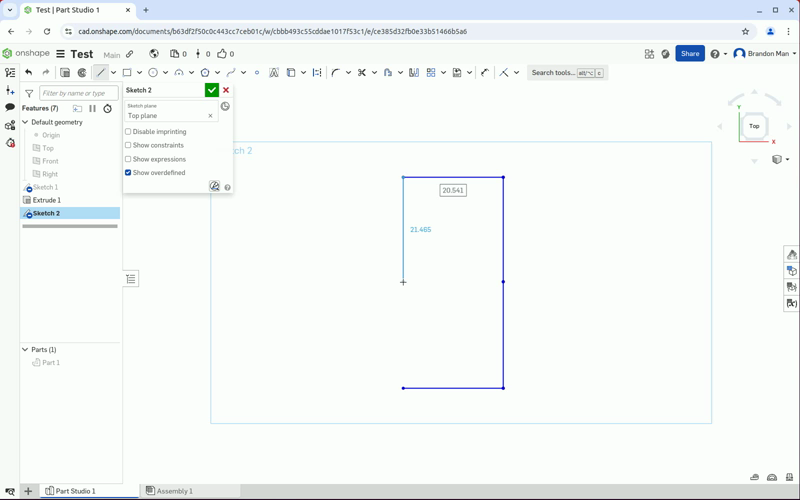
key_down(shift)
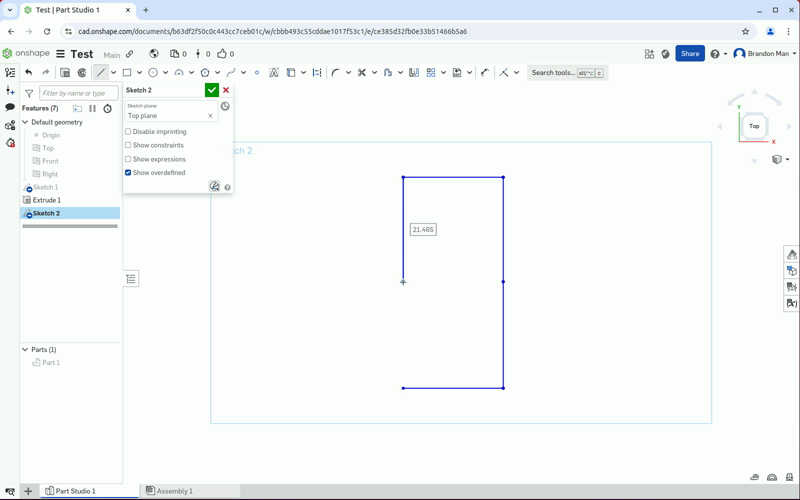
mouse_move(403, 388)
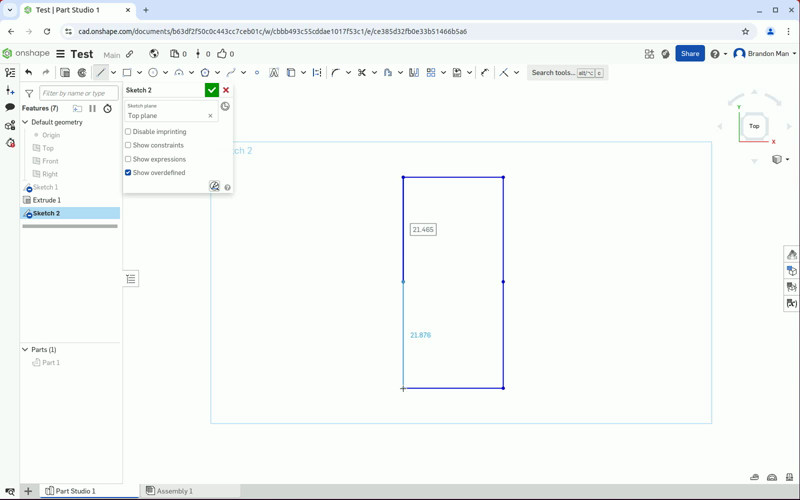
key_up(shift)
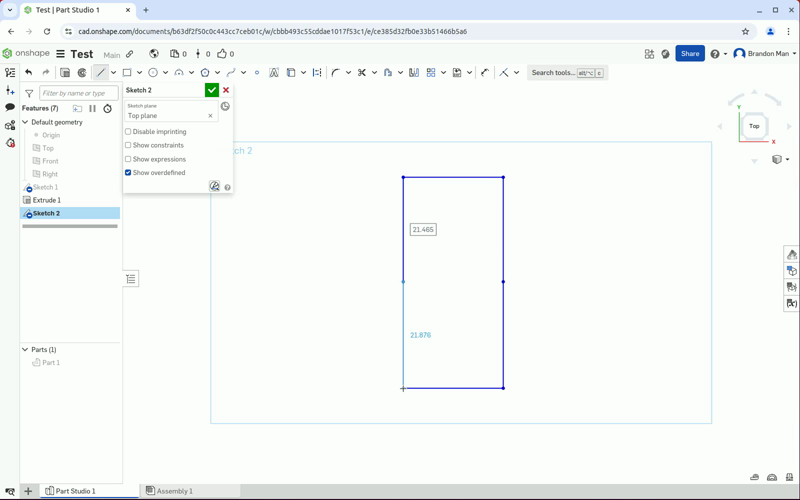
click(403, 388)
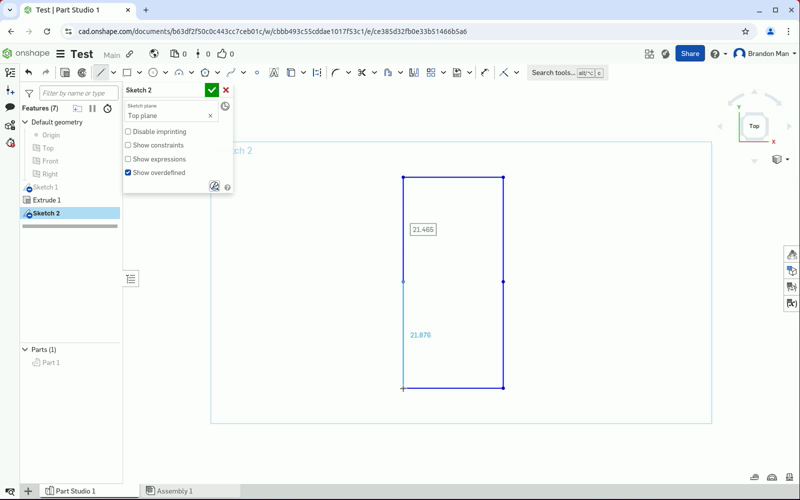
key(esc)
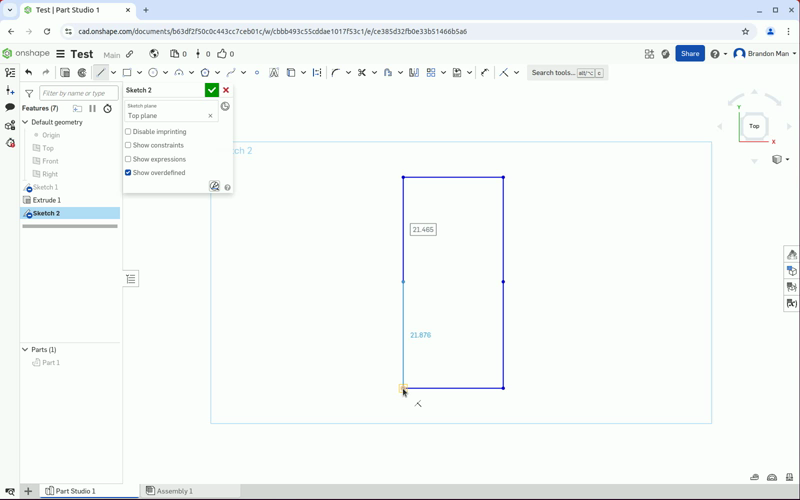
mouse_move(441, 351)
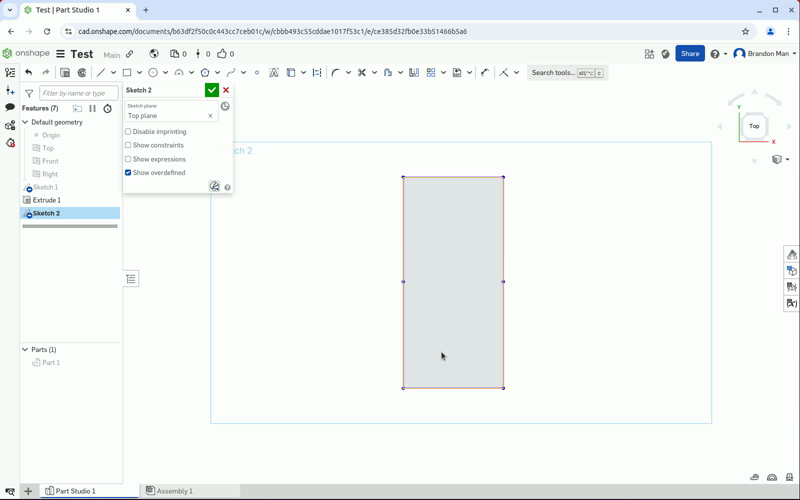
click(441, 351)
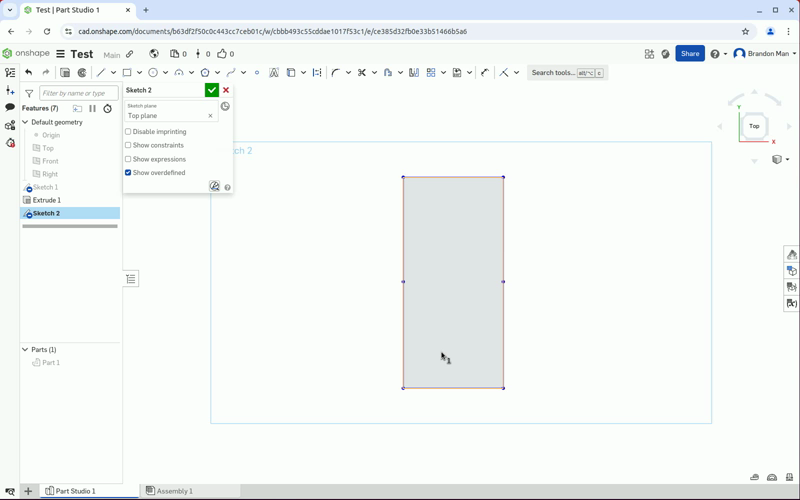
mouse_move(73, 352)
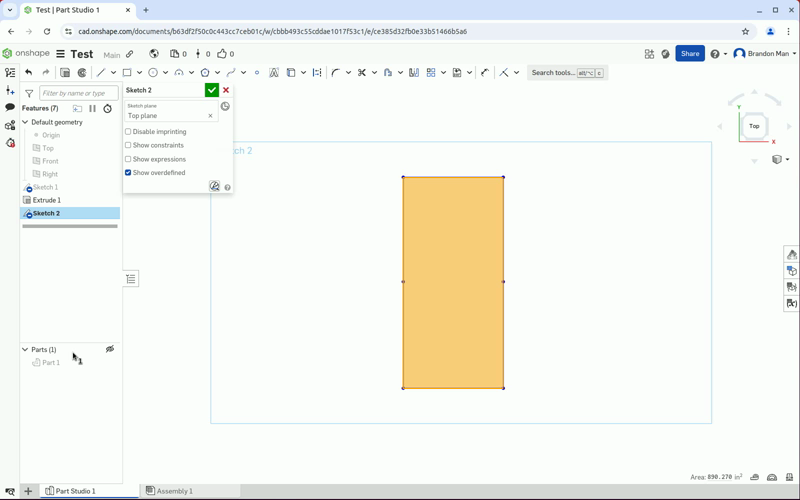
key(shift+y)
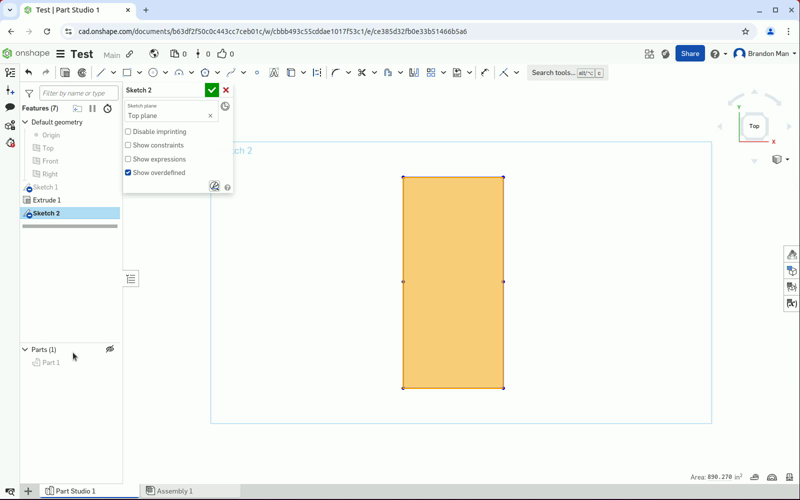
key(shift+e)
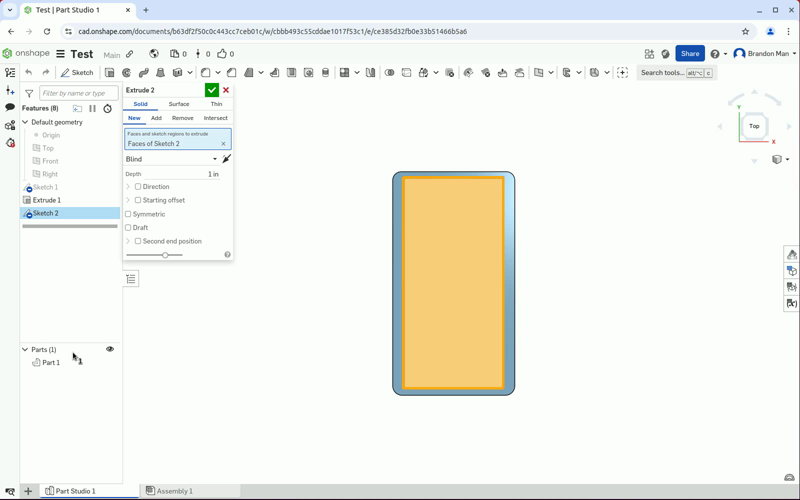
mouse_move(143, 106)
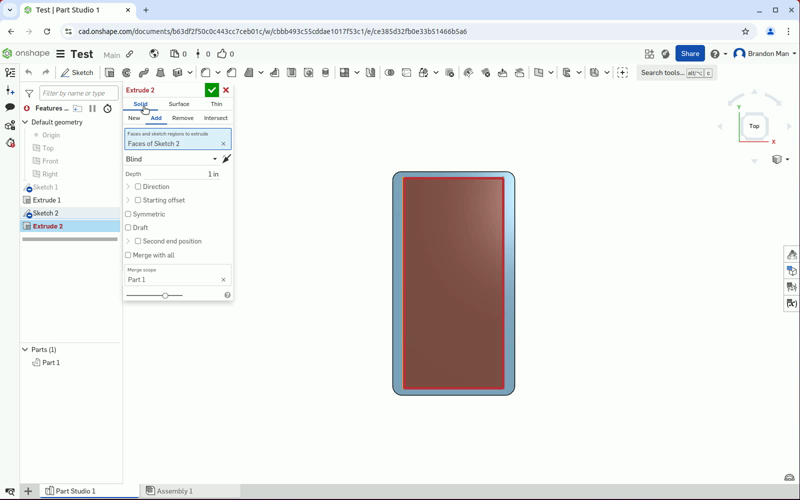
click(143, 106)
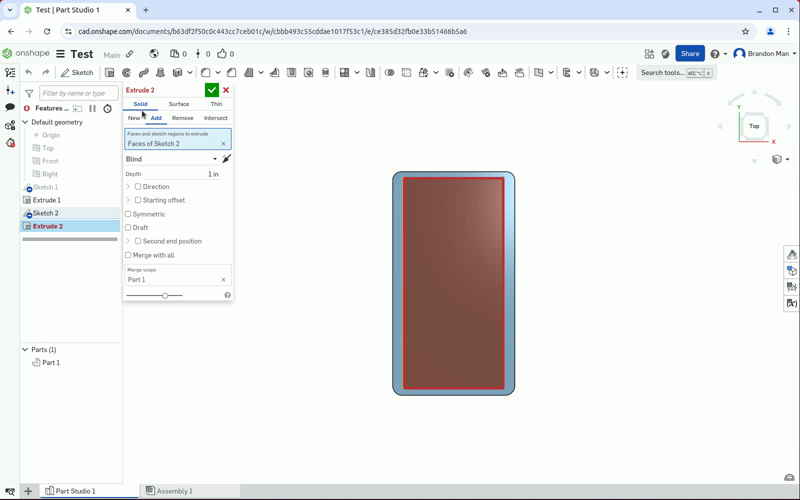
mouse_move(137, 120)
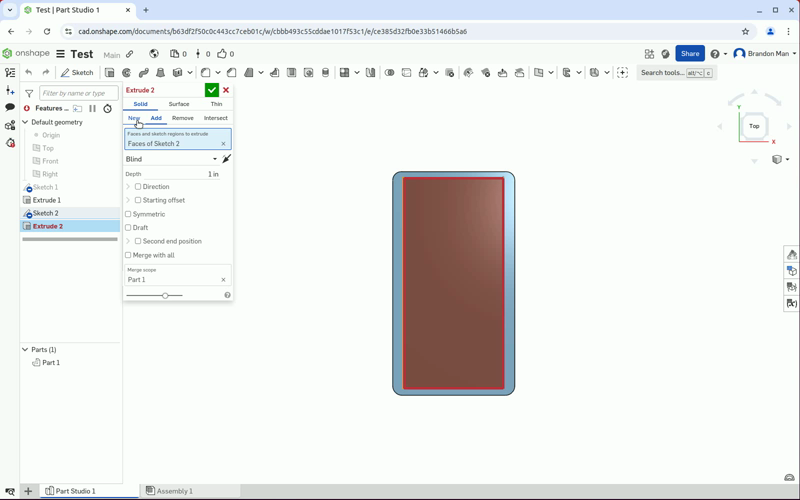
click(137, 120)
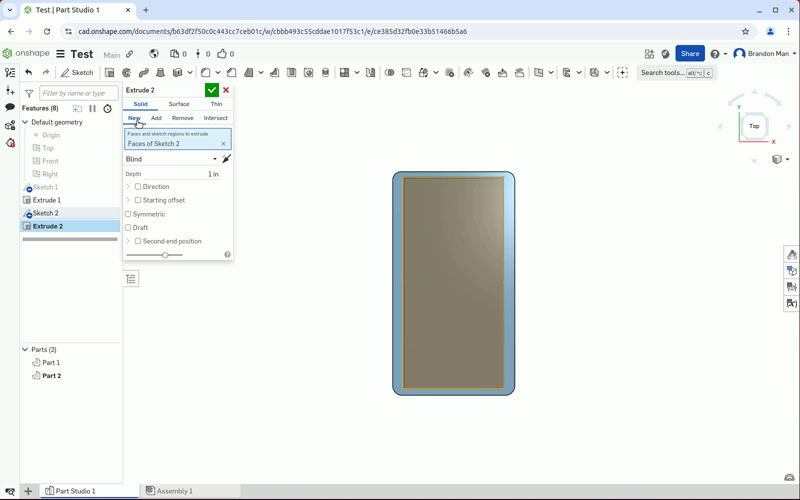
key(tab, 4)
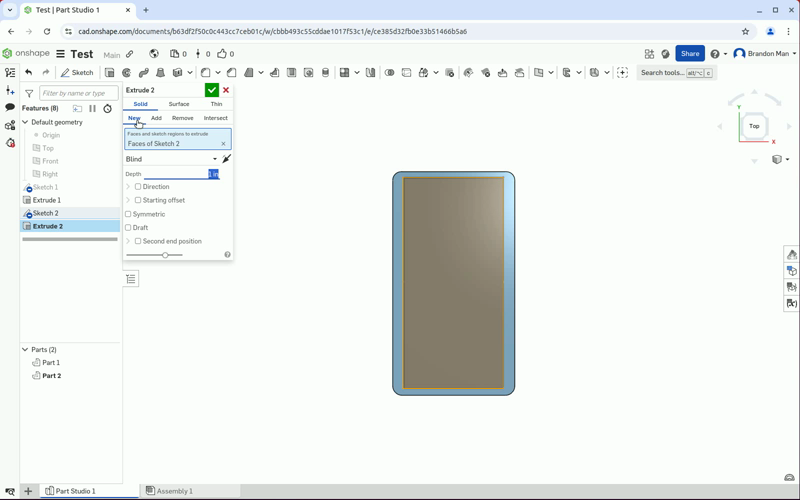
text(-0.241)
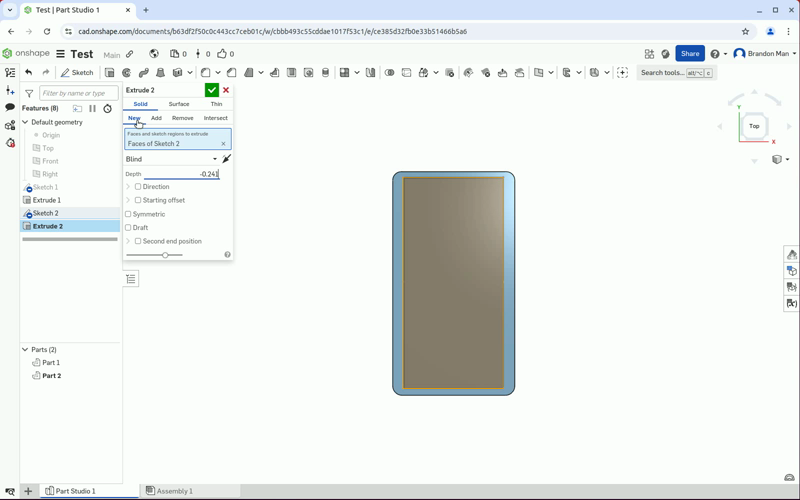
key(enter)
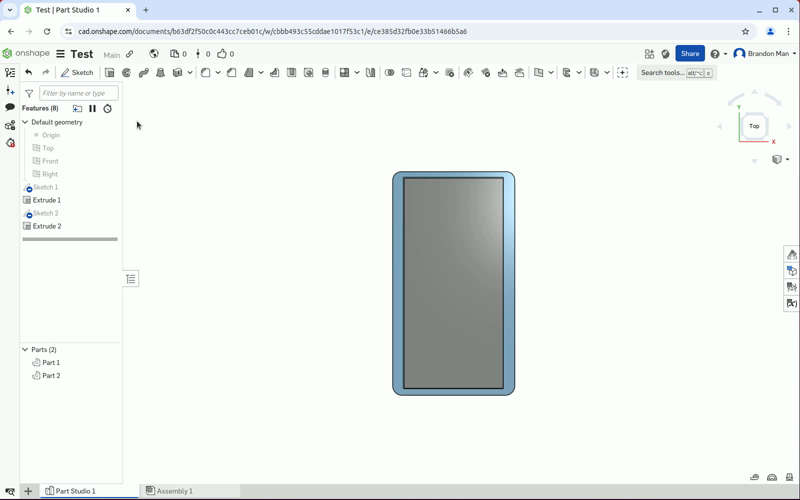
key(shift+h)
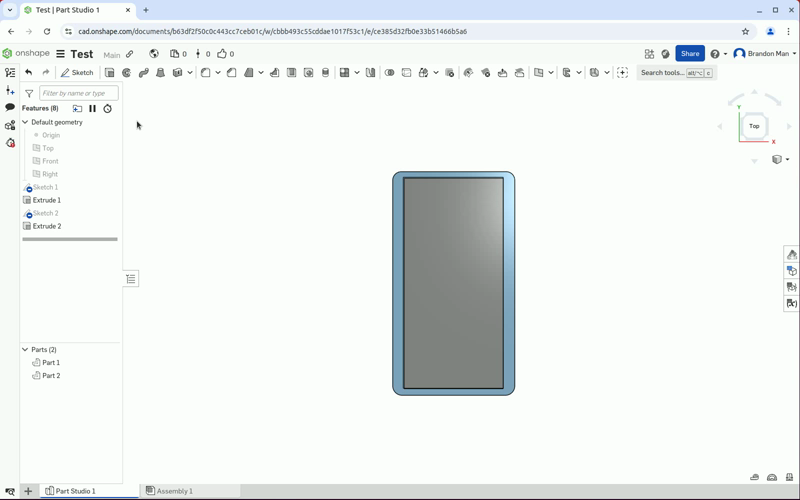
key(shift+h)
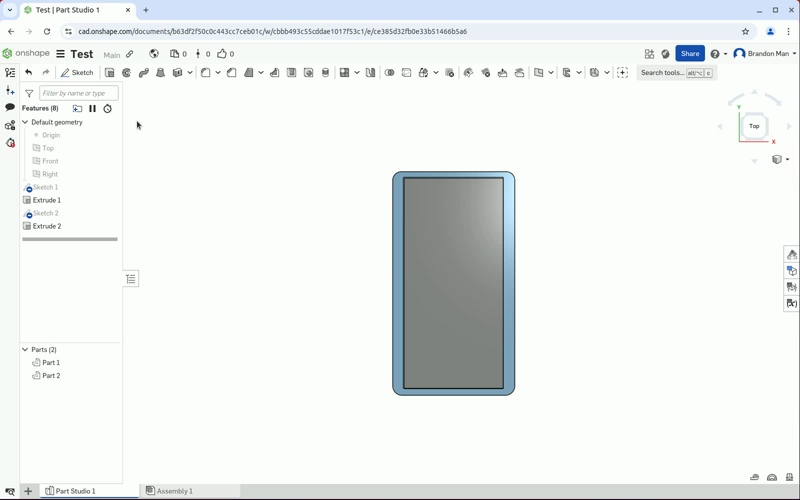
mouse_move(73, 189)
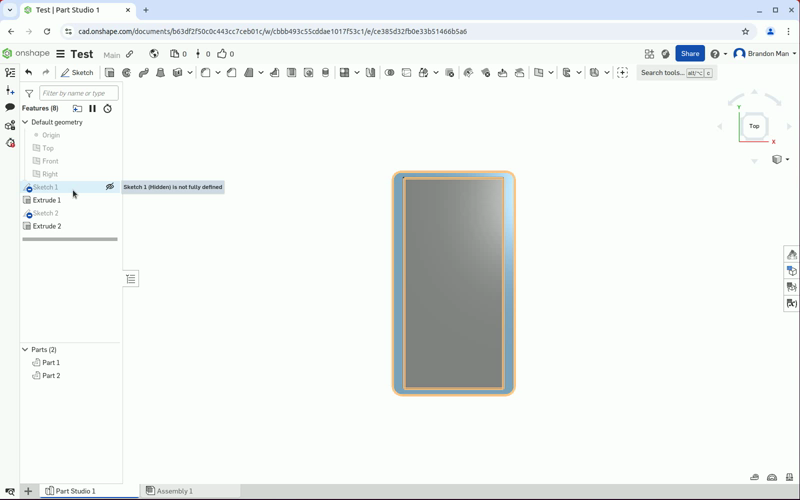
click(73, 189)
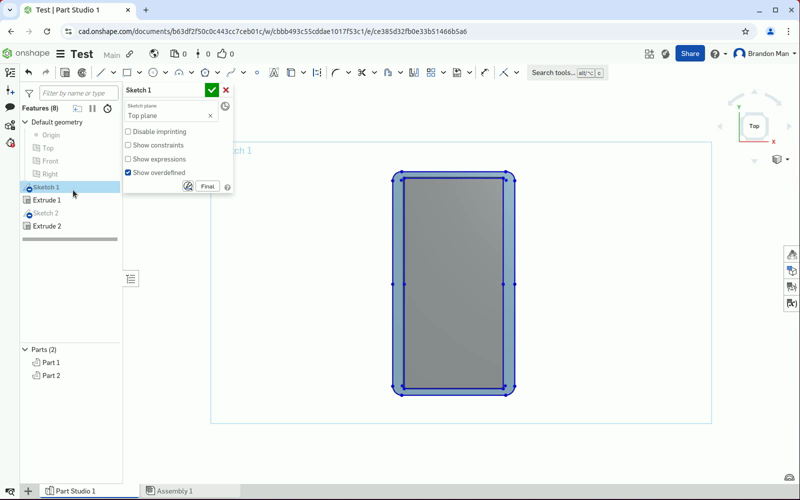
mouse_move(229, 92)
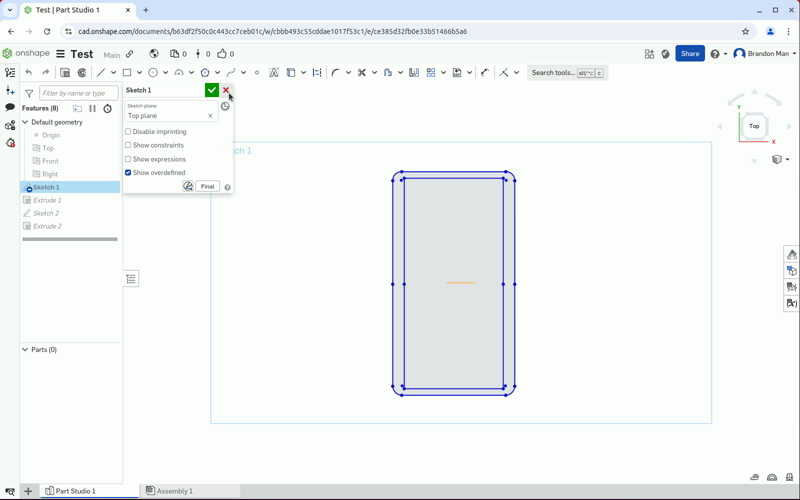
click(229, 92)
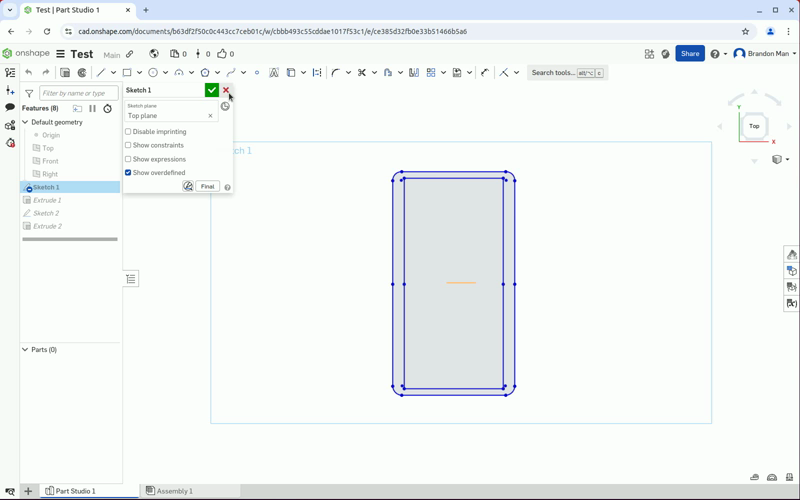
key(shift+s)
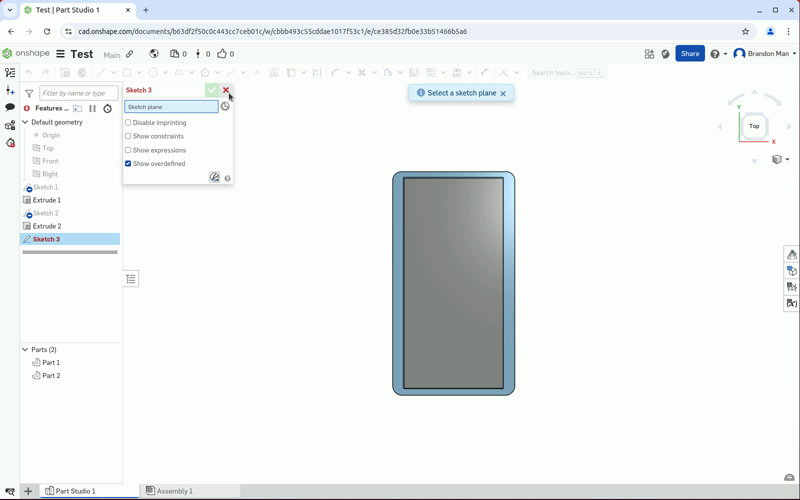
mouse_move(73, 150)
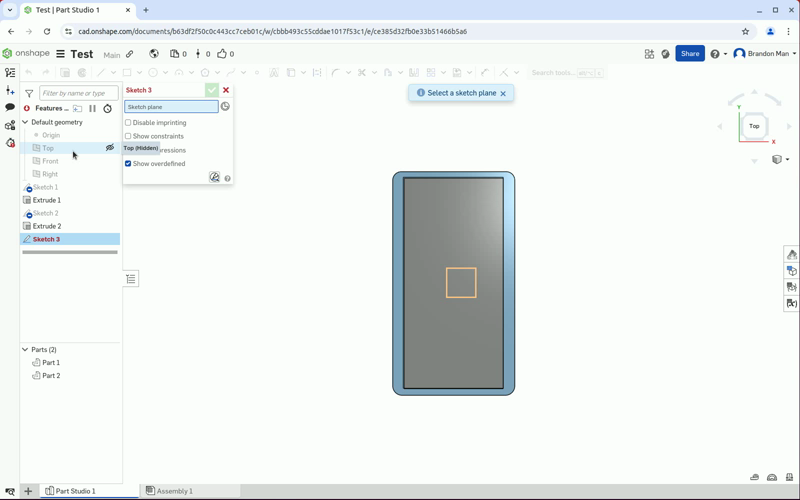
click(73, 150)
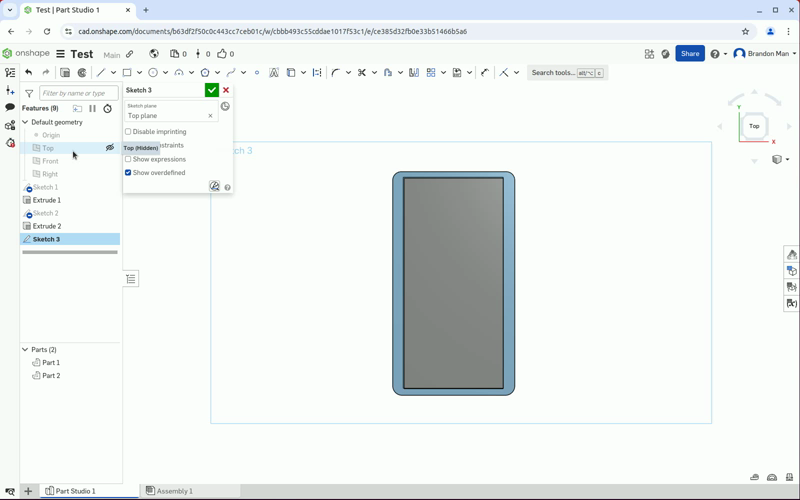
mouse_move(73, 352)
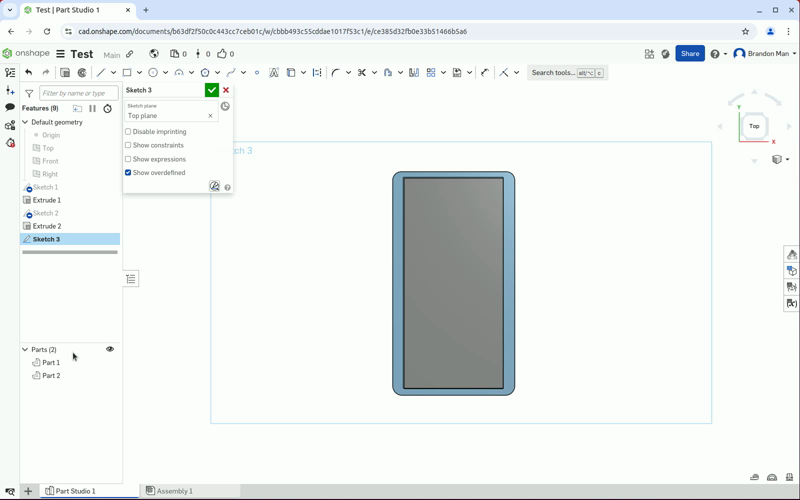
key(y)
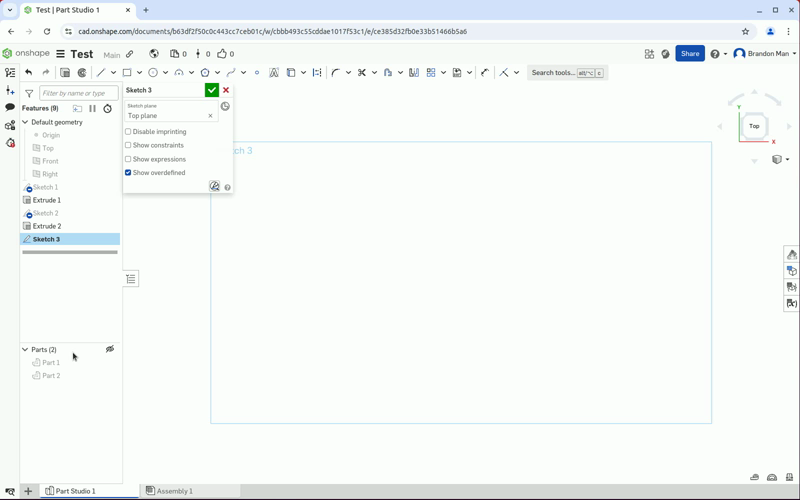
key(a)
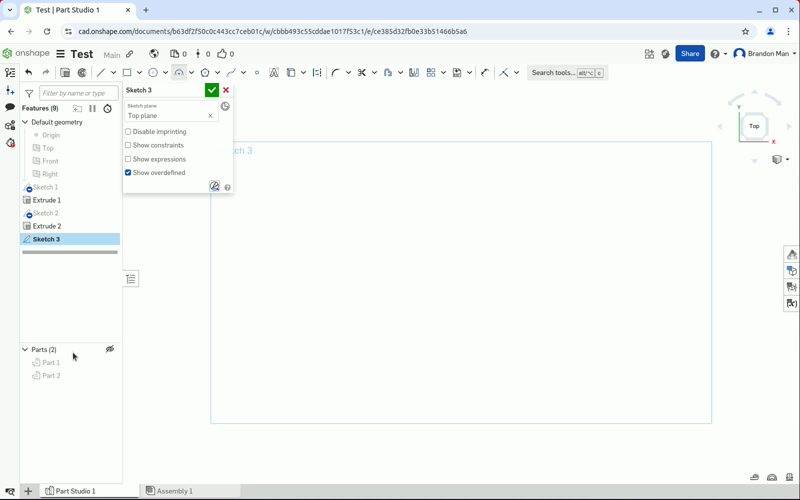
key_down(shift)
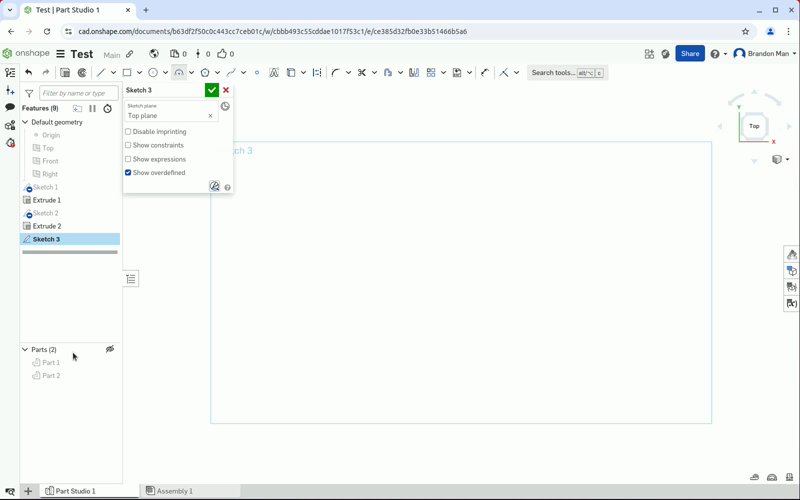
mouse_move(392, 386)
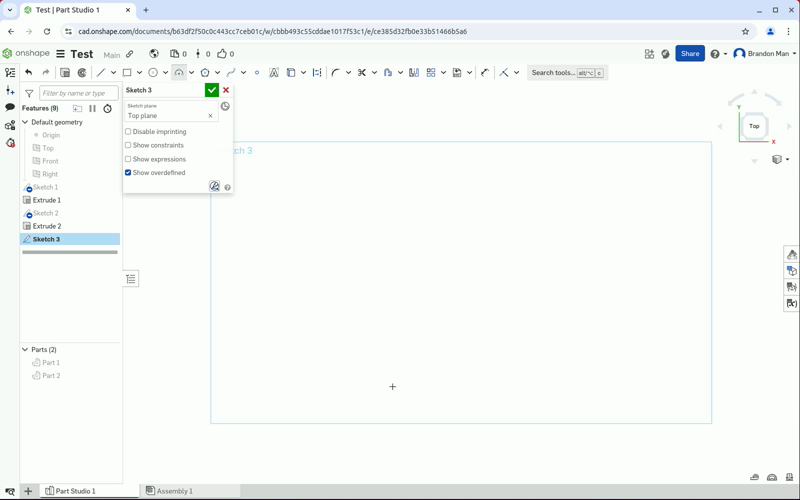
click(392, 386)
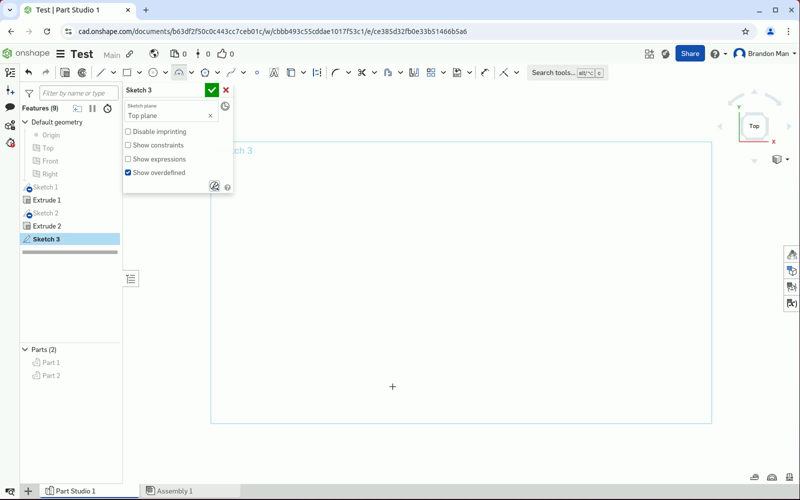
key_up(shift)
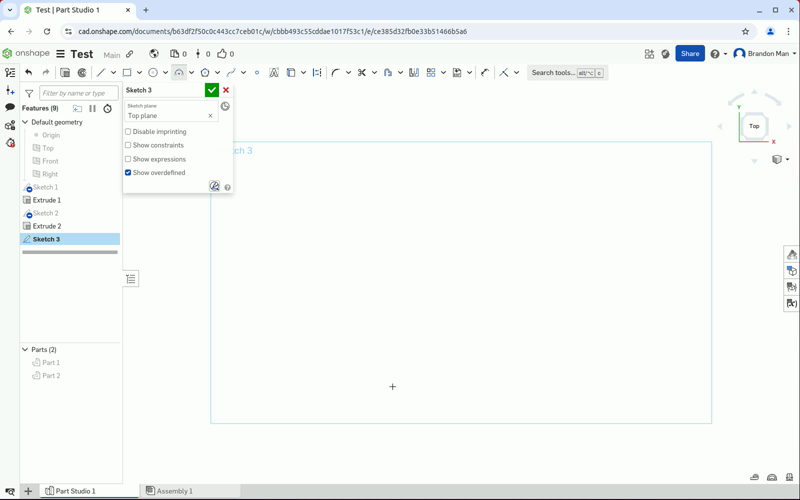
key_down(shift)
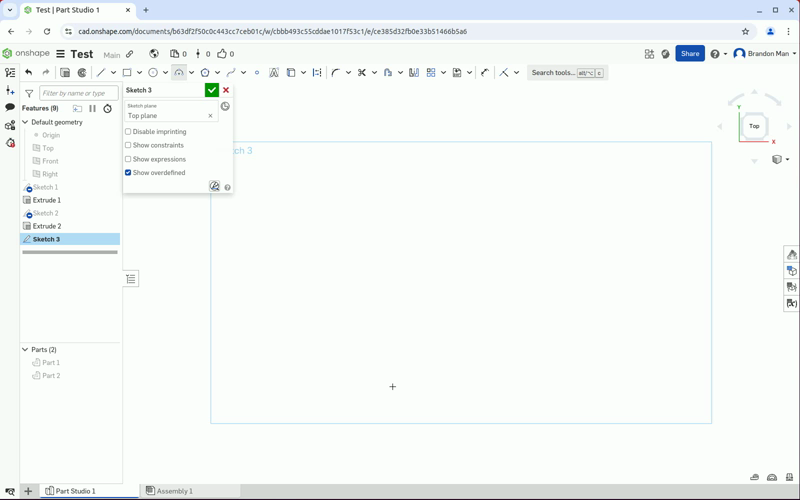
mouse_move(401, 395)
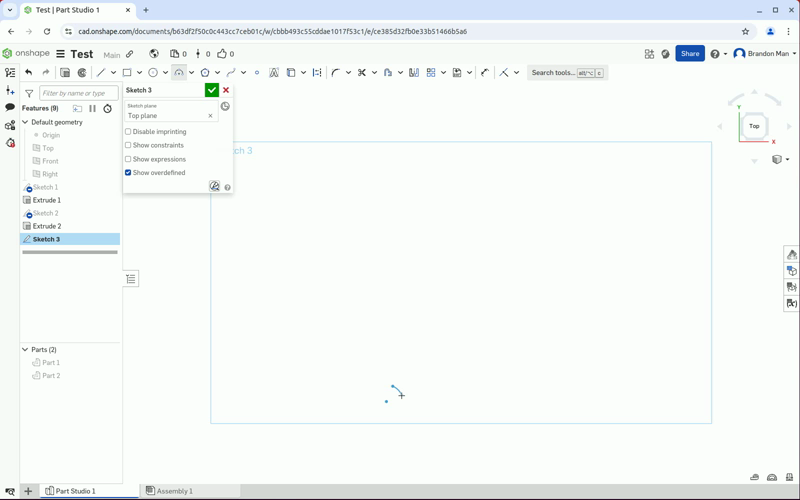
click(401, 395)
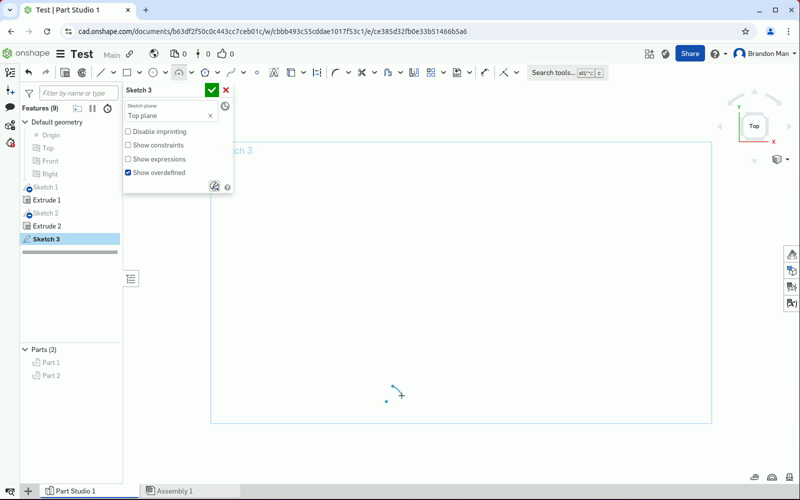
mouse_move(395, 392)
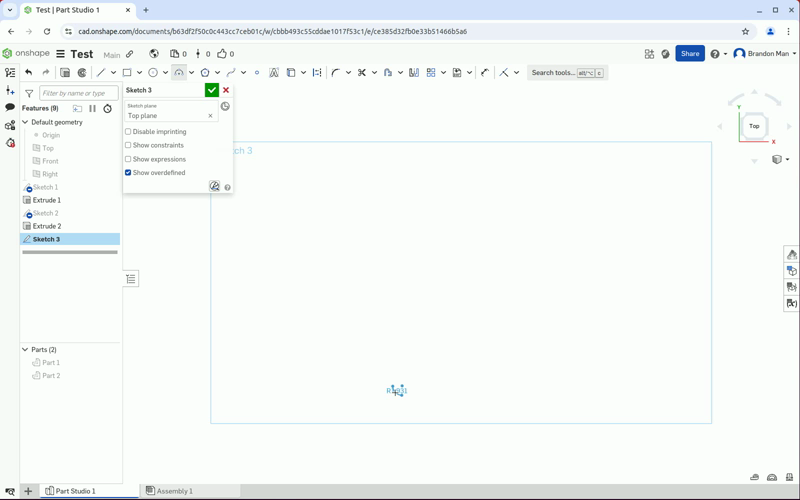
click(395, 392)
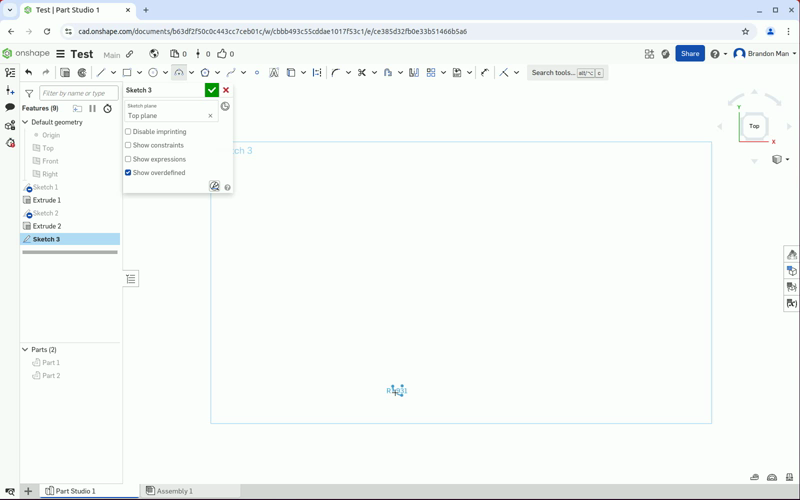
key_up(shift)
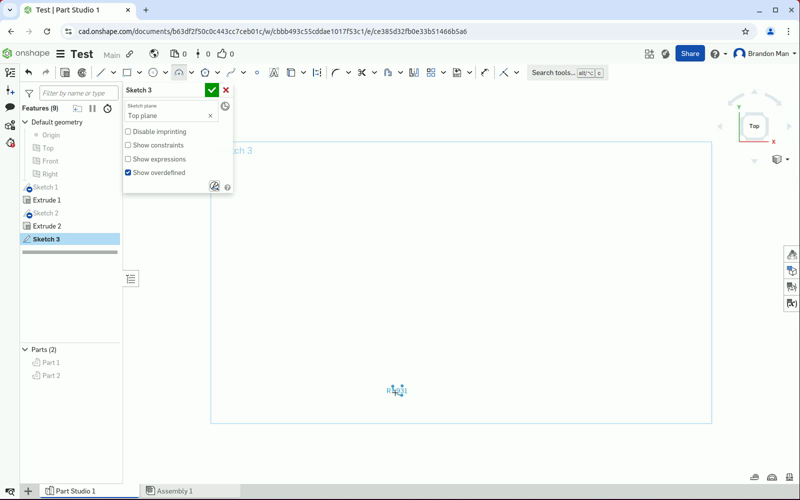
key(esc)
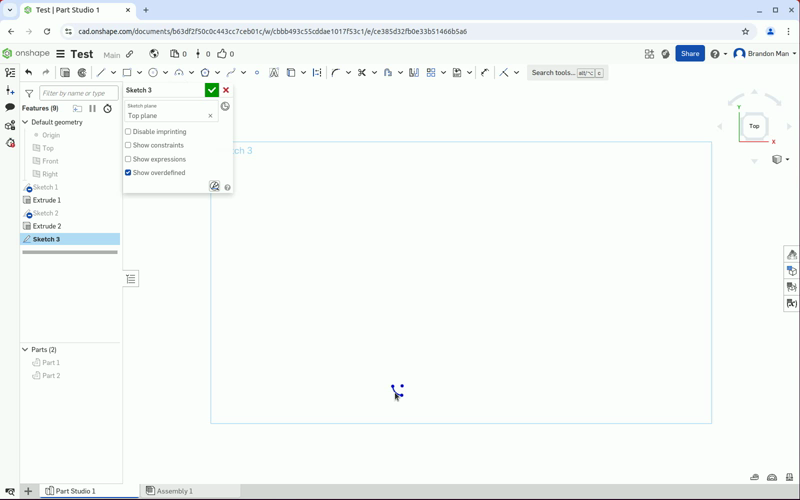
key(l)
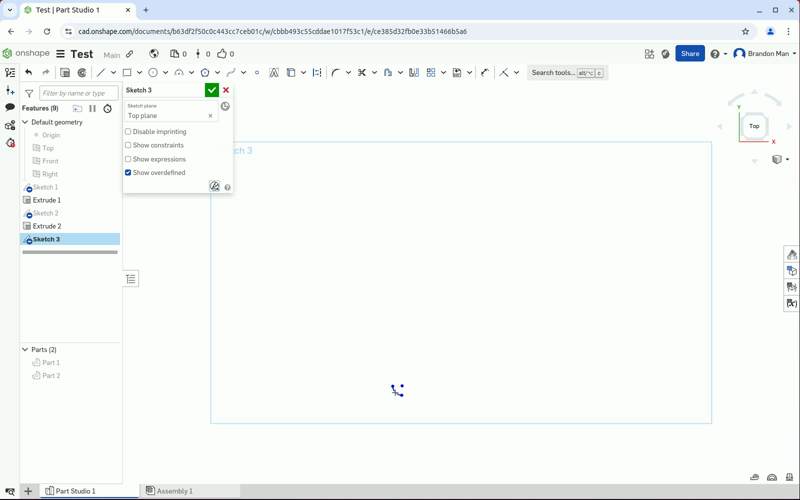
mouse_move(401, 395)
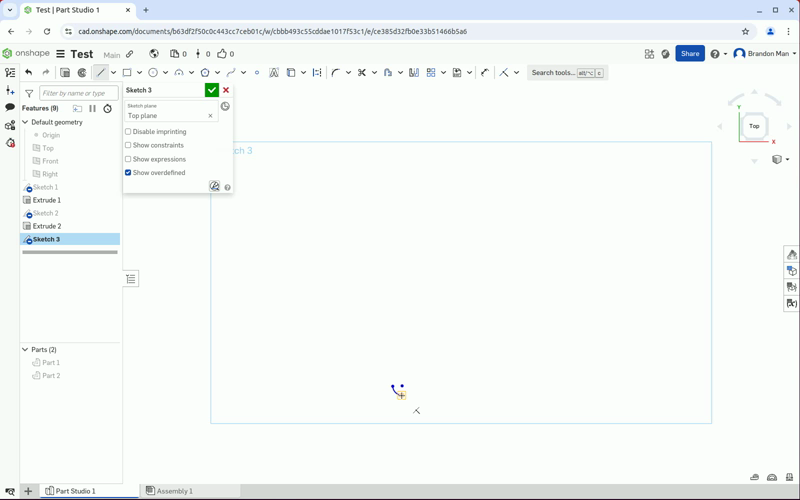
click(401, 395)
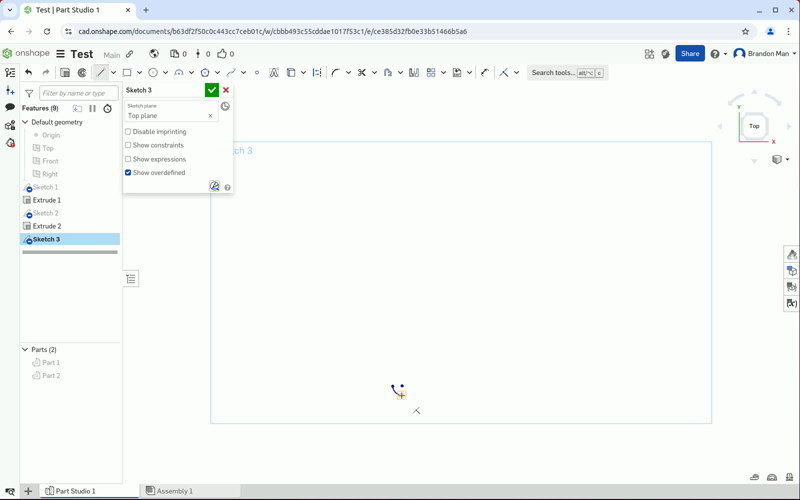
key_down(shift)
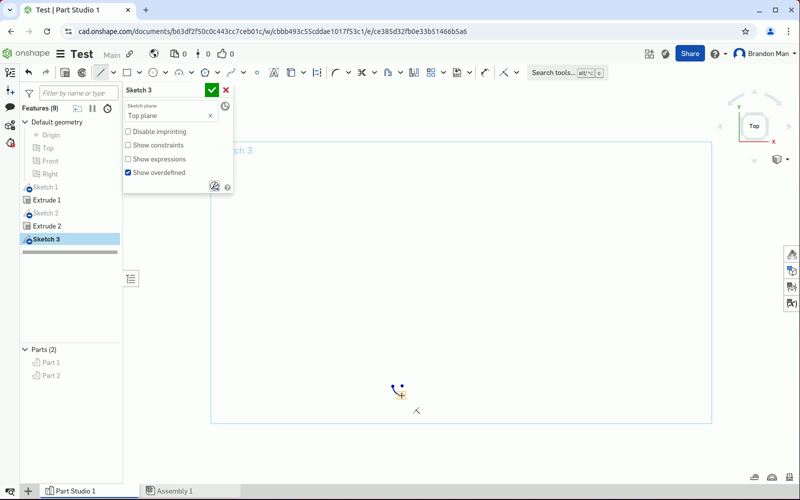
mouse_move(505, 395)
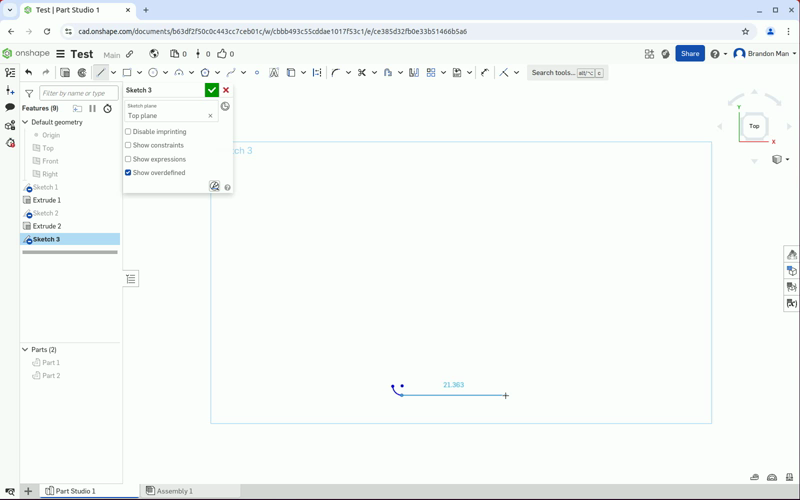
click(505, 395)
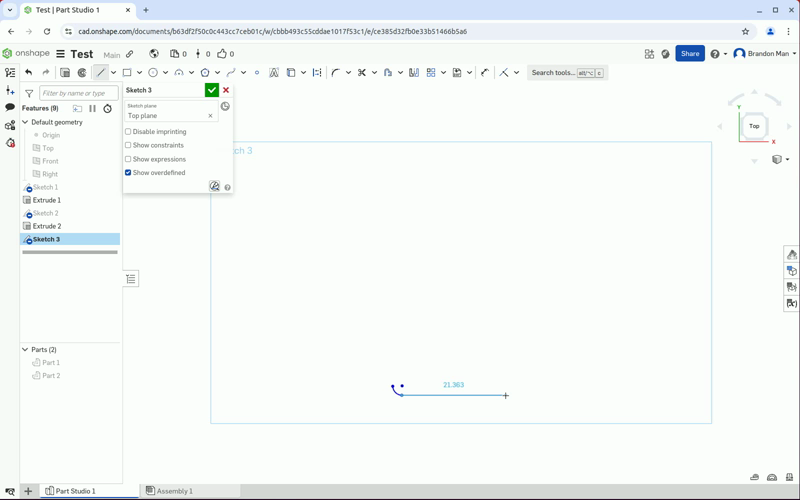
key_up(shift)
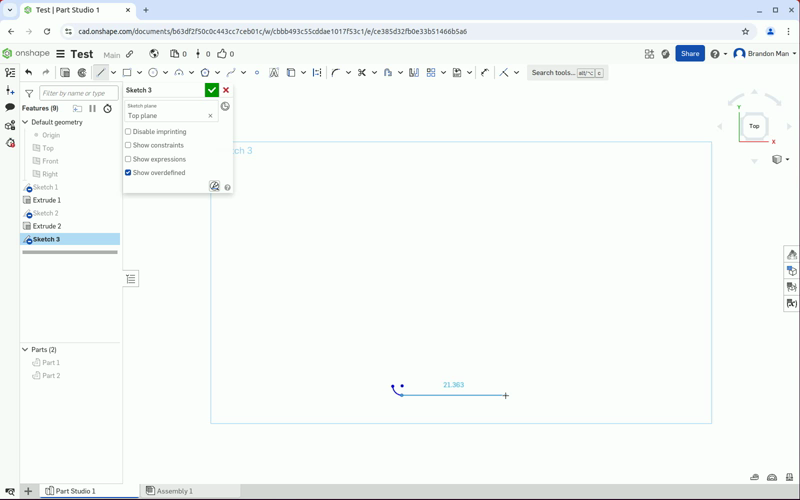
key(esc)
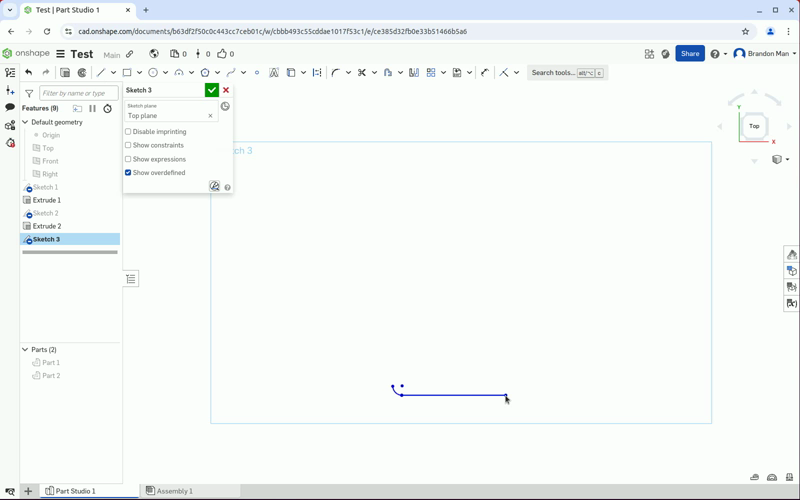
key(a)
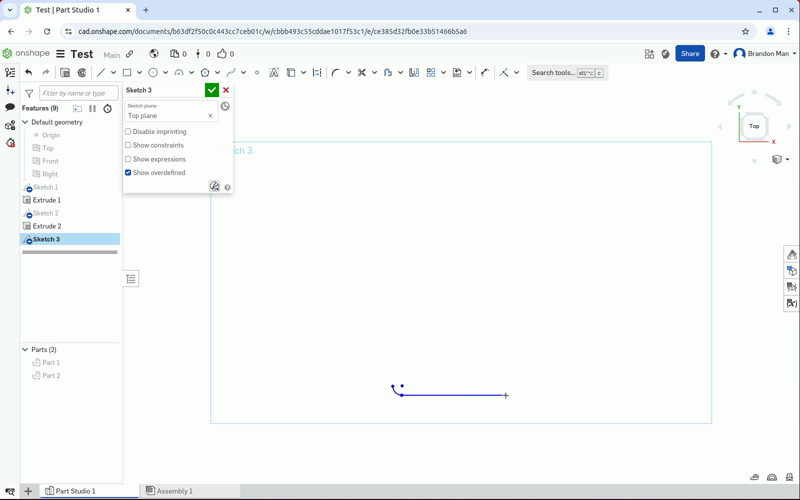
mouse_move(505, 395)
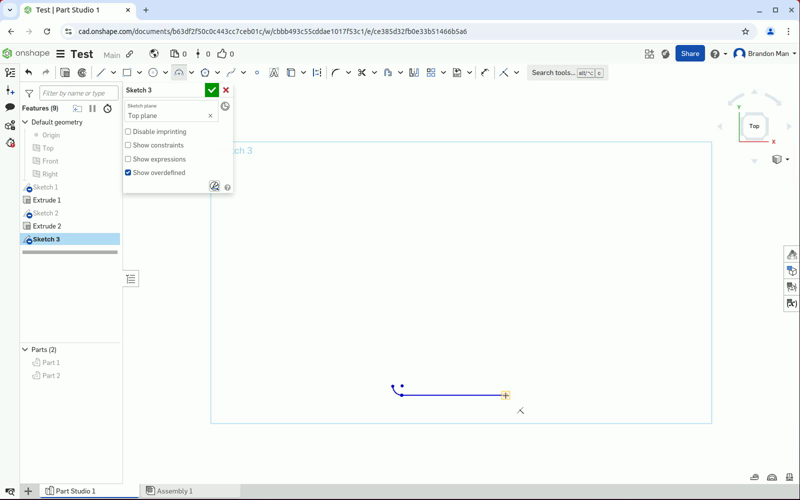
click(505, 395)
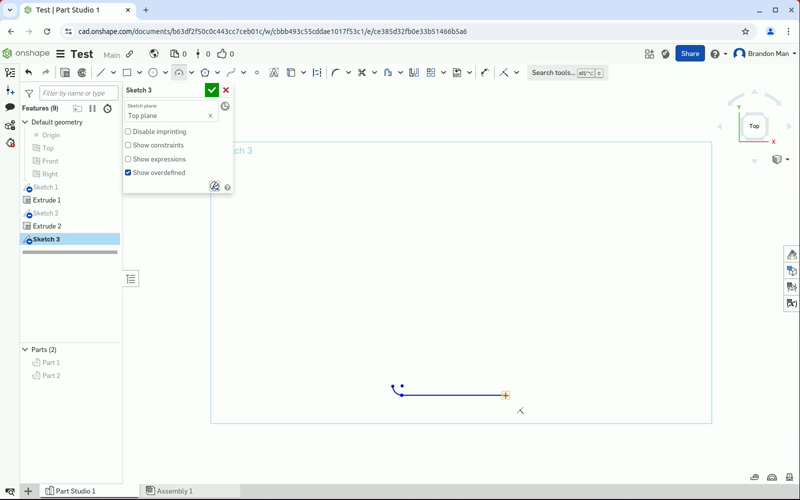
key_down(shift)
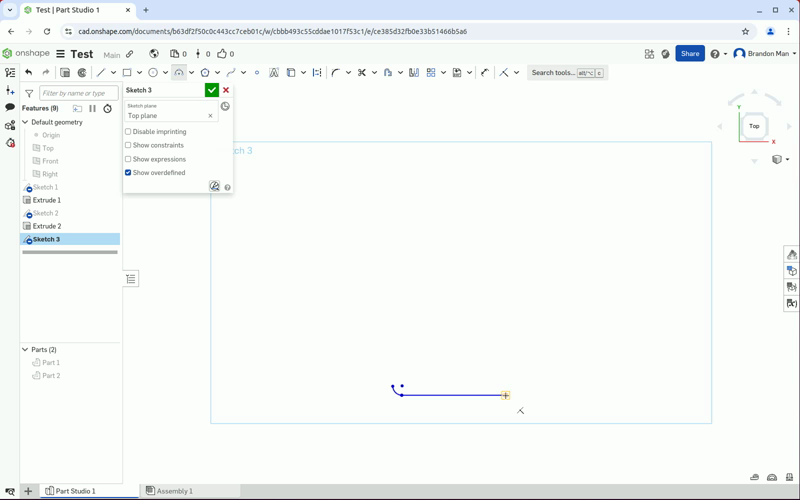
mouse_move(514, 386)
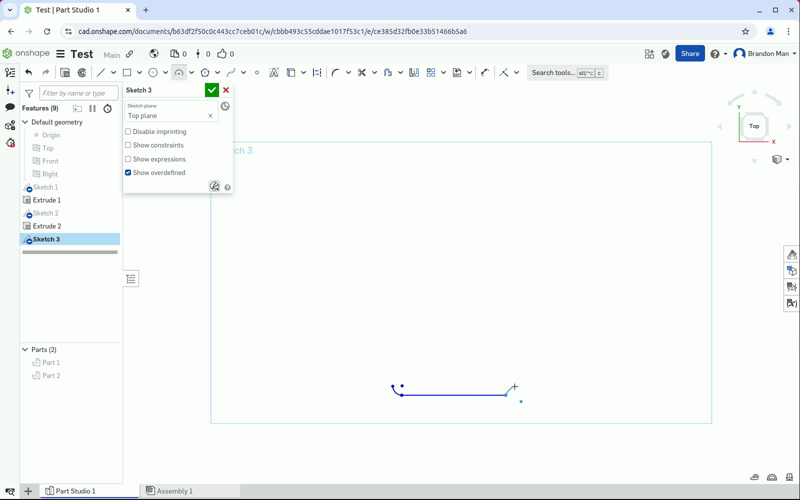
click(514, 386)
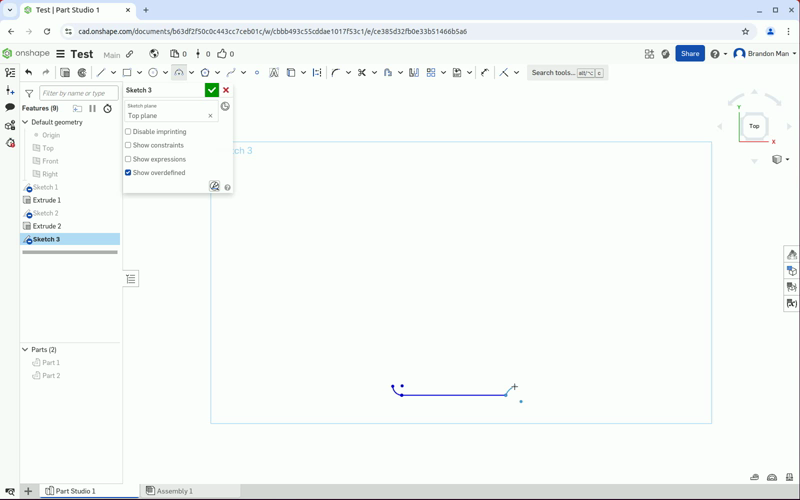
mouse_move(512, 392)
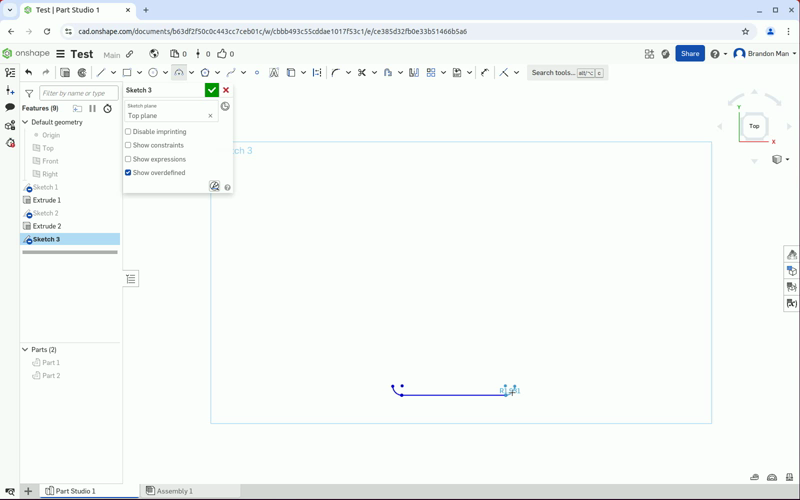
click(512, 392)
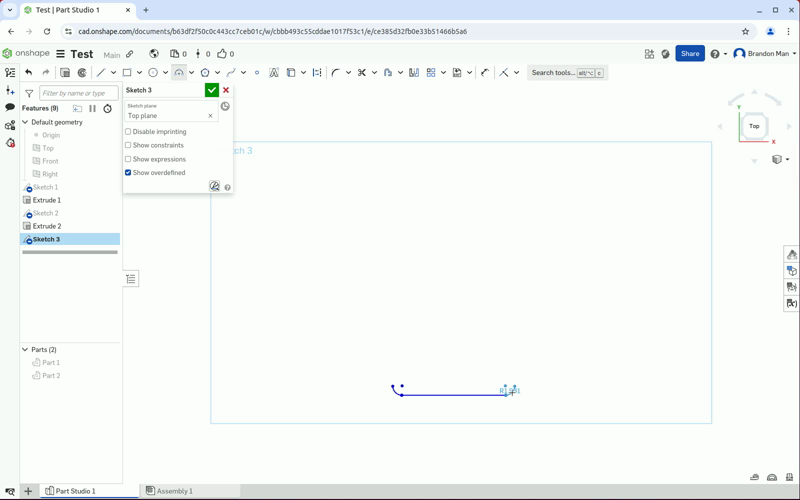
key_up(shift)
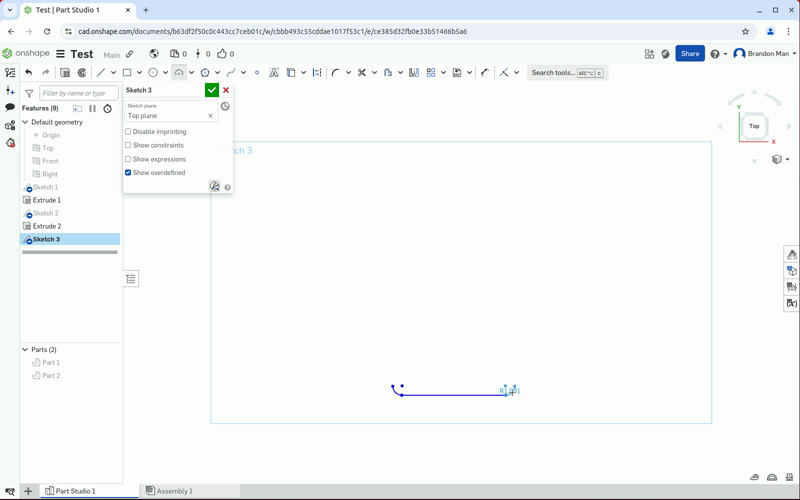
key(esc)
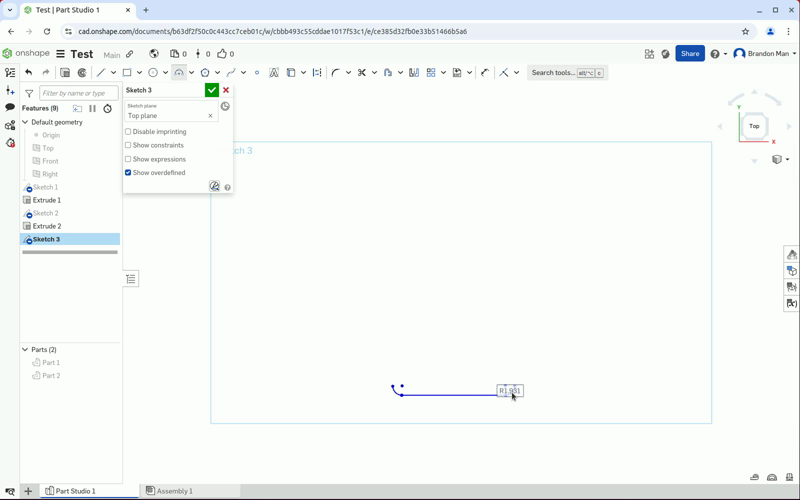
key(l)
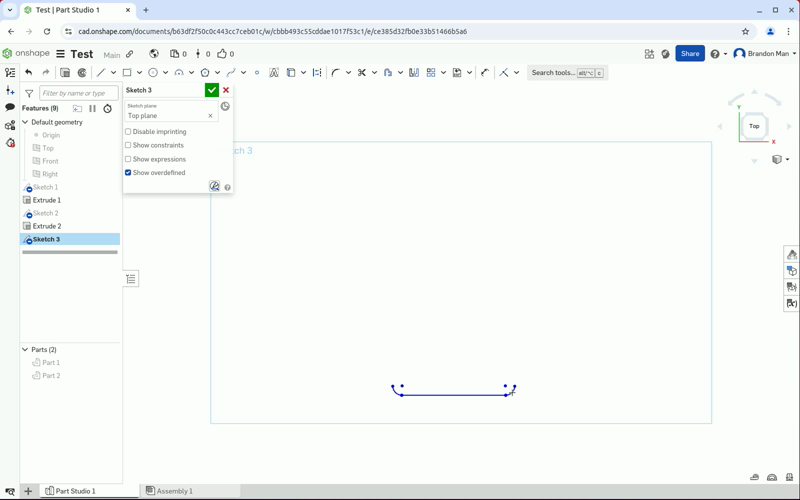
mouse_move(514, 386)
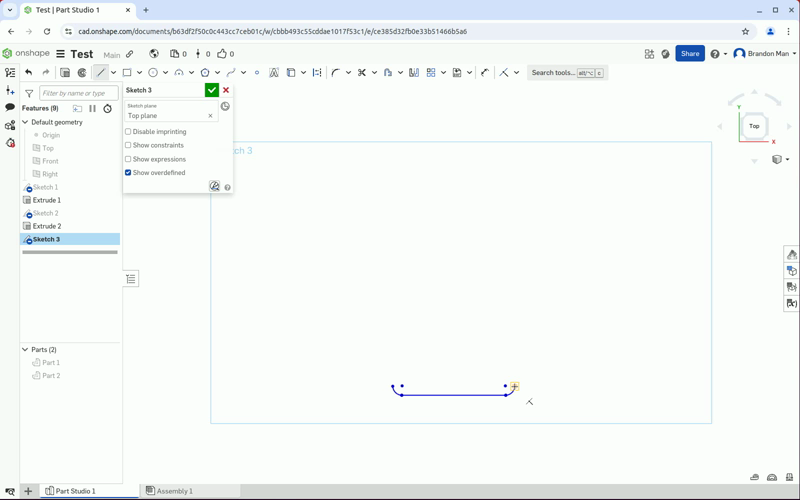
click(514, 386)
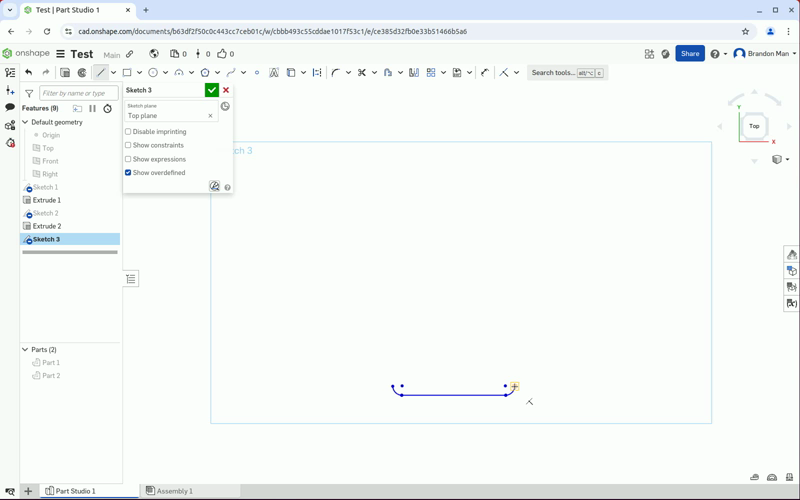
key_down(shift)
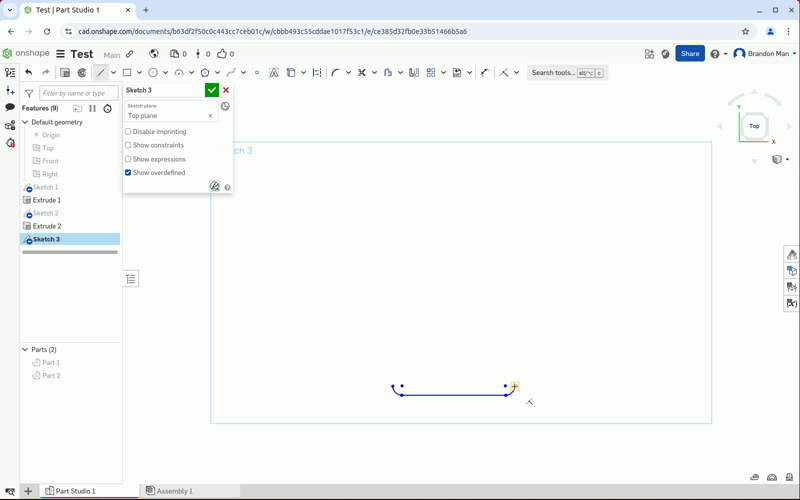
mouse_move(514, 284)
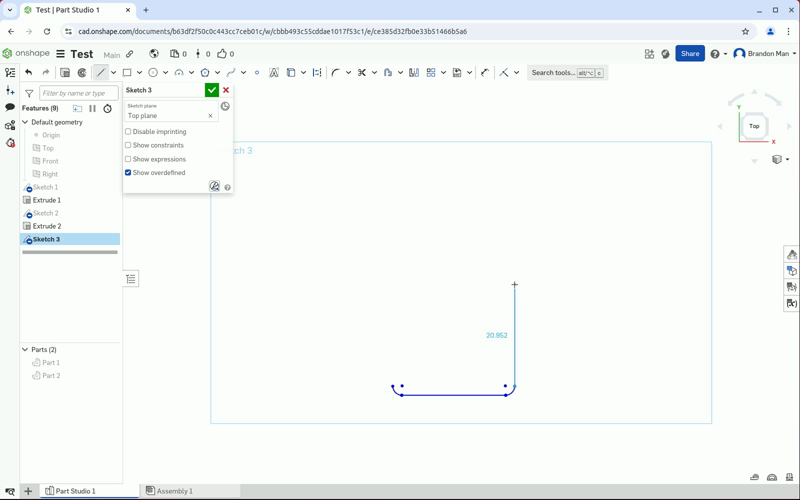
click(514, 284)
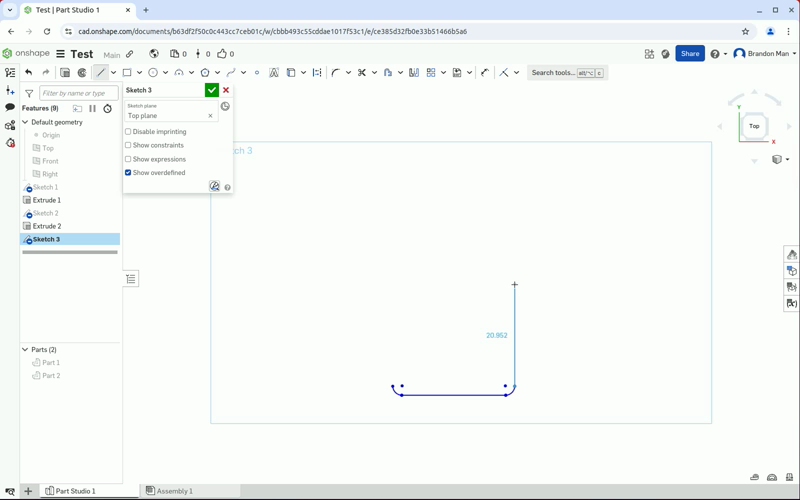
key_up(shift)
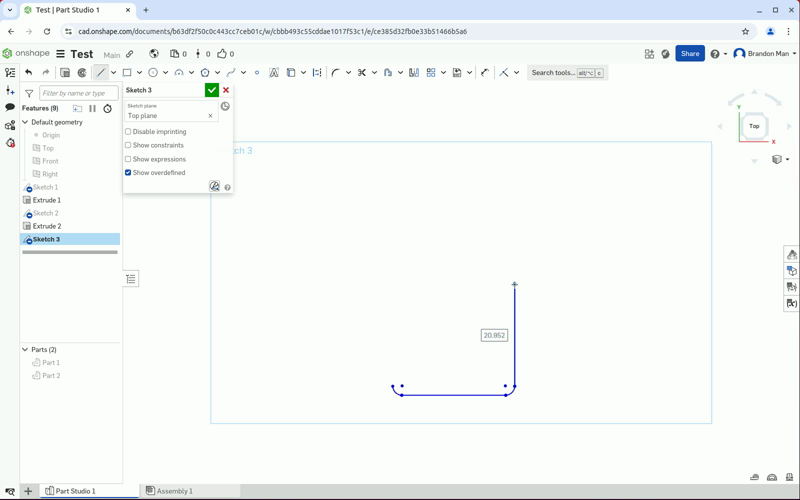
key_down(shift)
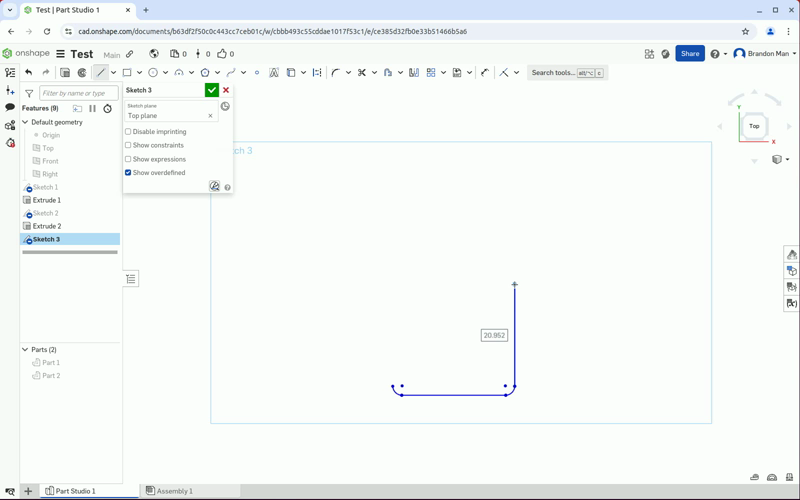
mouse_move(514, 180)
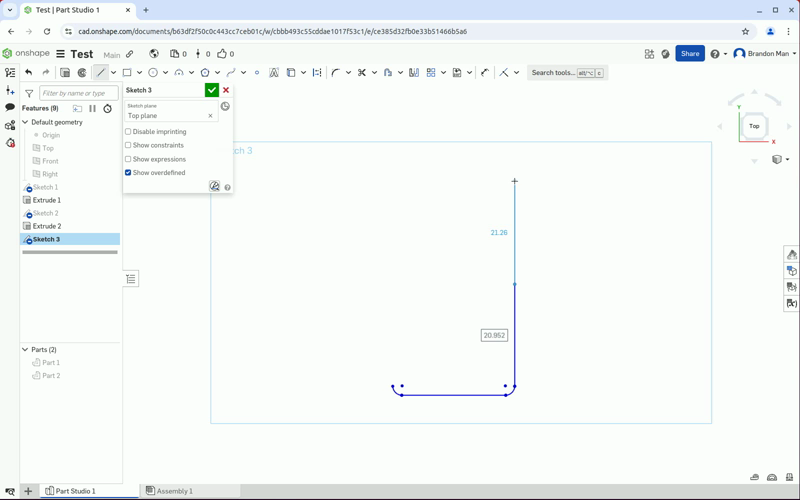
click(514, 180)
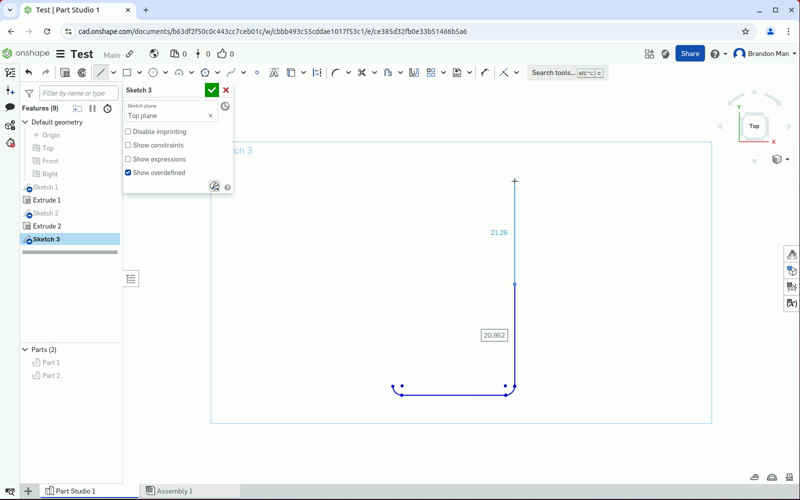
key_up(shift)
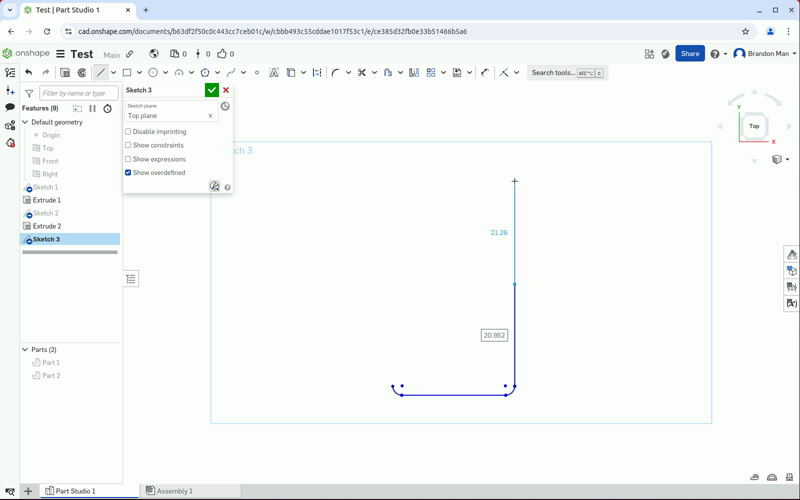
key(esc)
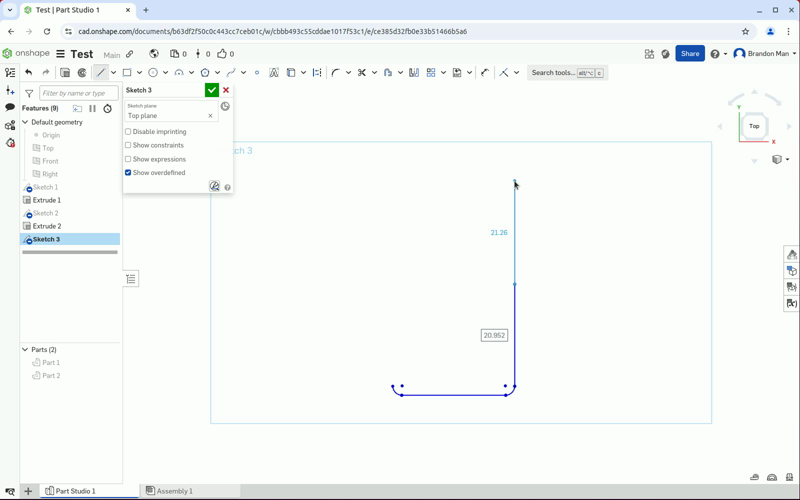
key(a)
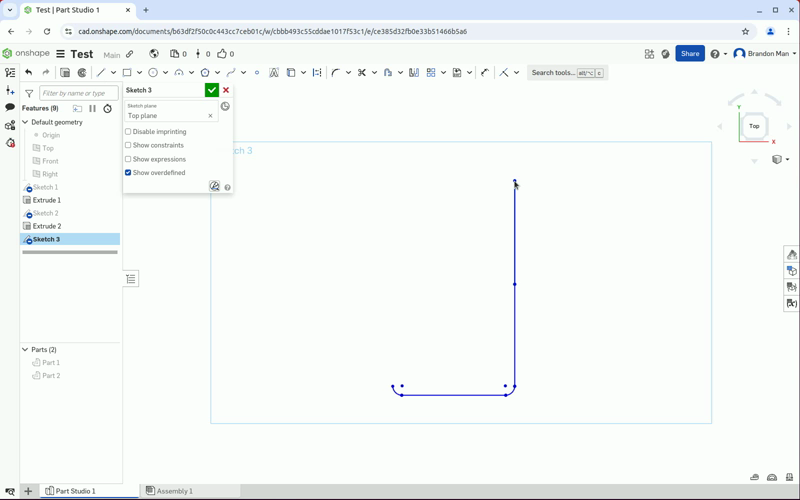
mouse_move(514, 180)
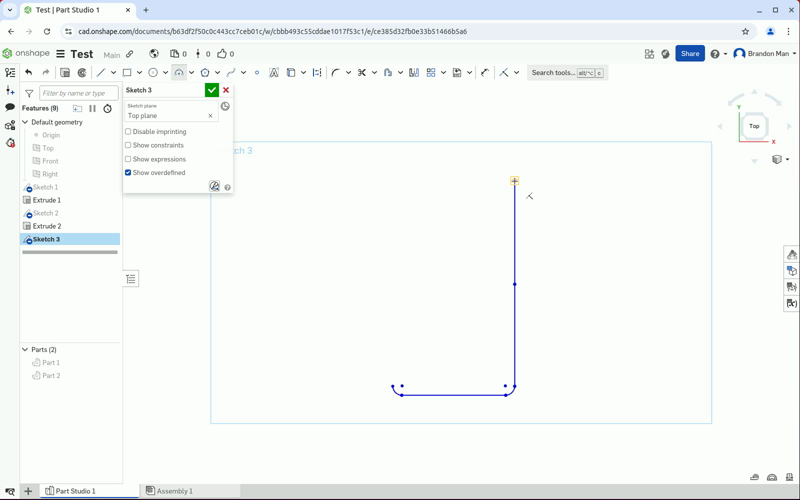
click(514, 180)
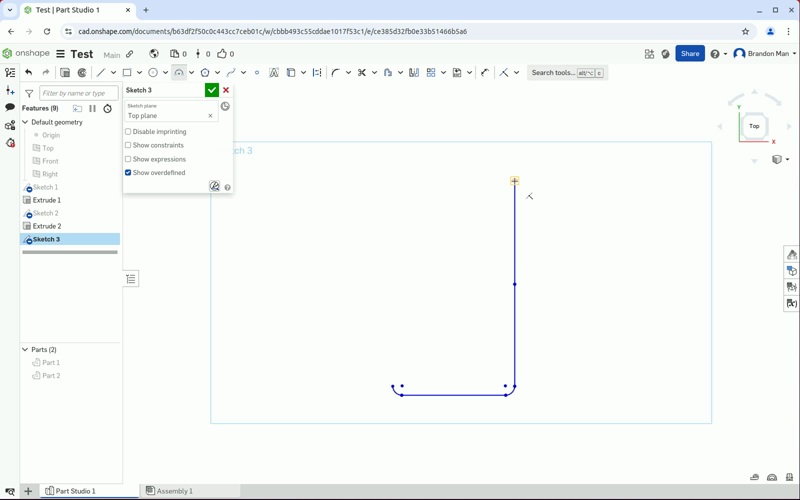
key_down(shift)
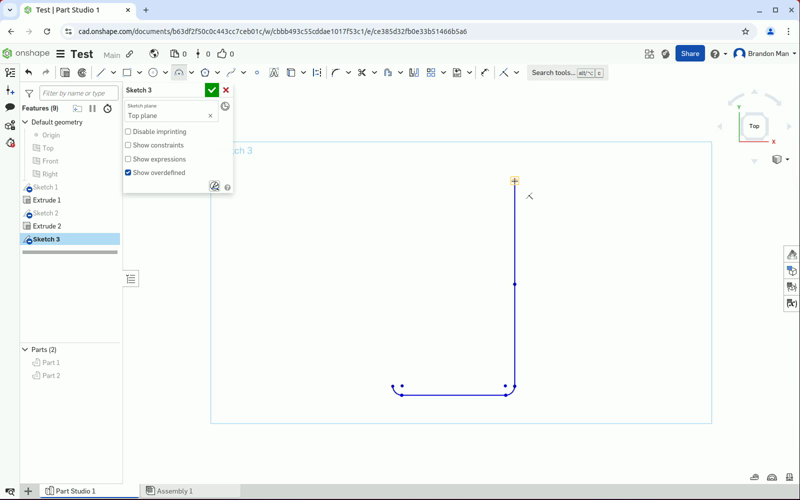
mouse_move(505, 171)
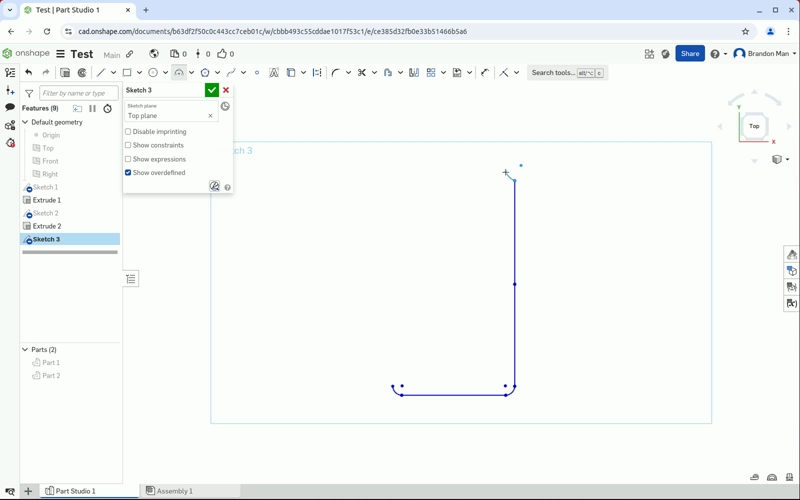
click(505, 171)
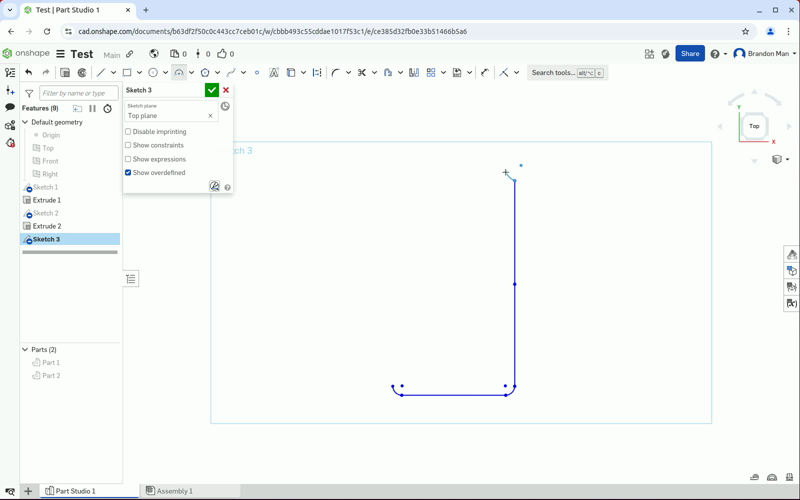
mouse_move(512, 174)
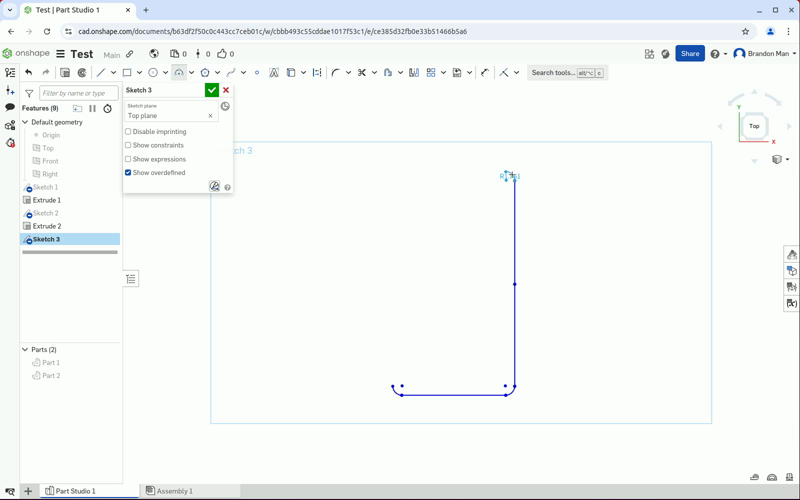
click(512, 174)
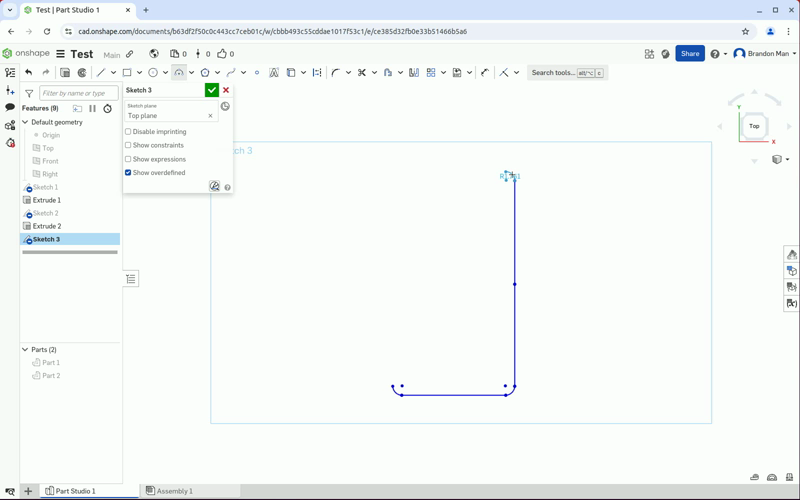
key_up(shift)
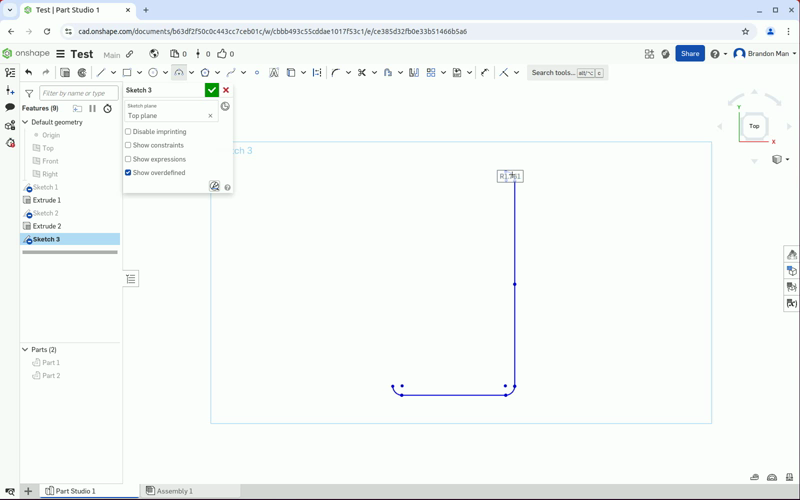
key(esc)
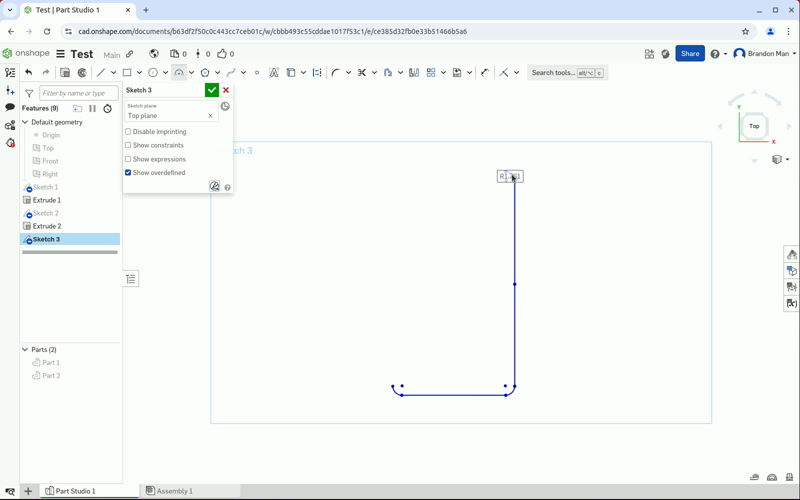
key(l)
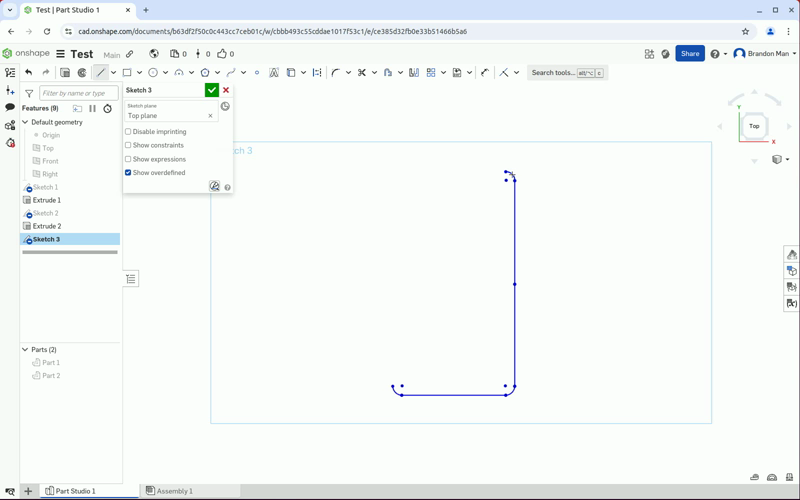
mouse_move(505, 171)
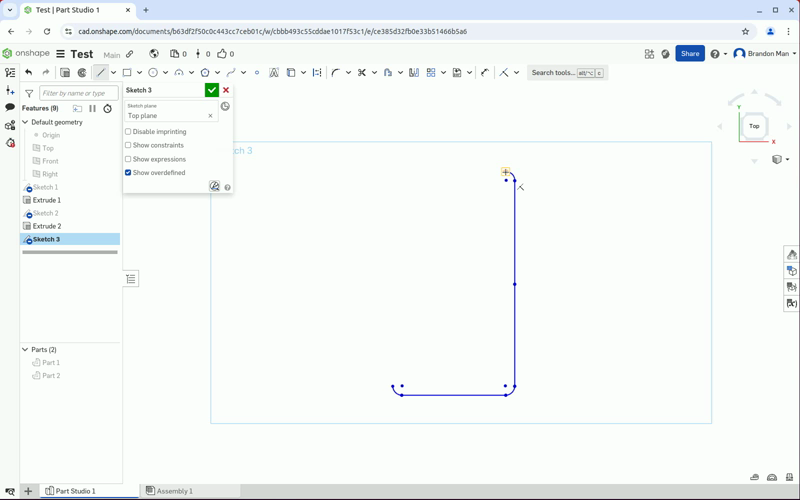
click(505, 171)
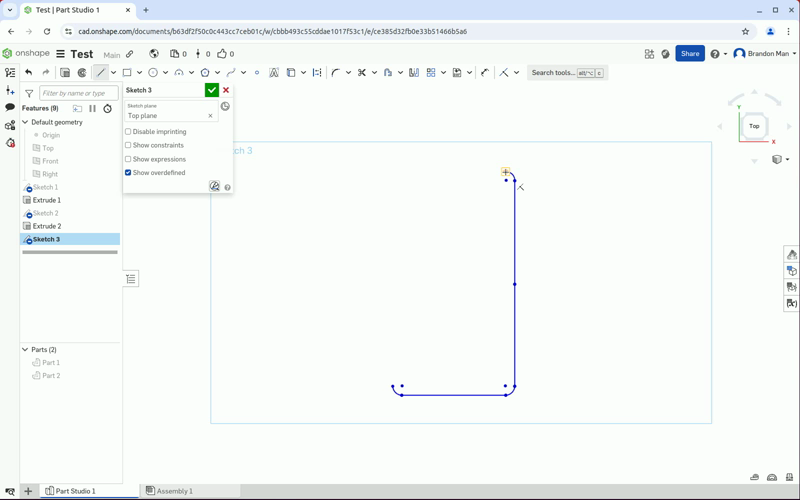
key_down(shift)
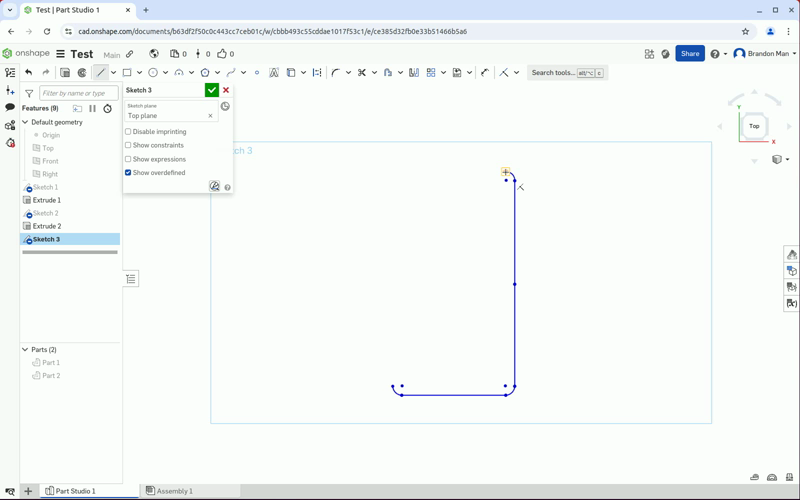
mouse_move(401, 171)
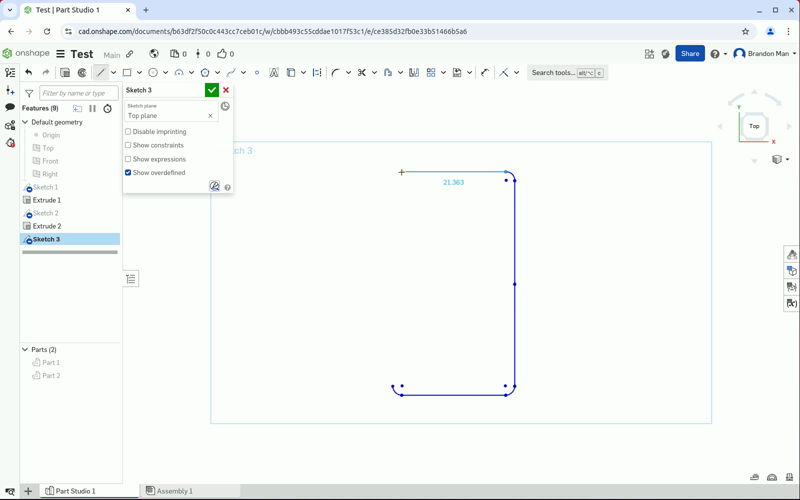
click(401, 171)
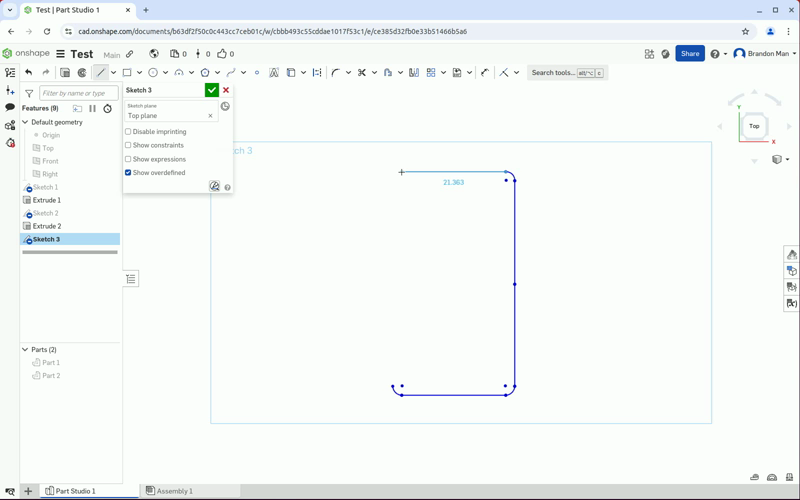
key_up(shift)
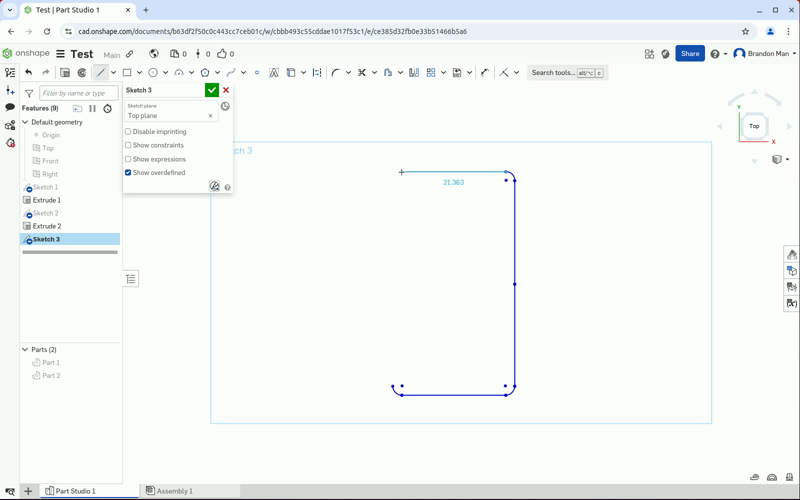
key(esc)
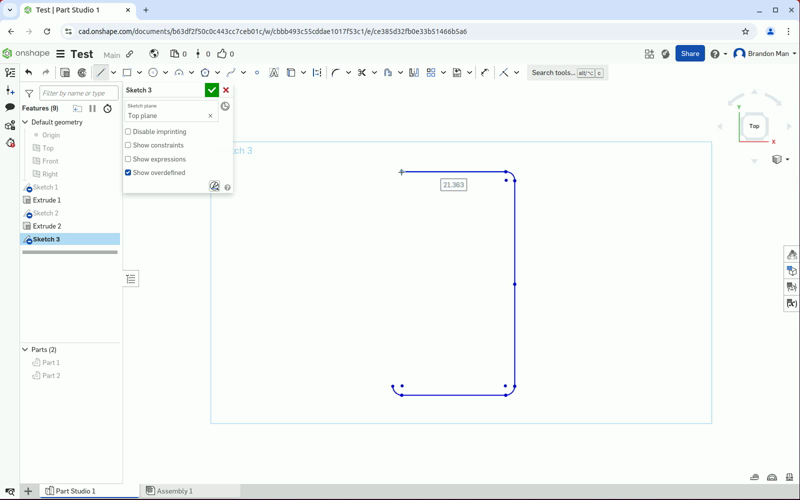
key(a)
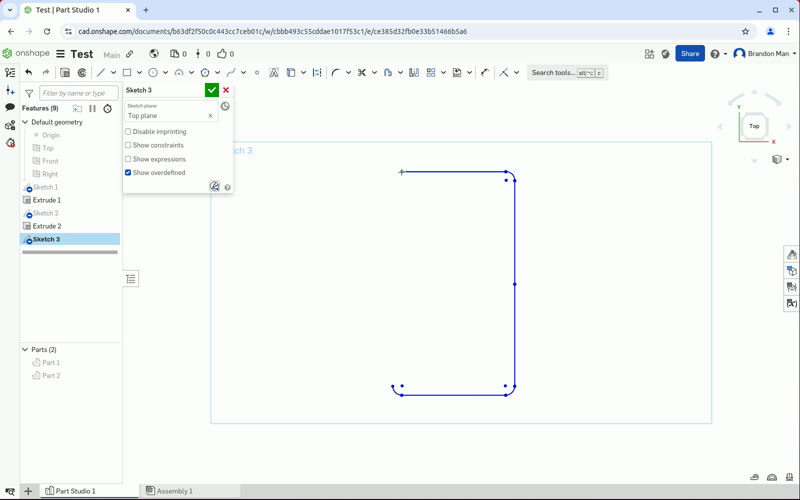
mouse_move(401, 171)
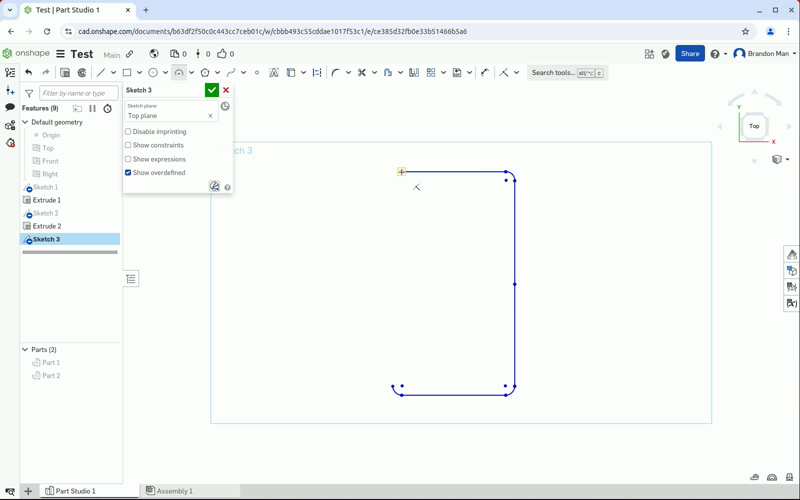
click(401, 171)
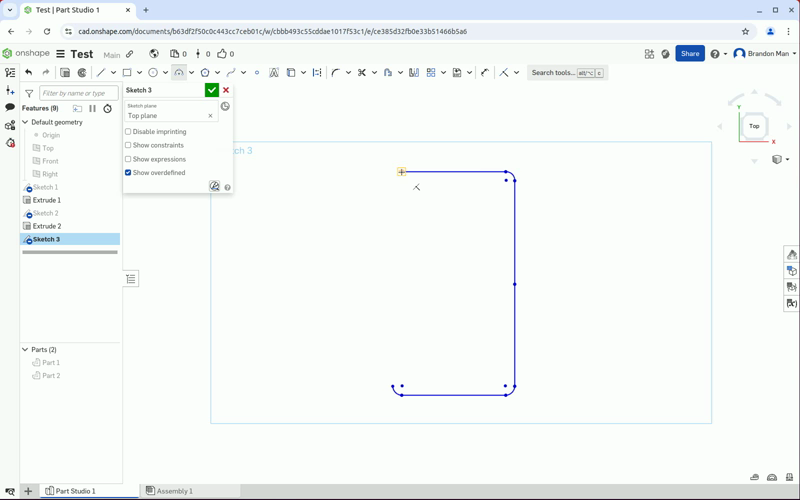
key_down(shift)
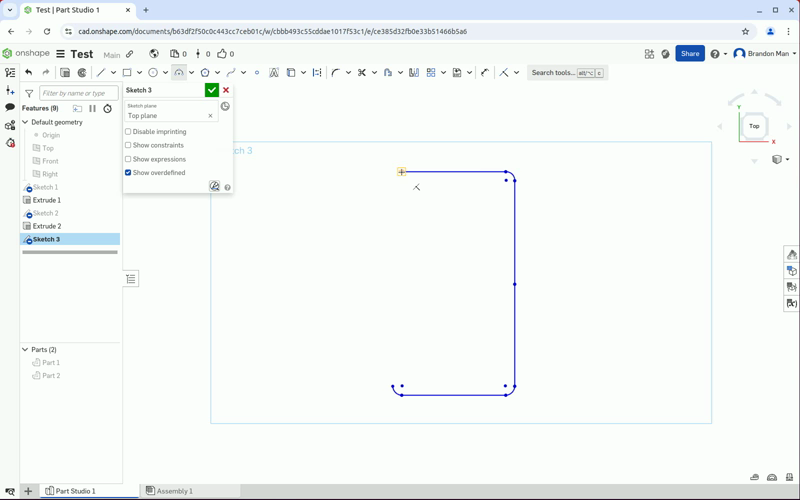
mouse_move(392, 180)
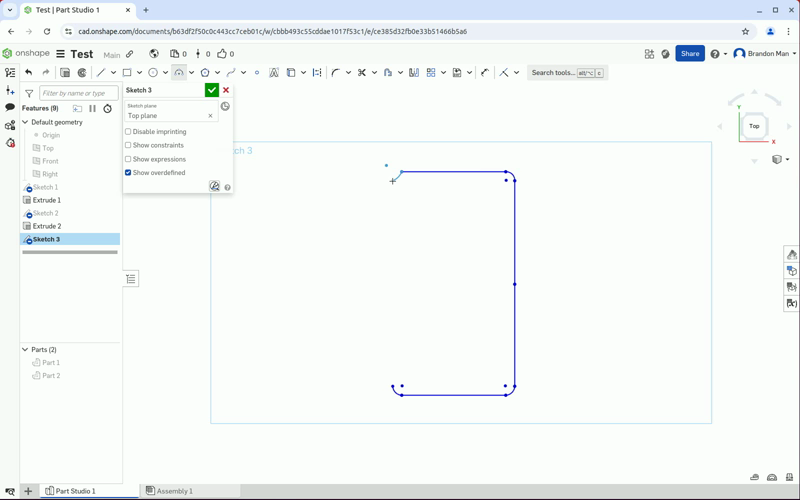
click(392, 180)
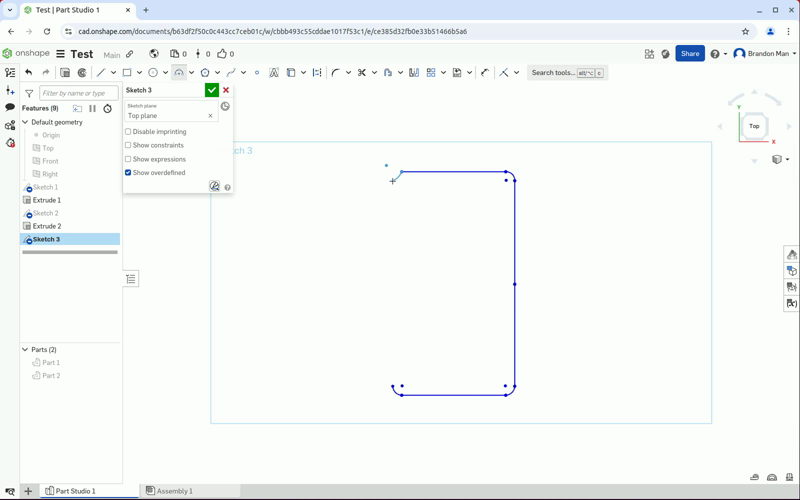
mouse_move(395, 174)
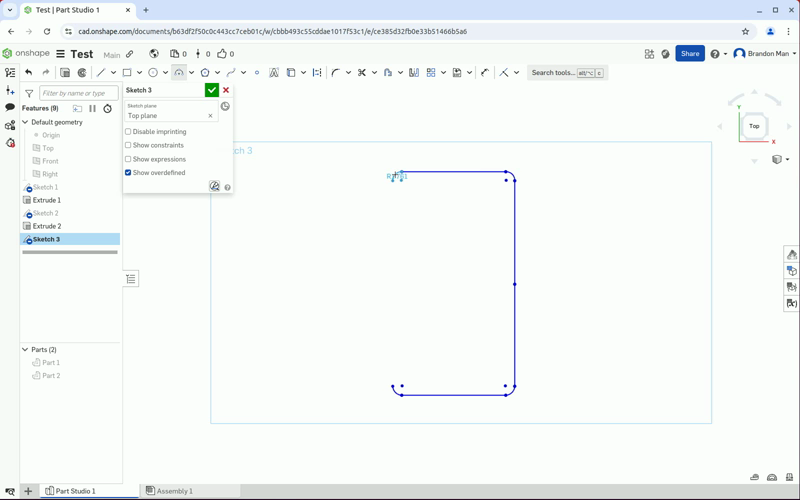
click(395, 174)
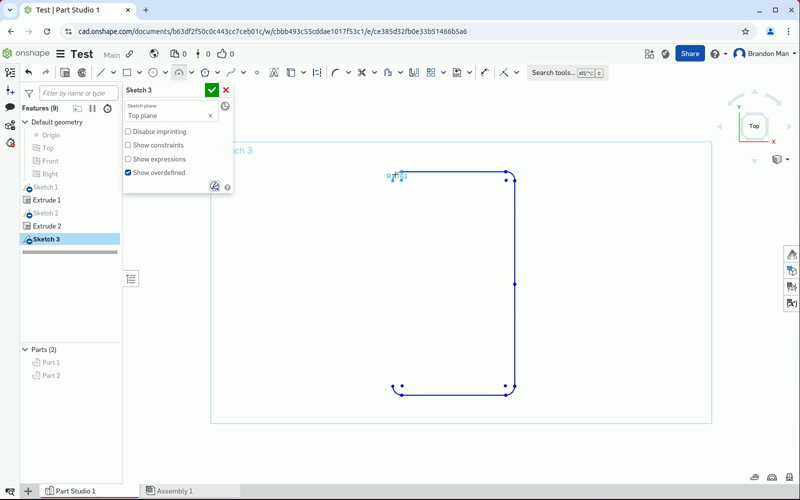
key_up(shift)
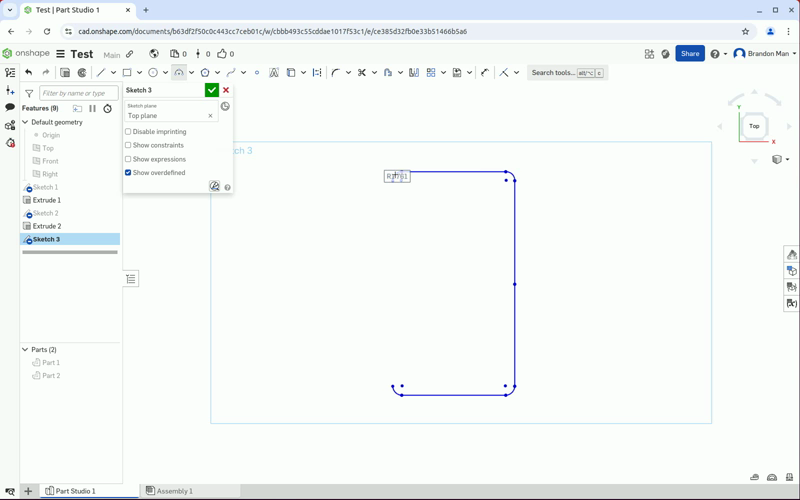
key(esc)
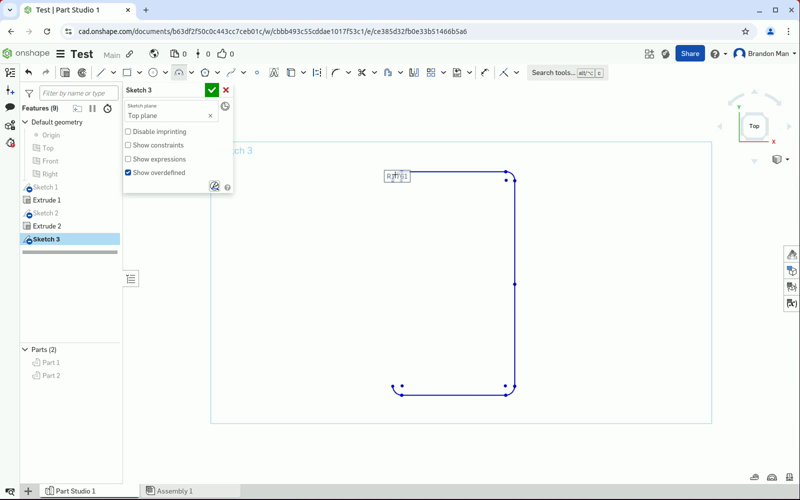
key(l)
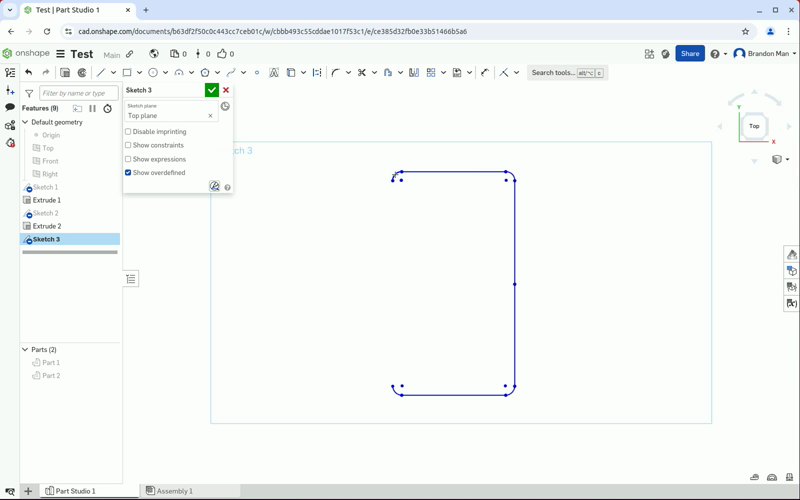
mouse_move(392, 180)
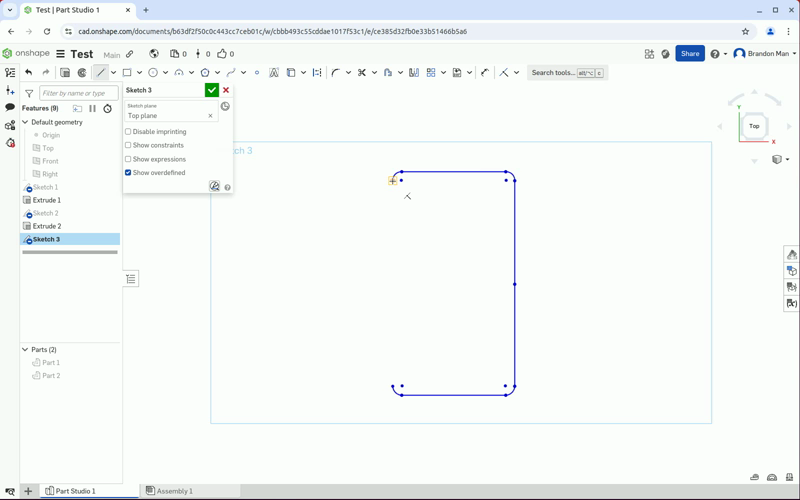
click(392, 180)
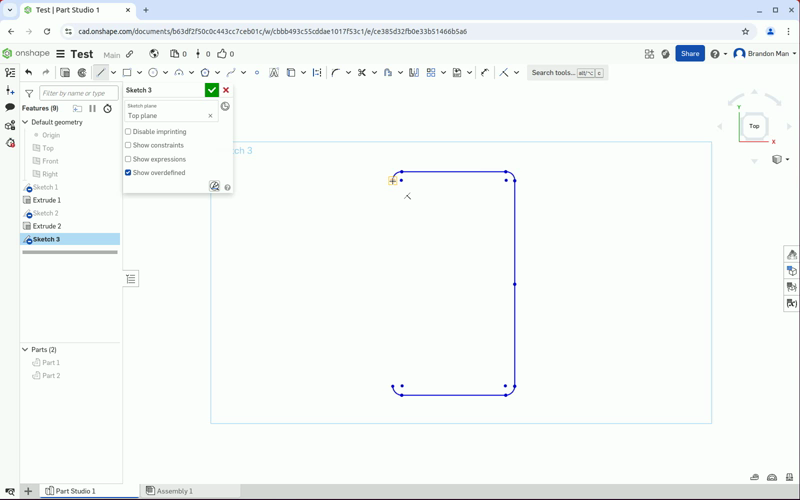
key_down(shift)
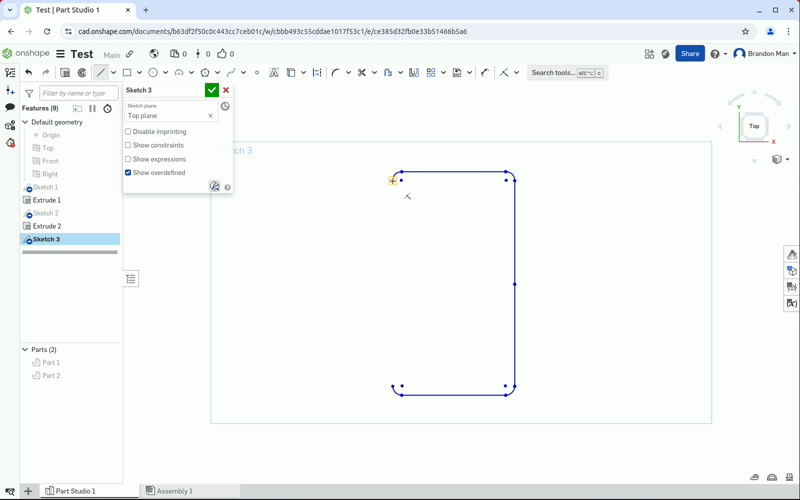
mouse_move(392, 284)
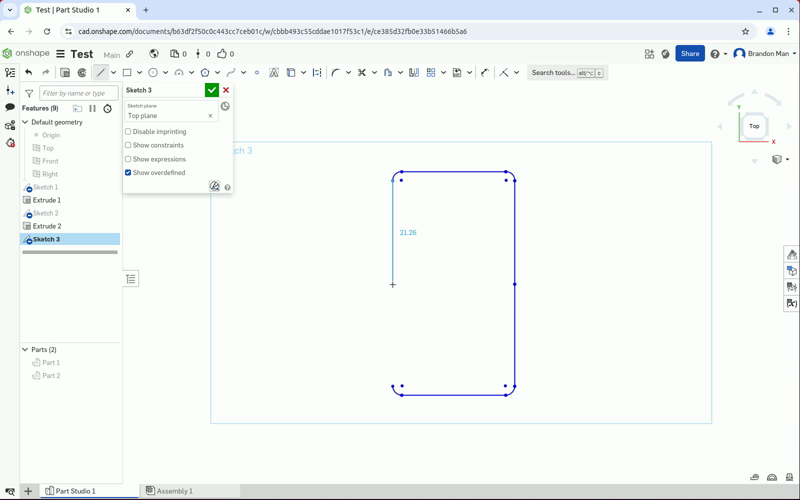
click(392, 284)
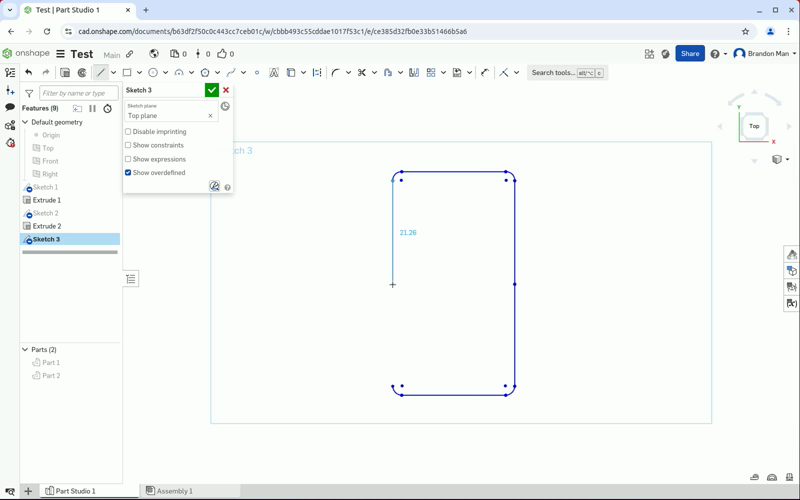
key_up(shift)
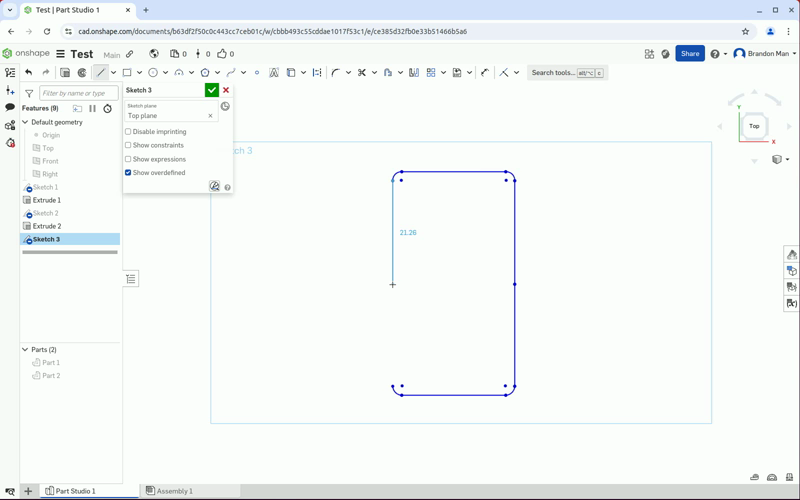
key_down(shift)
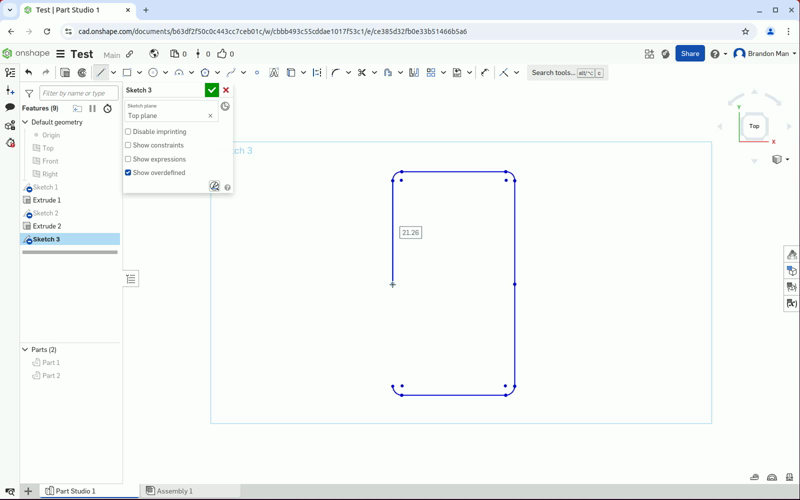
mouse_move(392, 386)
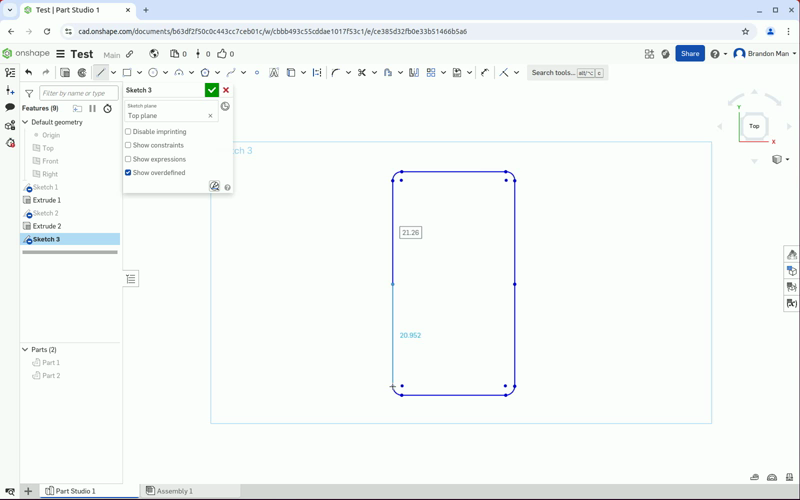
key_up(shift)
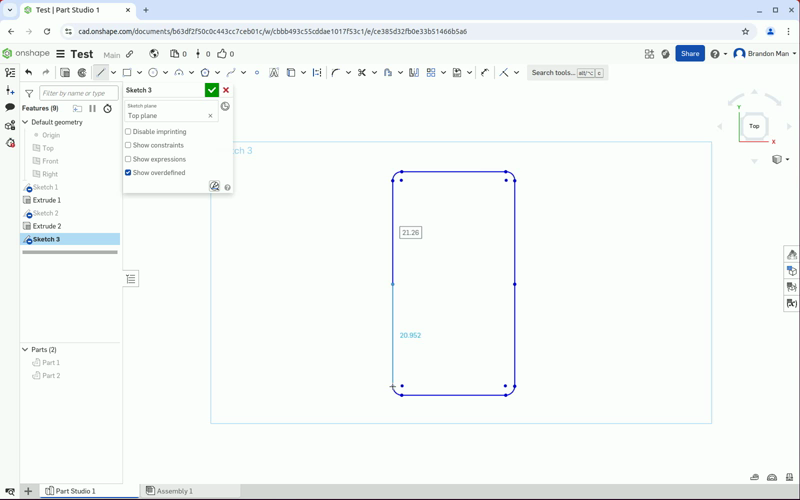
click(392, 386)
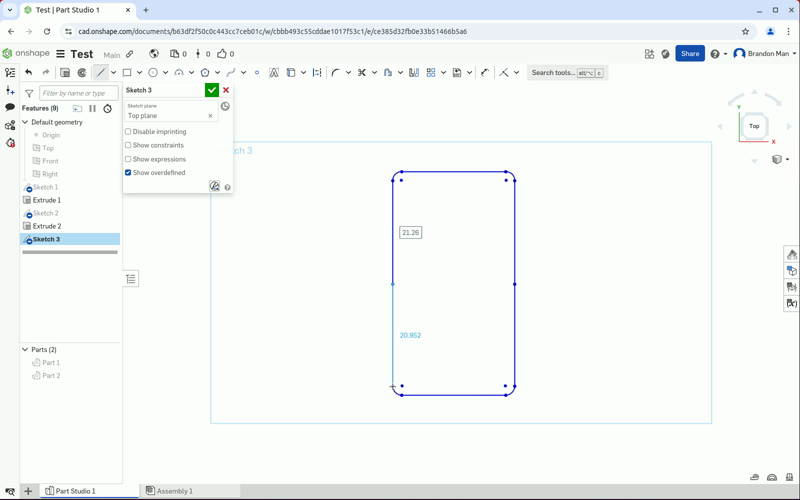
key(esc)
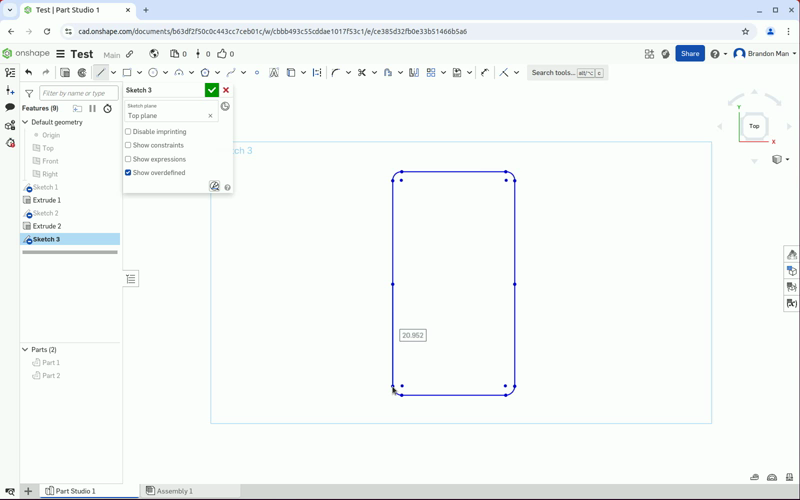
key(l)
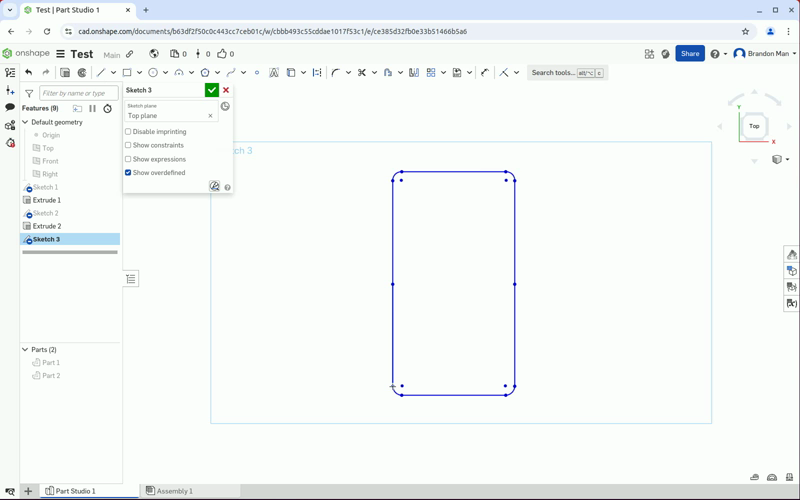
key_down(shift)
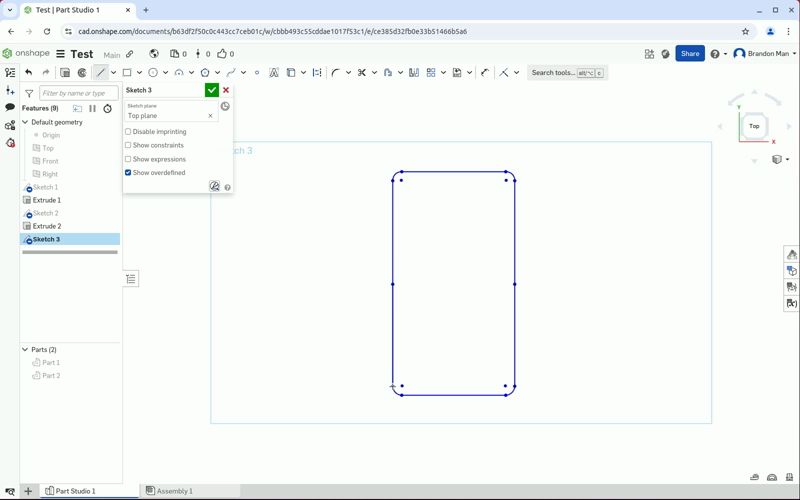
mouse_move(404, 388)
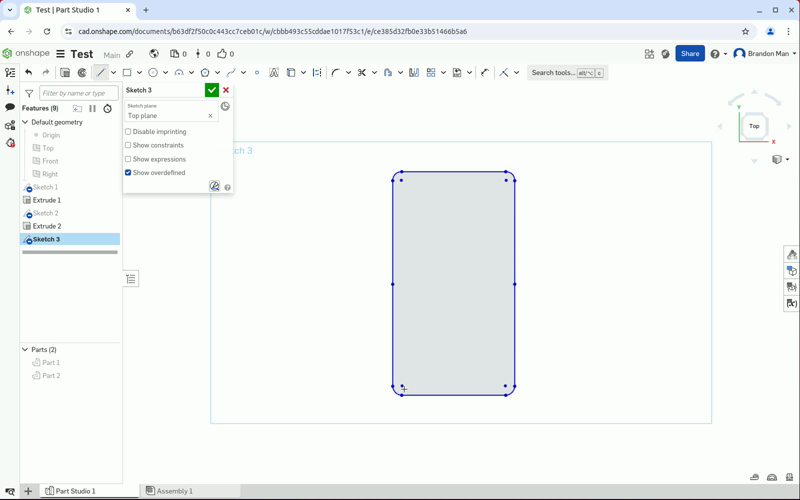
scroll(6)
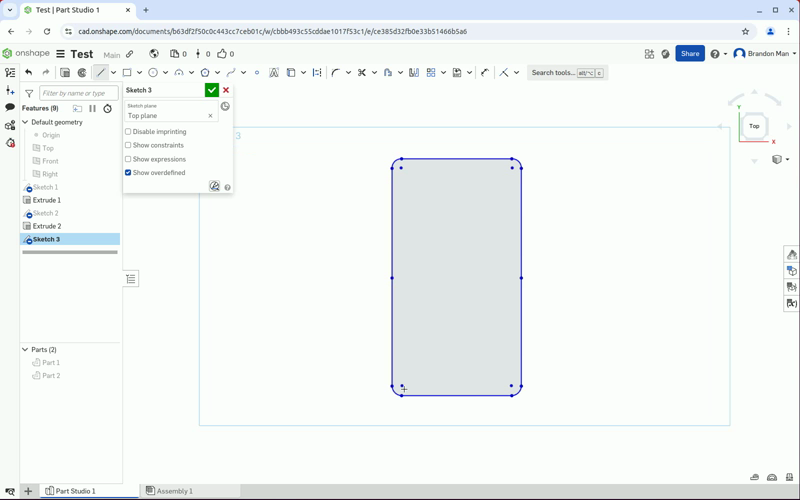
scroll(6)
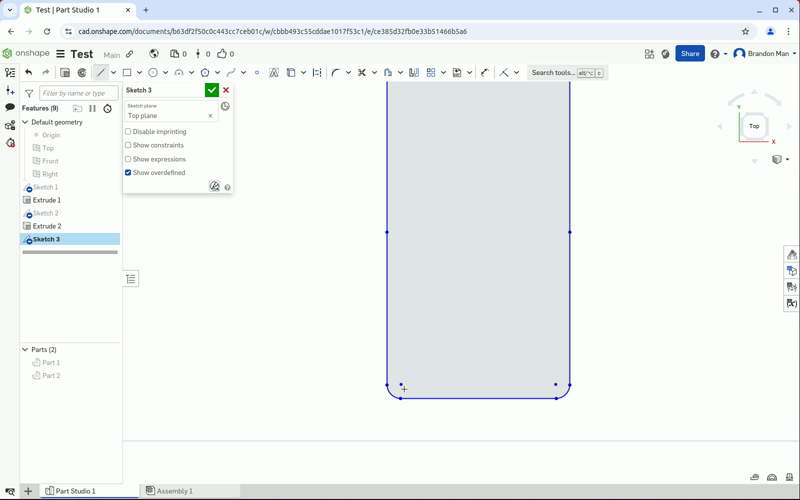
scroll(6)
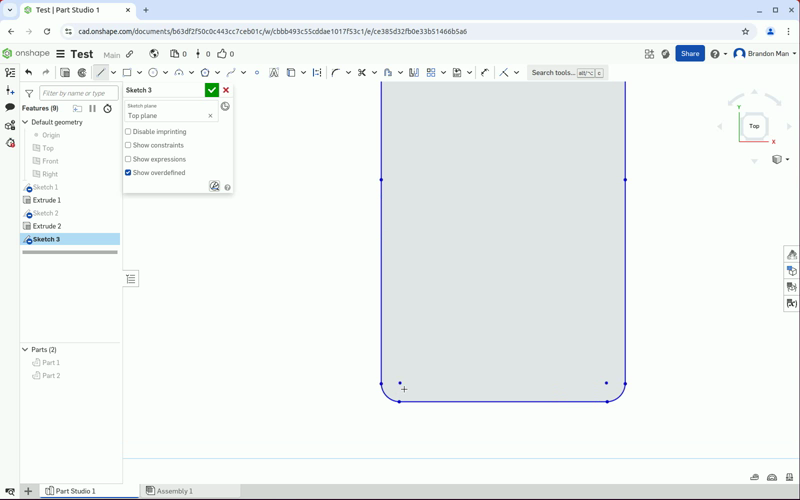
scroll(6)
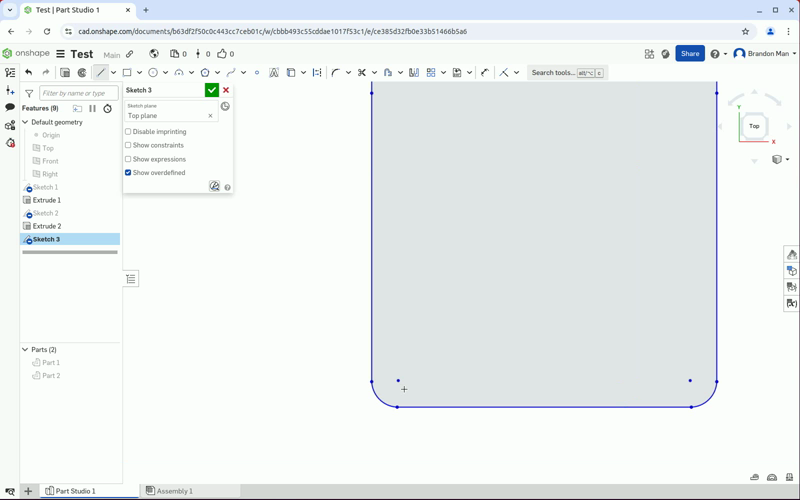
scroll(6)
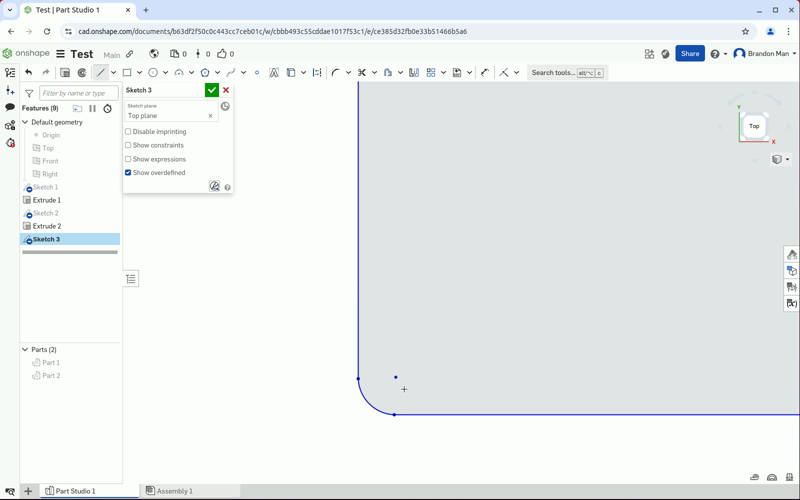
scroll(6)
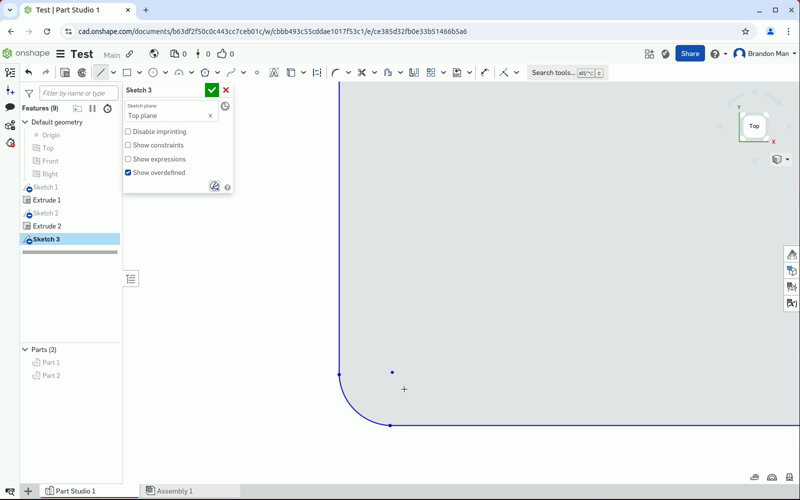
scroll(6)
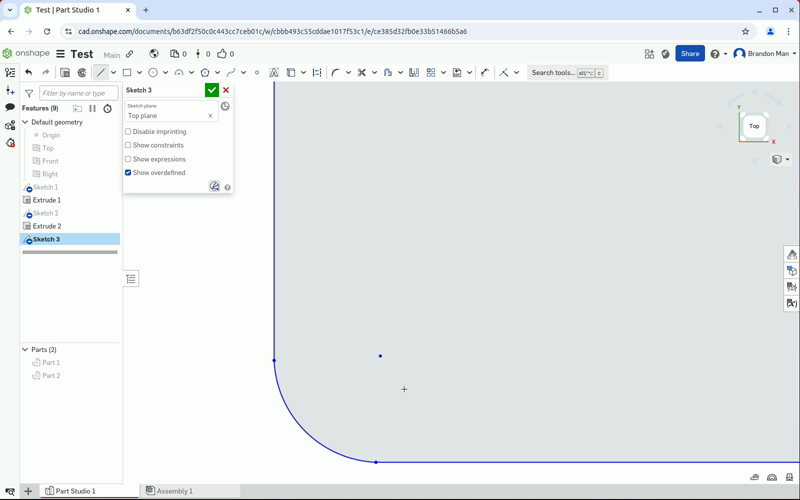
click(404, 388)
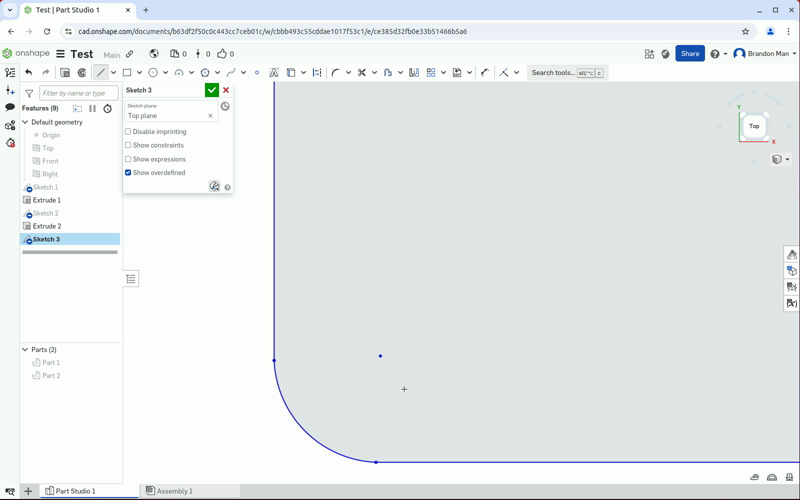
scroll(-6)
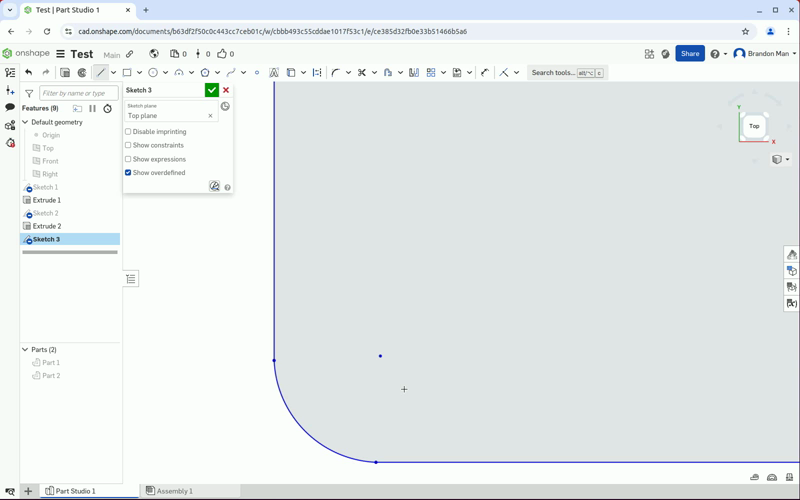
scroll(-6)
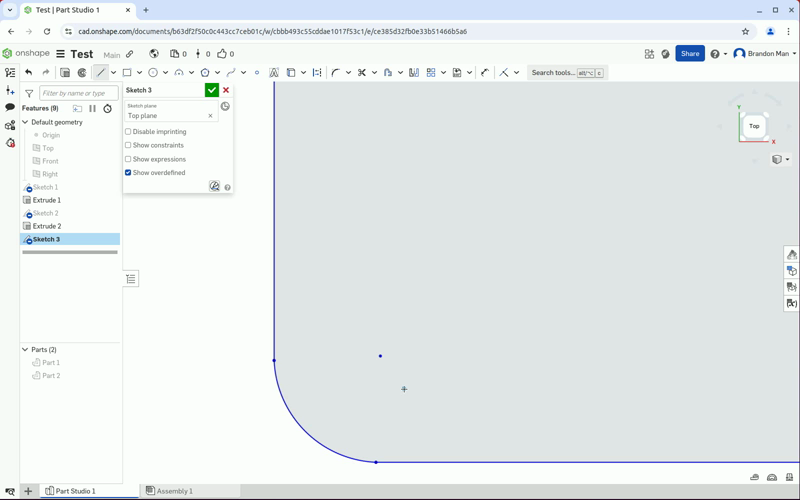
scroll(-6)
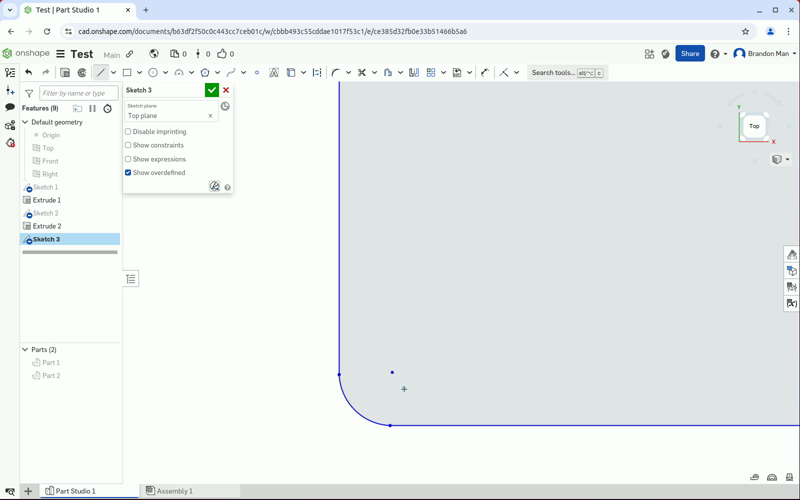
scroll(-6)
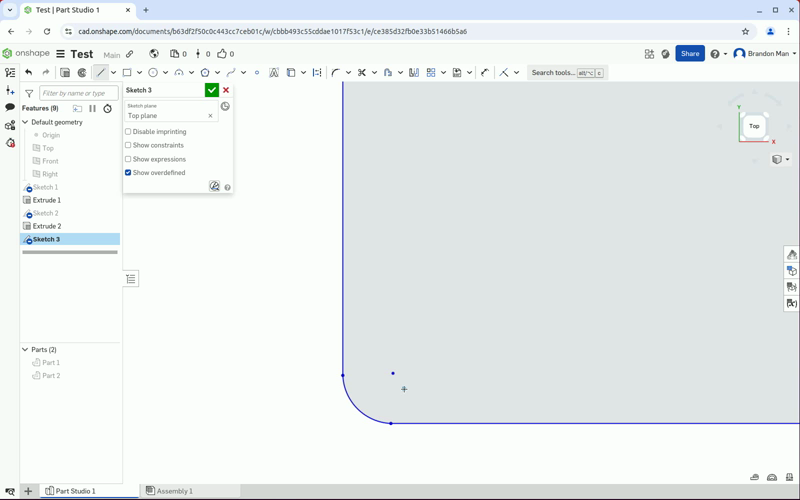
scroll(-6)
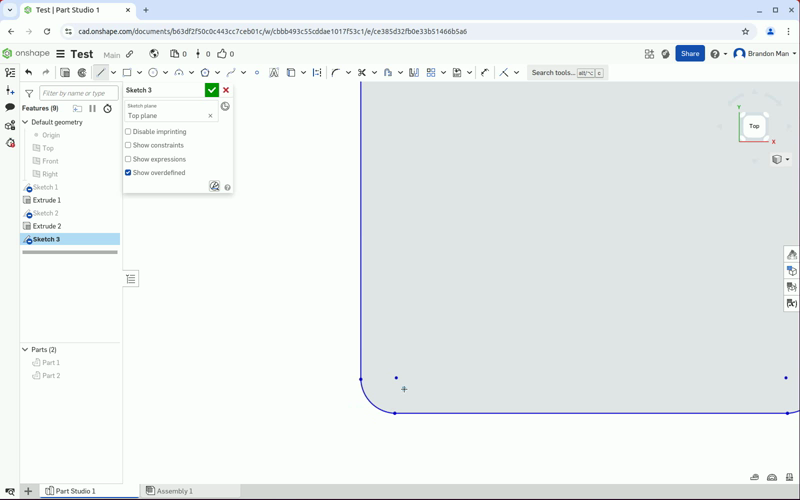
scroll(-6)
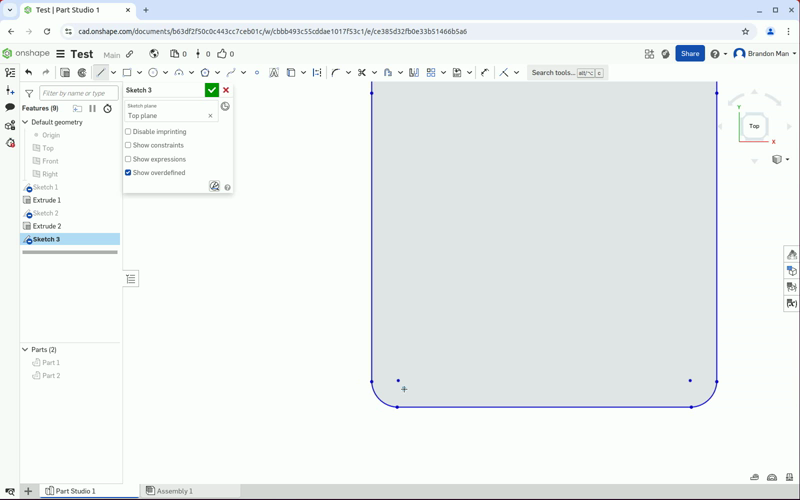
scroll(-6)
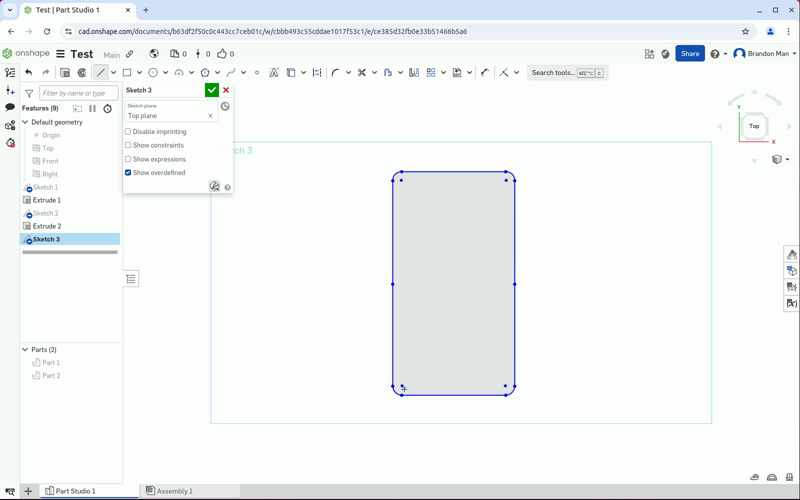
key_up(shift)
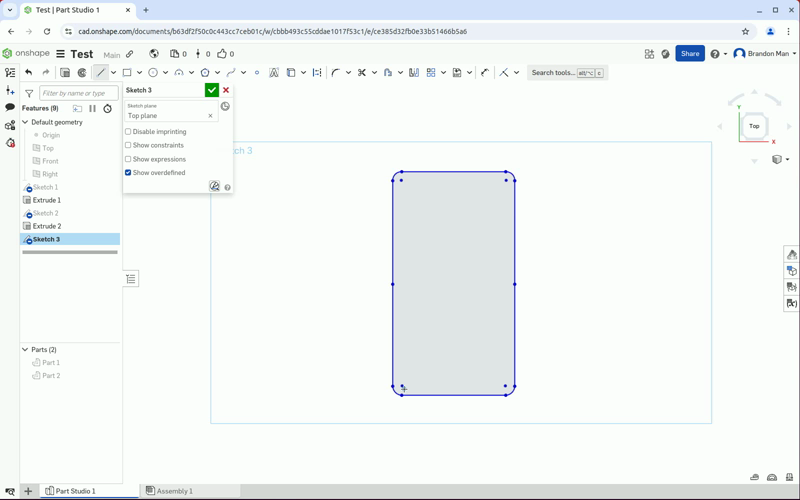
key_down(shift)
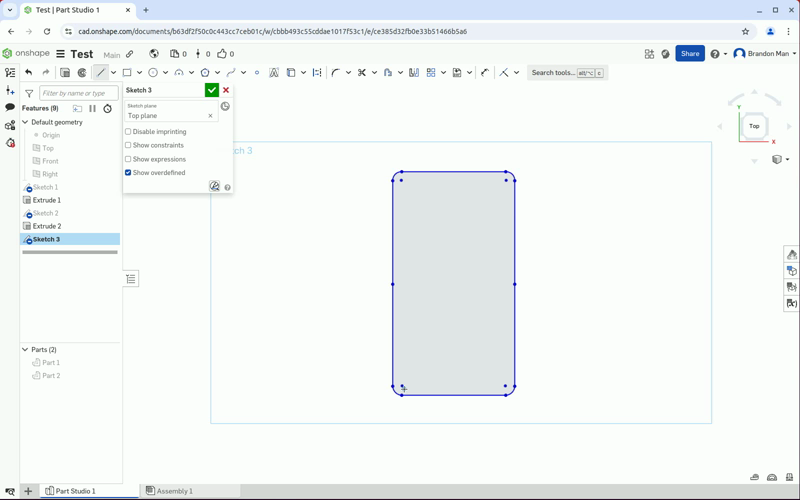
mouse_move(503, 388)
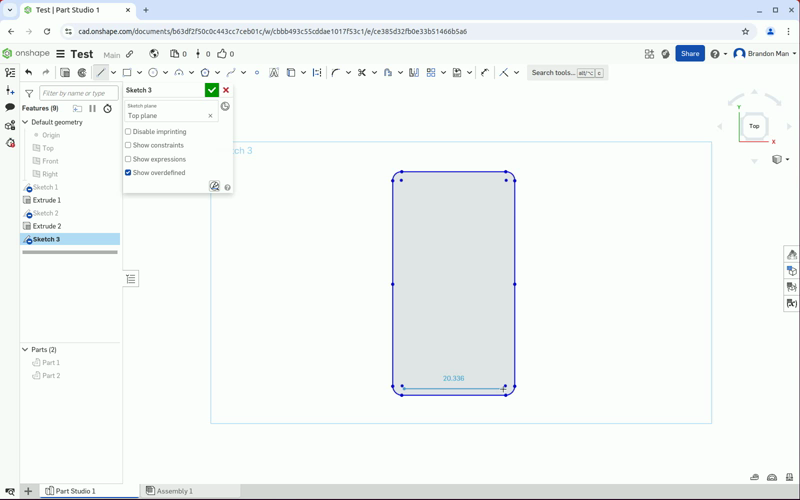
scroll(6)
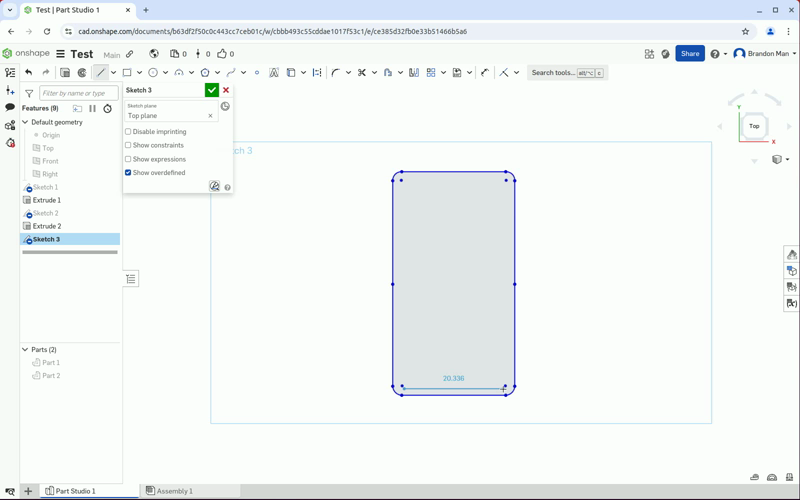
scroll(6)
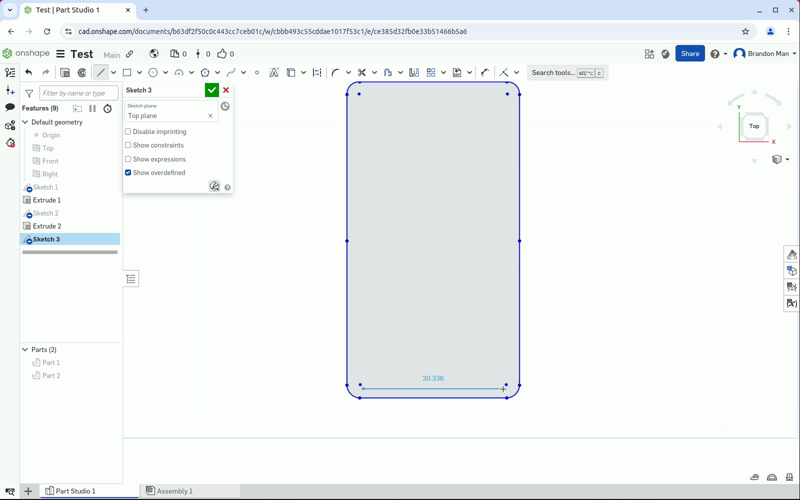
scroll(6)
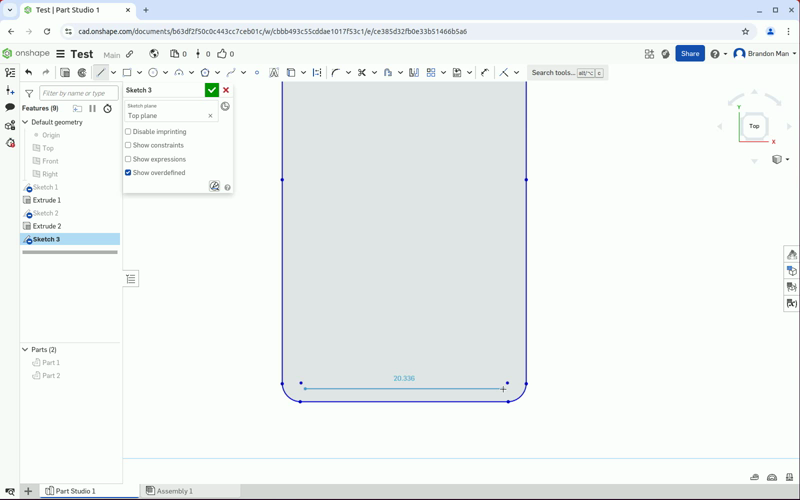
scroll(6)
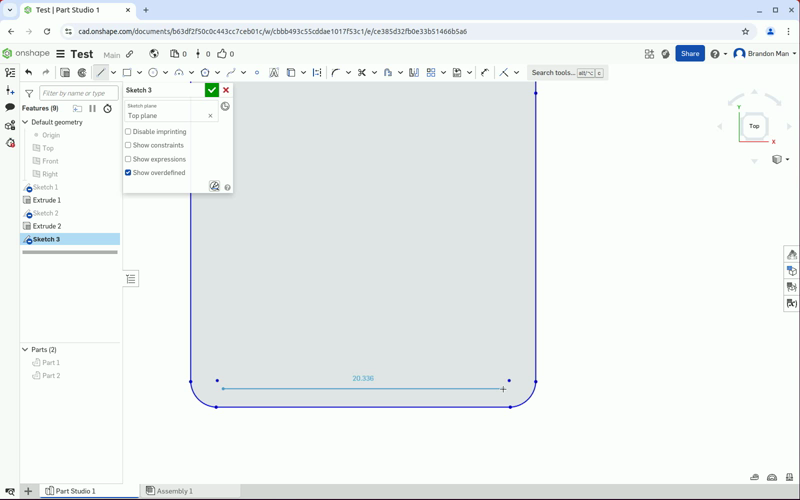
scroll(6)
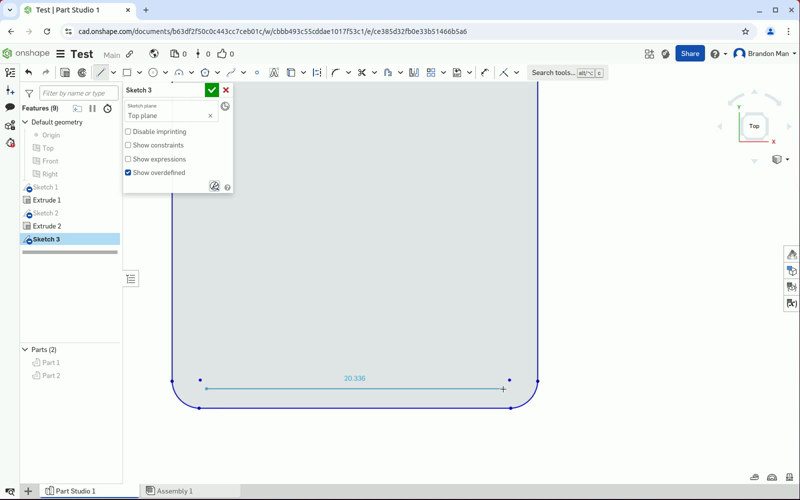
scroll(6)
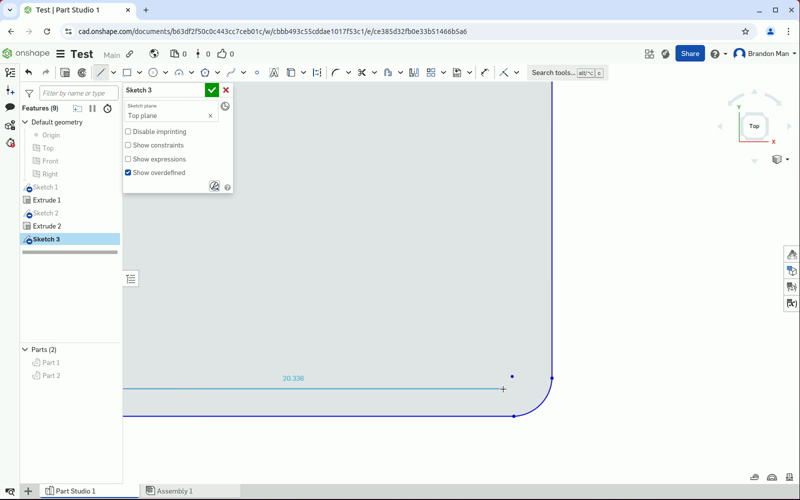
scroll(6)
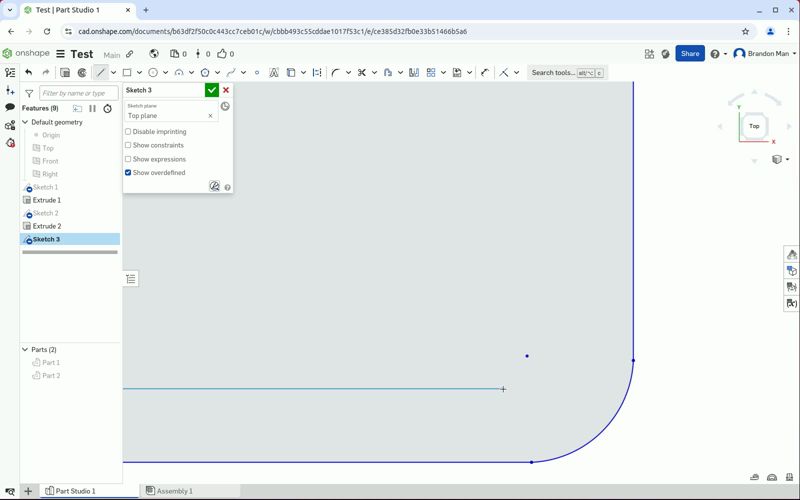
click(503, 388)
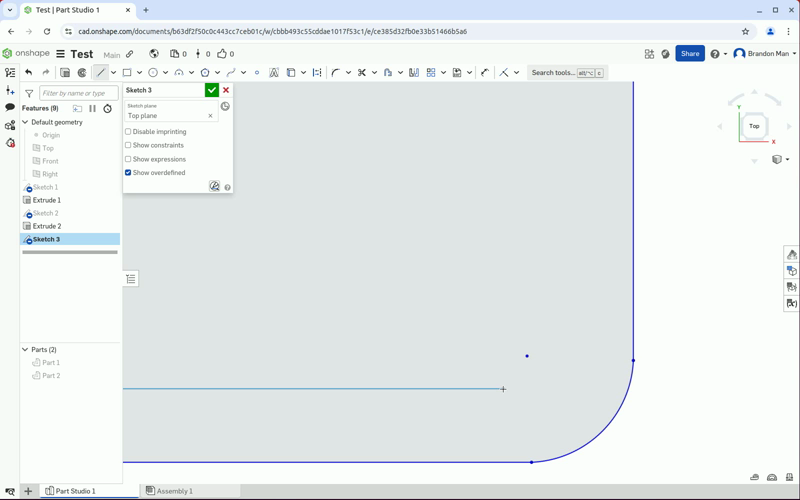
scroll(-6)
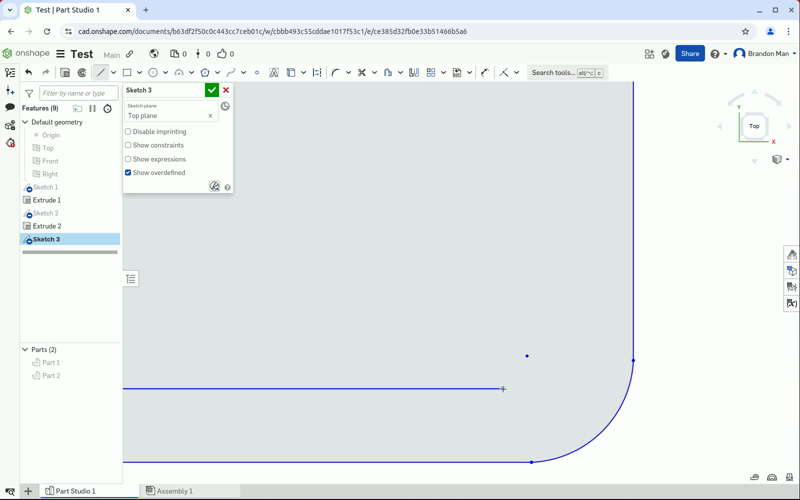
scroll(-6)
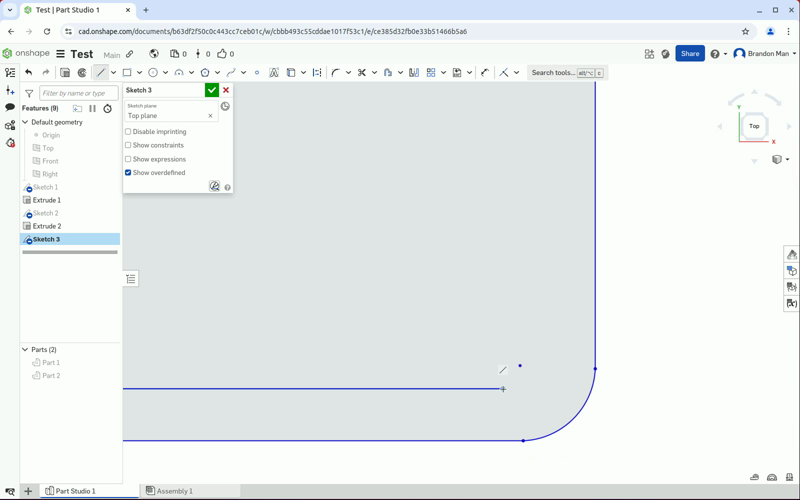
scroll(-6)
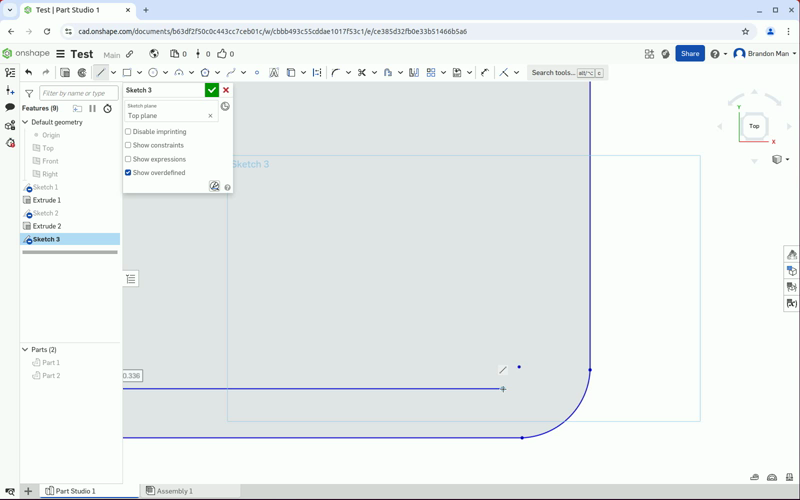
scroll(-6)
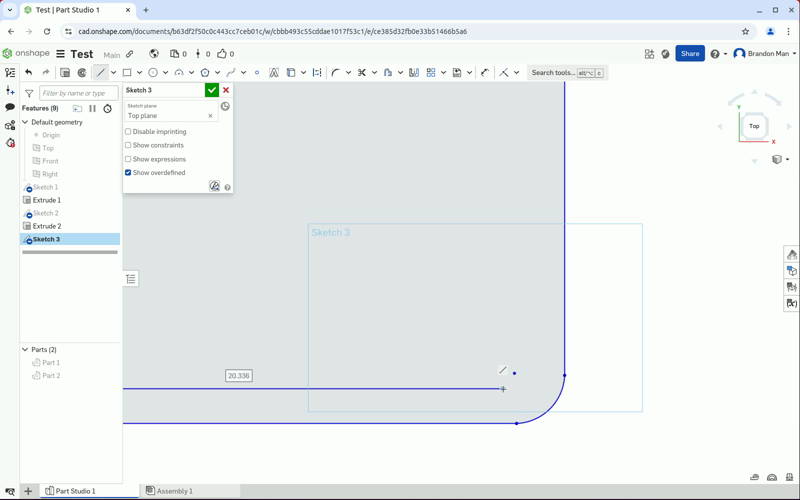
scroll(-6)
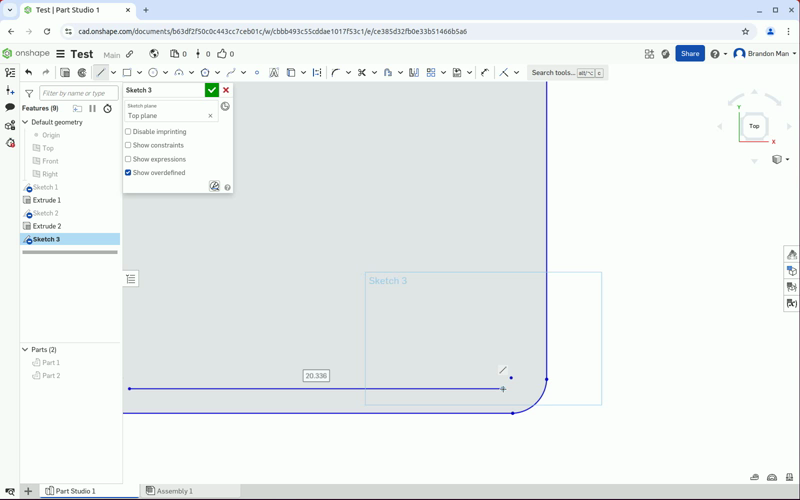
scroll(-6)
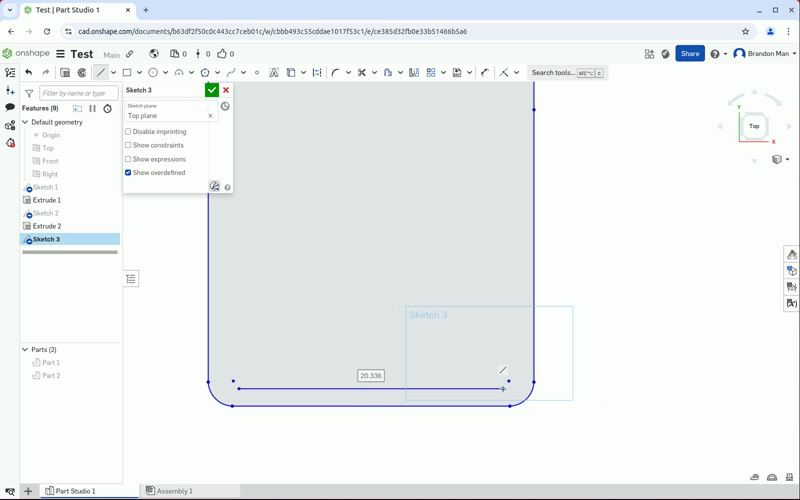
scroll(-6)
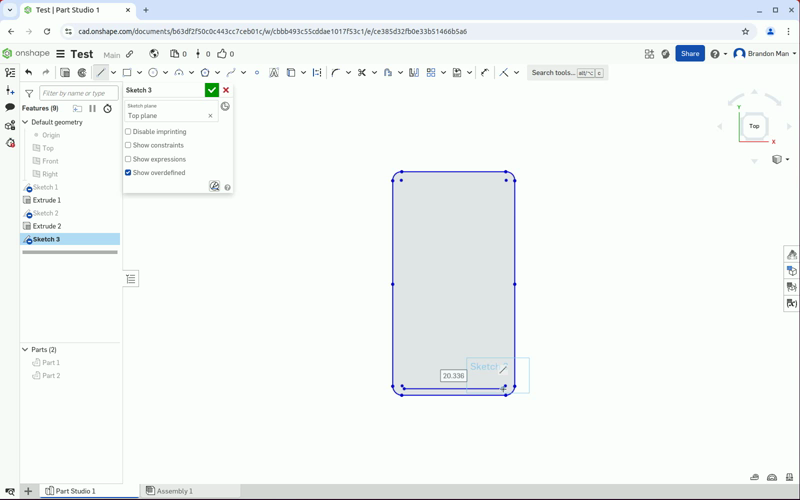
key_up(shift)
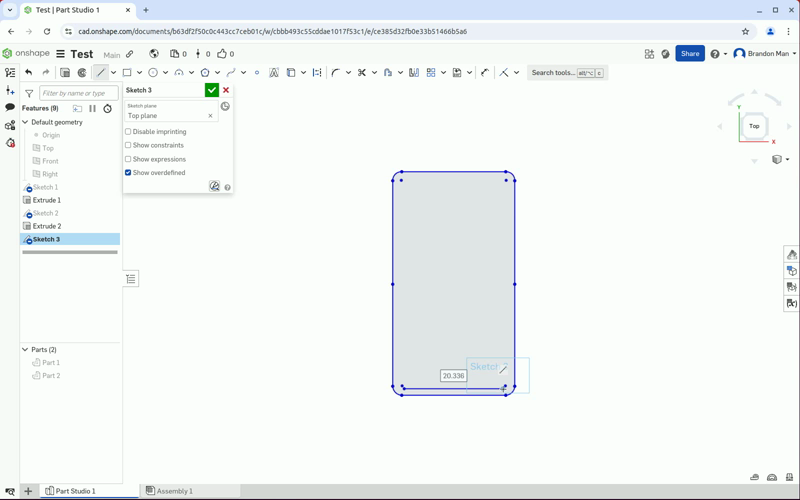
key_down(shift)
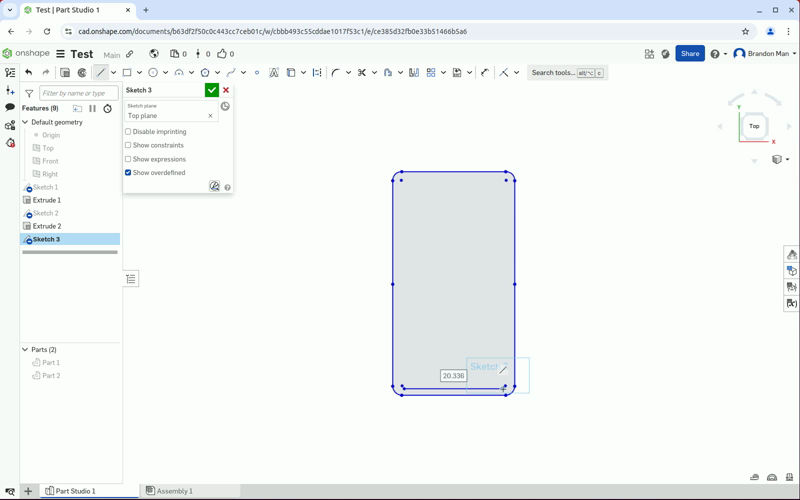
mouse_move(503, 284)
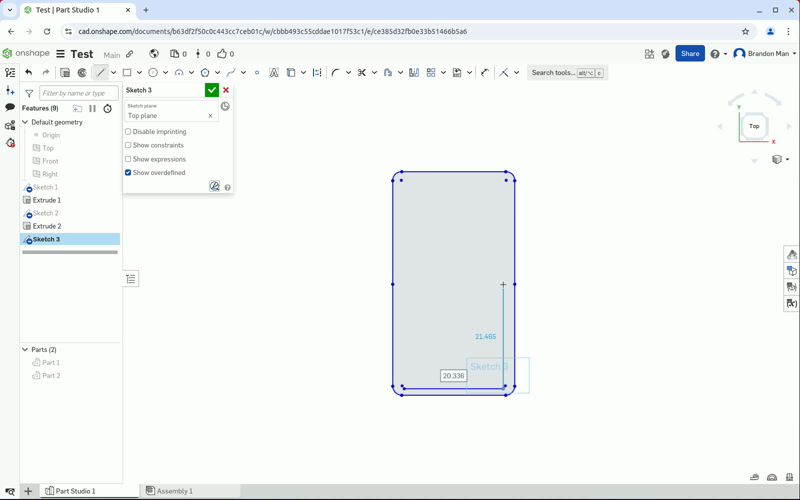
click(503, 284)
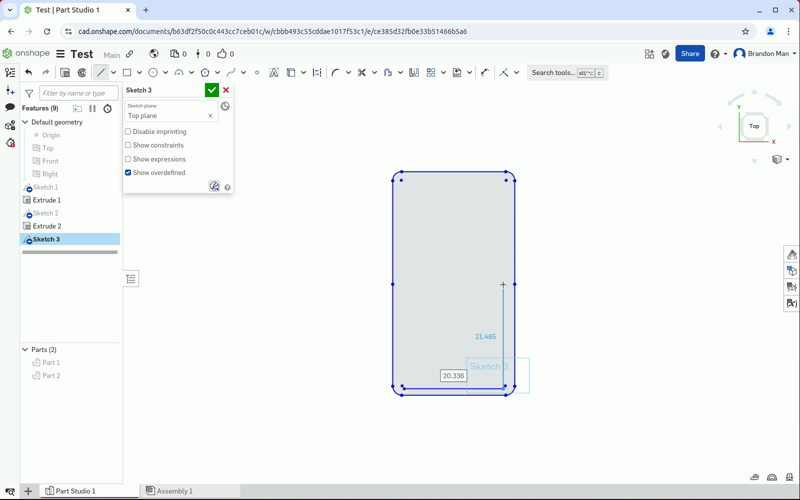
key_up(shift)
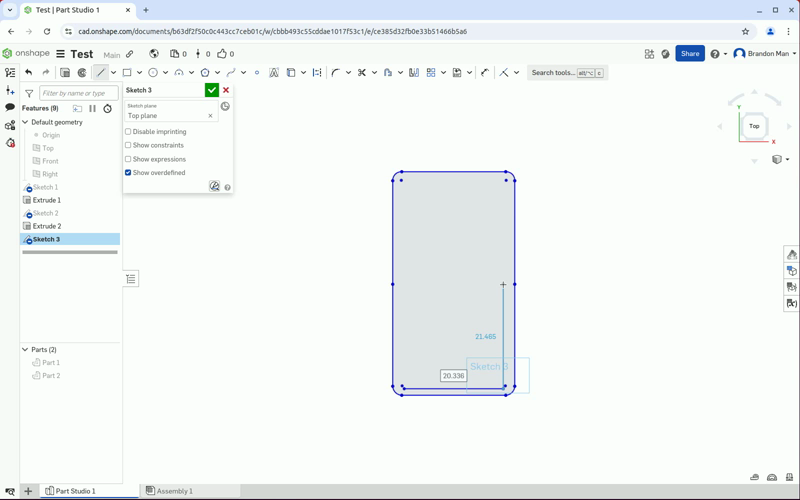
key_down(shift)
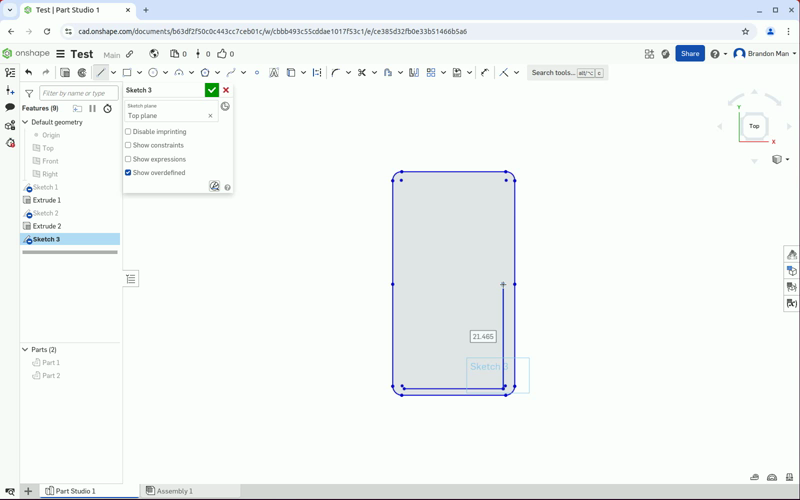
mouse_move(503, 178)
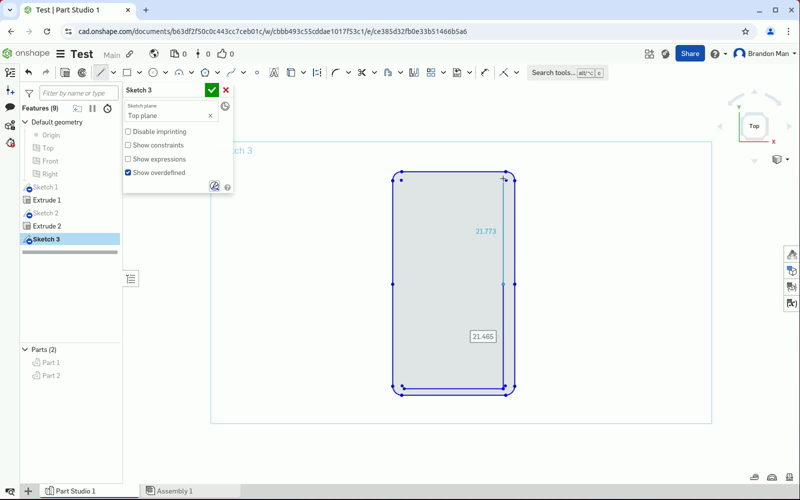
scroll(6)
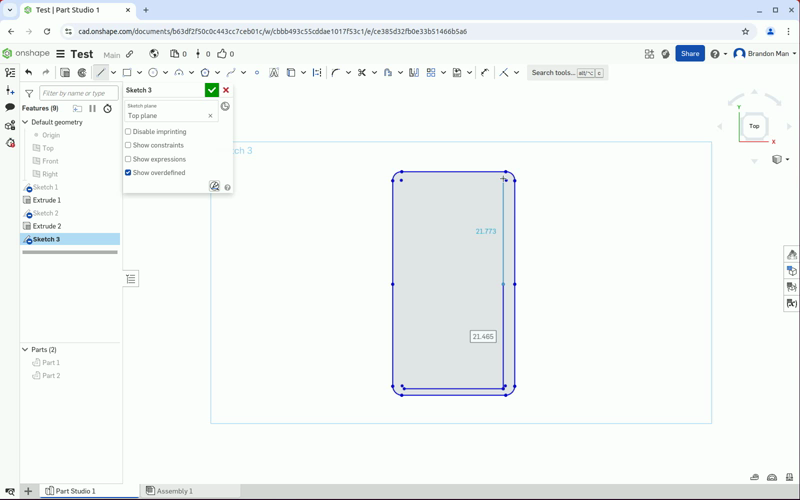
scroll(6)
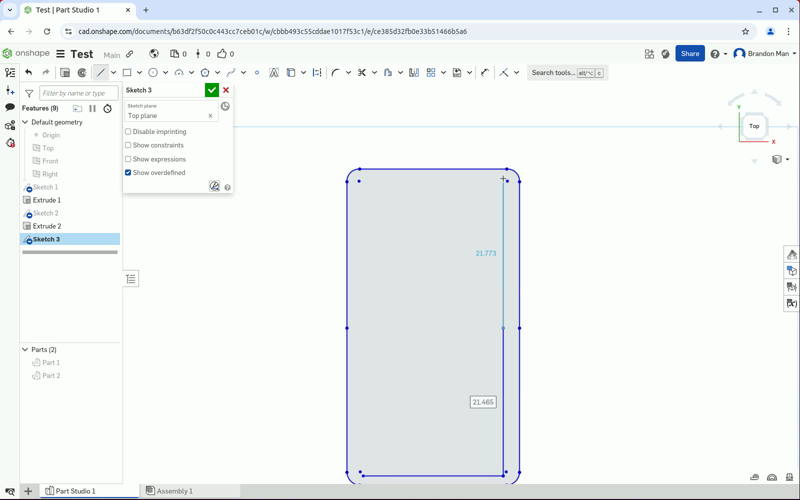
scroll(6)
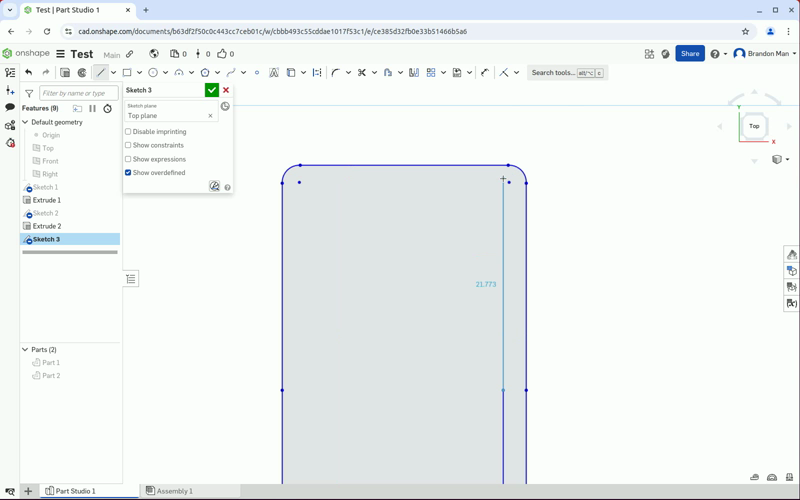
scroll(6)
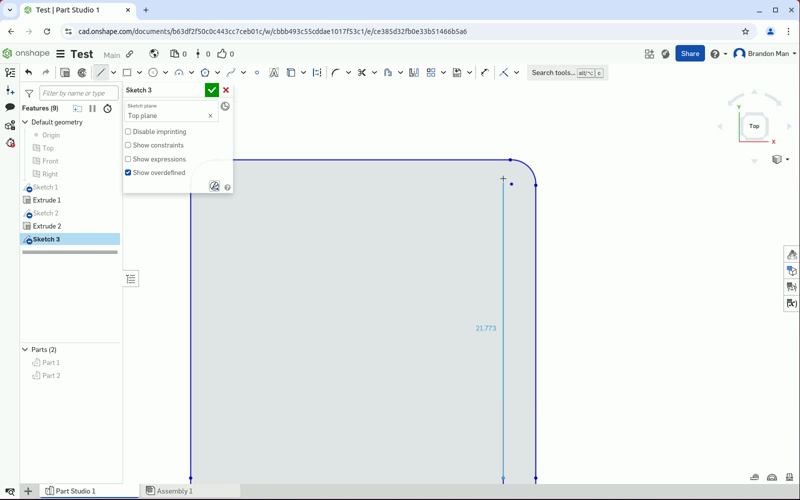
scroll(6)
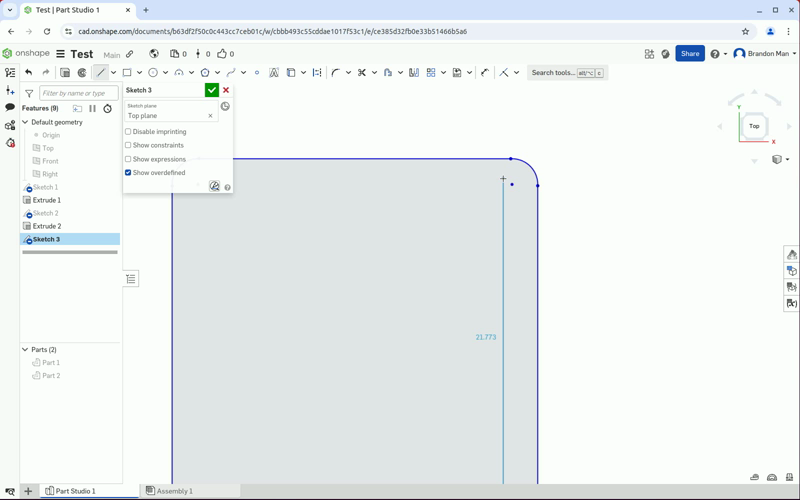
scroll(6)
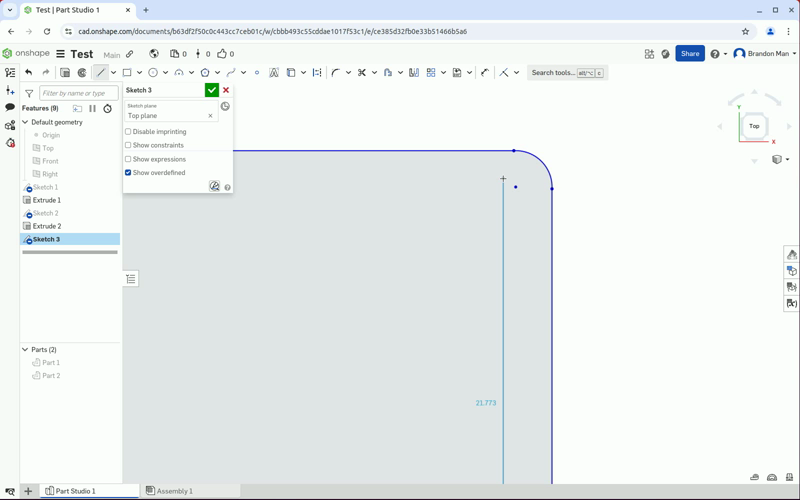
scroll(6)
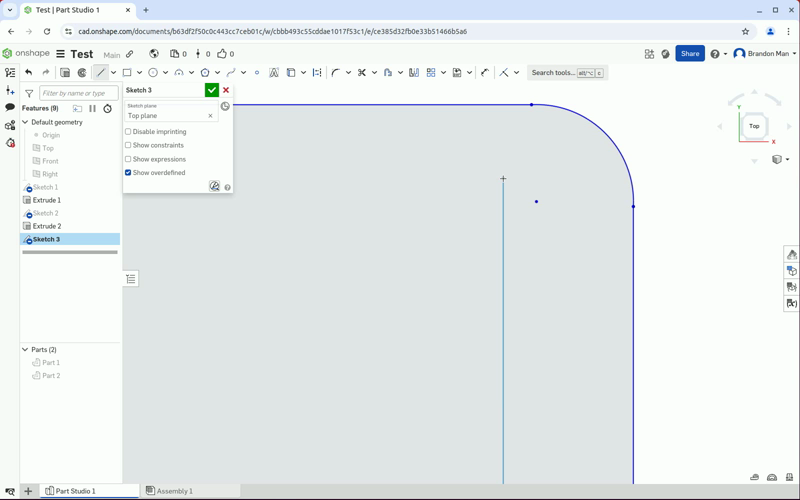
click(503, 178)
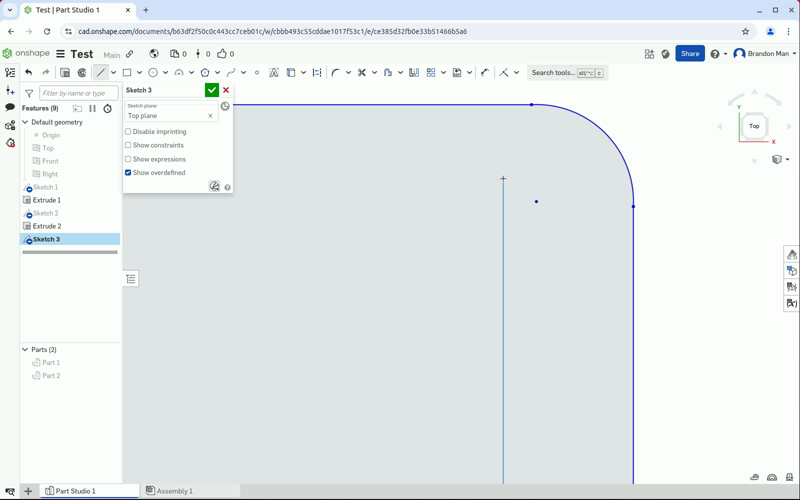
scroll(-6)
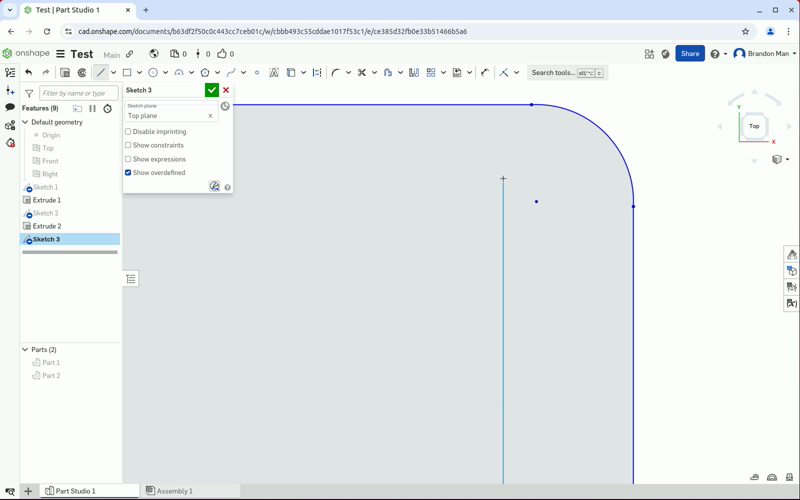
scroll(-6)
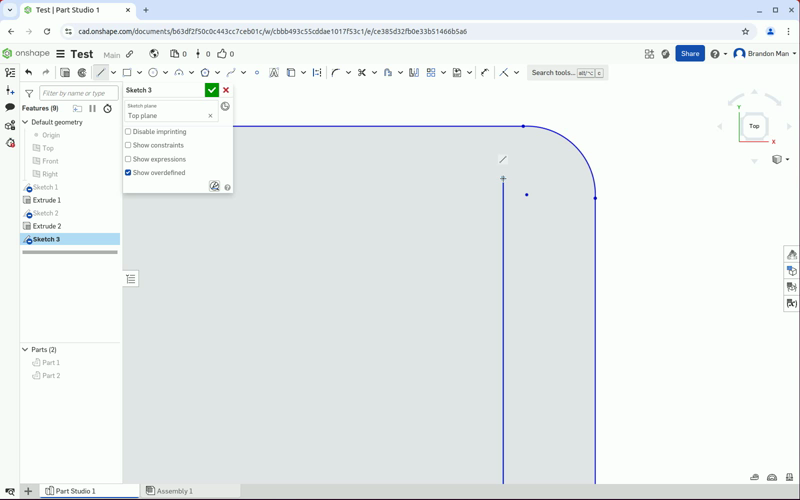
scroll(-6)
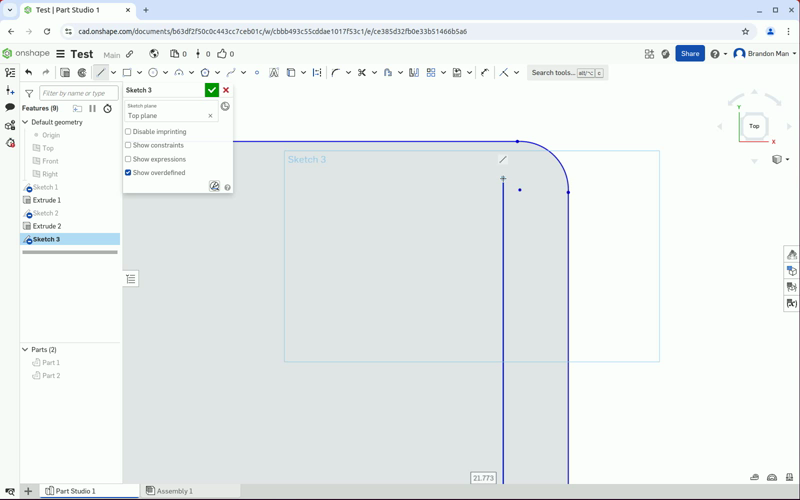
scroll(-6)
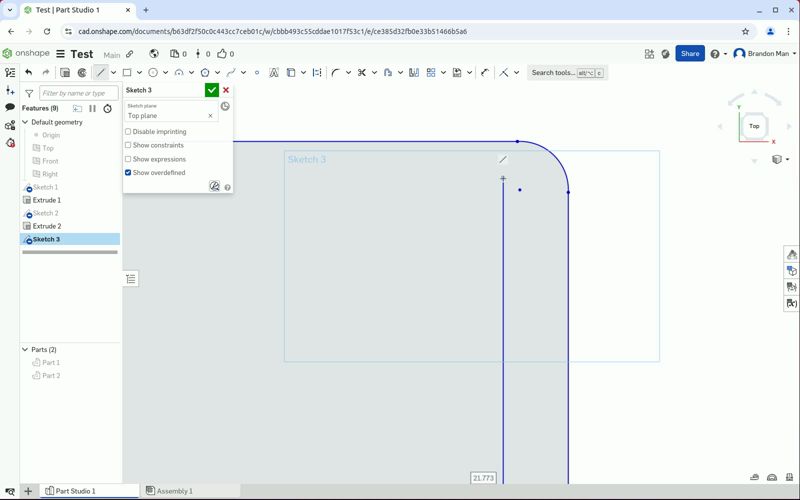
scroll(-6)
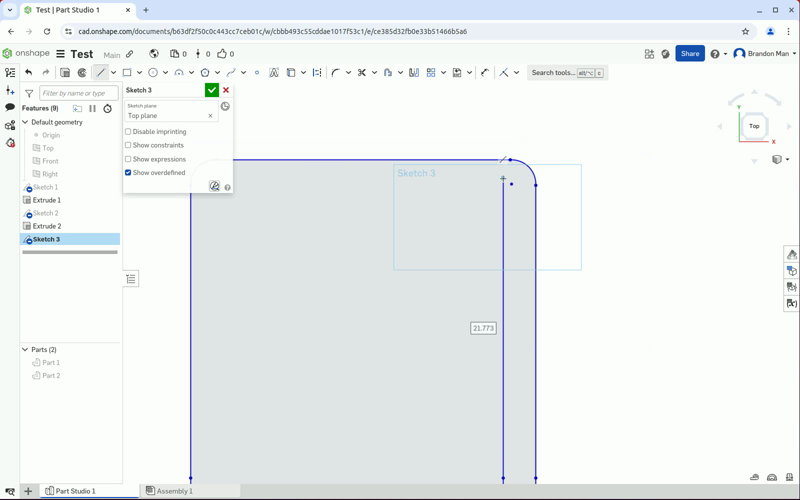
scroll(-6)
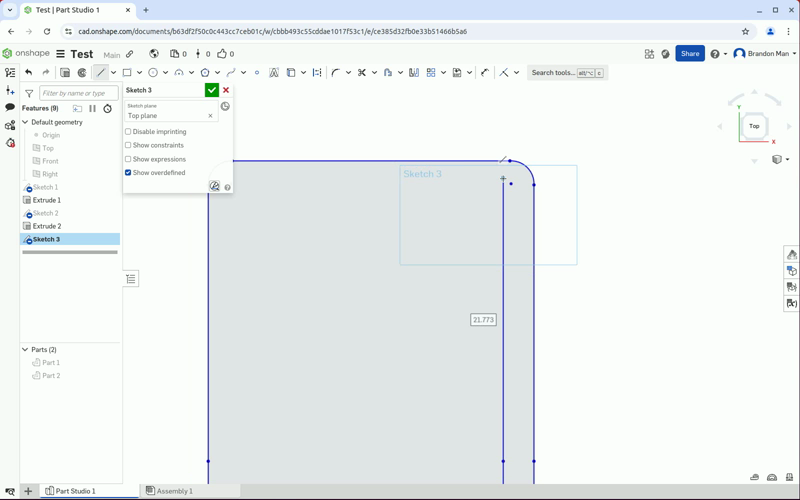
scroll(-6)
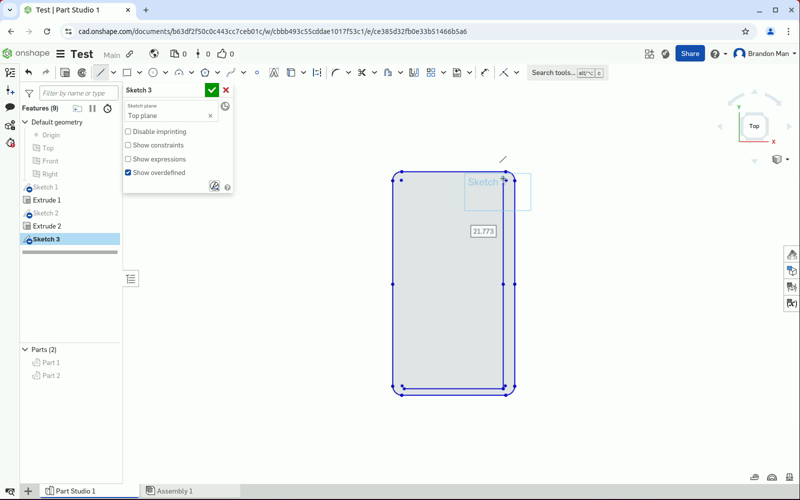
key_up(shift)
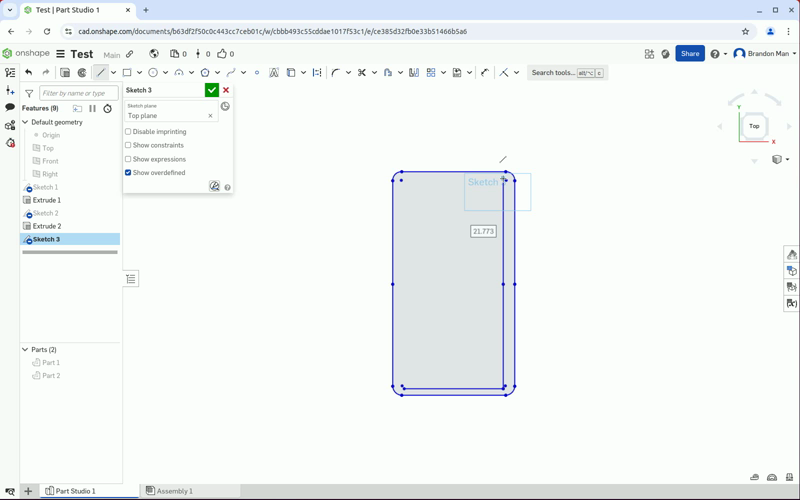
key_down(shift)
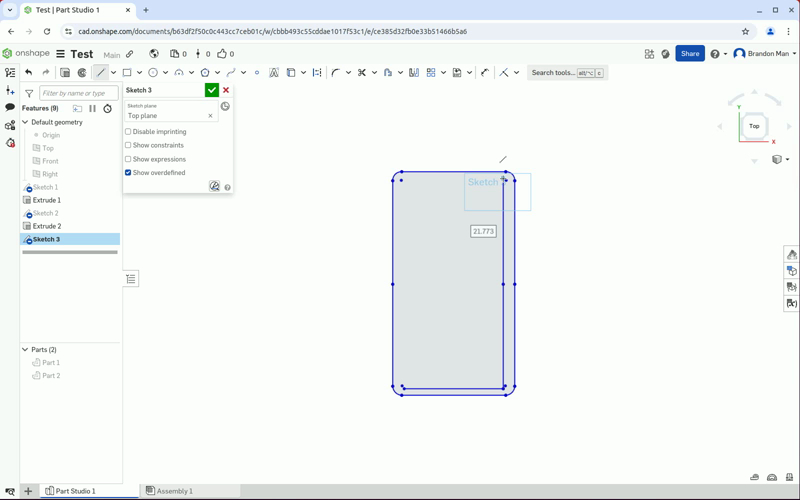
mouse_move(404, 178)
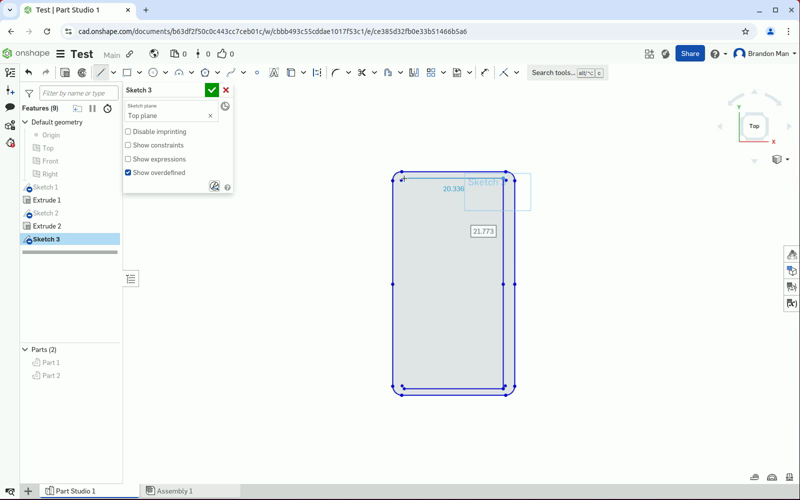
scroll(6)
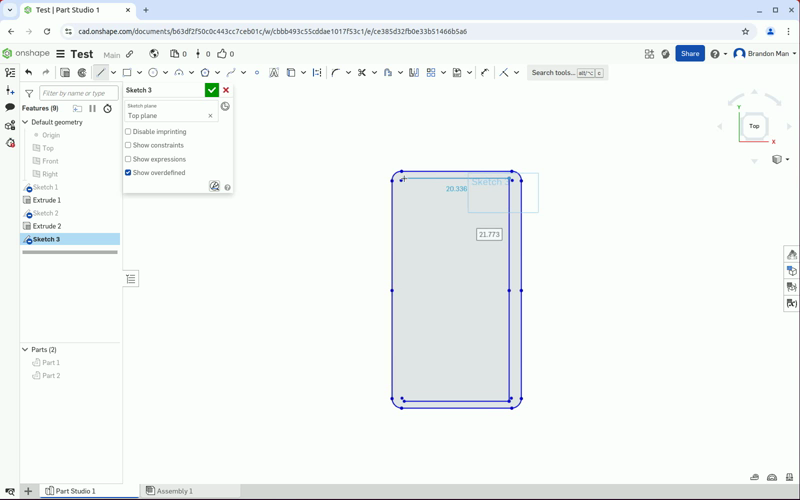
scroll(6)
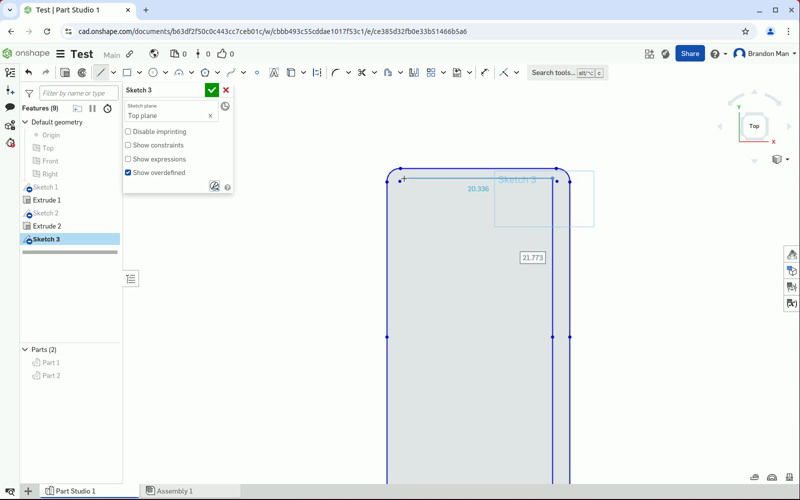
scroll(6)
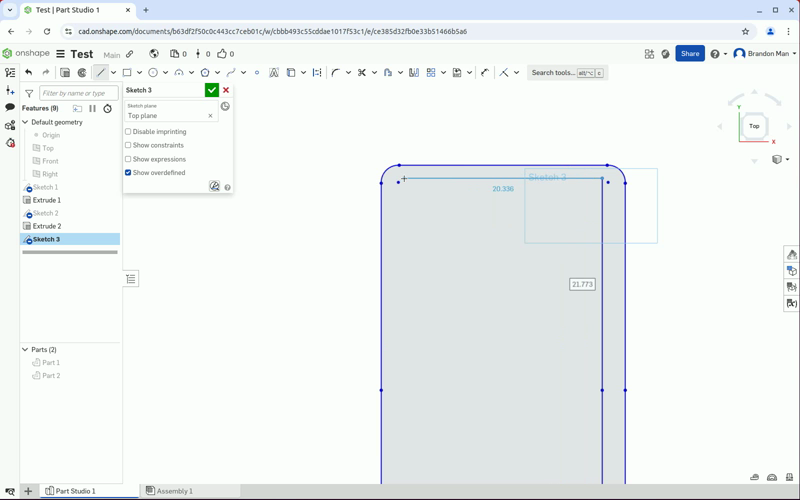
scroll(6)
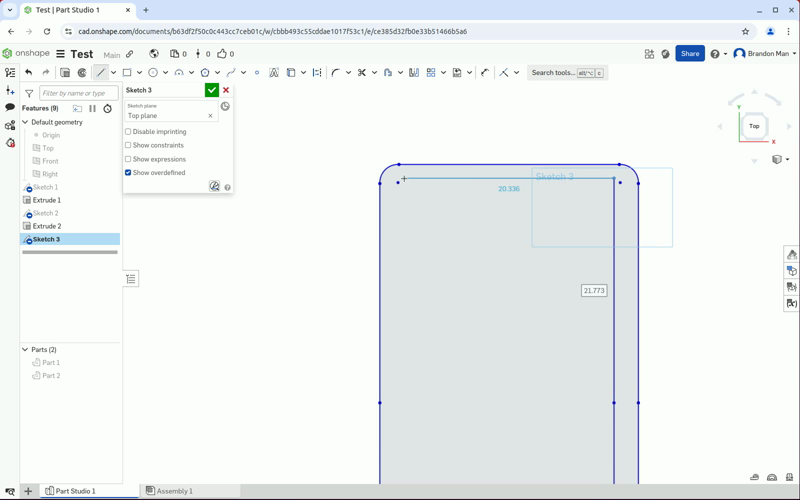
scroll(6)
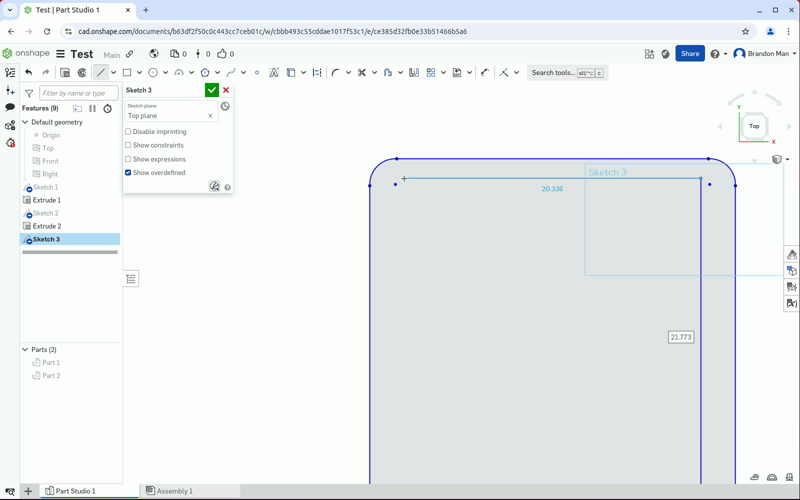
scroll(6)
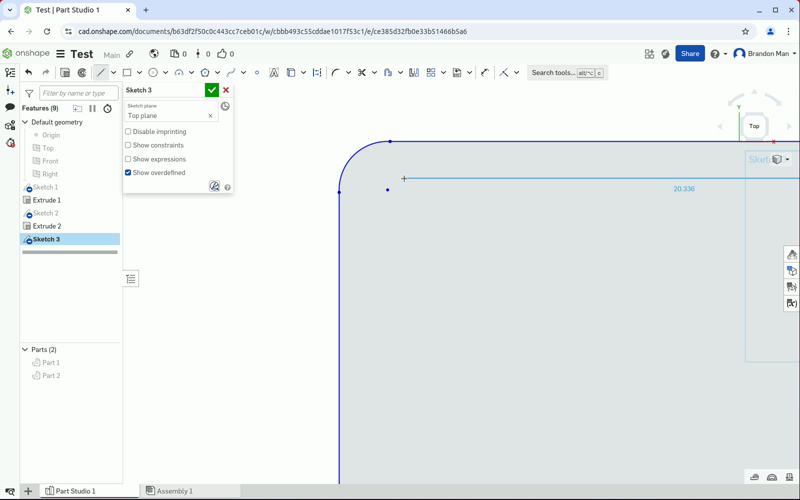
scroll(6)
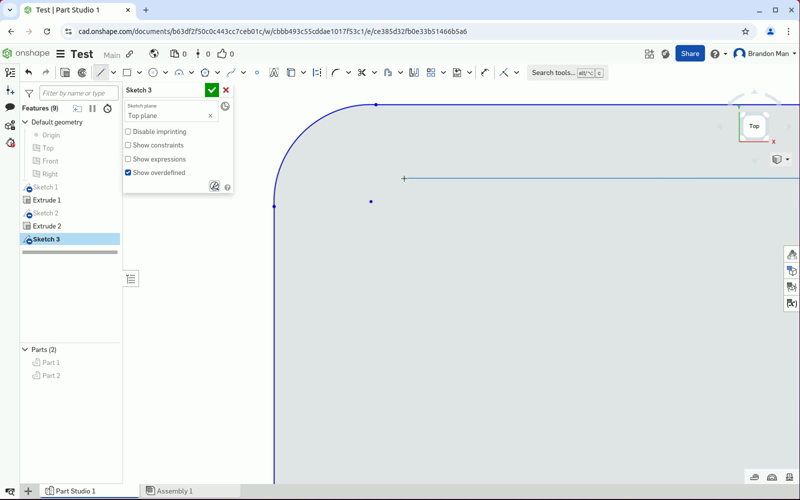
click(404, 178)
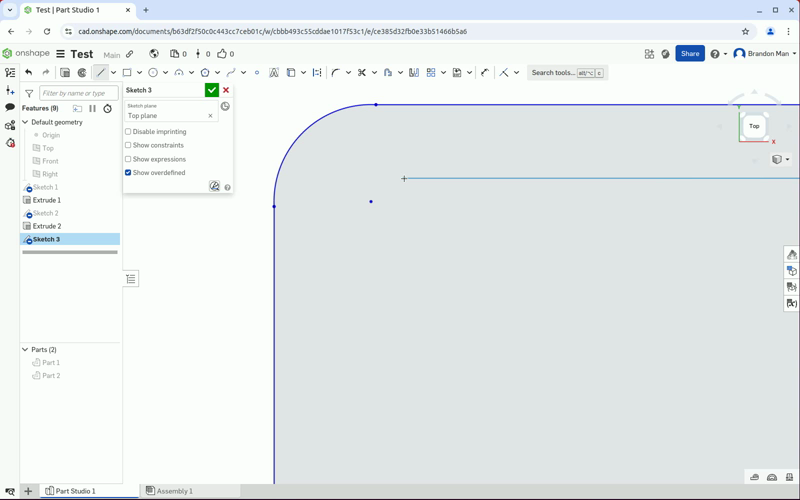
scroll(-6)
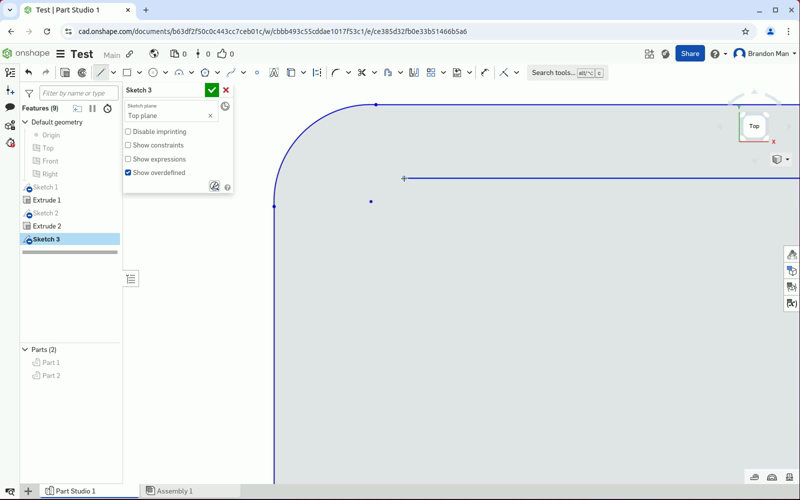
scroll(-6)
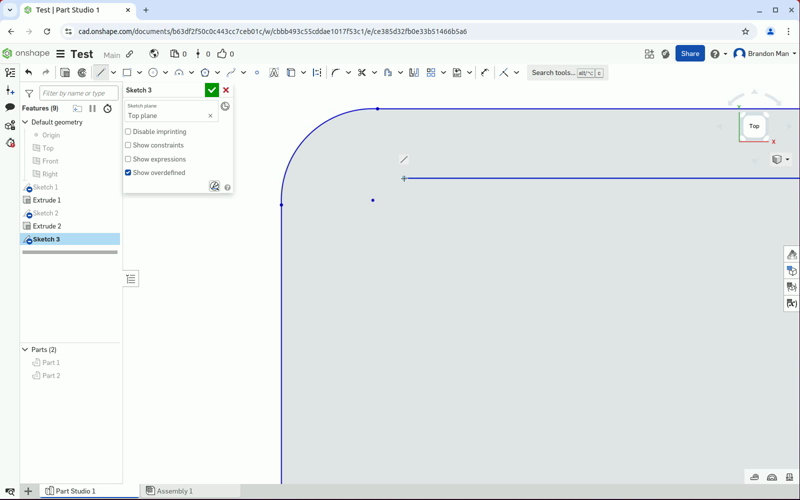
scroll(-6)
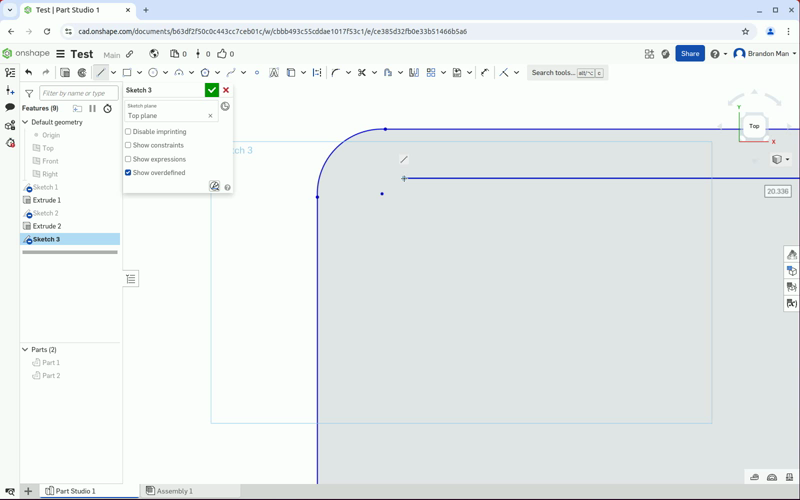
scroll(-6)
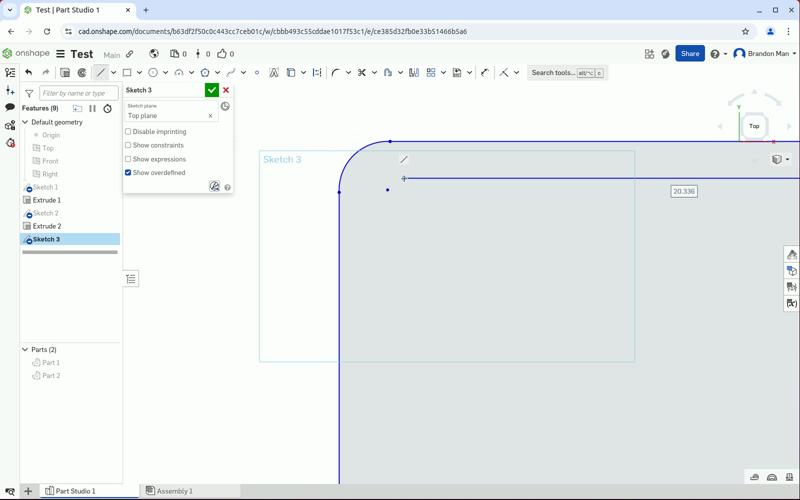
scroll(-6)
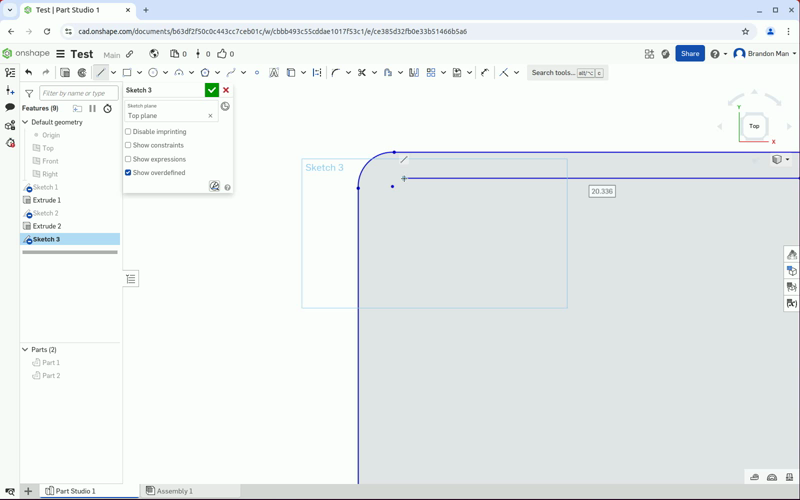
scroll(-6)
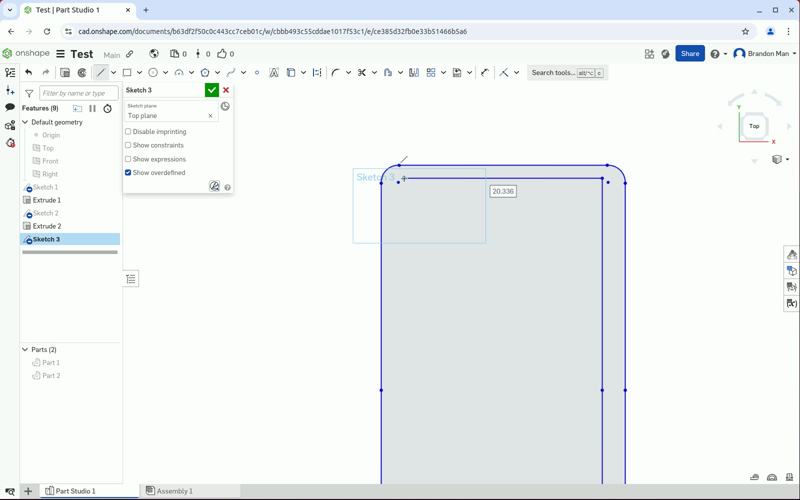
scroll(-6)
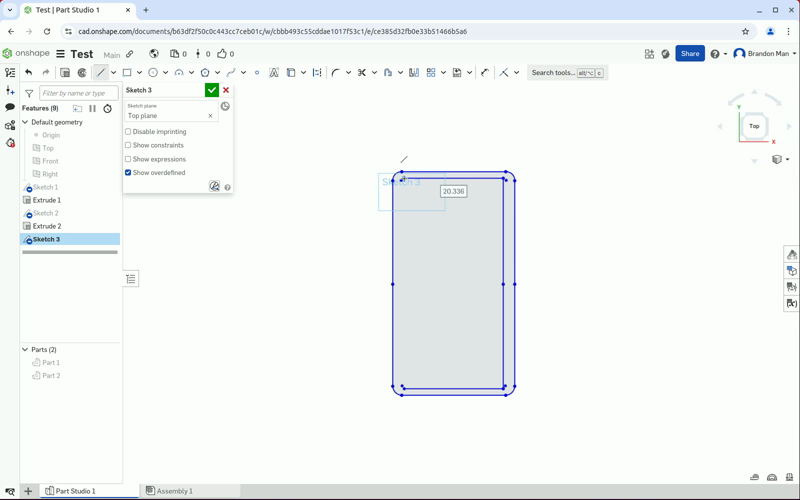
key_up(shift)
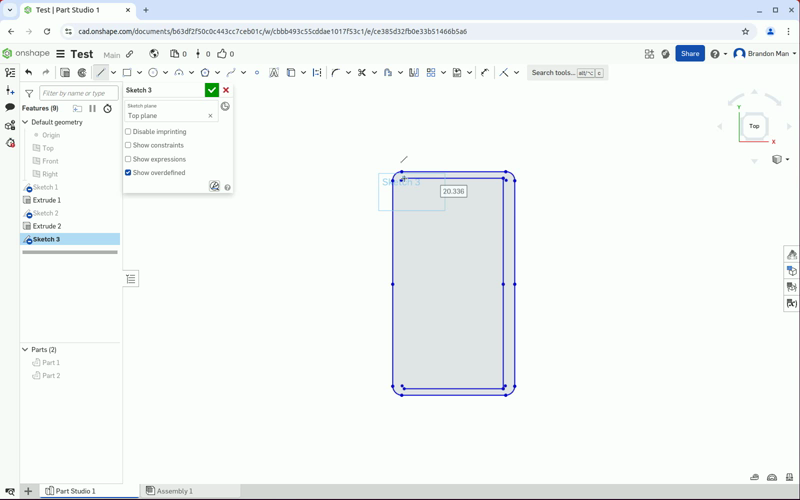
key_down(shift)
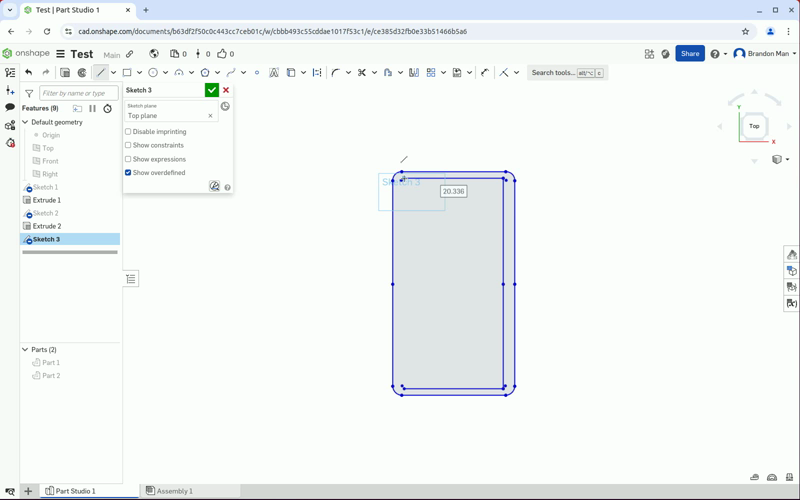
mouse_move(404, 284)
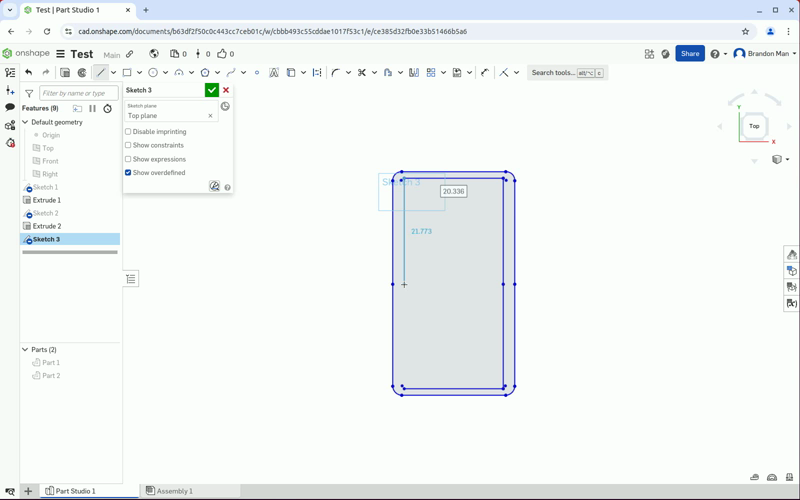
click(404, 284)
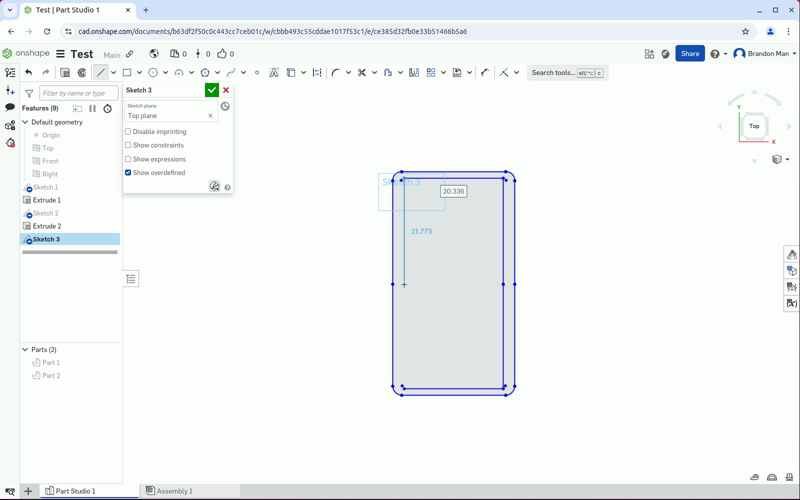
key_up(shift)
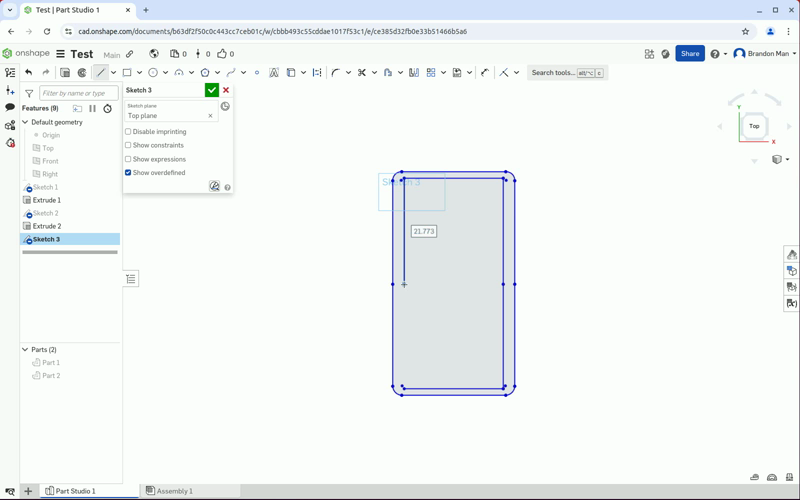
key_down(shift)
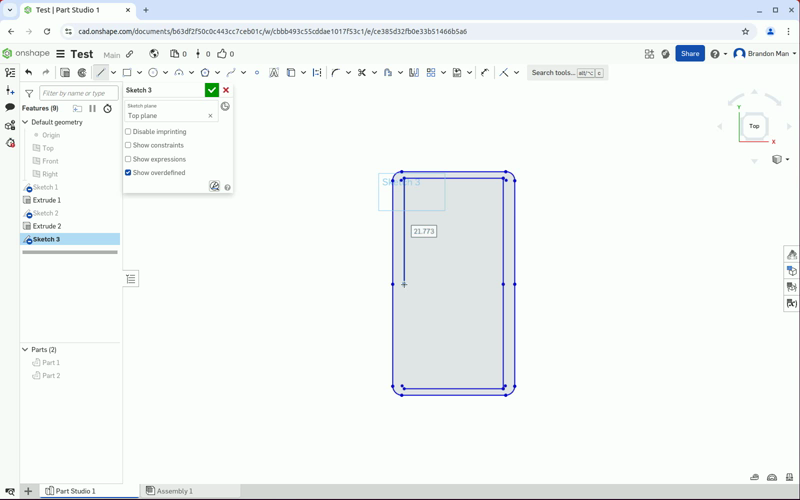
mouse_move(404, 388)
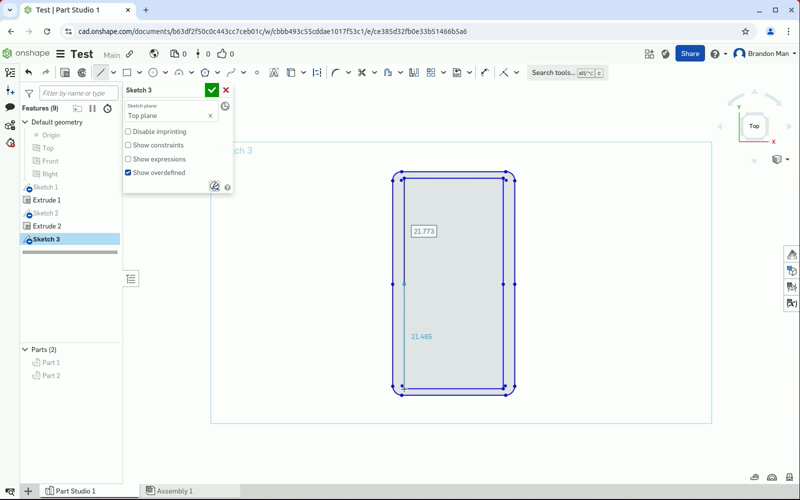
scroll(6)
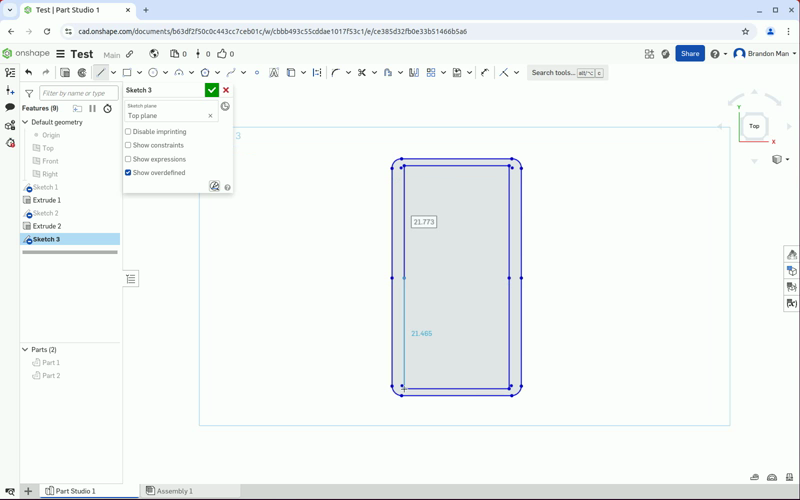
scroll(6)
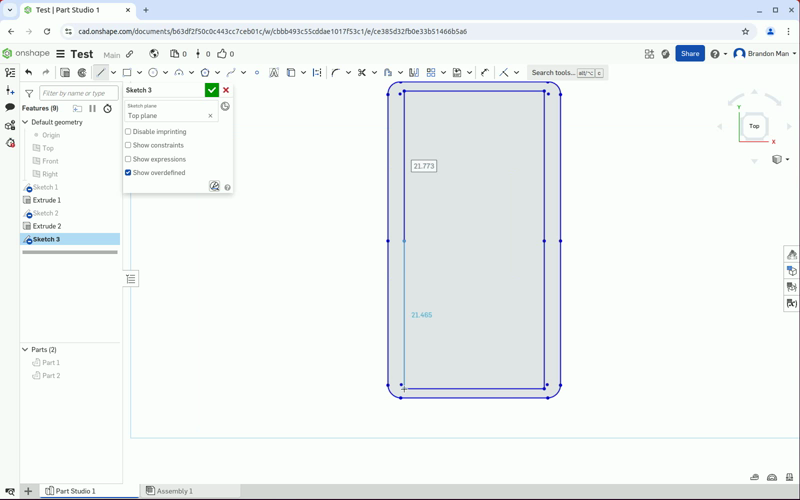
scroll(6)
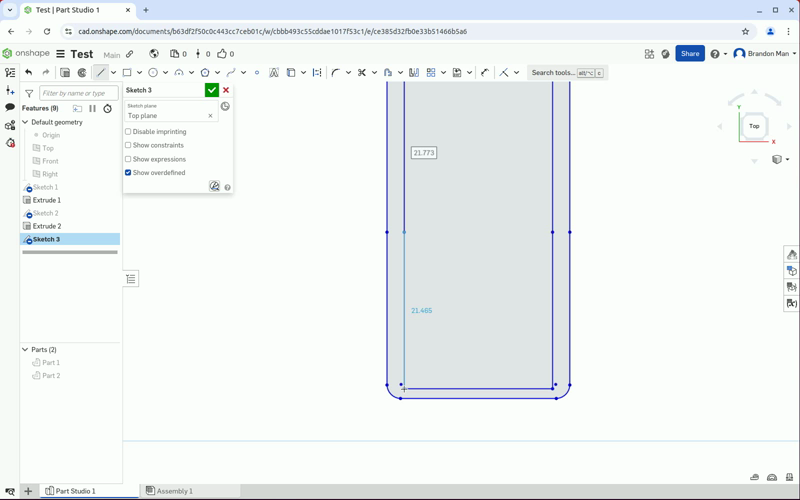
scroll(6)
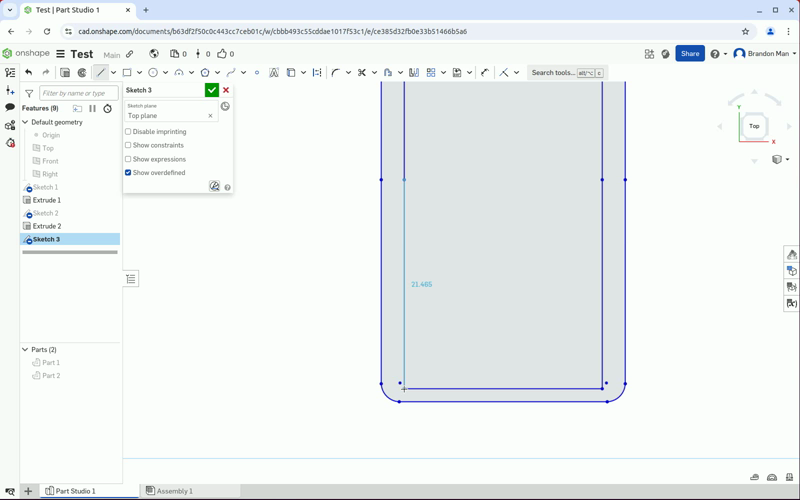
scroll(6)
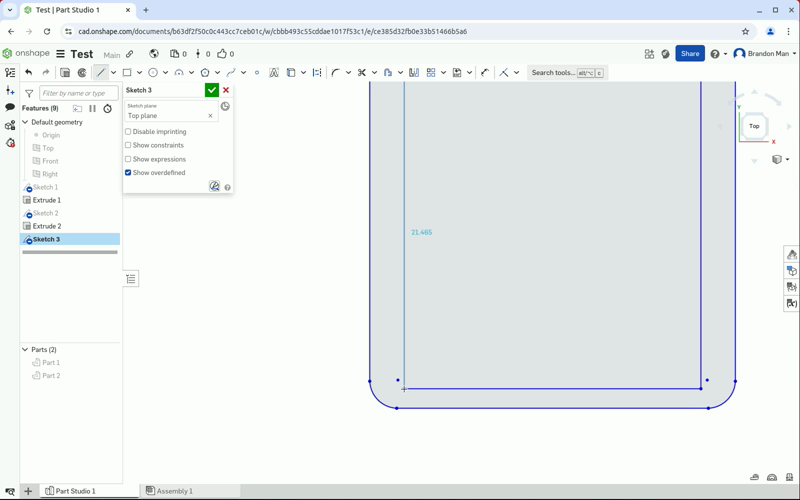
scroll(6)
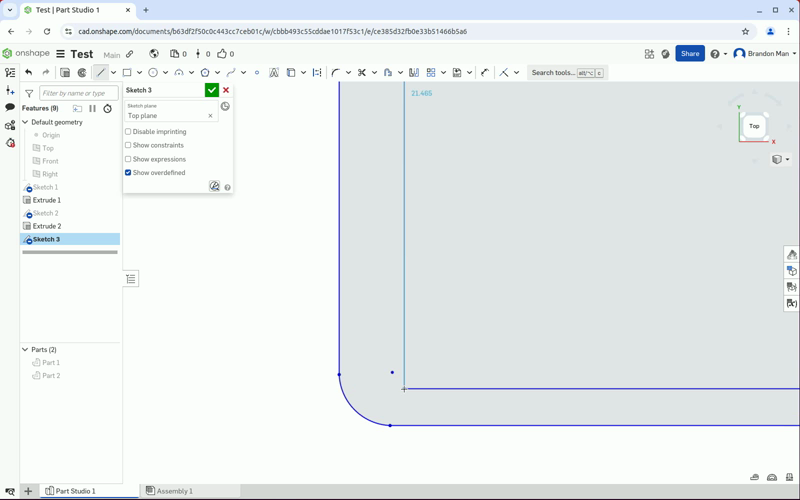
scroll(6)
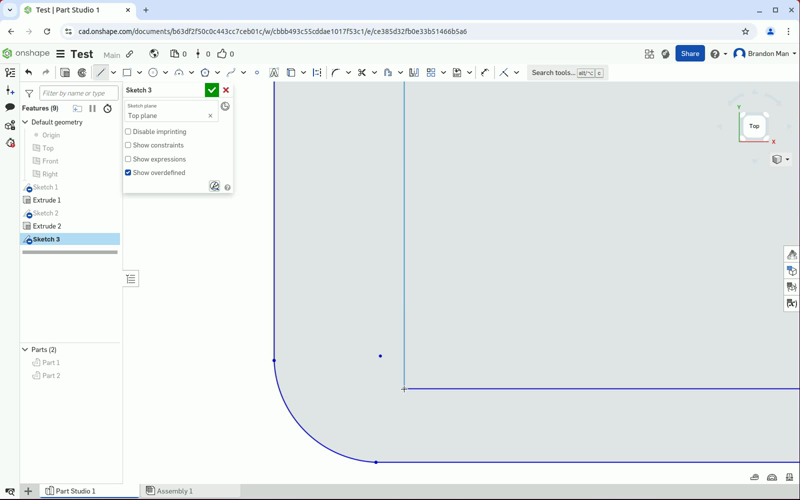
key_up(shift)
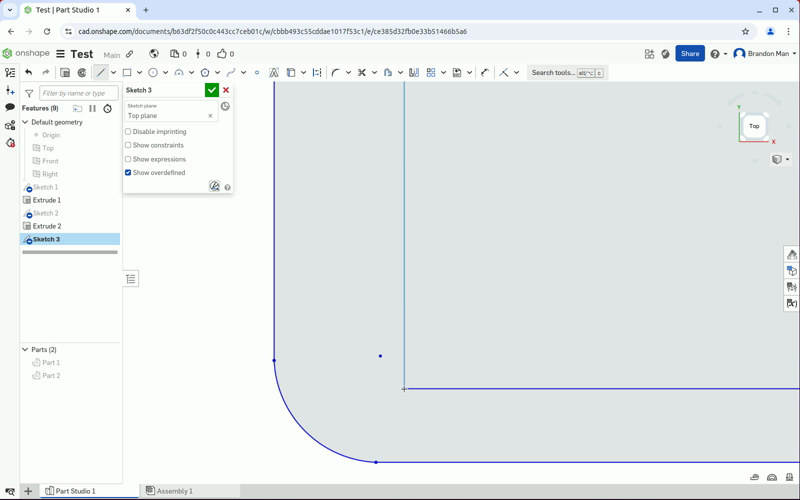
click(404, 388)
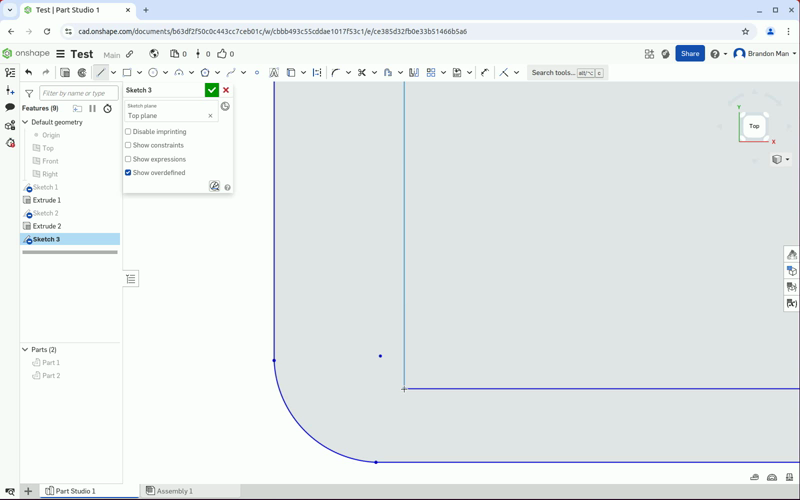
scroll(-6)
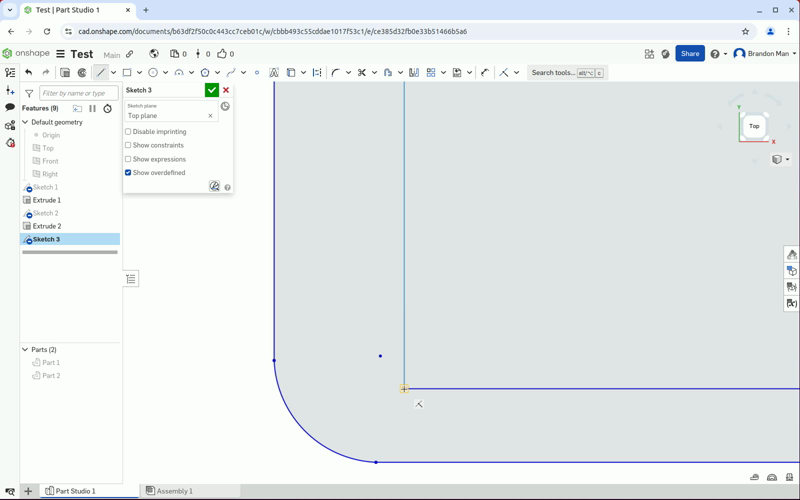
scroll(-6)
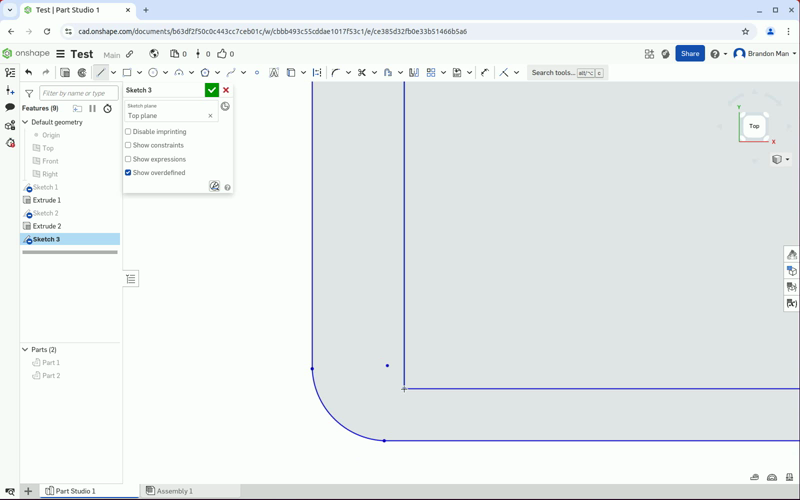
scroll(-6)
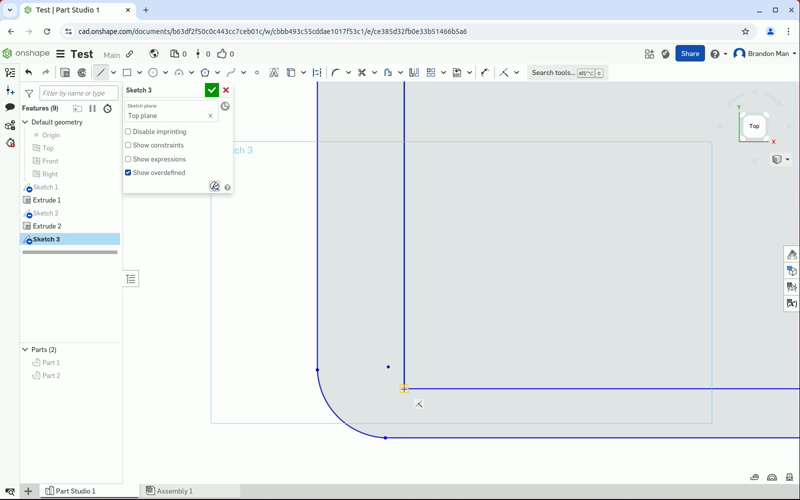
scroll(-6)
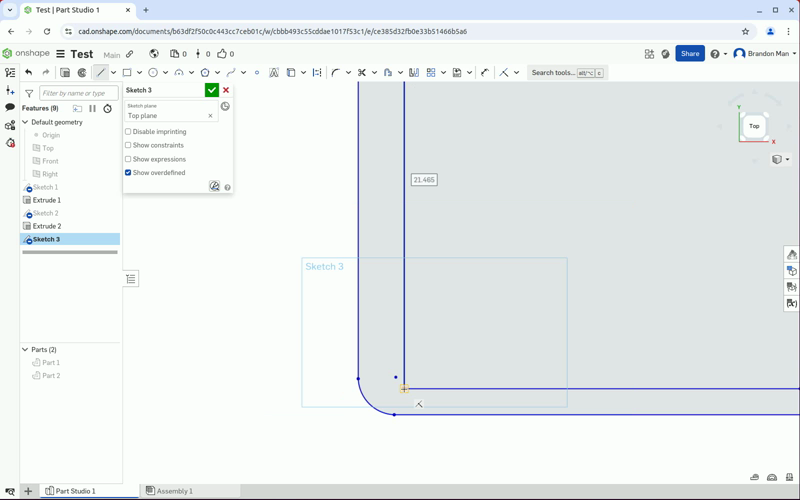
scroll(-6)
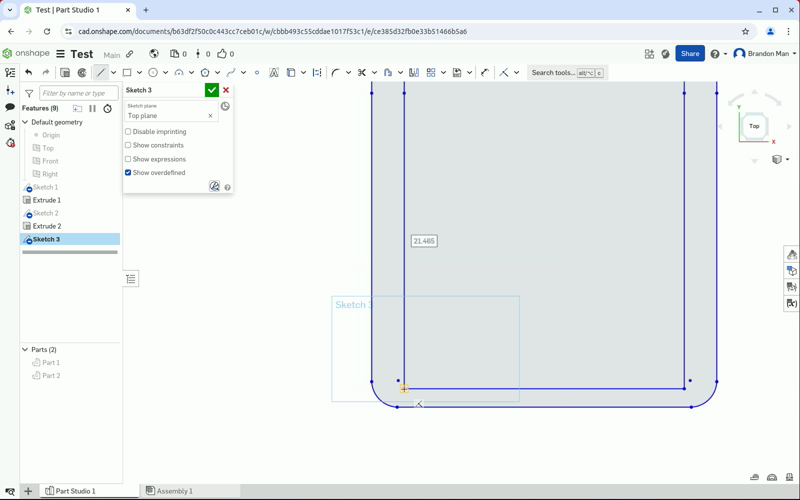
scroll(-6)
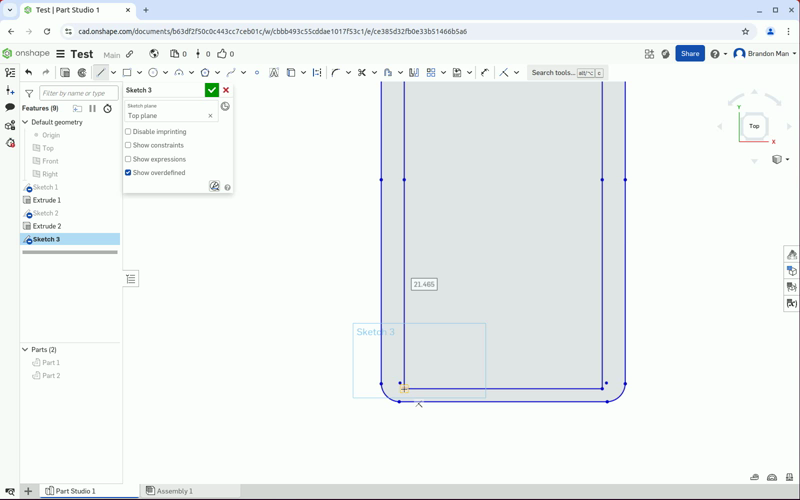
scroll(-6)
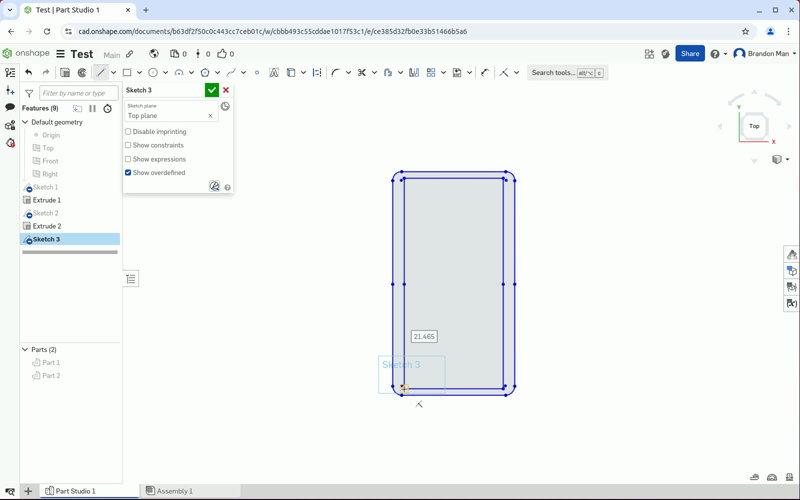
key(esc)
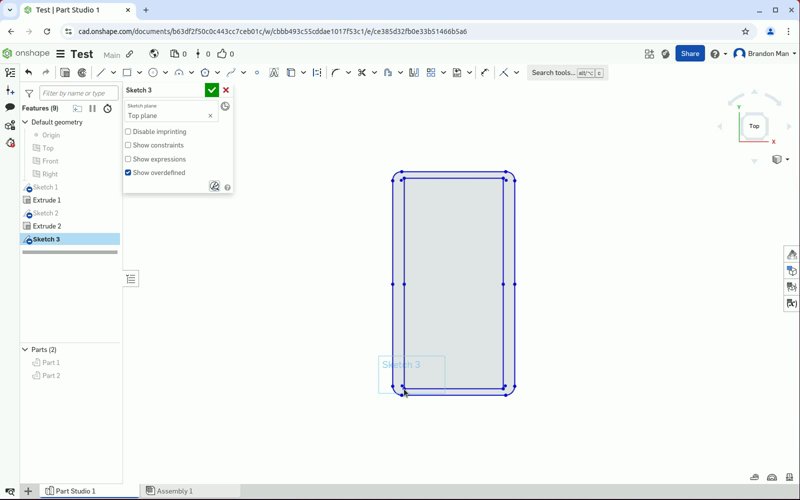
mouse_move(398, 343)
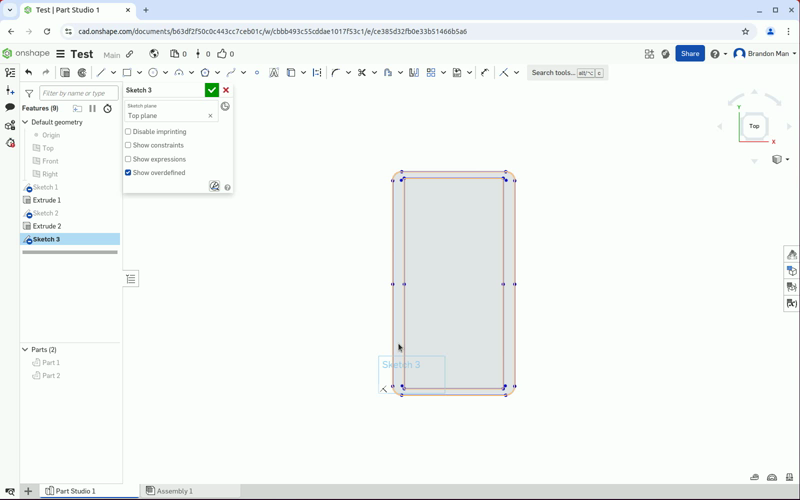
click(398, 343)
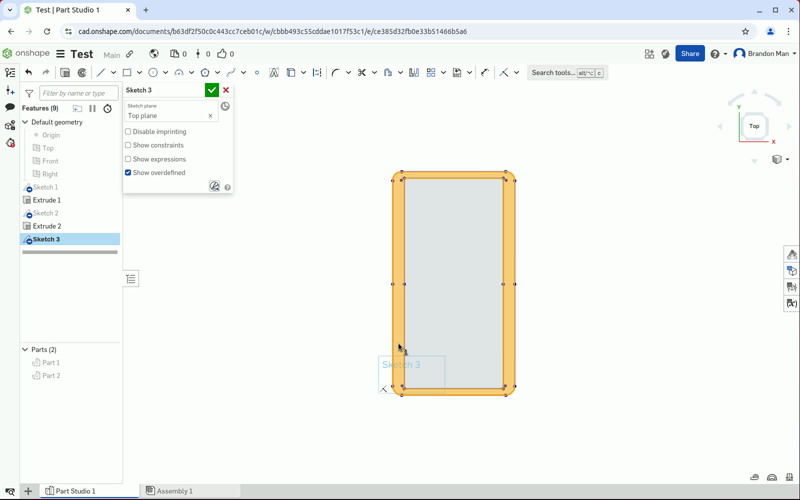
mouse_move(73, 352)
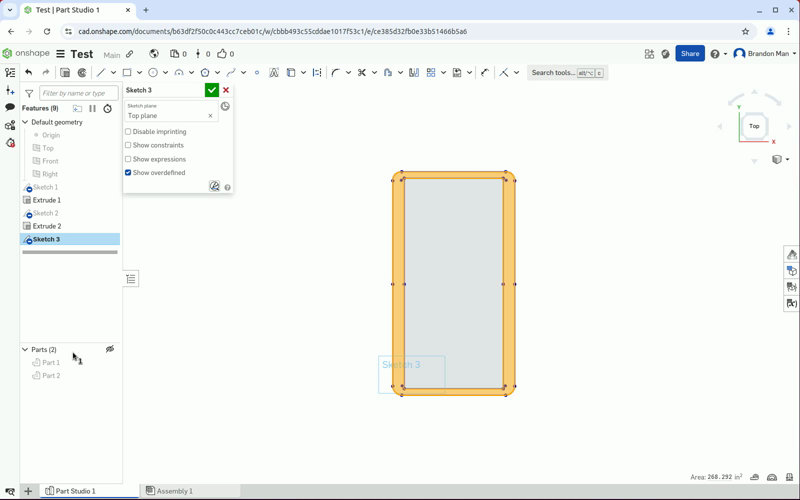
key(shift+y)
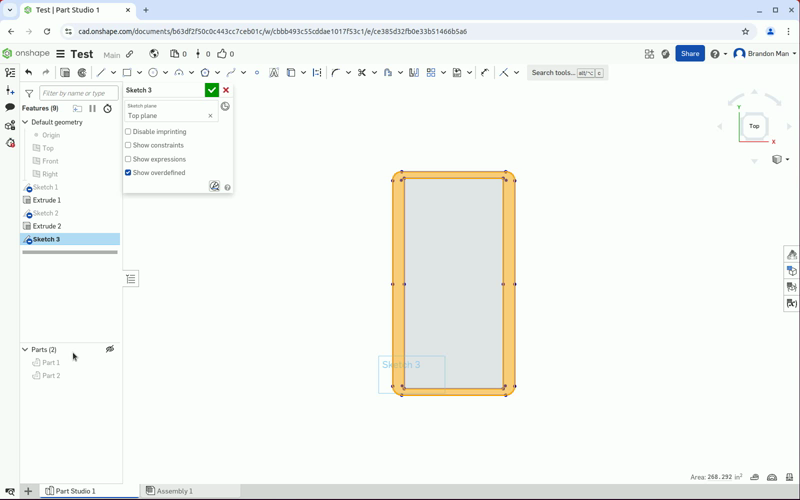
key(shift+e)
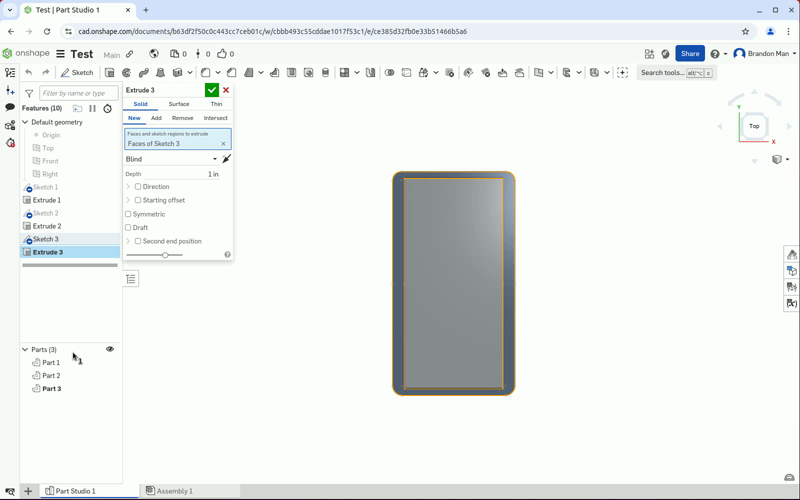
mouse_move(143, 106)
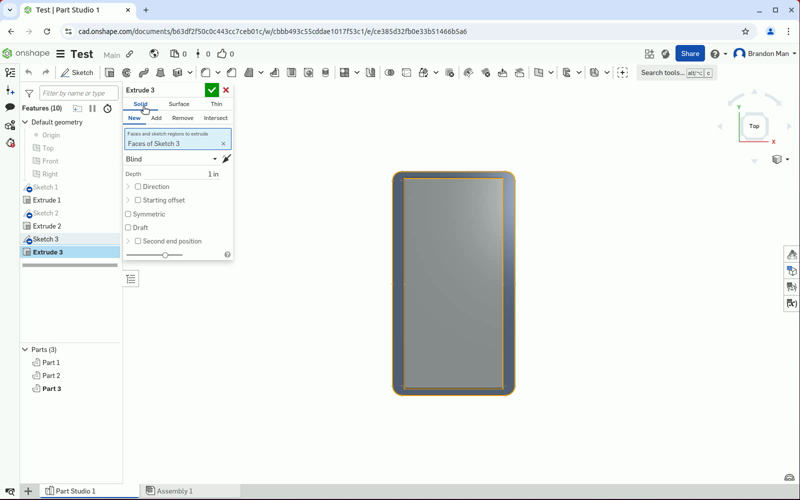
click(143, 106)
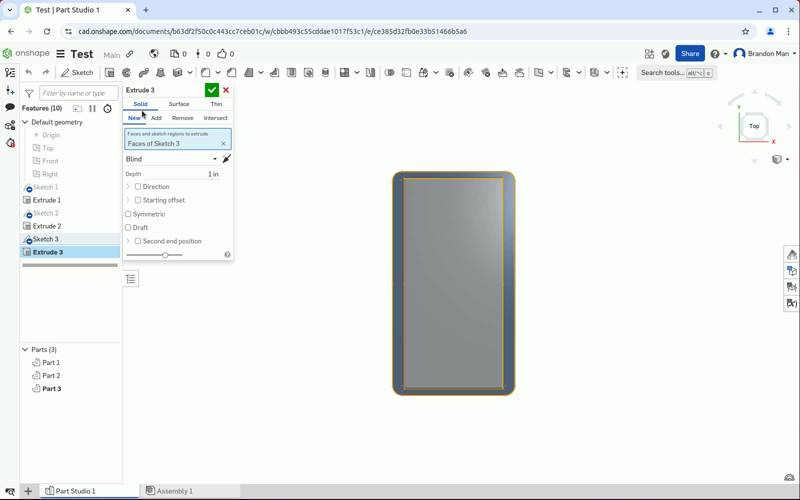
mouse_move(137, 120)
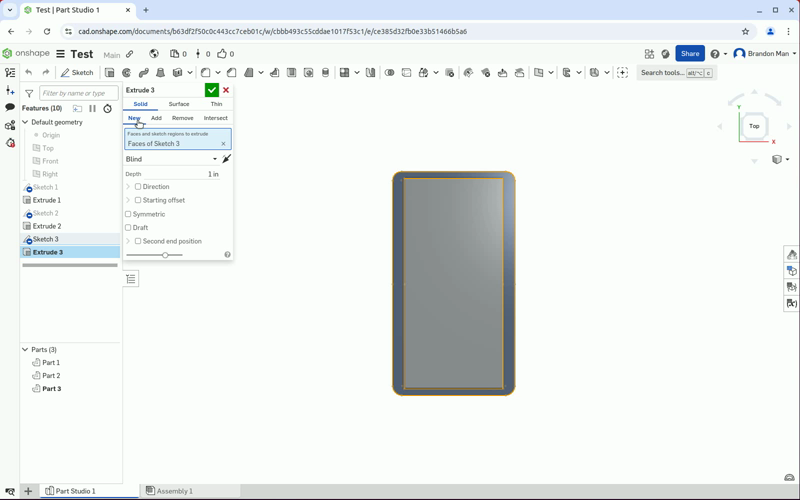
click(137, 120)
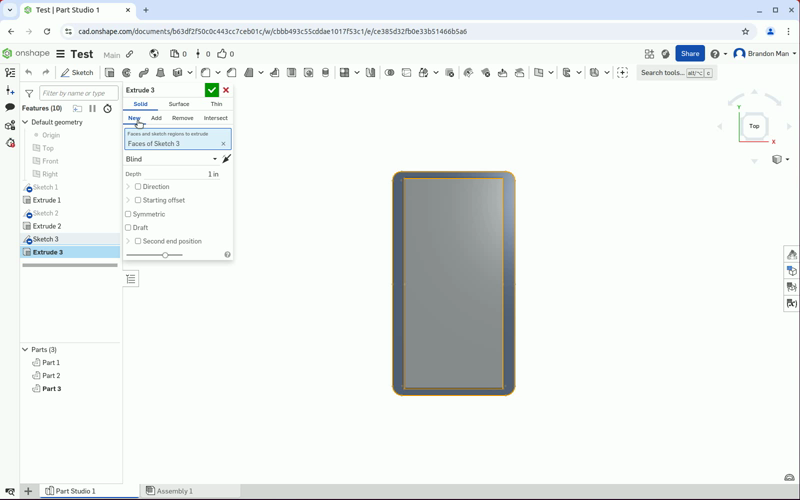
key(tab, 4)
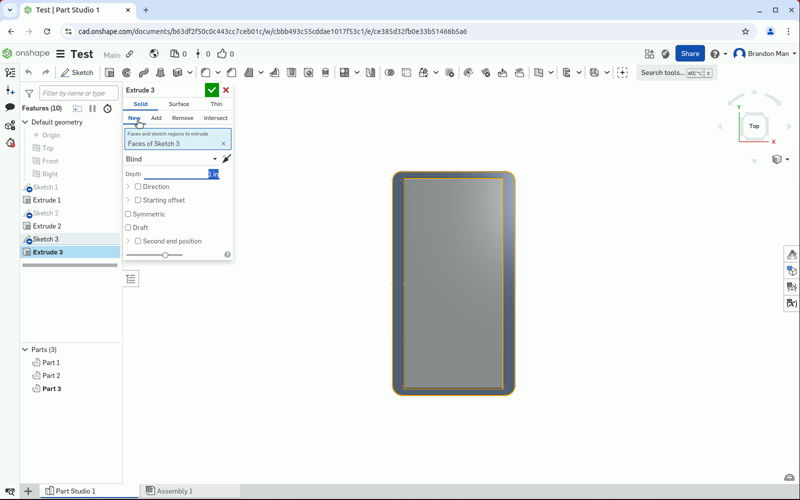
text(2.648)
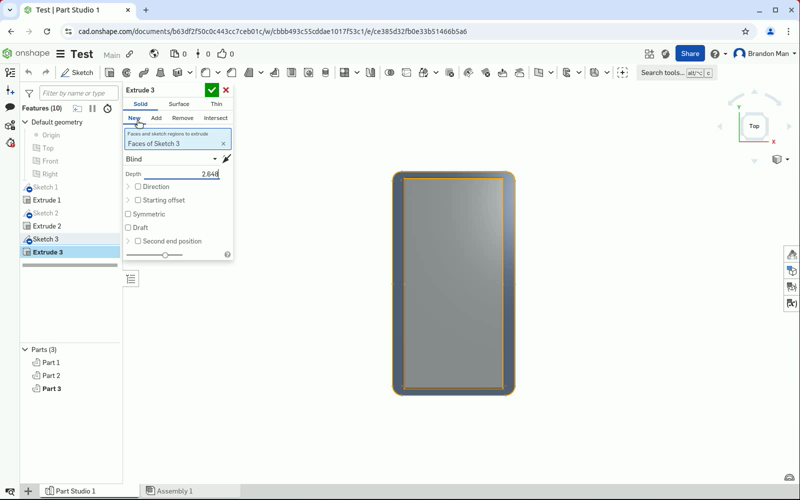
key(enter)
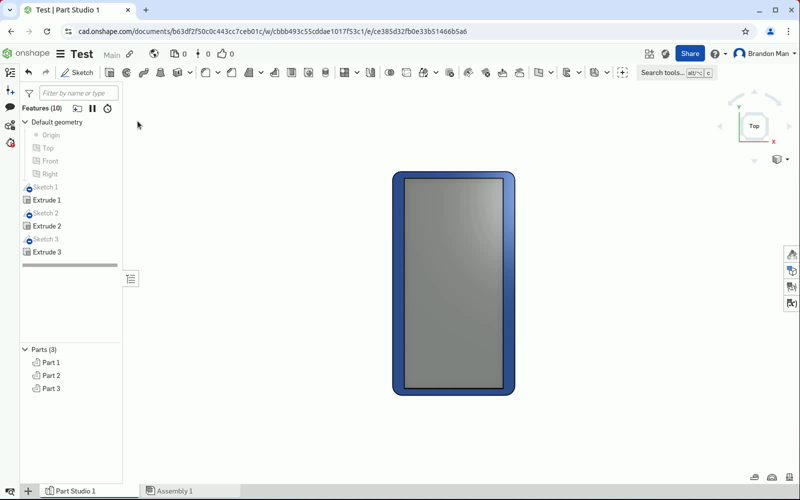
key(shift+h)
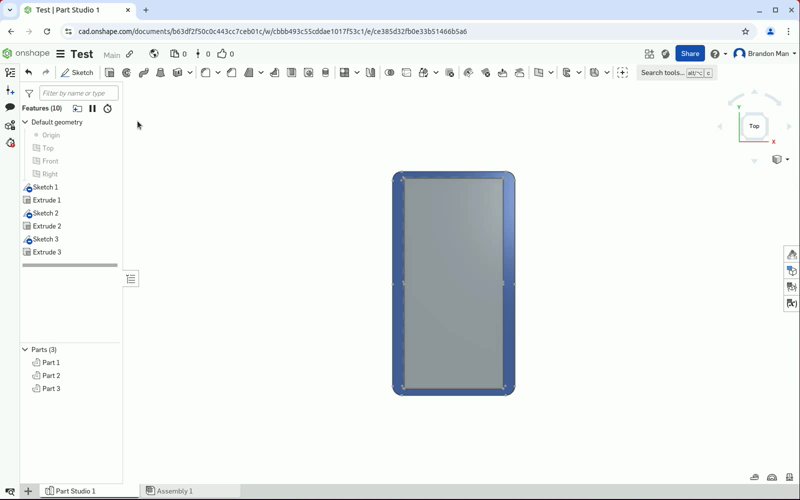
key(shift+h)
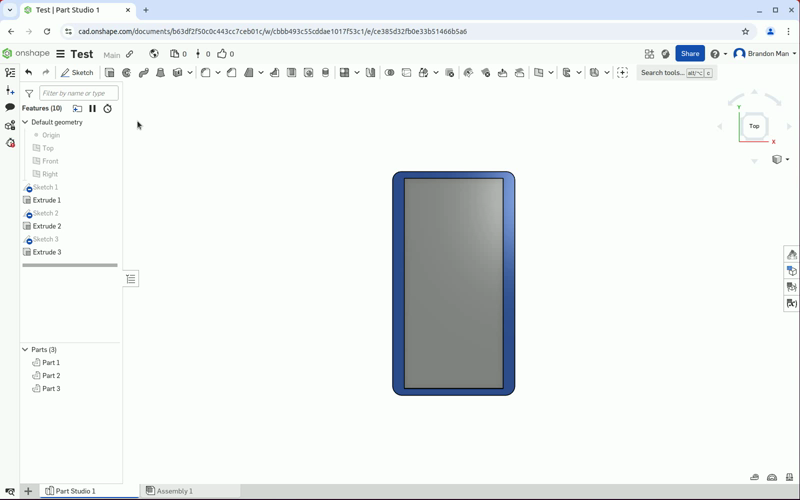
mouse_move(73, 189)
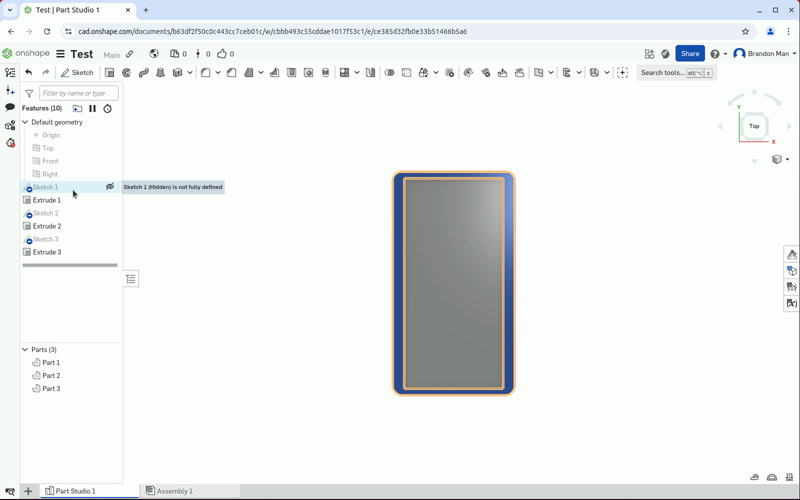
click(73, 189)
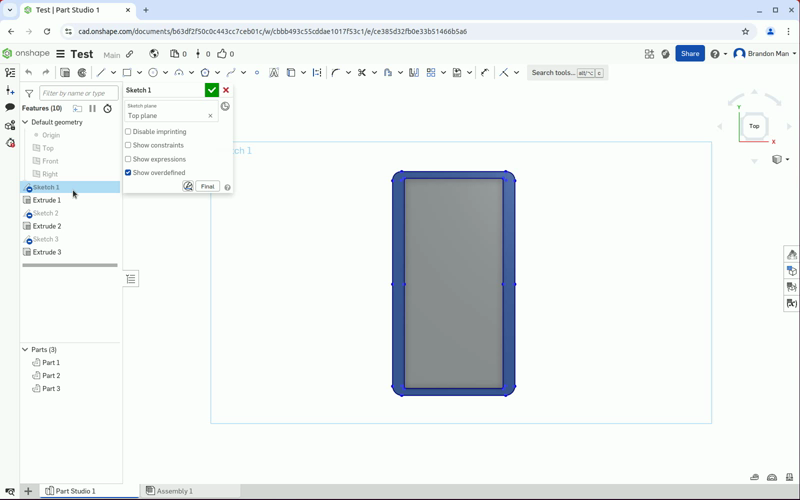
mouse_move(229, 92)
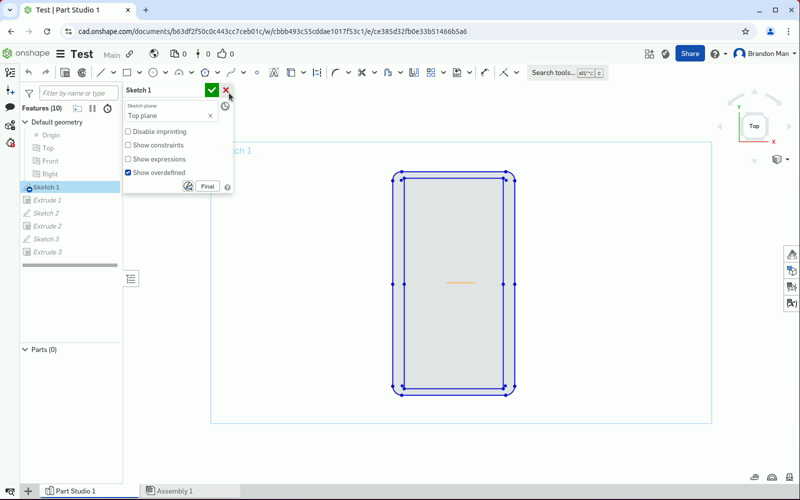
click(229, 92)
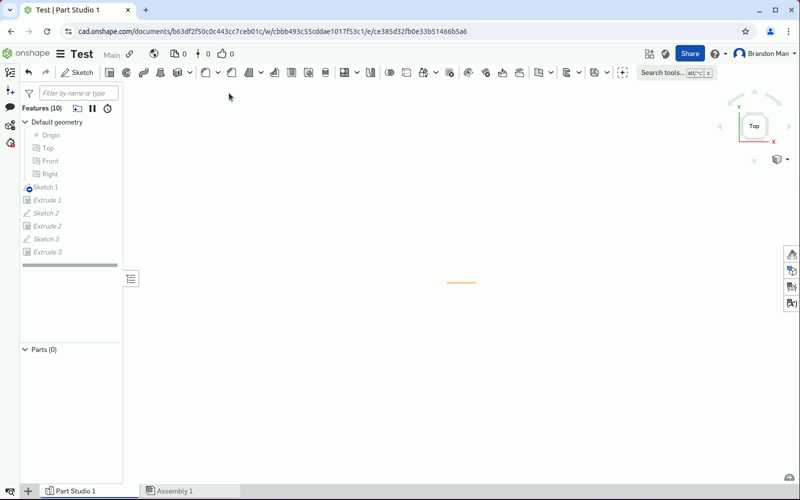
mouse_move(73, 352)
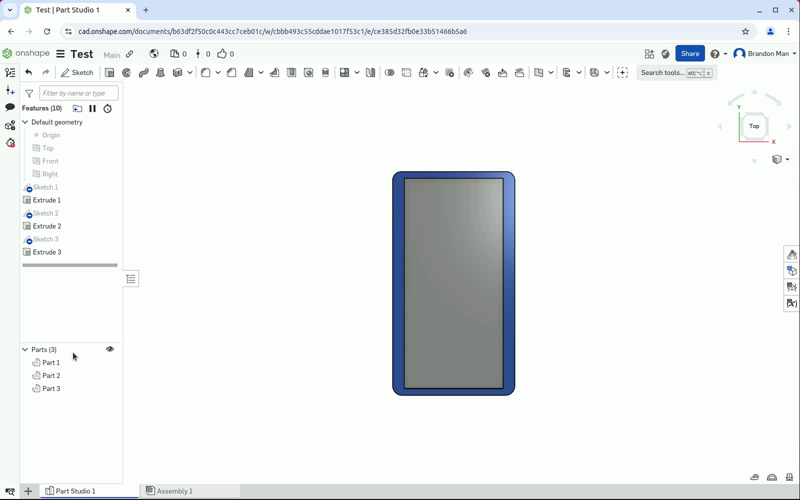
key(y)
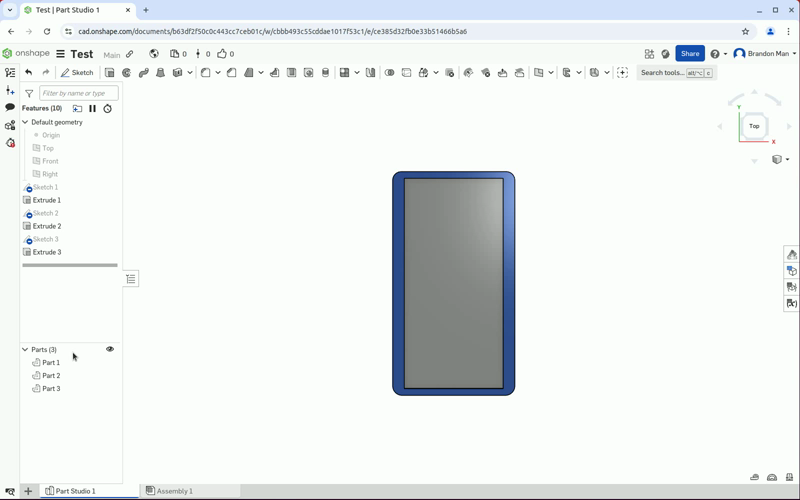
key(shift+p)
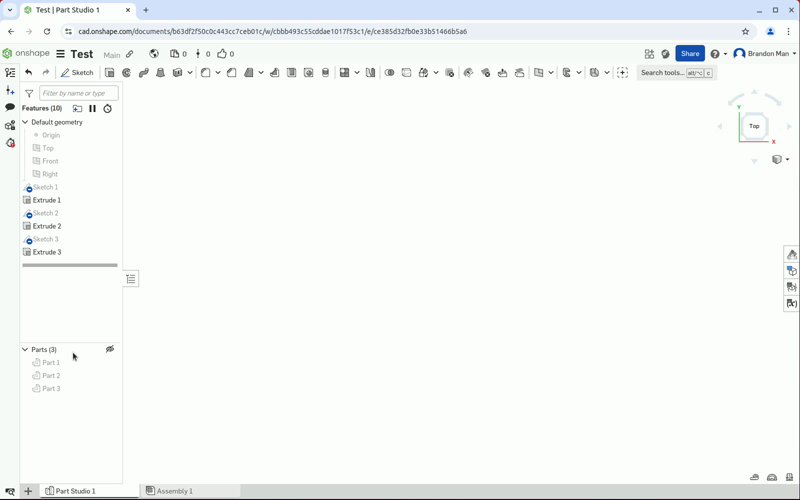
key(space)
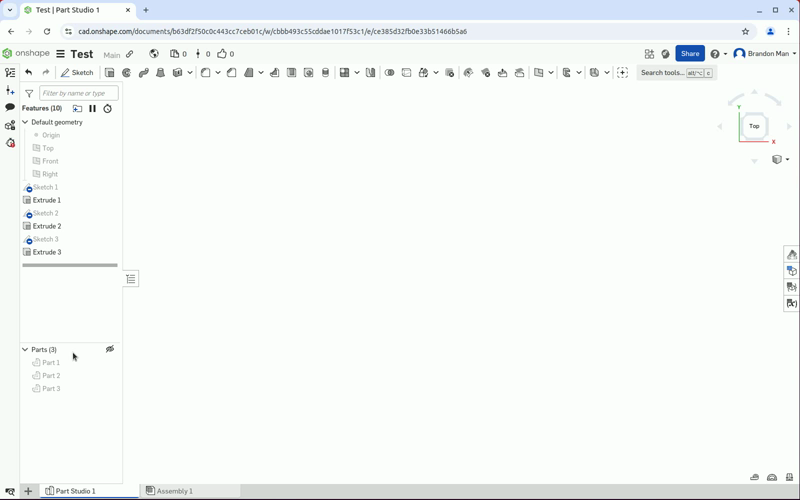
key_down(shift)
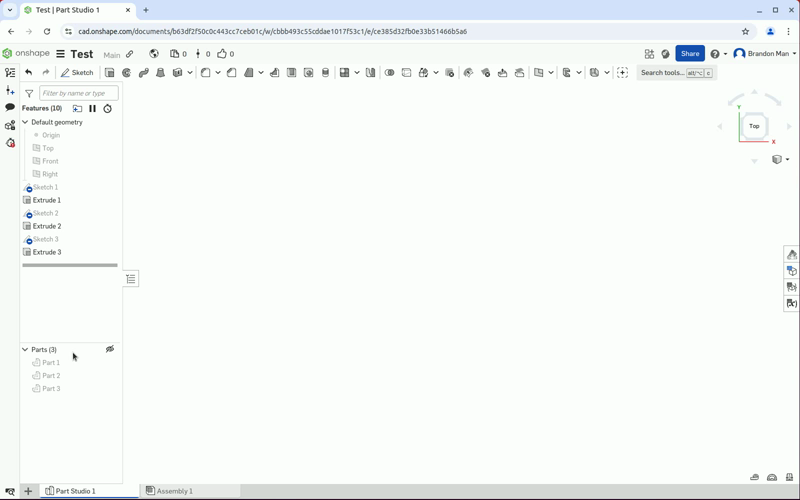
key(up)
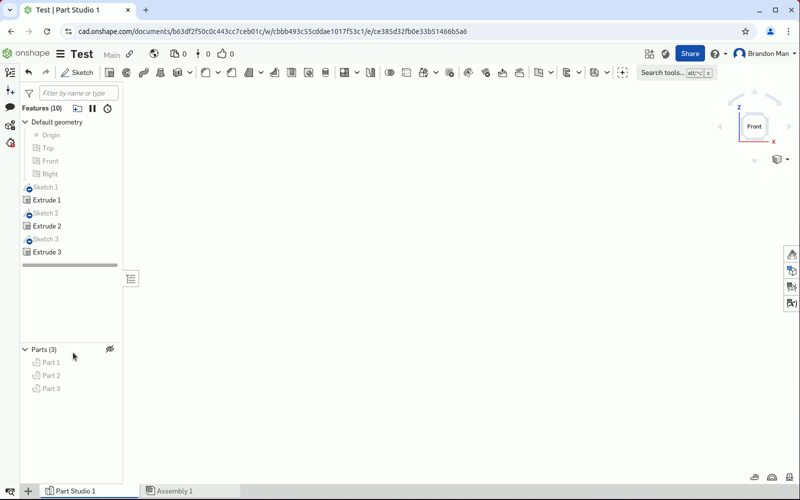
key_up(shift)
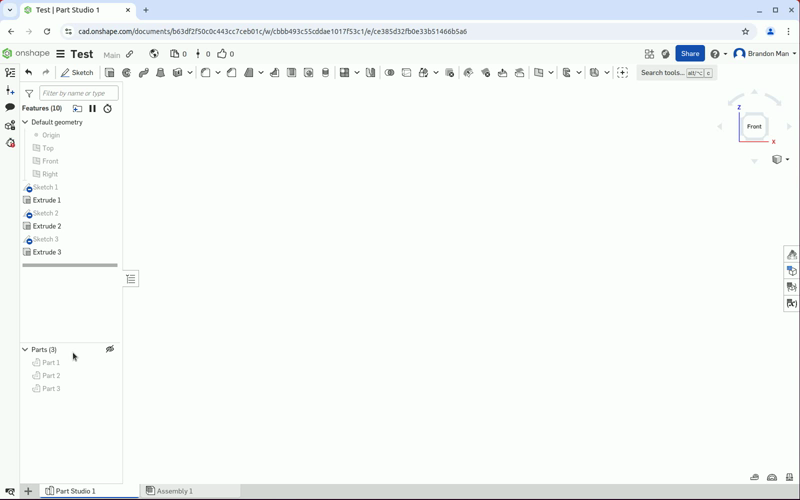
mouse_move(73, 352)
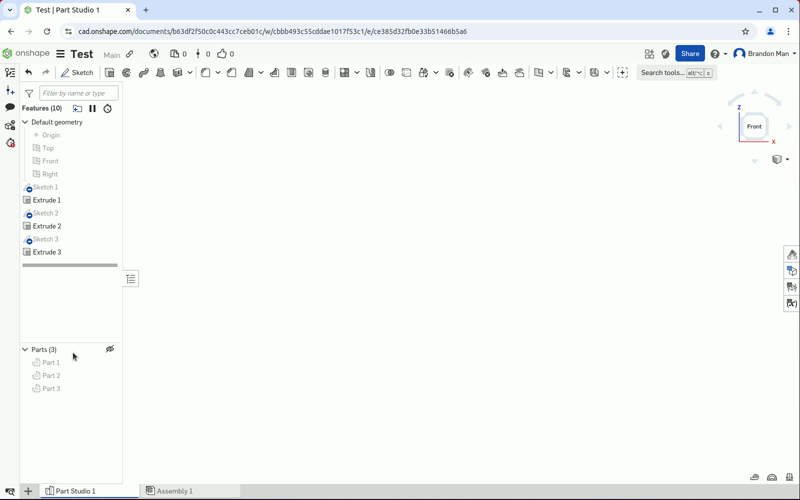
key(shift+y)
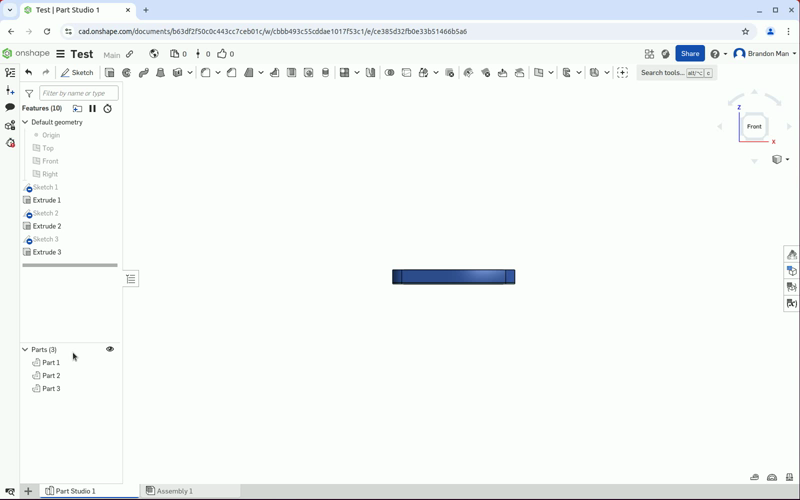
mouse_move(541, 75)
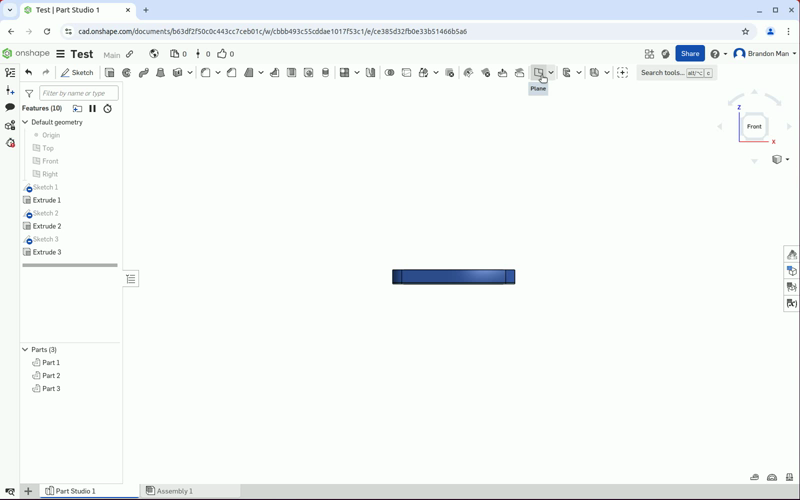
click(541, 75)
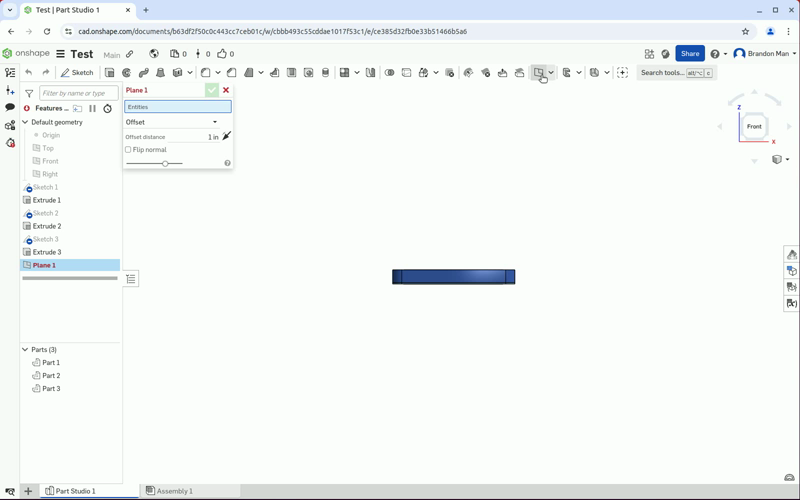
mouse_move(73, 163)
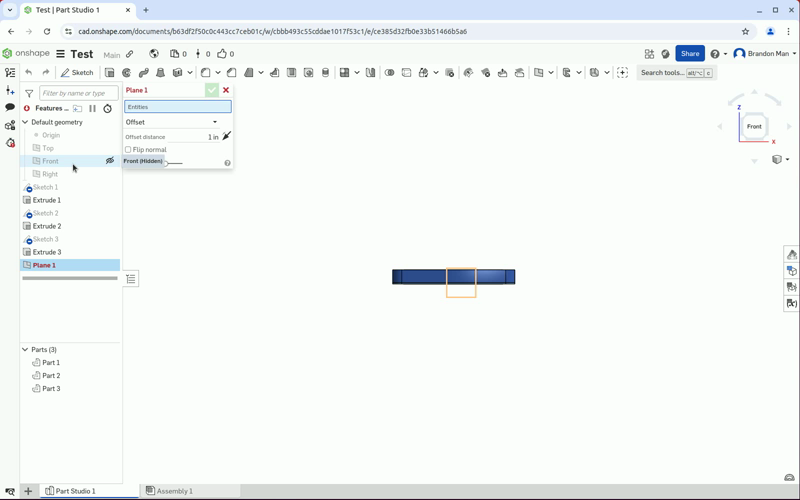
click(73, 163)
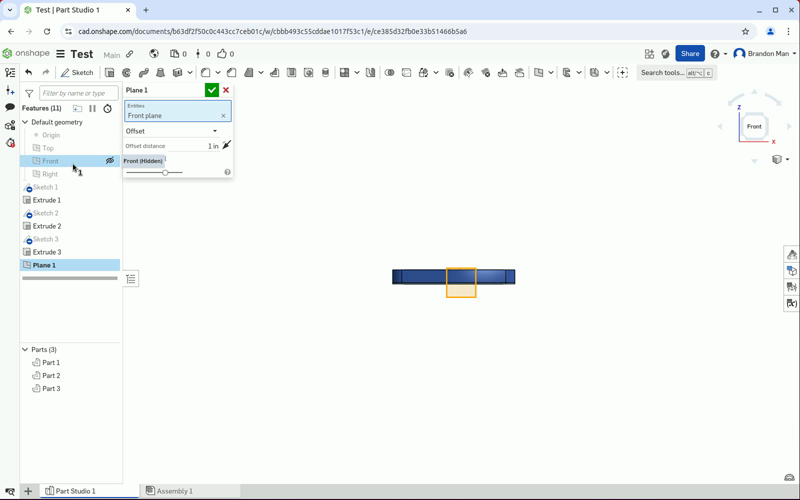
key(tab, 2)
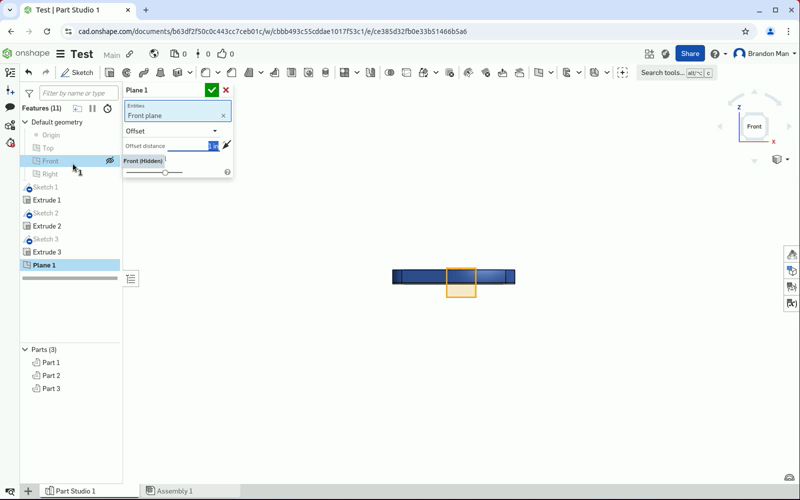
text(23.108)
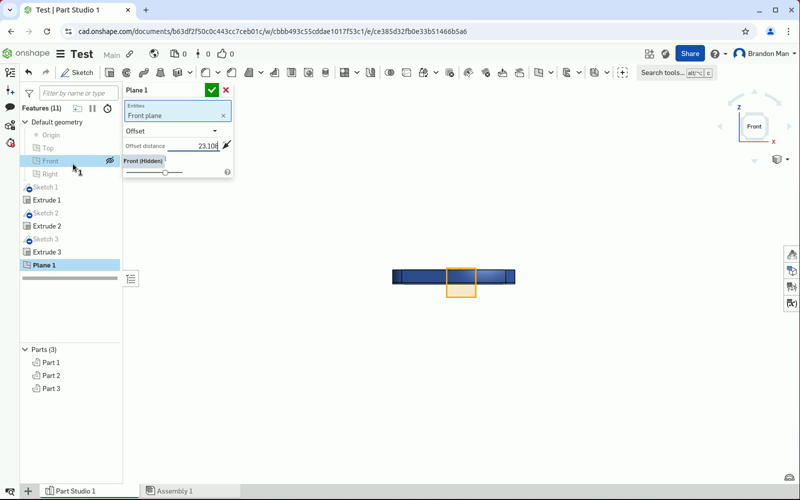
key(enter, 2)
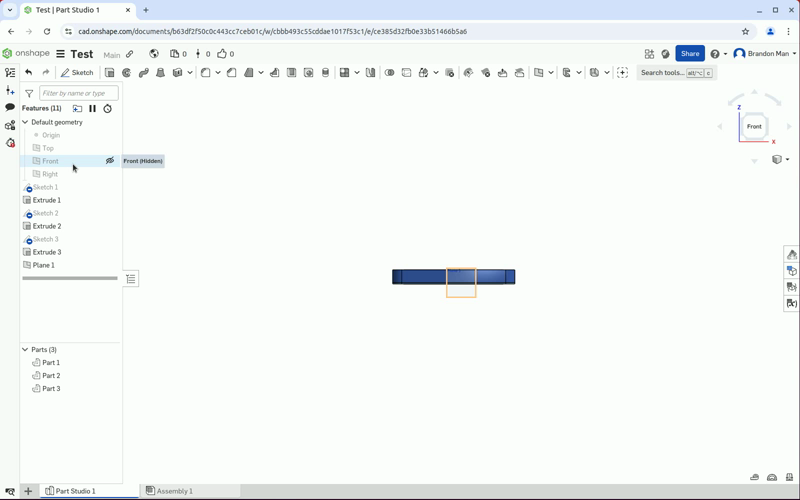
key(shift+s)
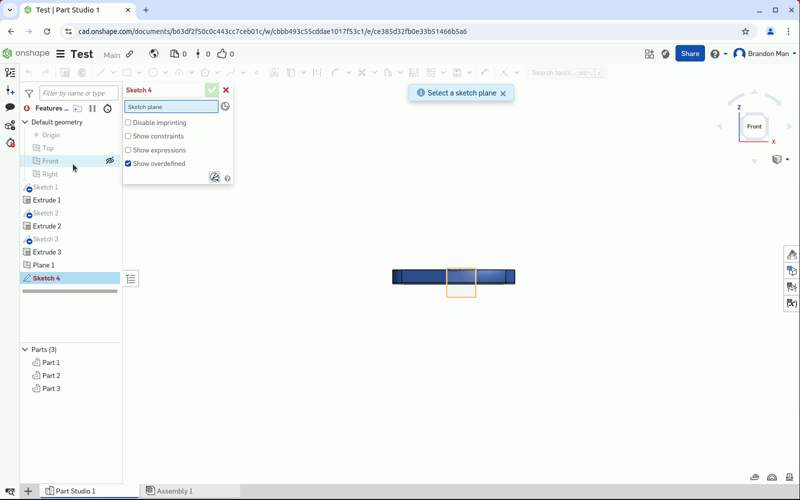
mouse_move(73, 267)
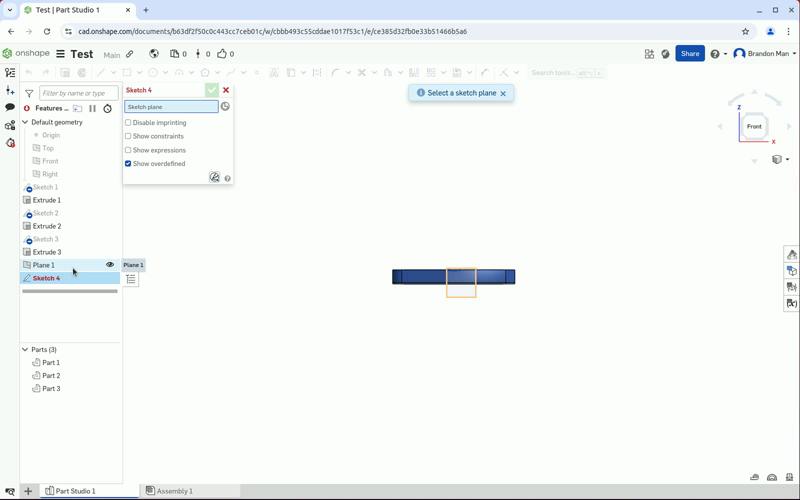
click(73, 267)
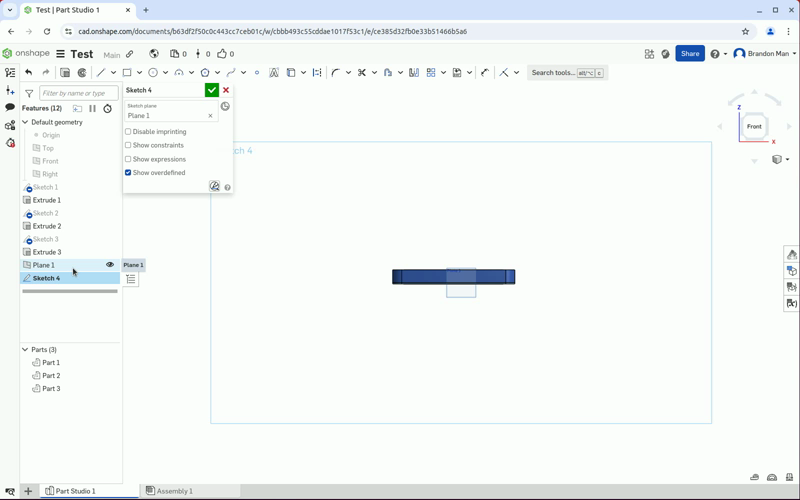
mouse_move(73, 352)
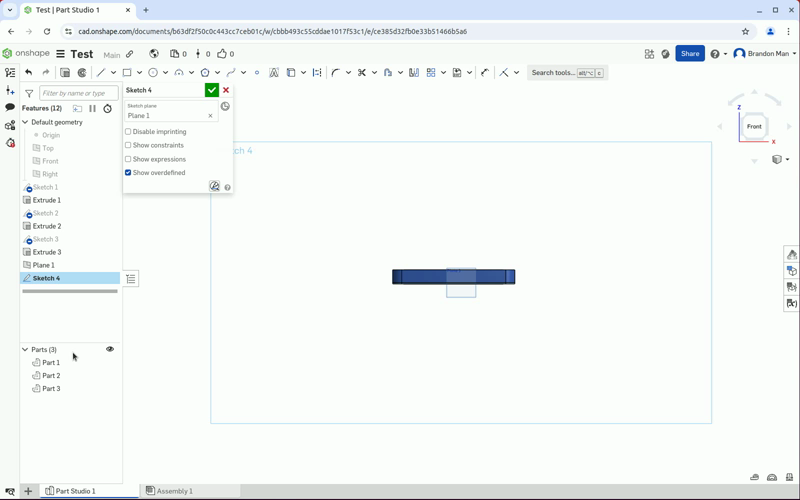
key(y)
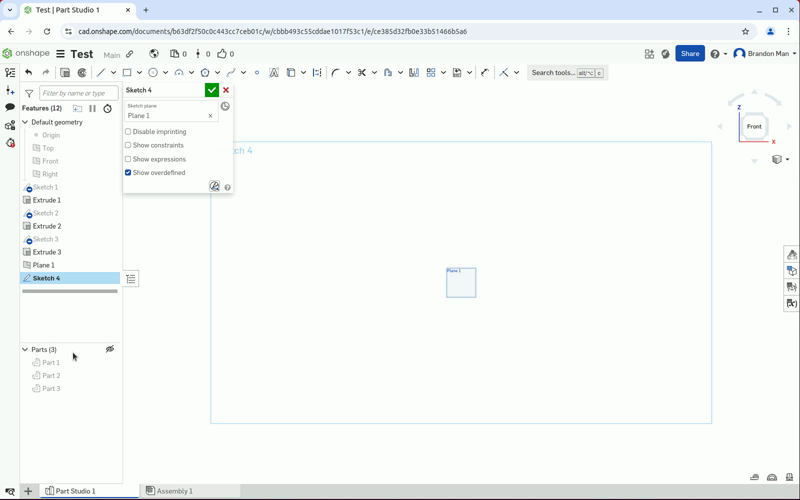
key(l)
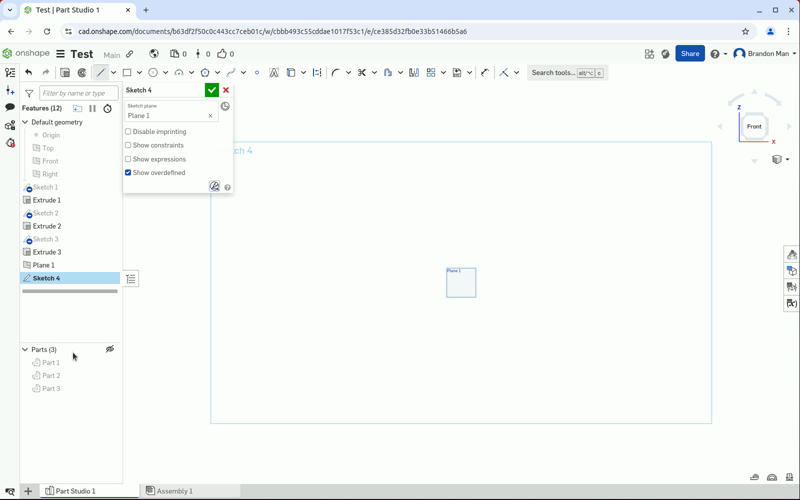
key_down(shift)
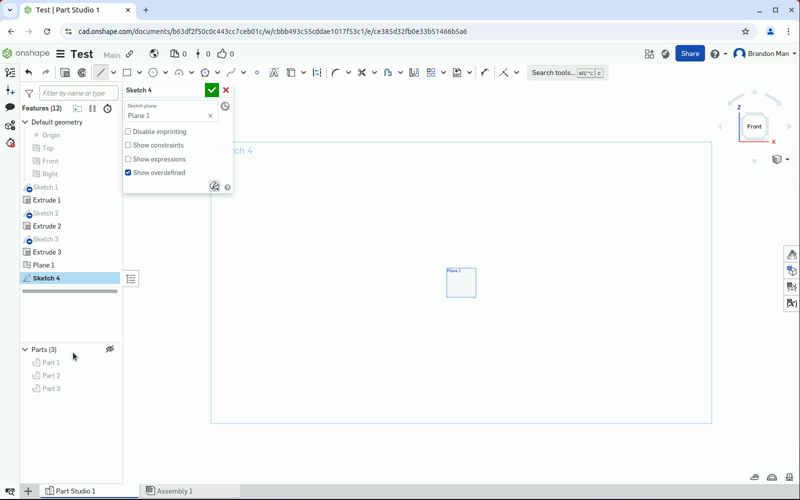
mouse_move(430, 279)
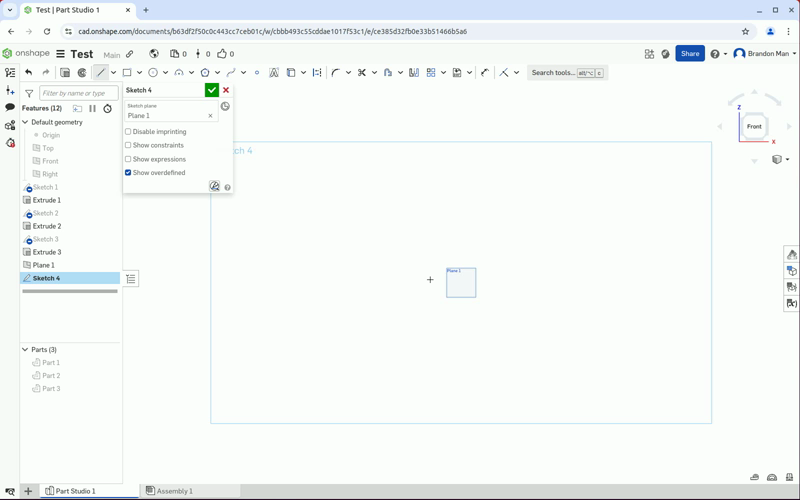
click(430, 279)
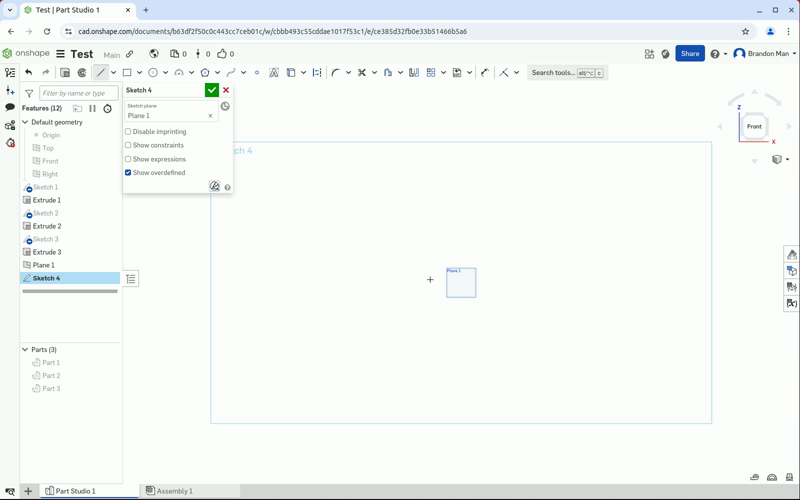
key_up(shift)
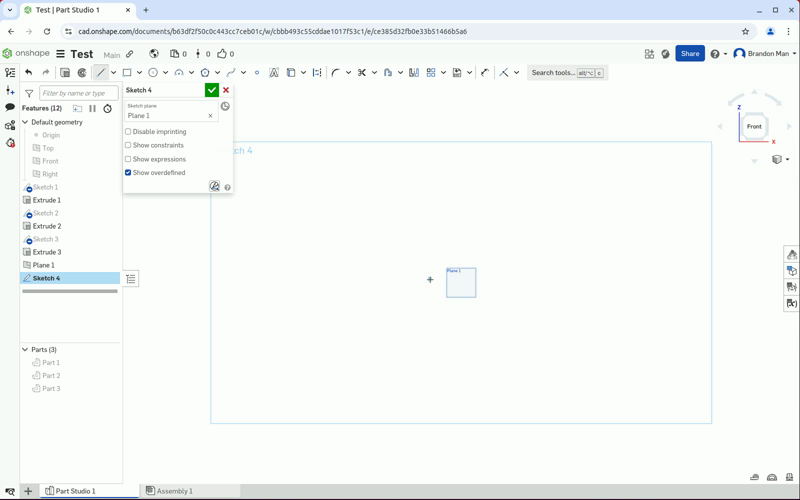
key_down(shift)
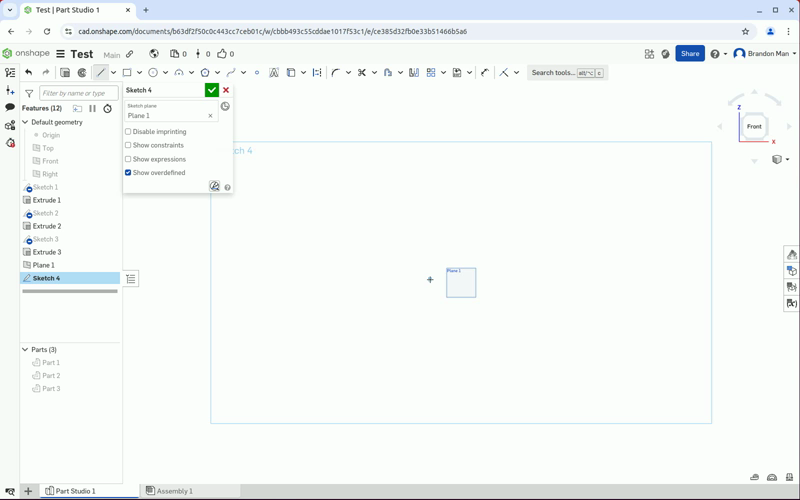
mouse_move(460, 279)
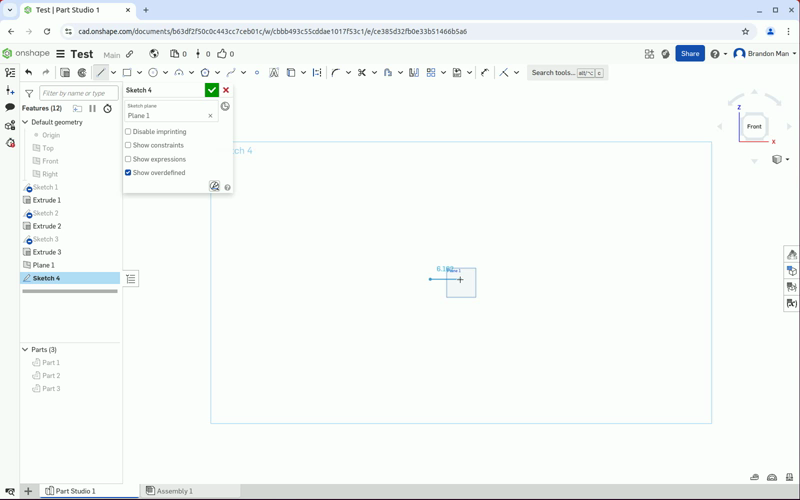
mouse_move(477, 279)
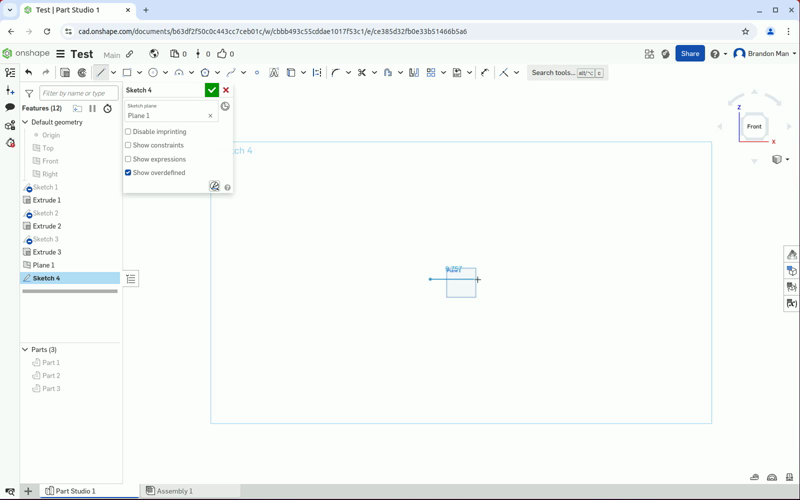
click(477, 279)
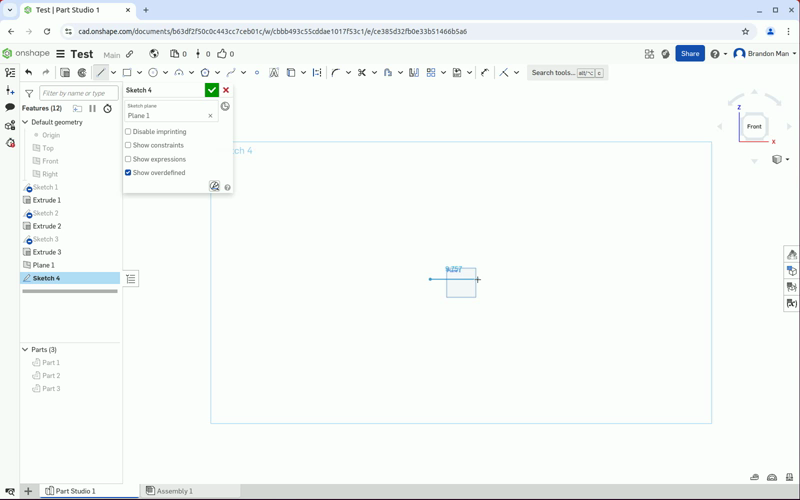
key_up(shift)
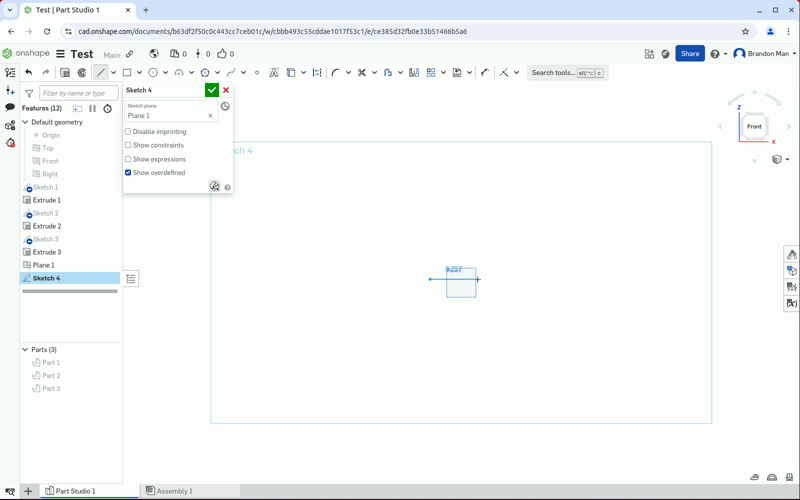
key_down(shift)
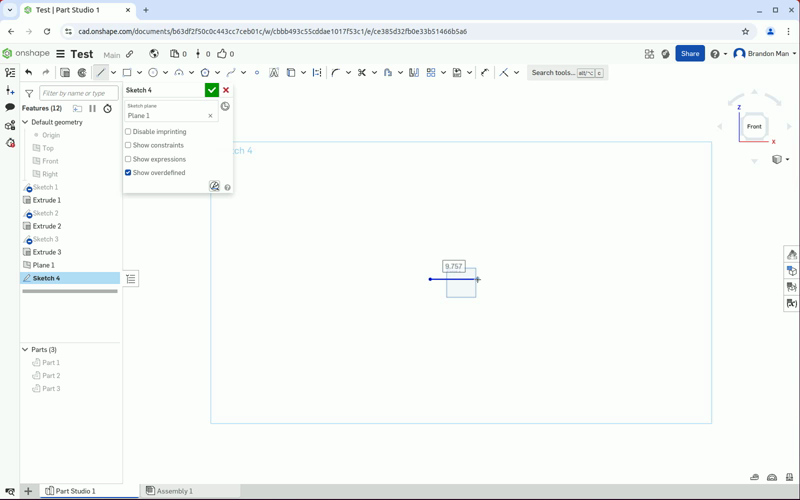
mouse_move(507, 279)
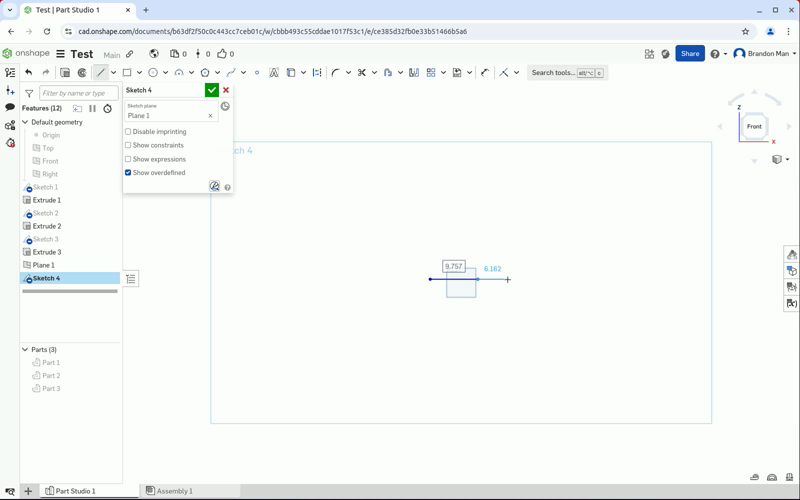
mouse_move(477, 273)
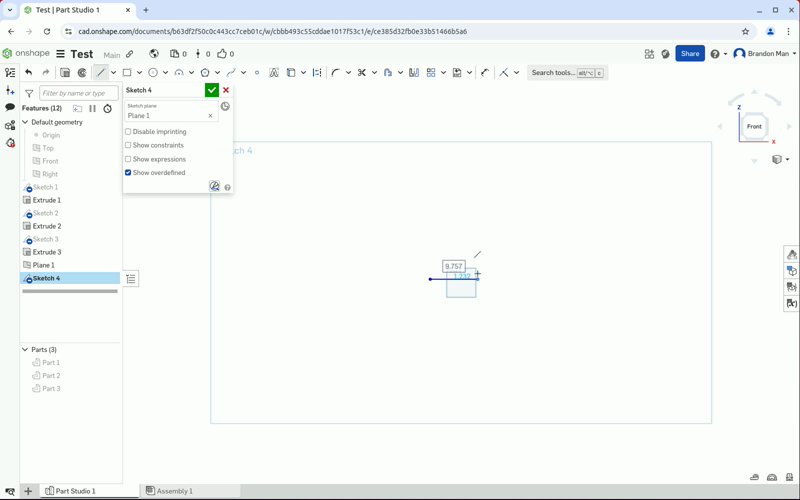
scroll(6)
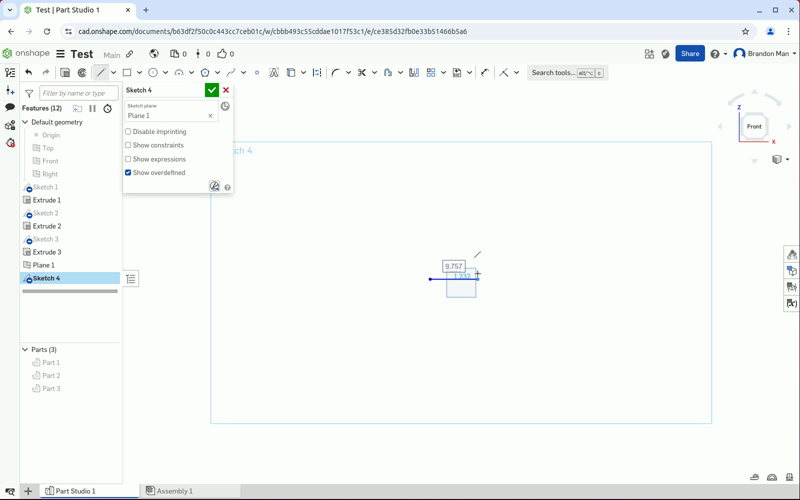
scroll(6)
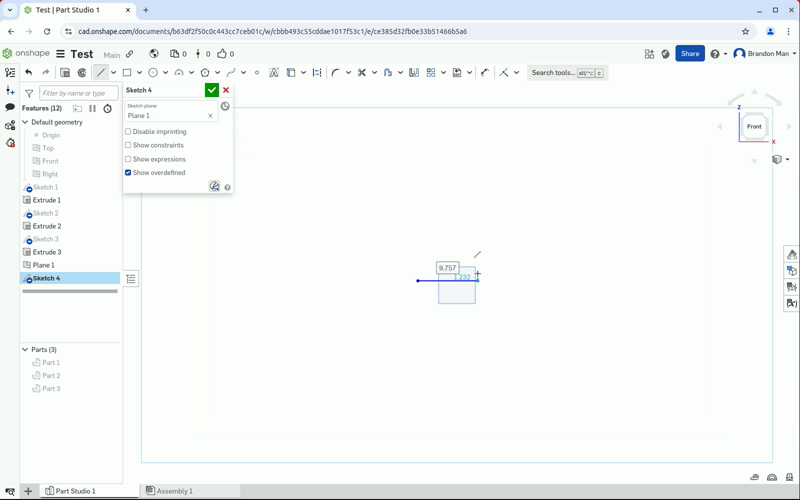
scroll(6)
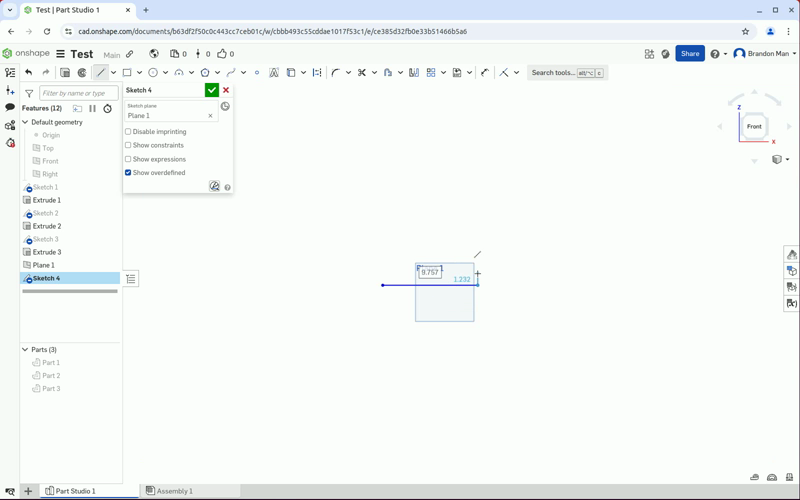
scroll(6)
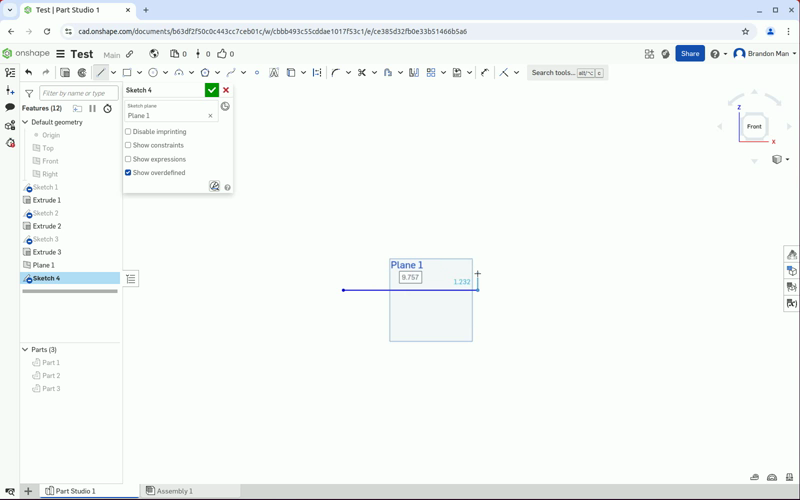
scroll(6)
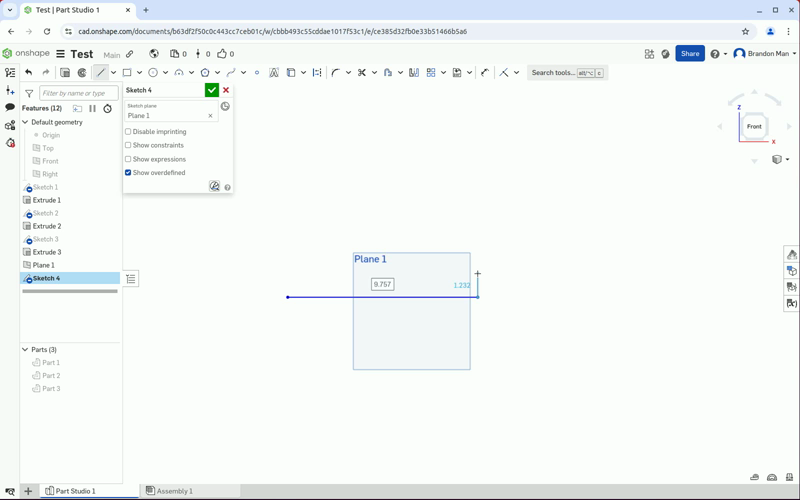
scroll(6)
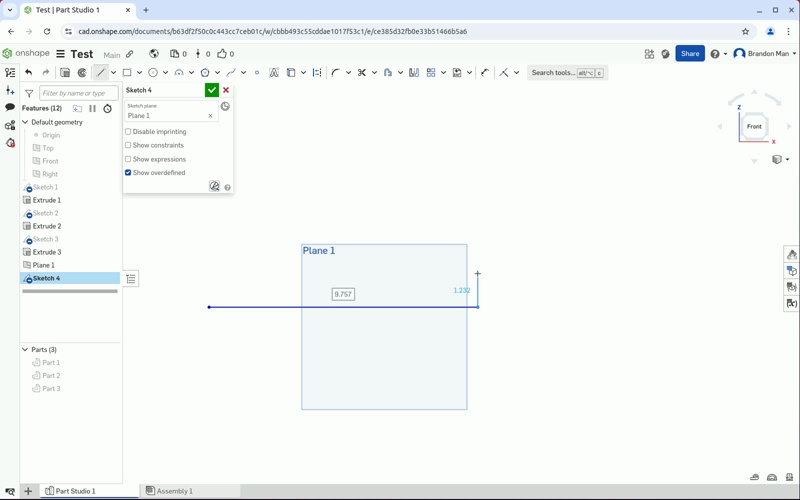
scroll(6)
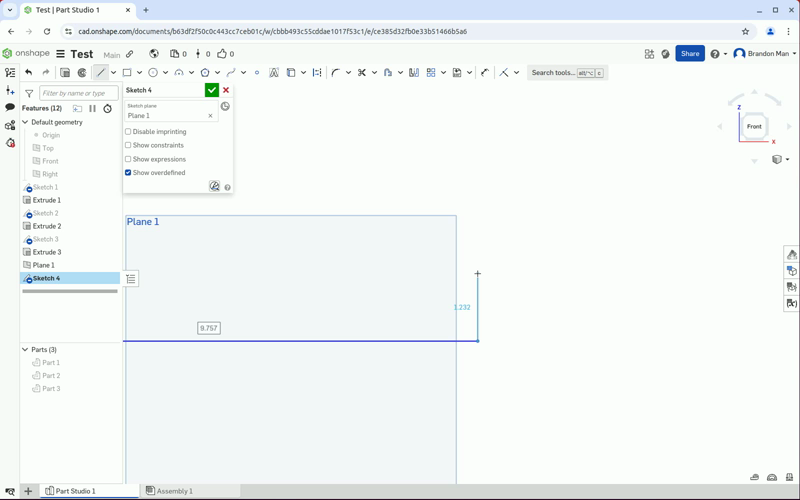
click(477, 273)
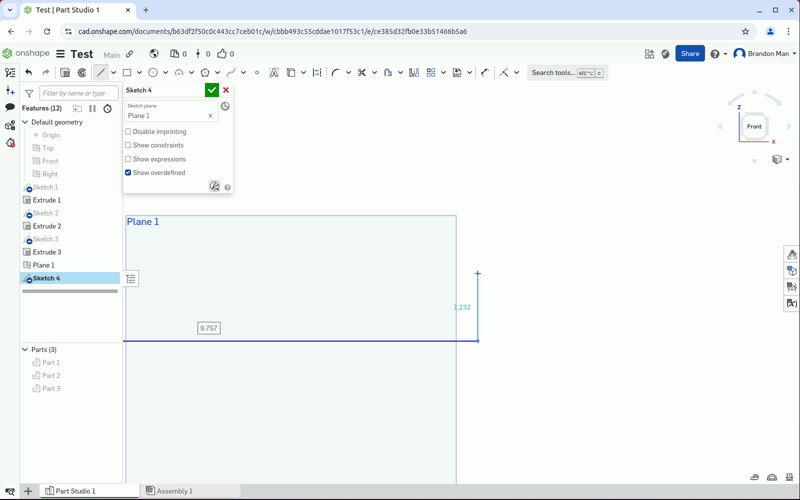
scroll(-6)
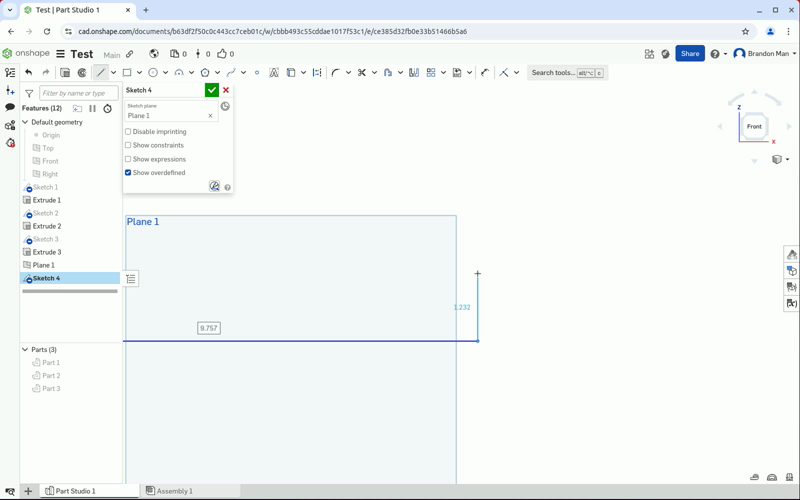
scroll(-6)
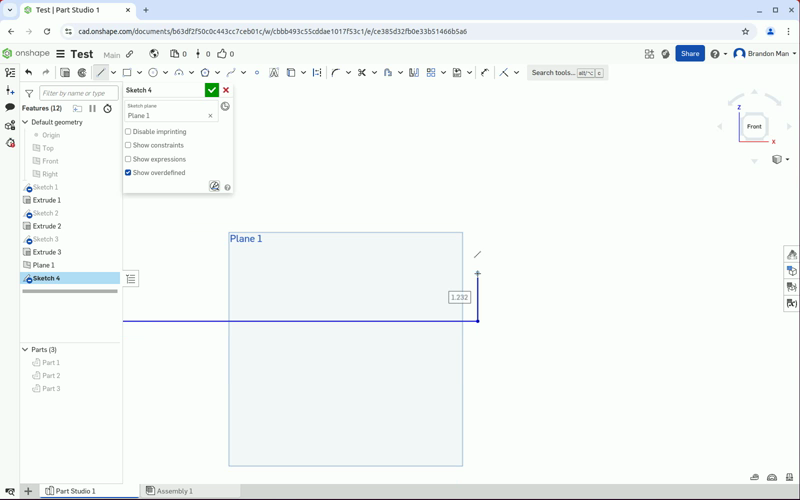
scroll(-6)
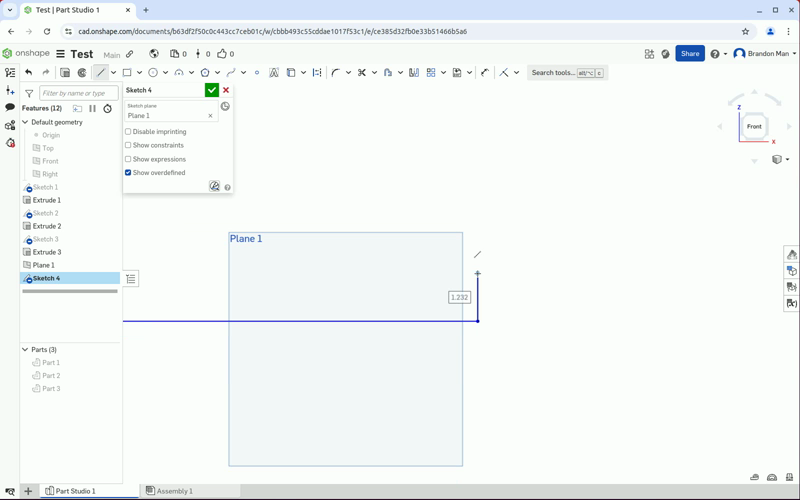
scroll(-6)
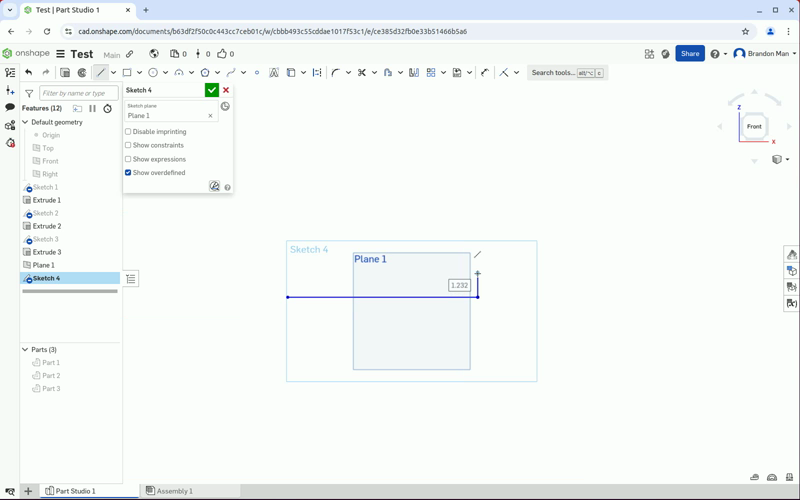
scroll(-6)
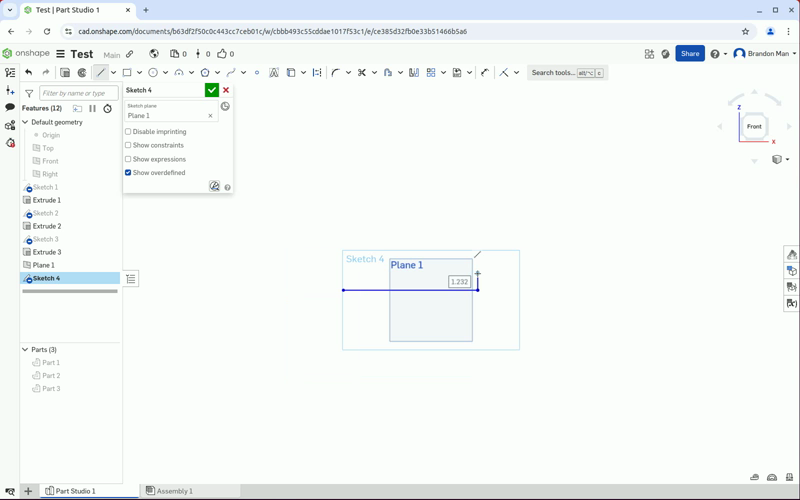
scroll(-6)
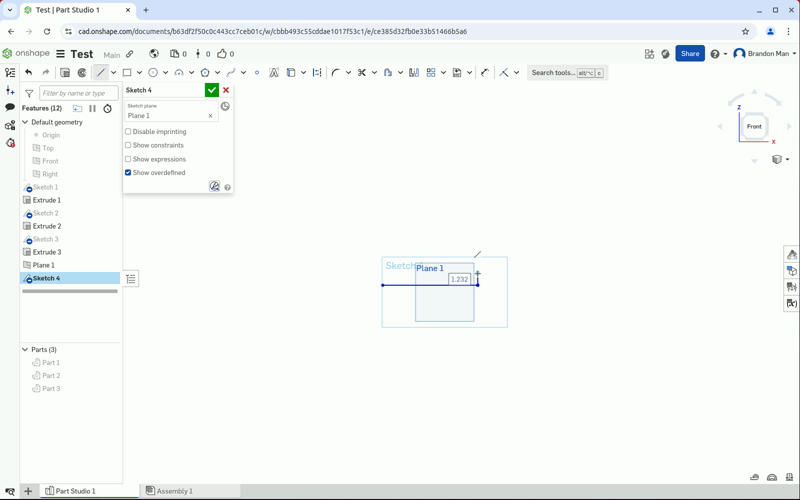
scroll(-6)
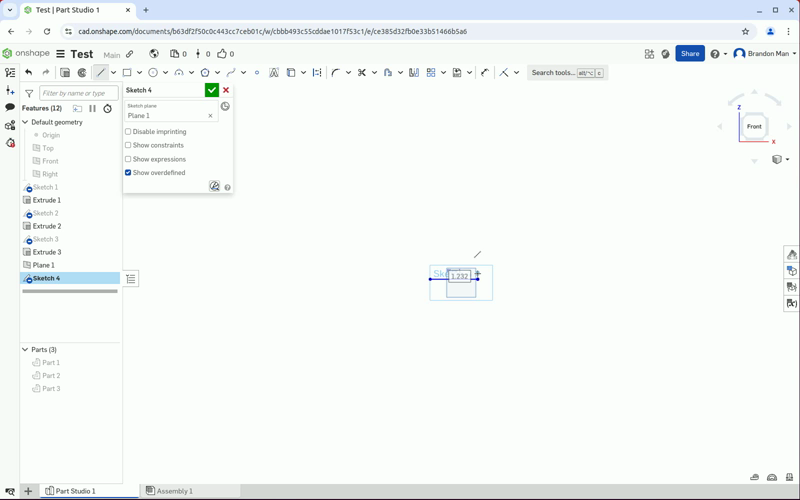
key_up(shift)
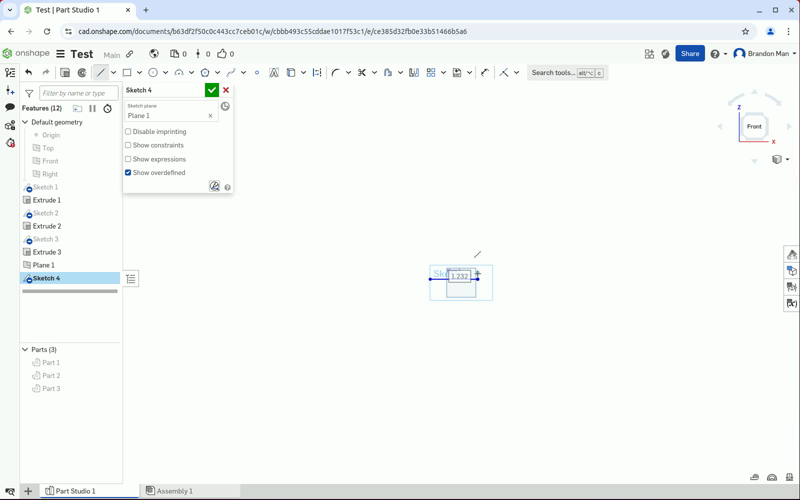
key_down(shift)
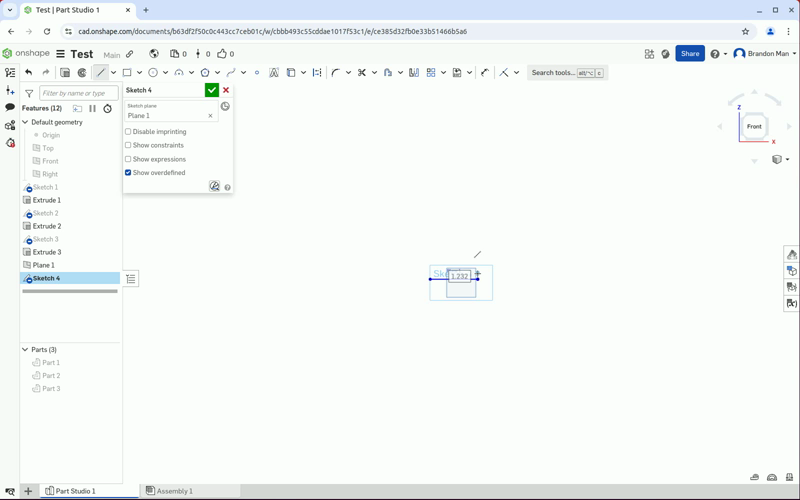
mouse_move(507, 273)
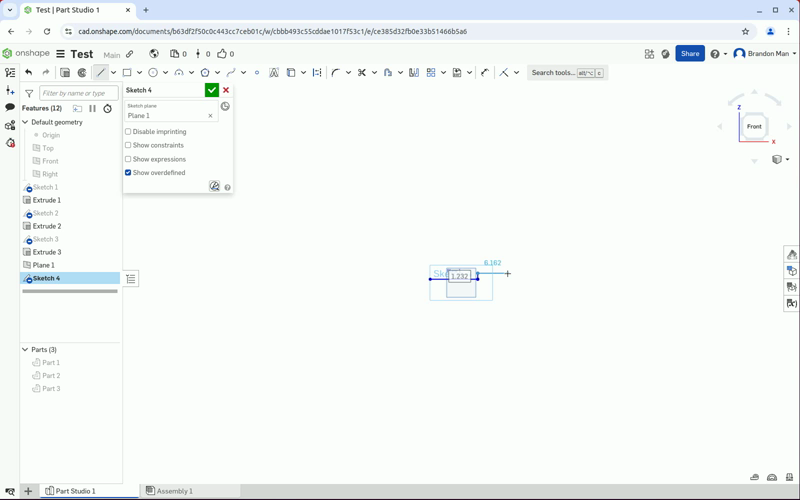
mouse_move(430, 273)
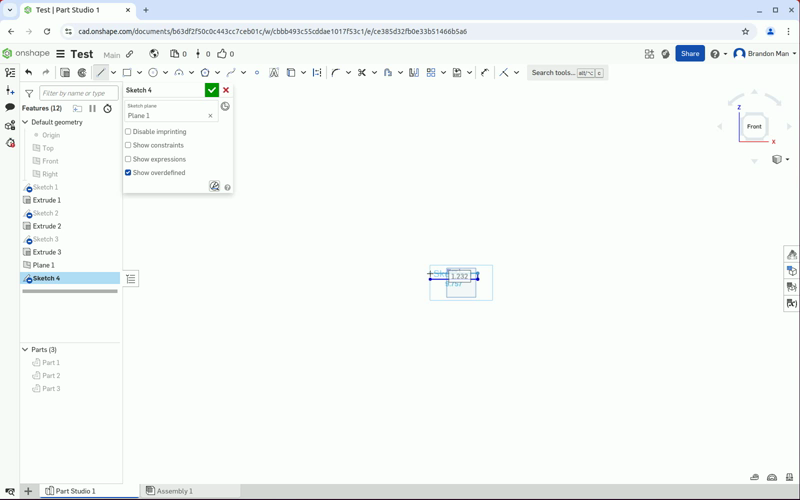
click(430, 273)
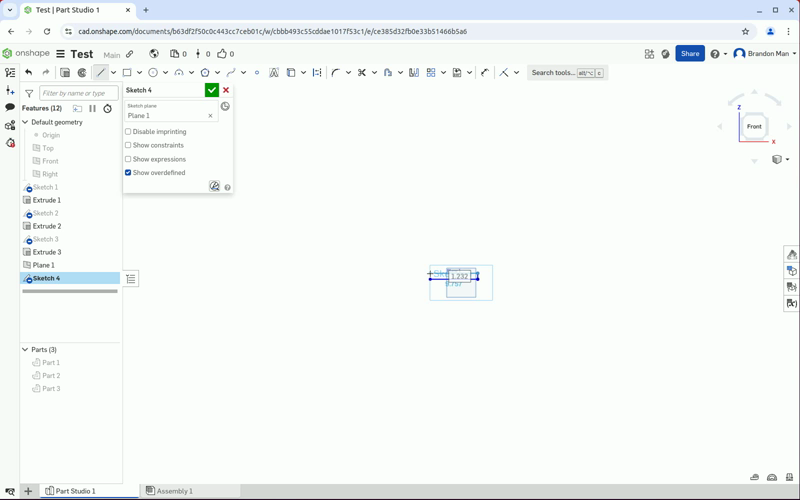
key_up(shift)
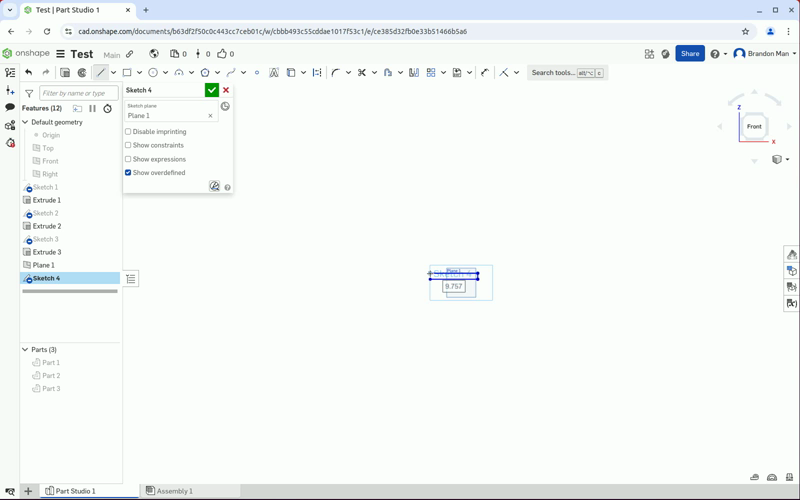
mouse_move(460, 273)
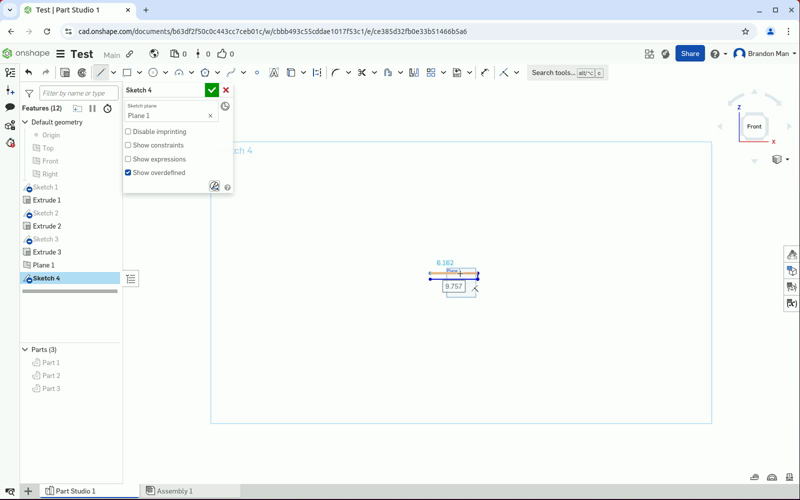
key_down(shift)
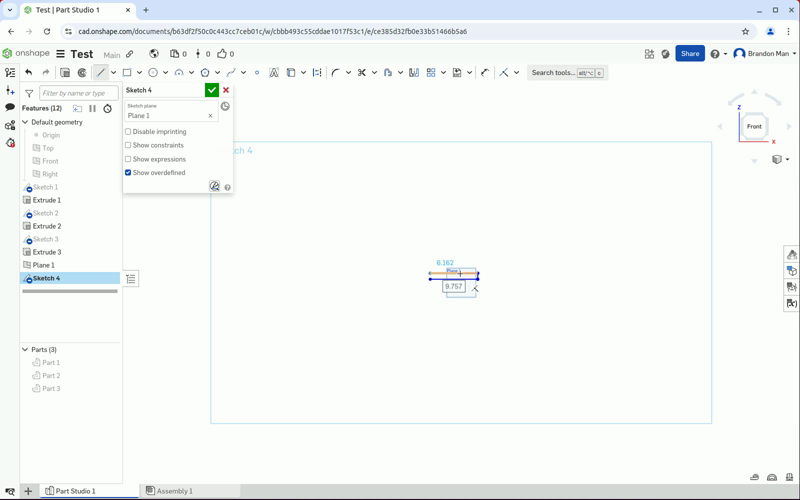
mouse_move(430, 279)
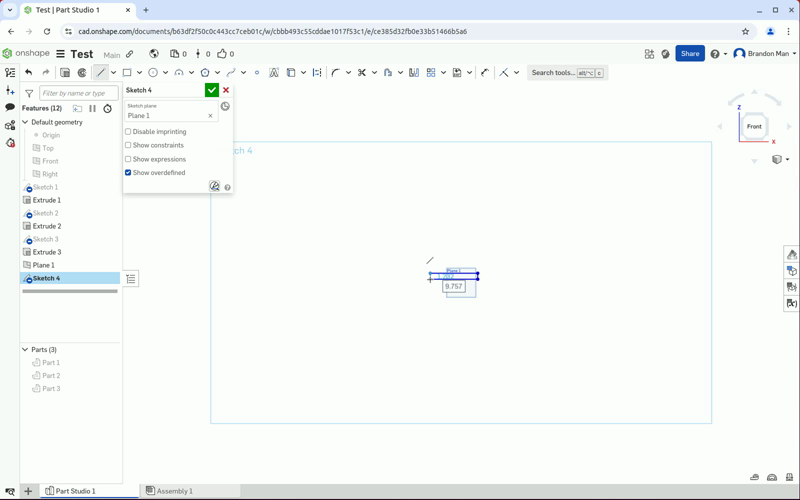
scroll(6)
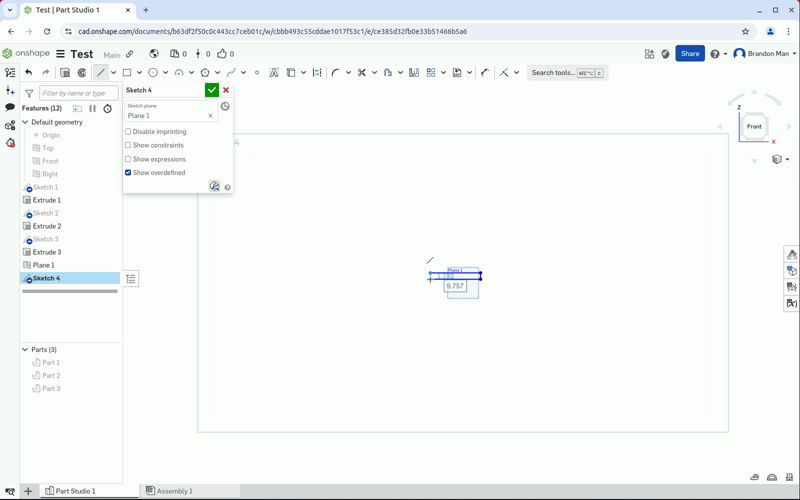
scroll(6)
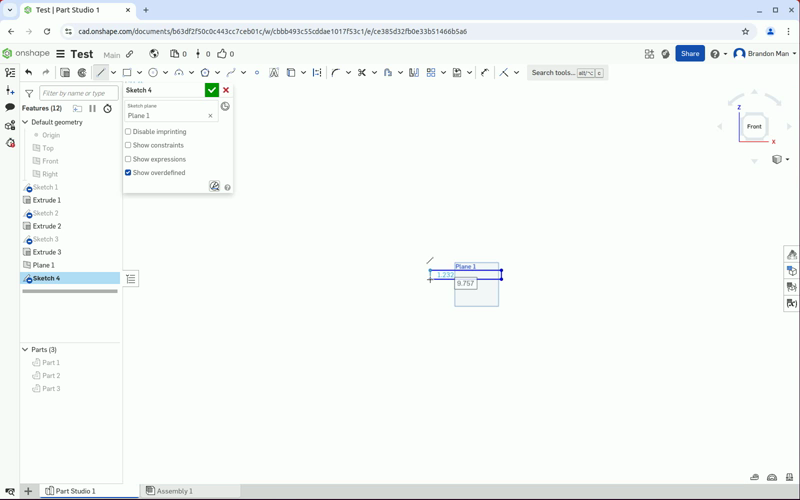
scroll(6)
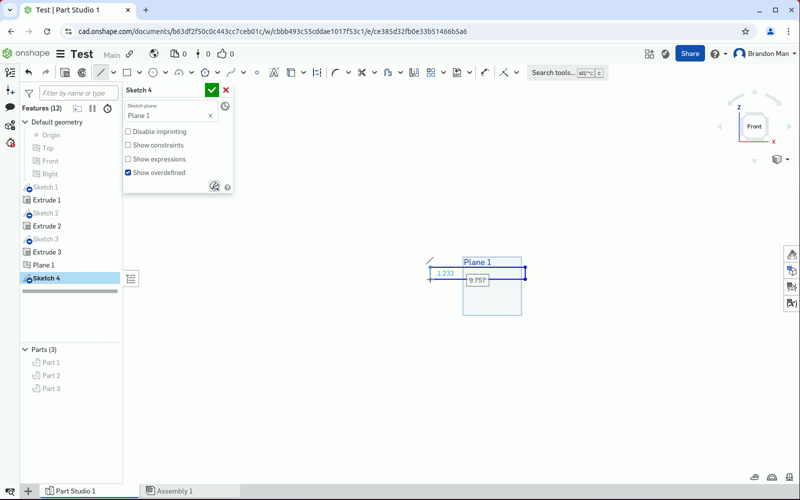
scroll(6)
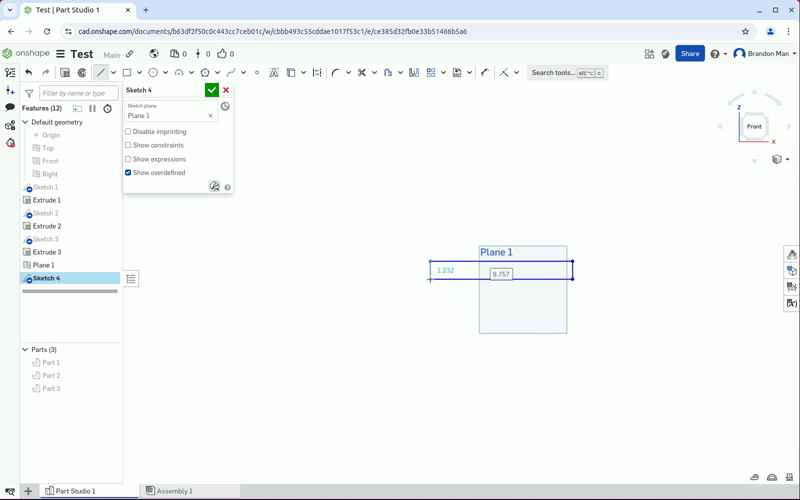
scroll(6)
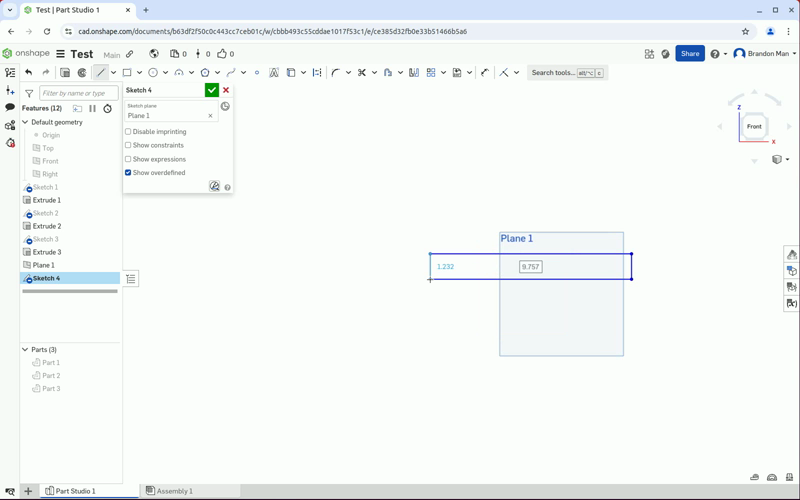
scroll(6)
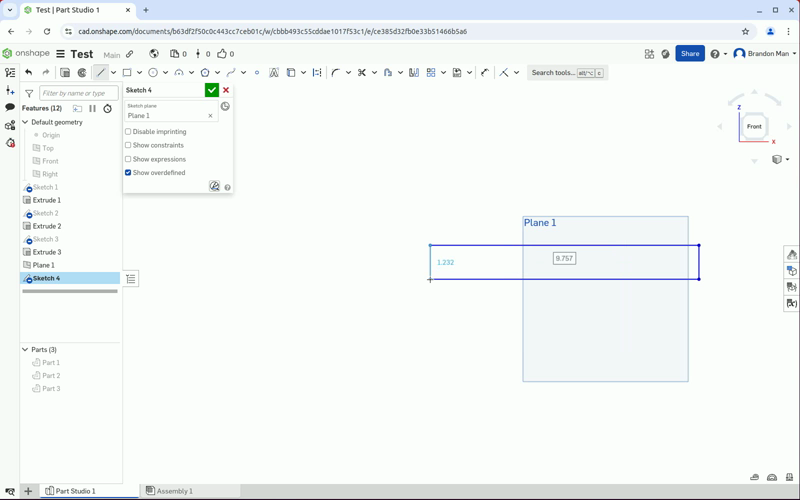
scroll(6)
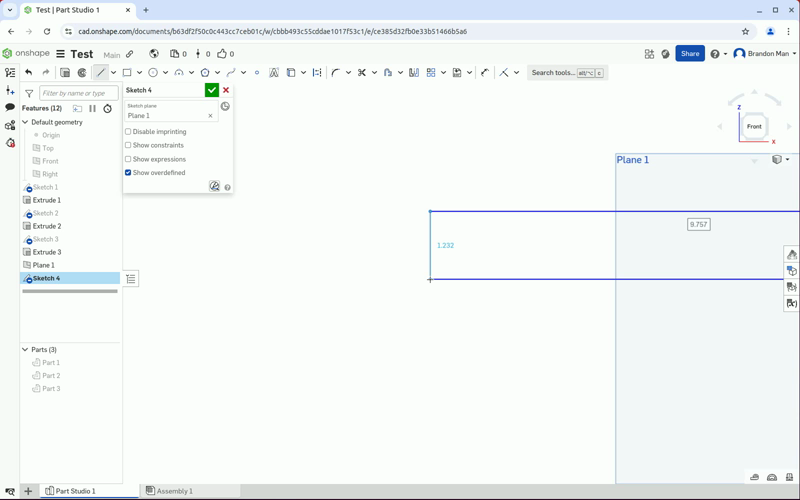
key_up(shift)
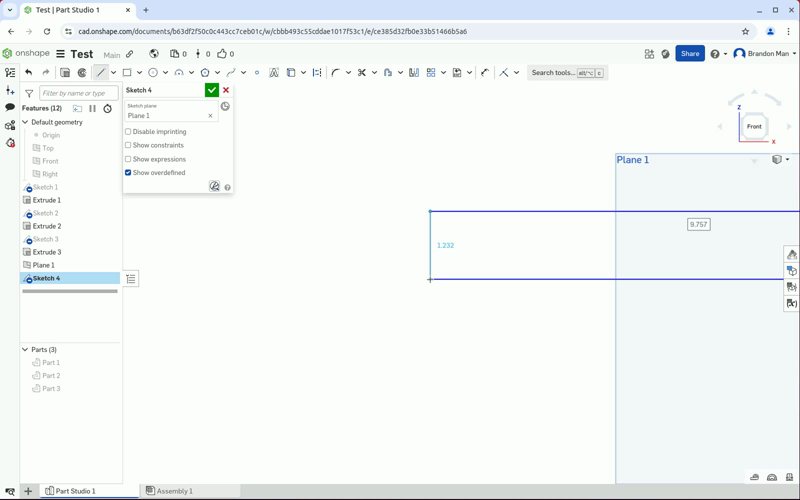
click(430, 279)
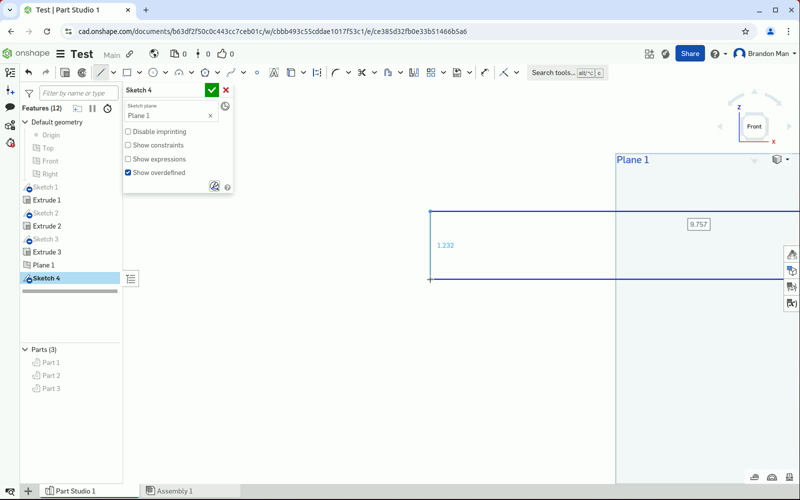
scroll(-6)
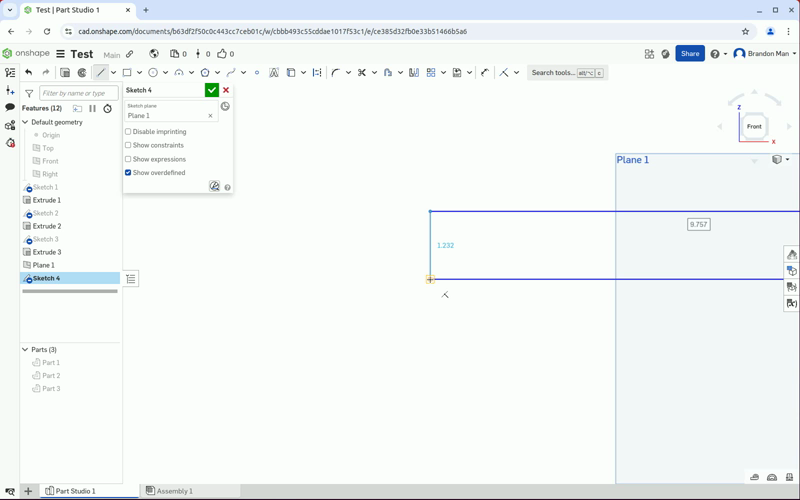
scroll(-6)
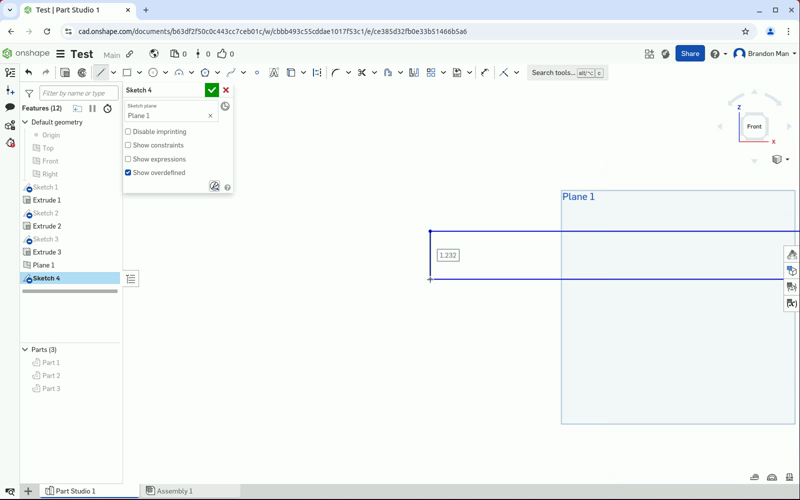
scroll(-6)
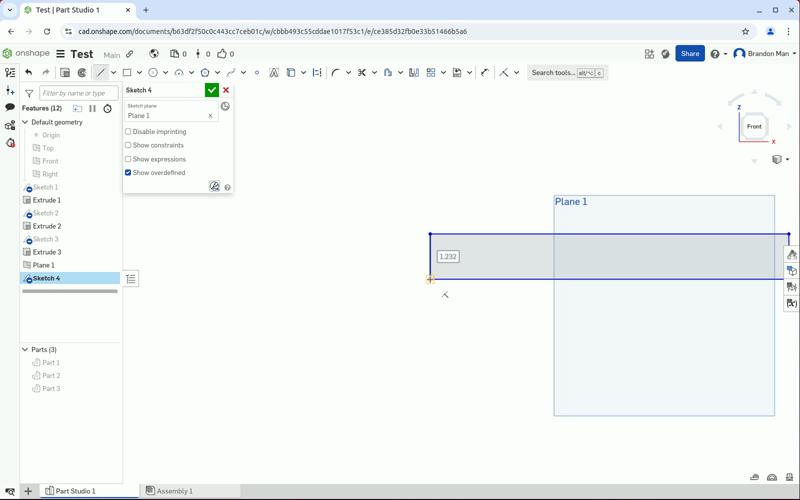
scroll(-6)
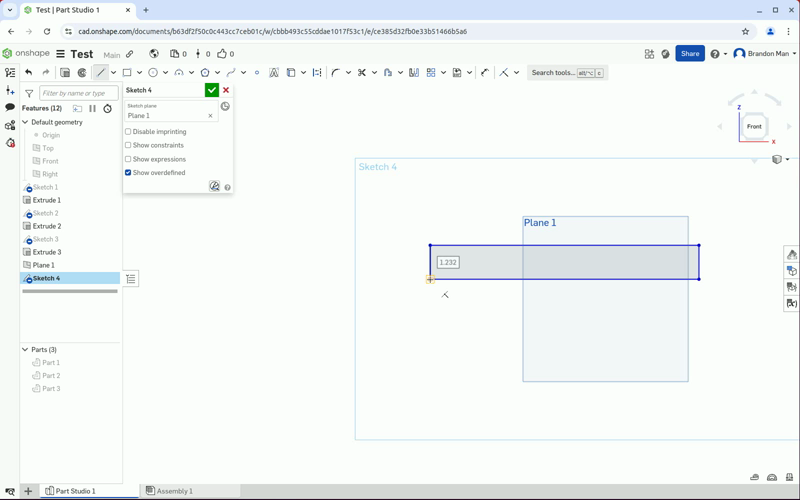
scroll(-6)
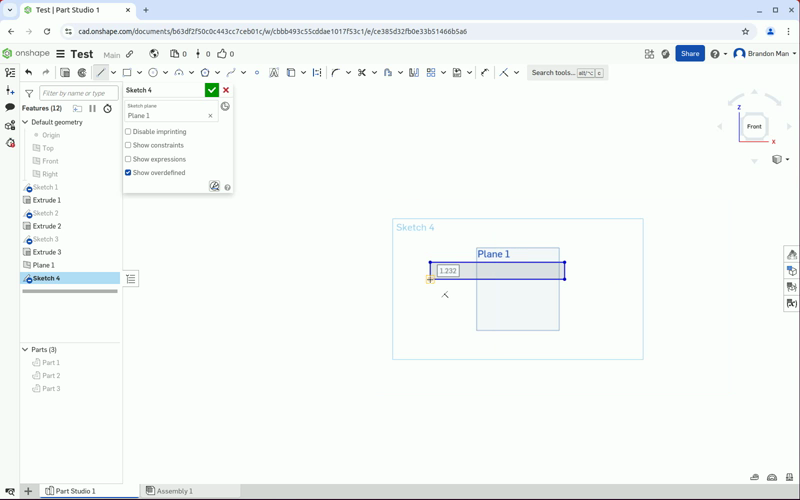
scroll(-6)
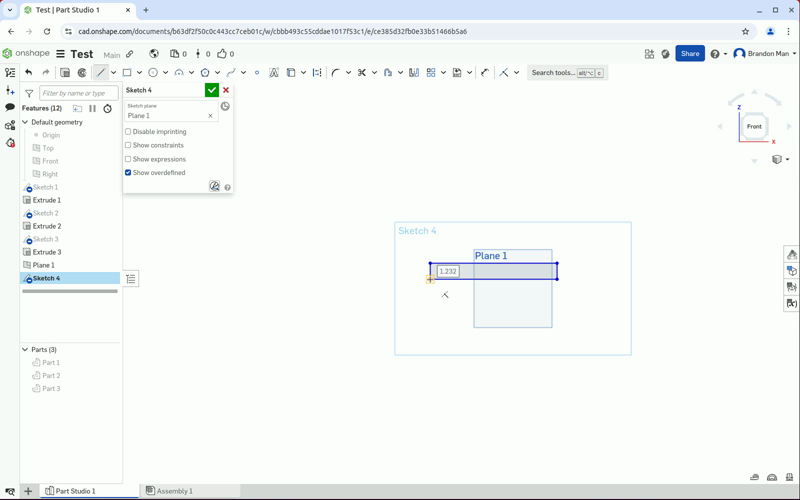
scroll(-6)
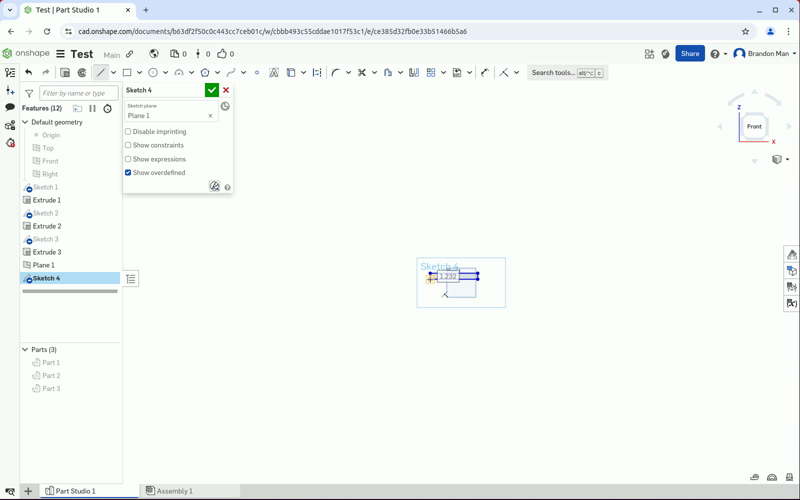
key(esc)
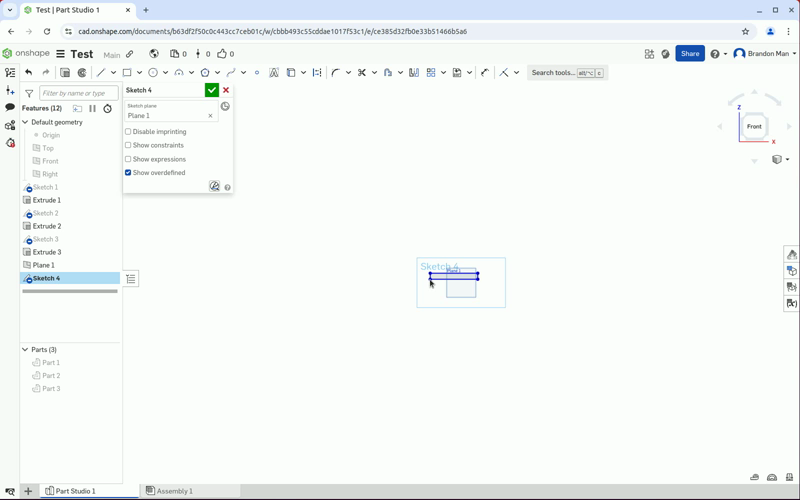
mouse_move(463, 274)
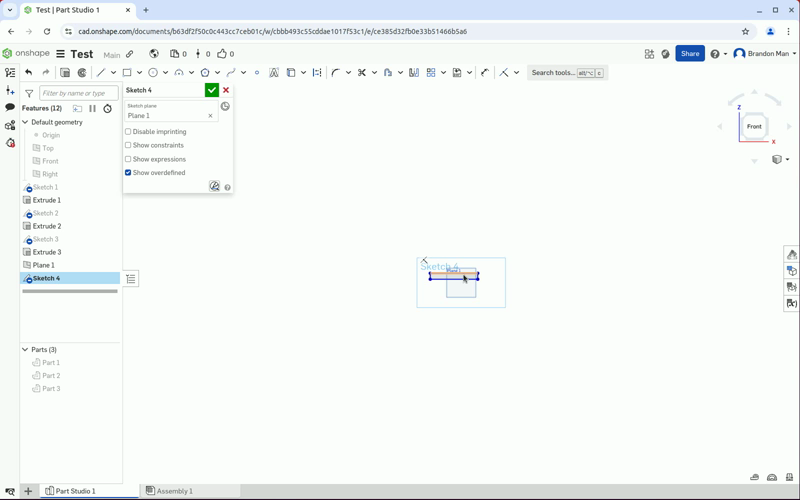
scroll(6)
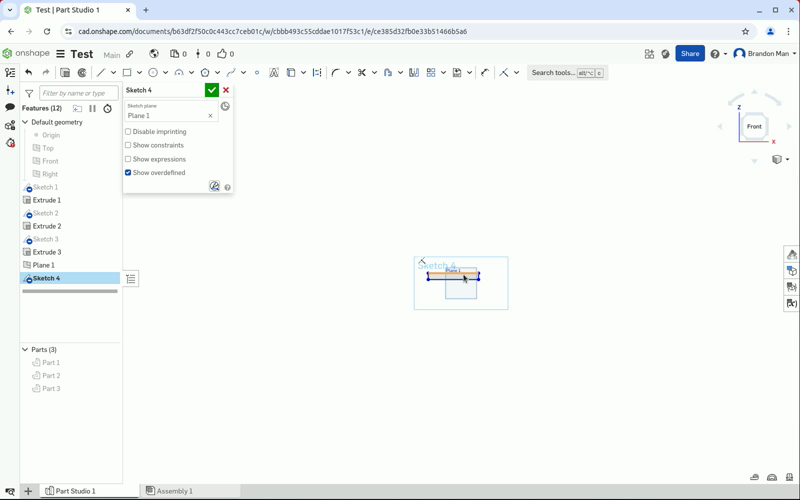
scroll(6)
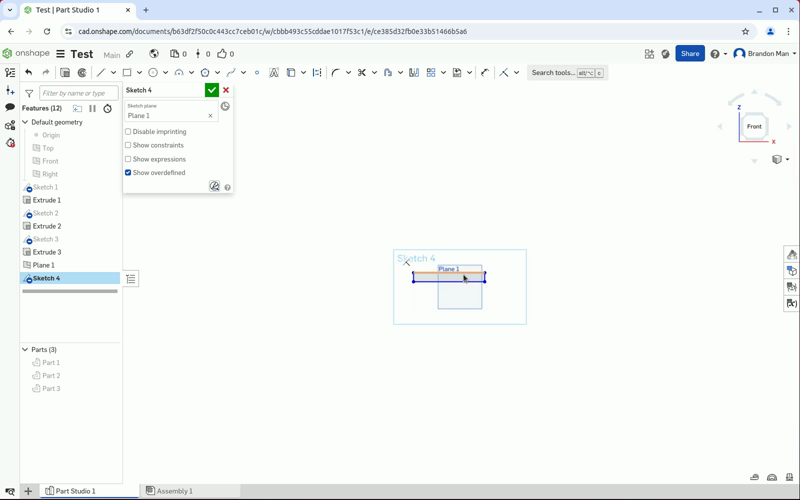
scroll(6)
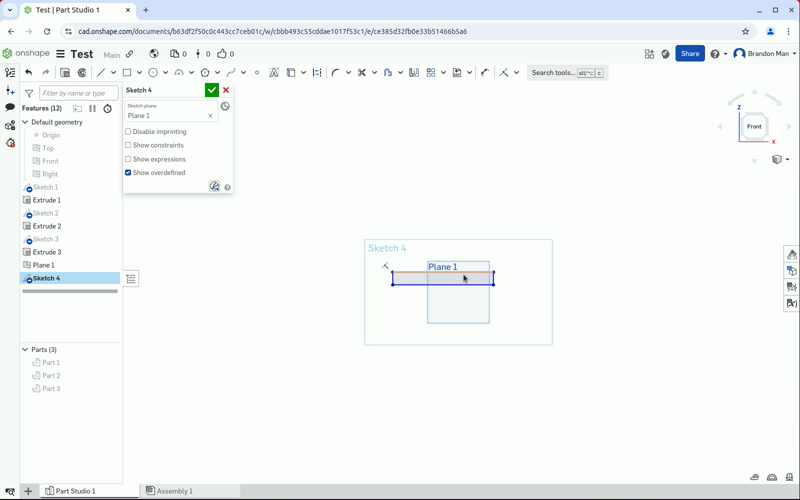
scroll(6)
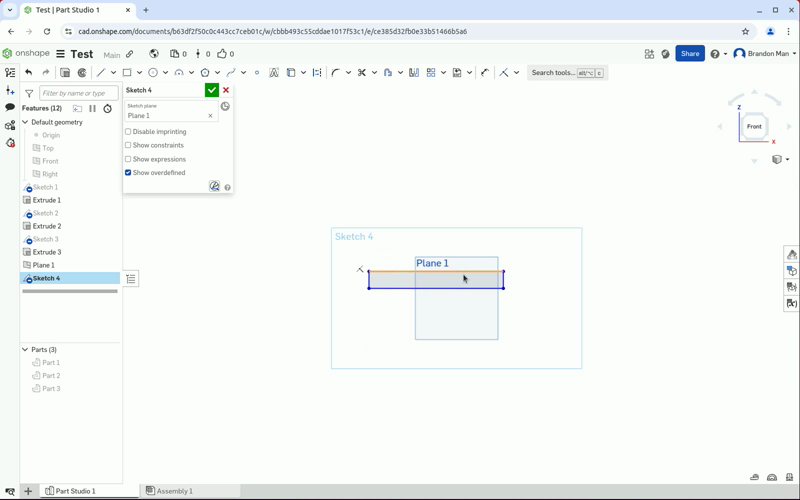
scroll(6)
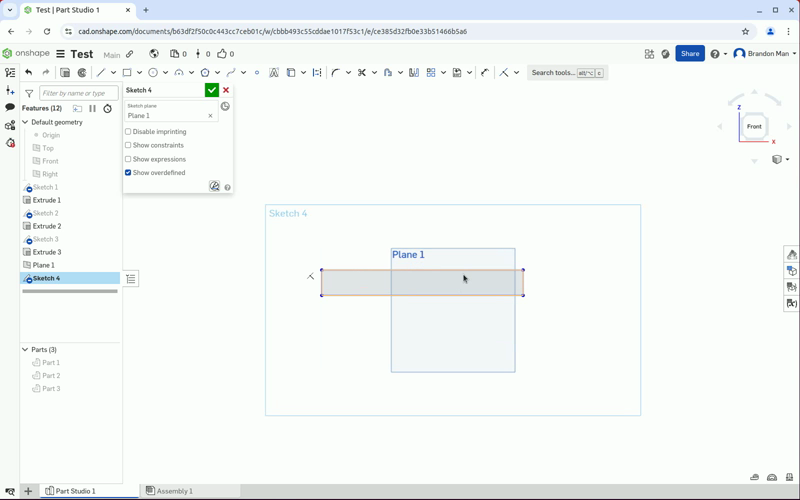
scroll(6)
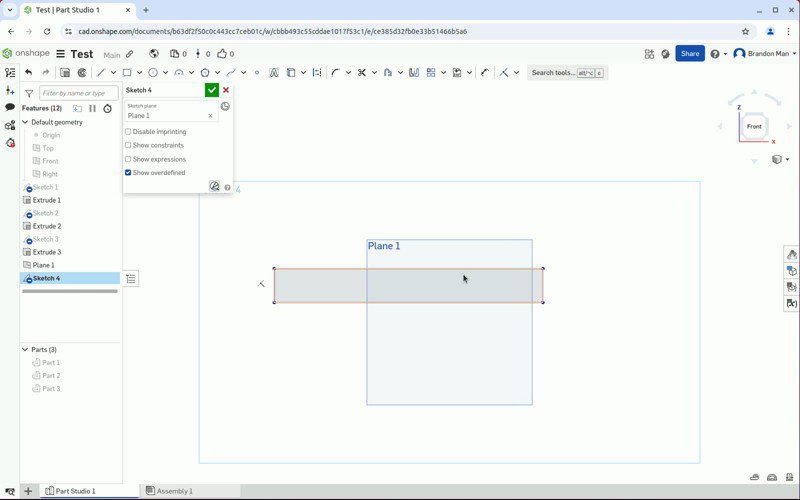
scroll(6)
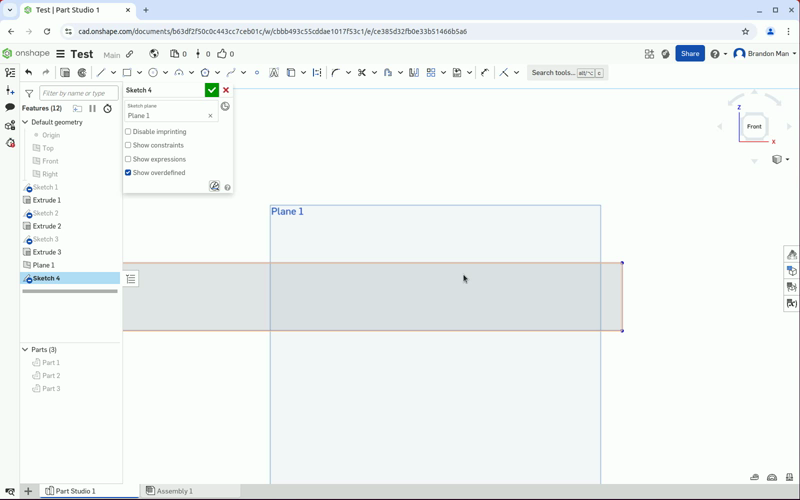
click(463, 274)
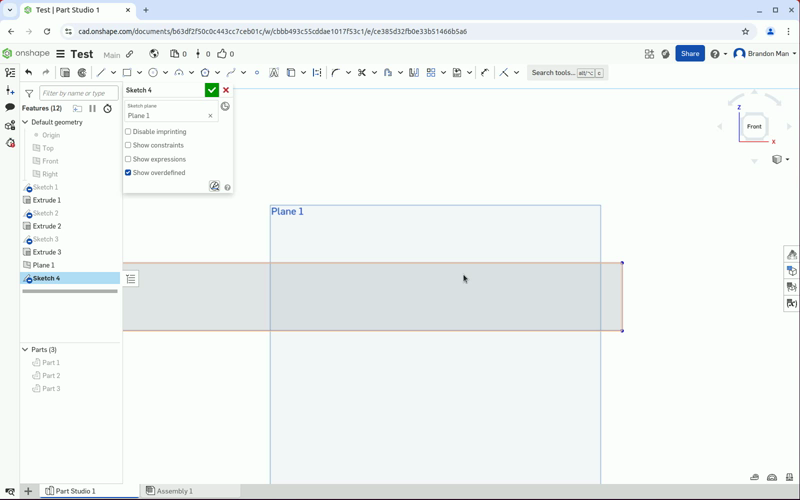
scroll(-6)
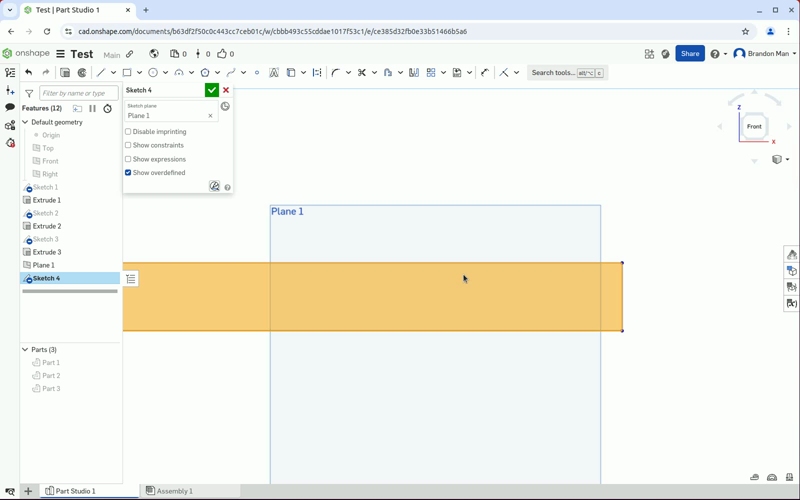
scroll(-6)
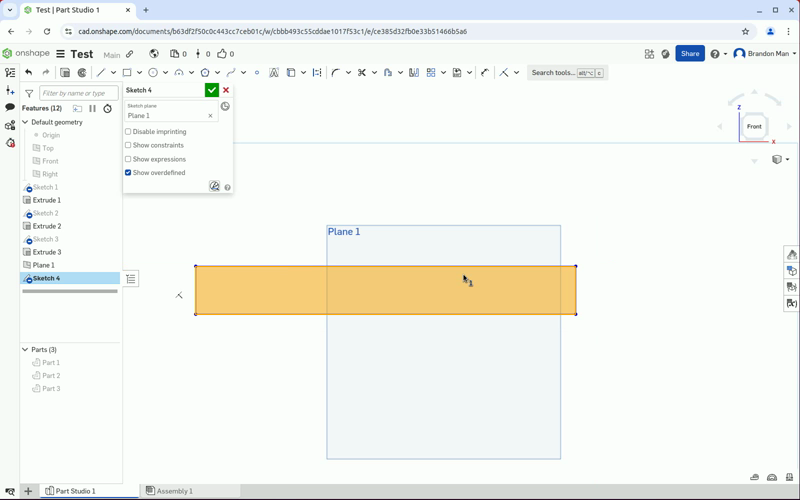
scroll(-6)
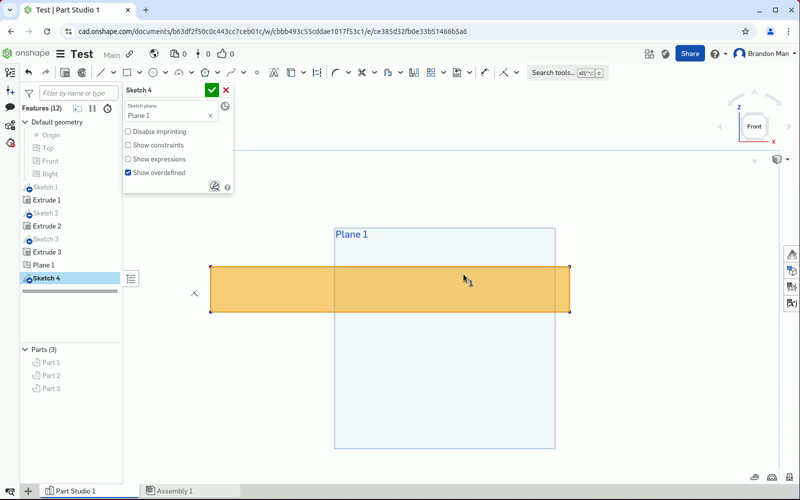
scroll(-6)
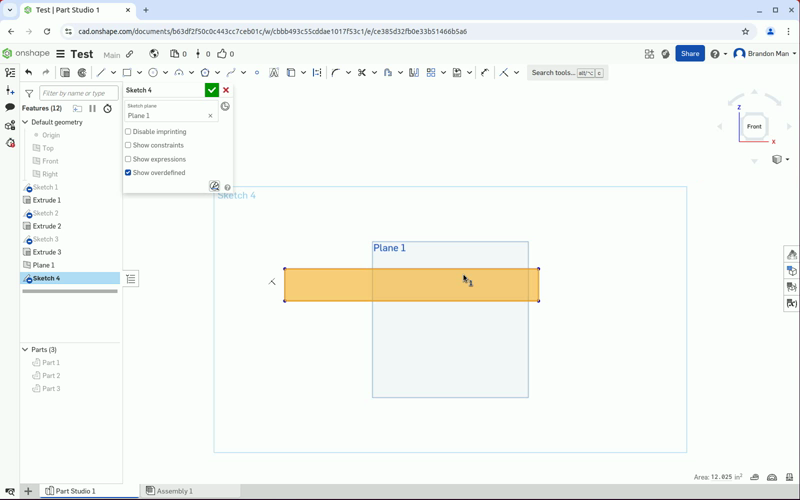
scroll(-6)
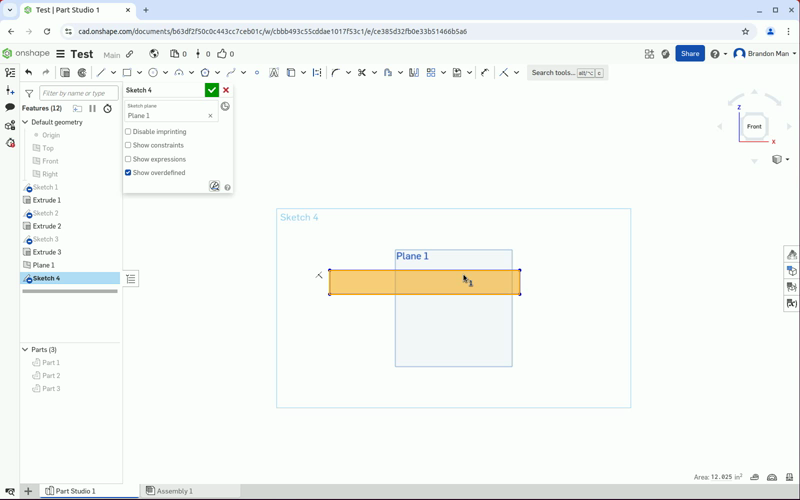
scroll(-6)
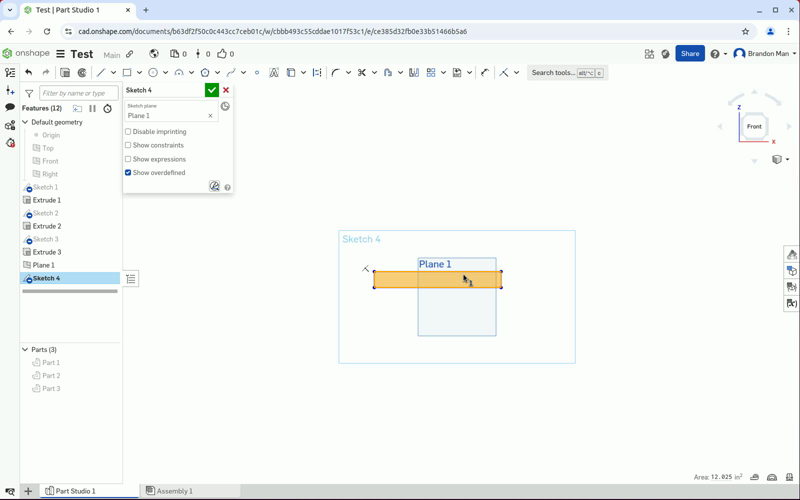
scroll(-6)
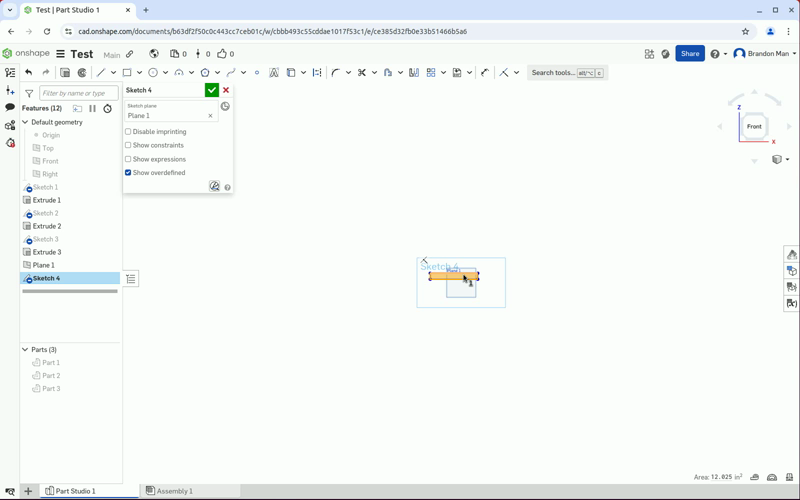
mouse_move(73, 352)
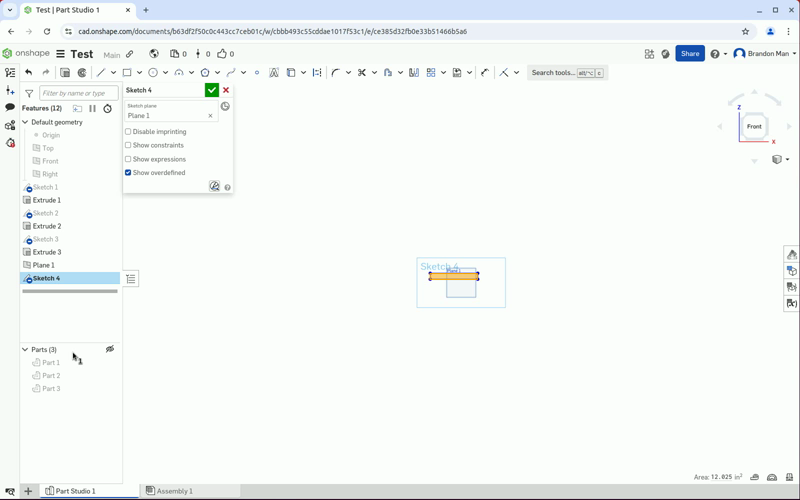
key(shift+y)
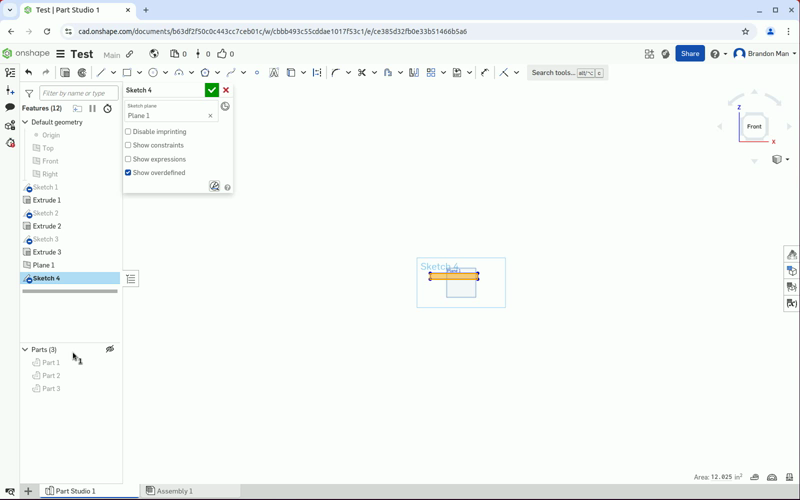
key(shift+e)
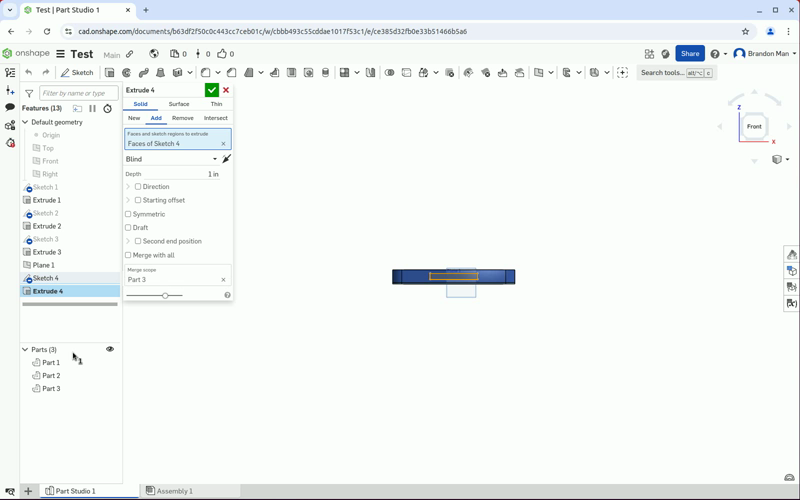
mouse_move(143, 106)
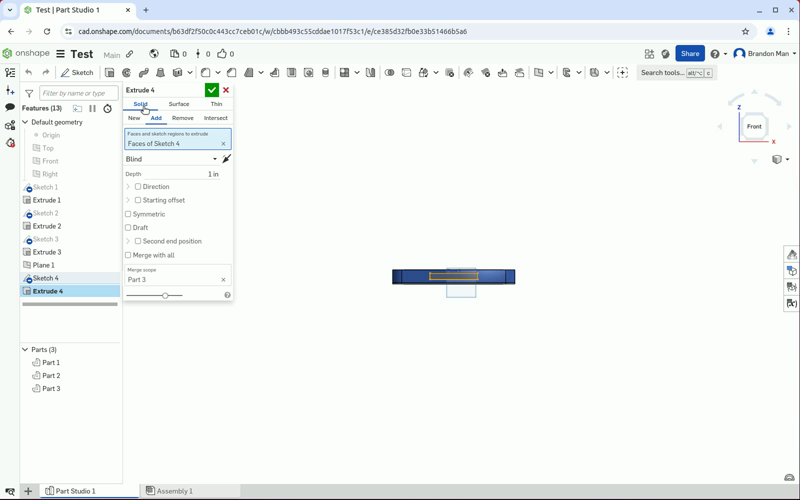
click(143, 106)
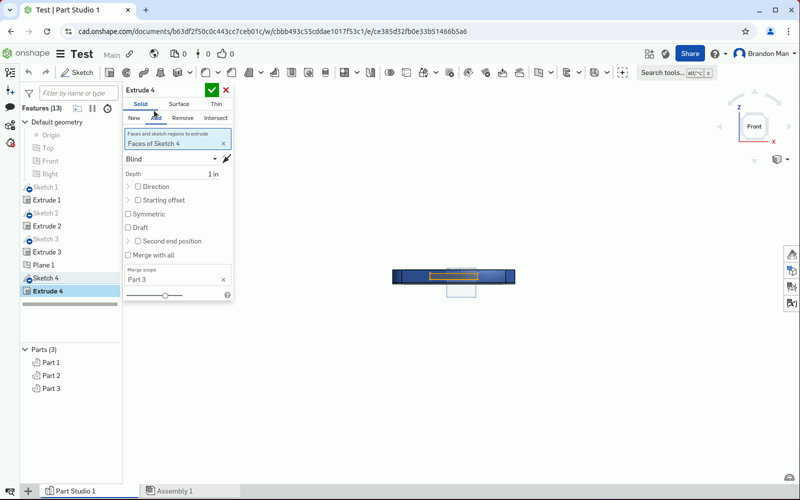
mouse_move(186, 120)
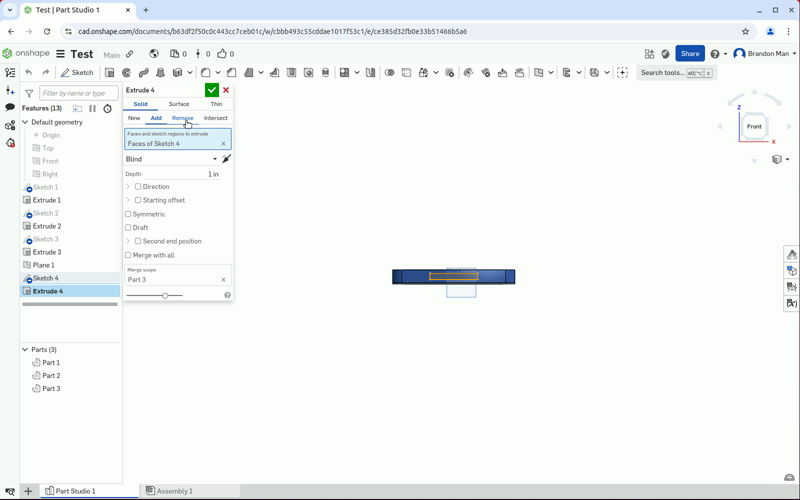
click(186, 120)
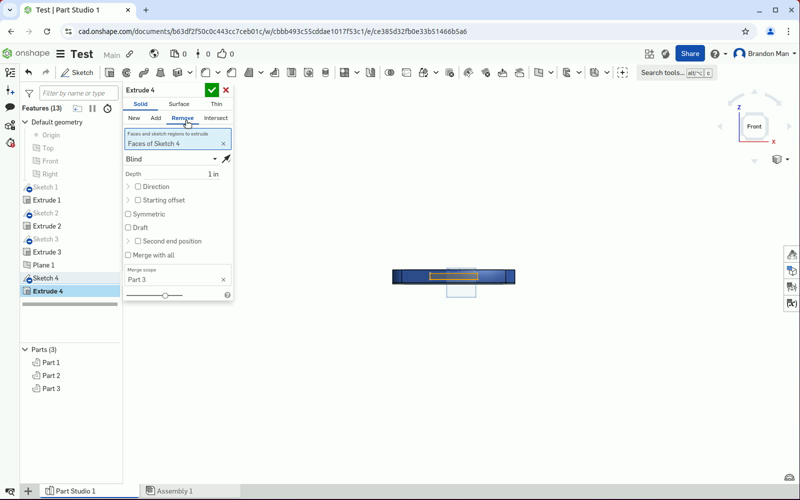
key(tab, 4)
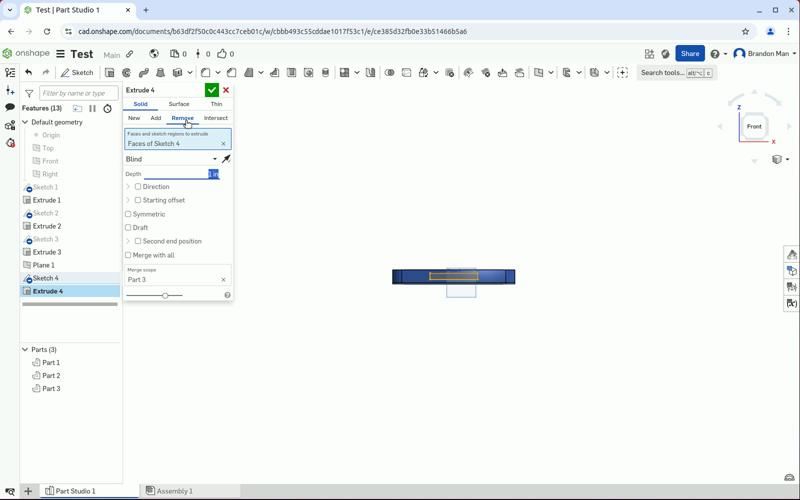
text(7.703)
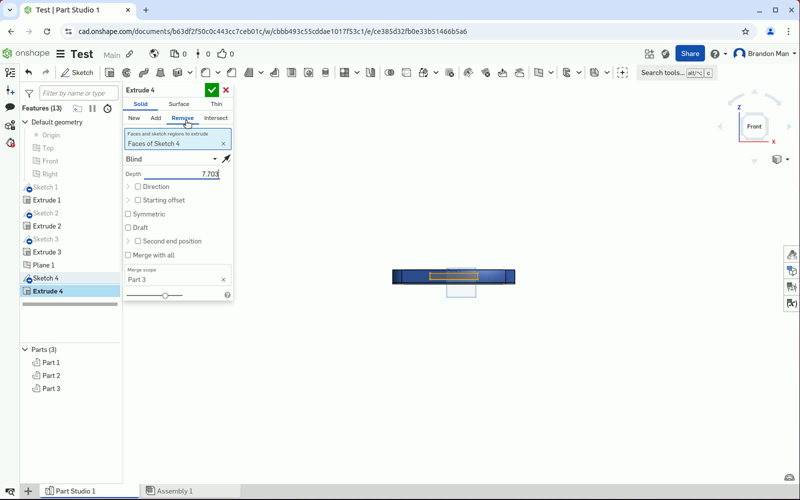
key(tab, 6)
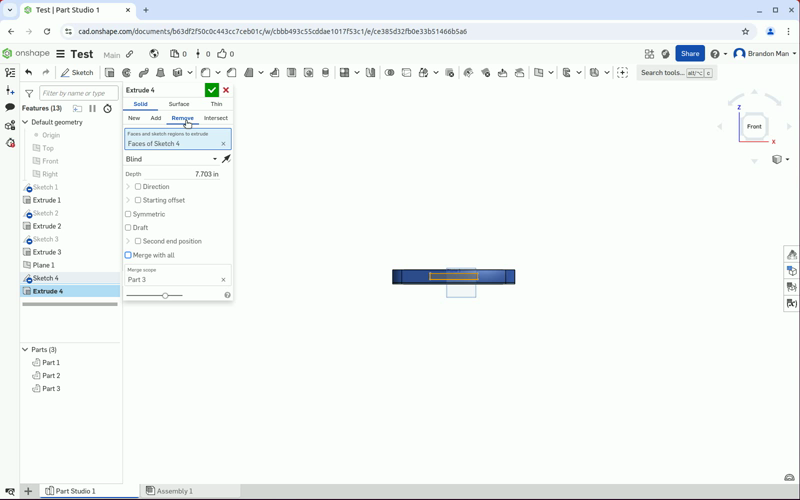
key(space)
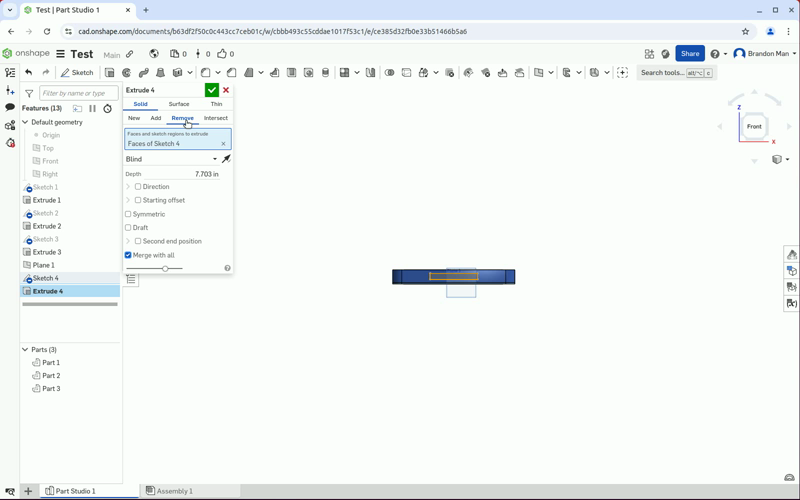
key(enter)
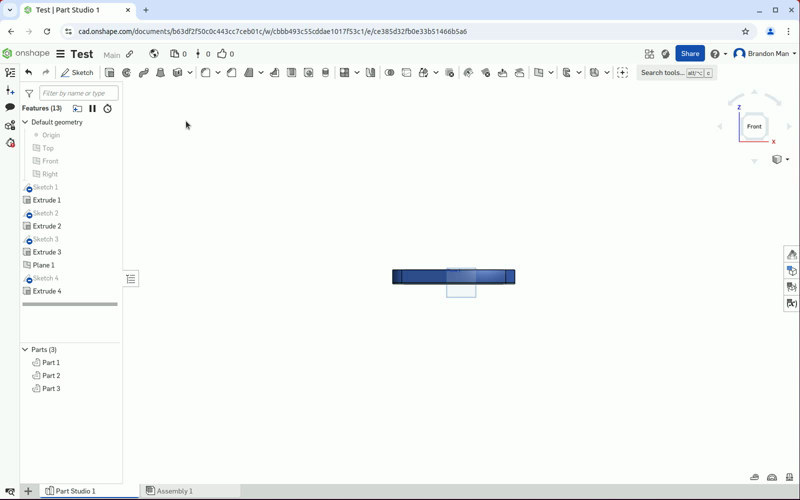
key(shift+h)
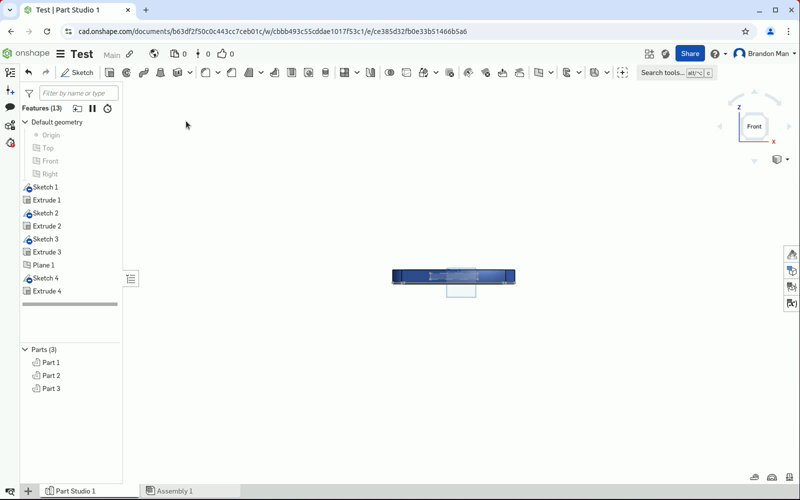
key(shift+h)
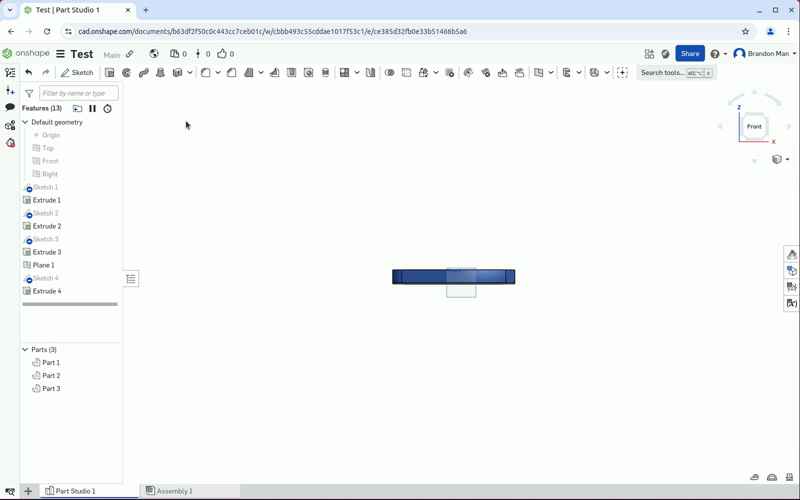
mouse_move(73, 189)
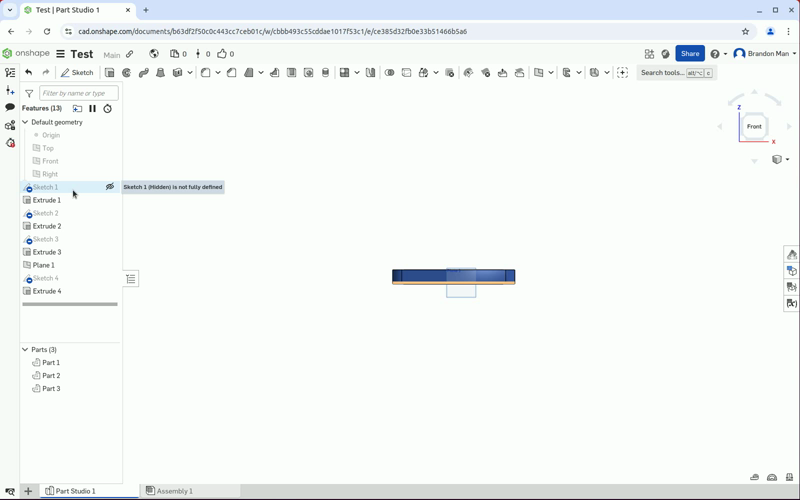
click(73, 189)
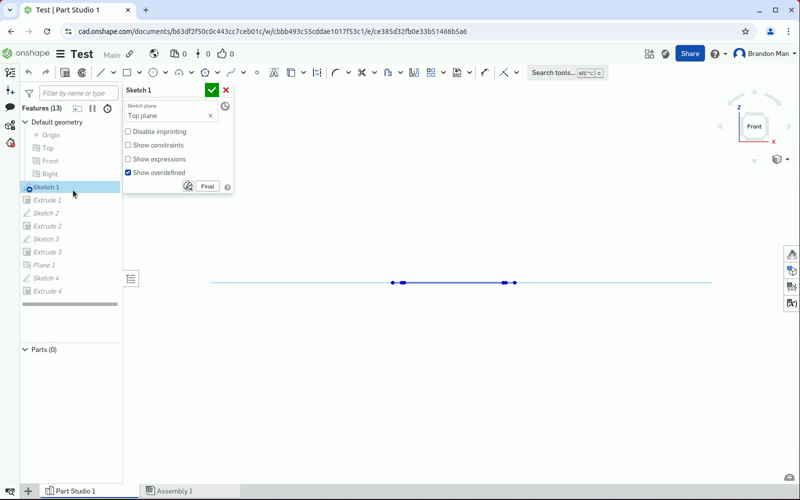
mouse_move(229, 92)
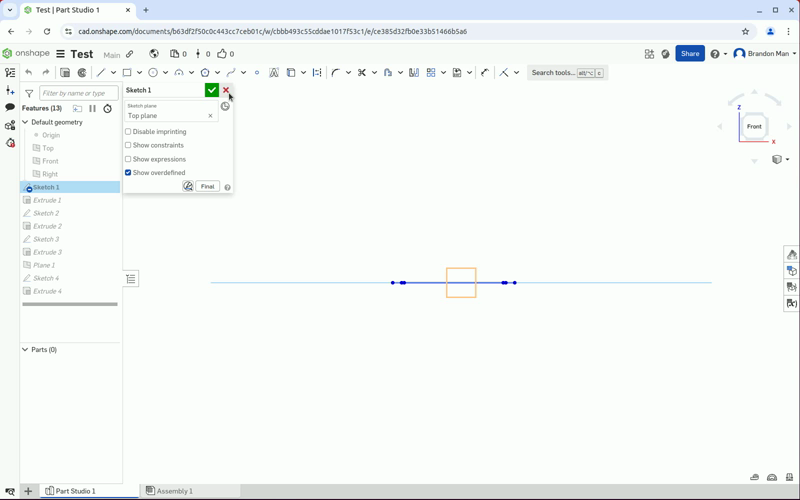
click(229, 92)
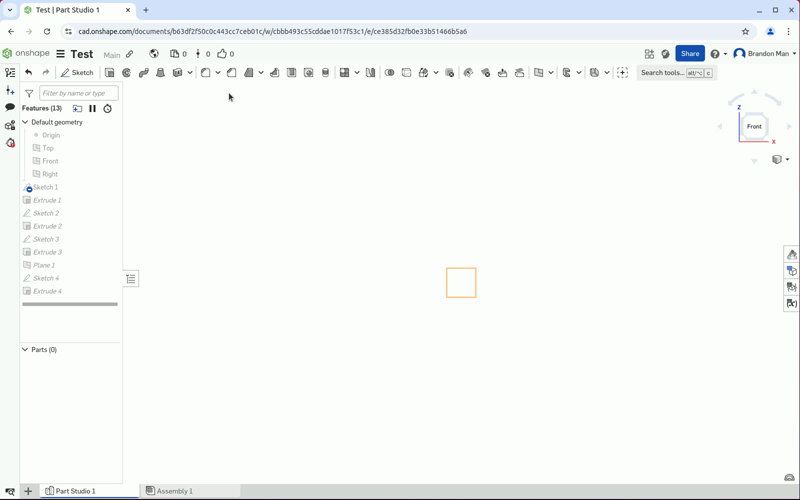
key(shift+s)
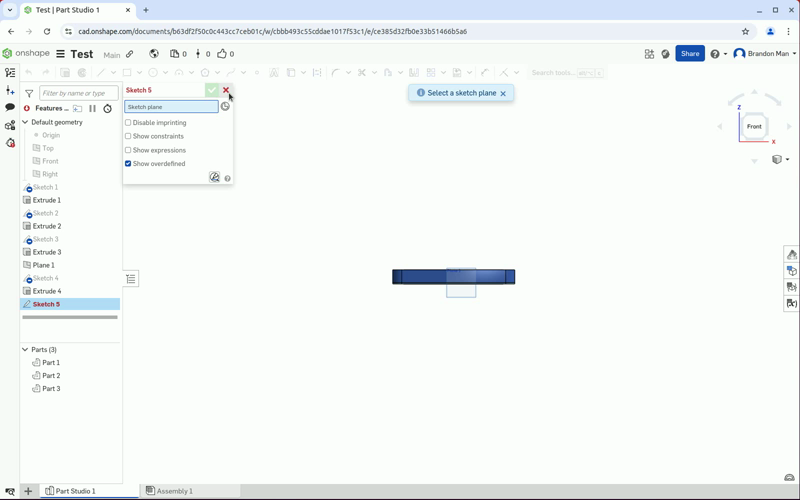
mouse_move(73, 267)
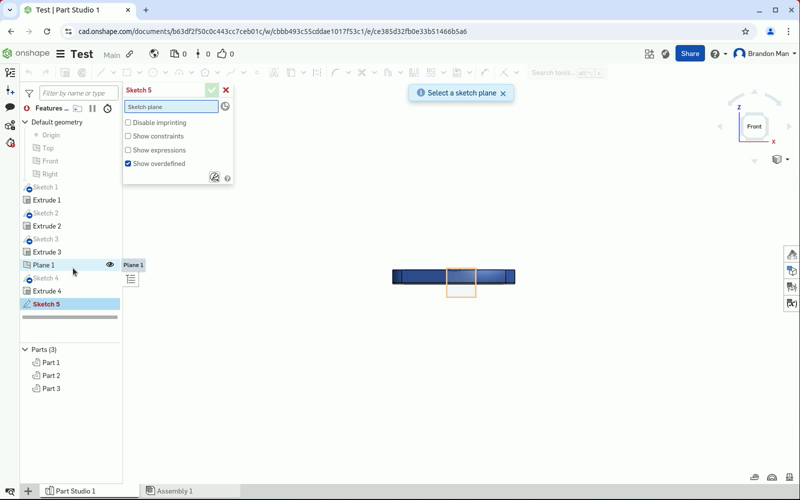
click(73, 267)
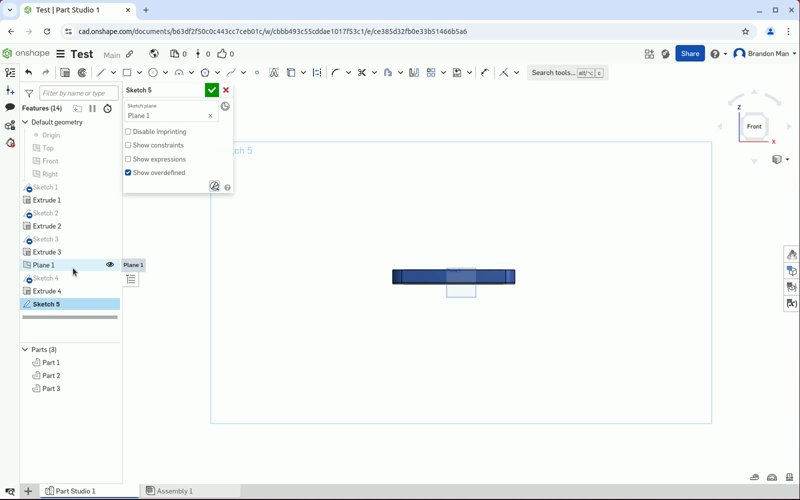
mouse_move(73, 352)
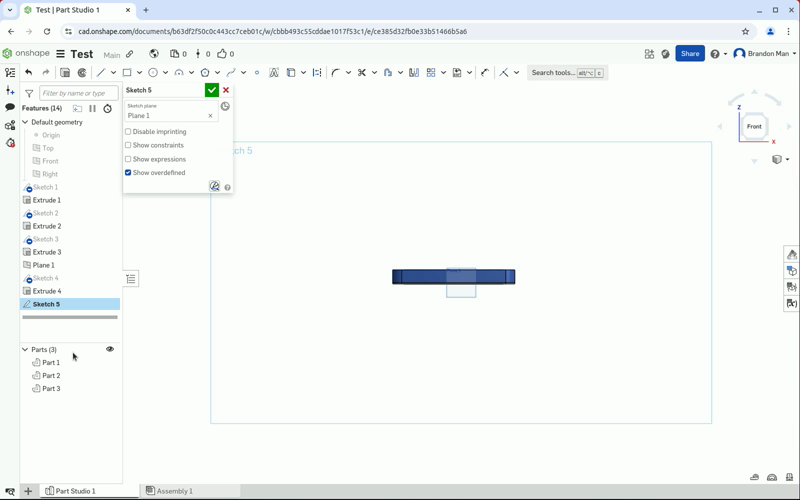
key(y)
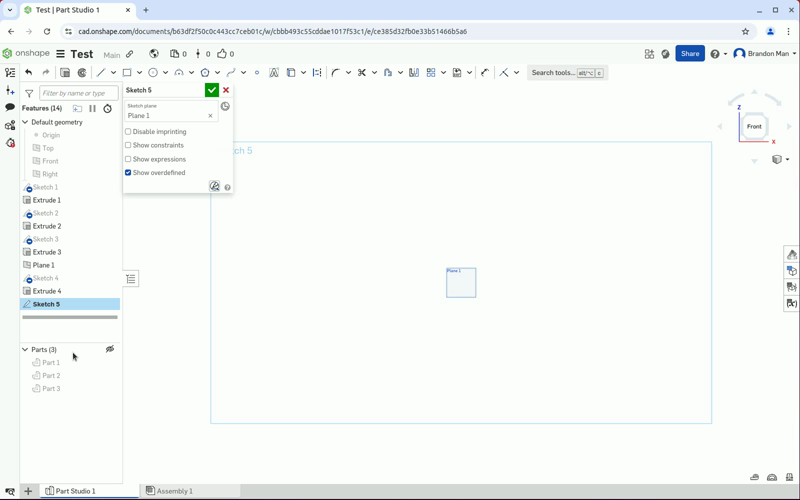
key(l)
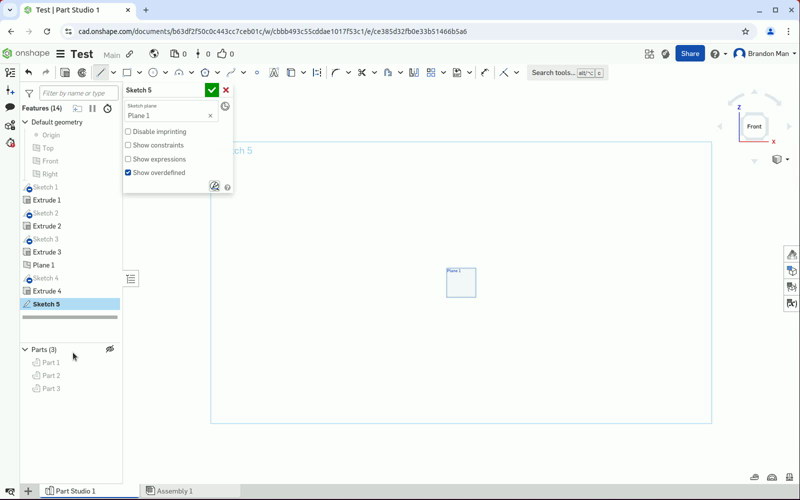
key_down(shift)
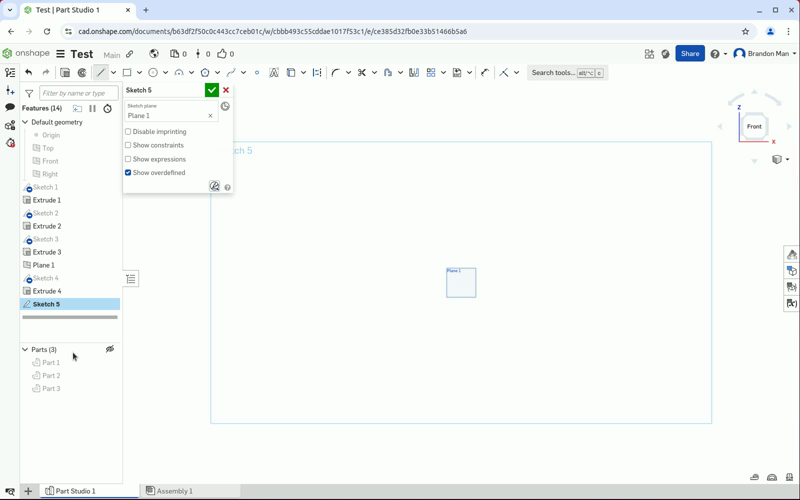
mouse_move(404, 280)
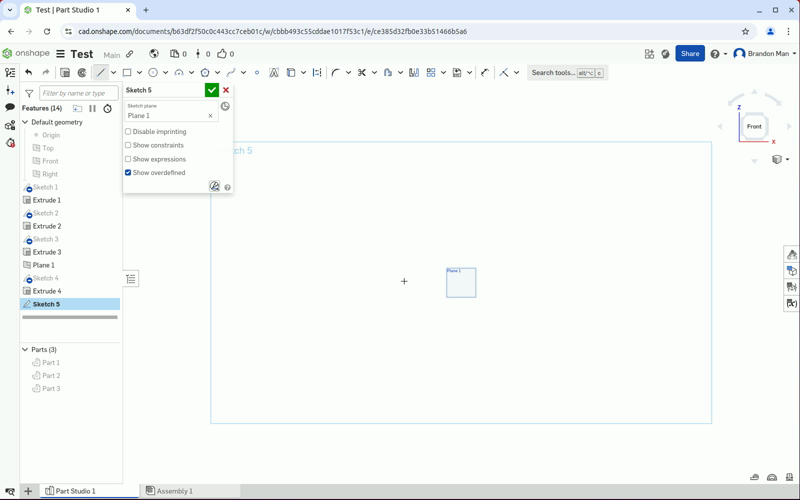
click(404, 280)
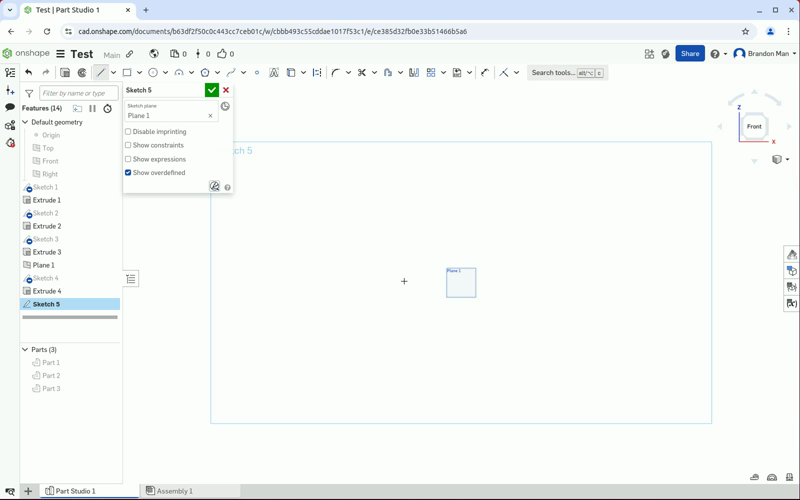
key_up(shift)
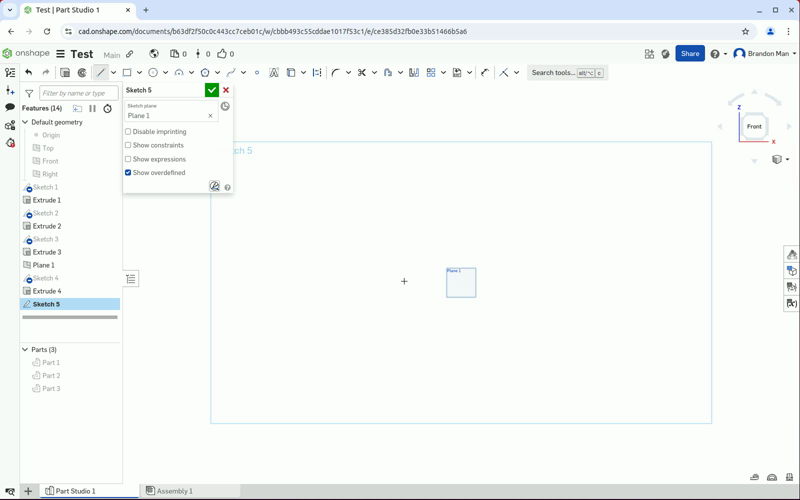
key_down(shift)
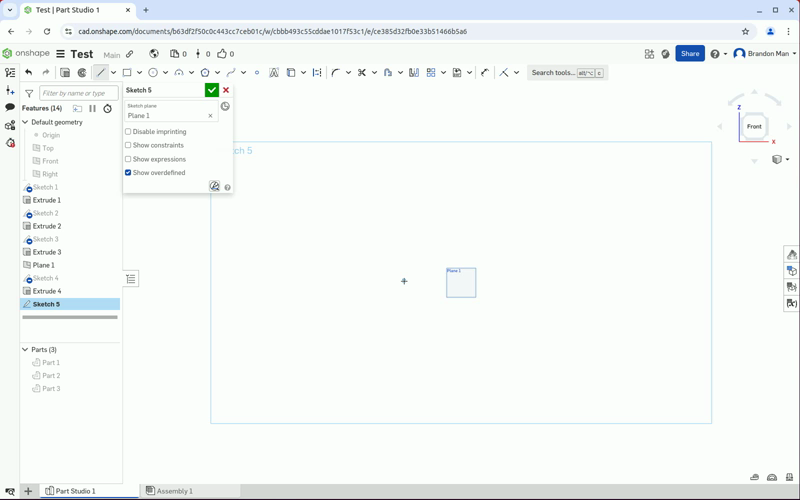
mouse_move(434, 280)
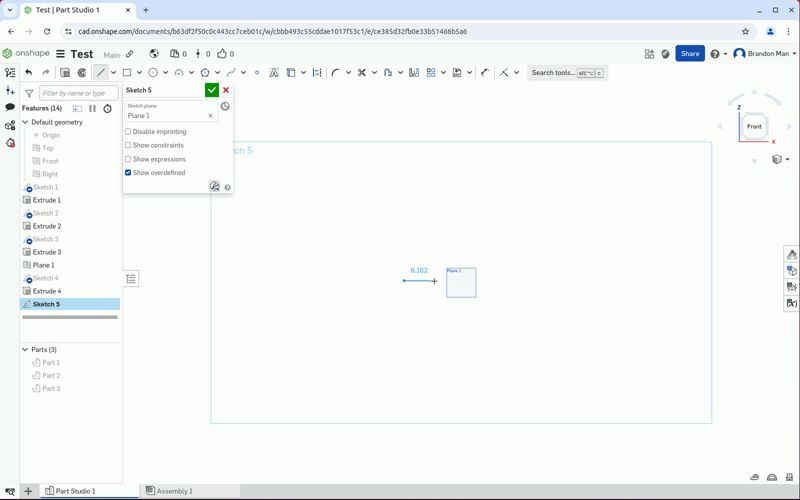
mouse_move(425, 280)
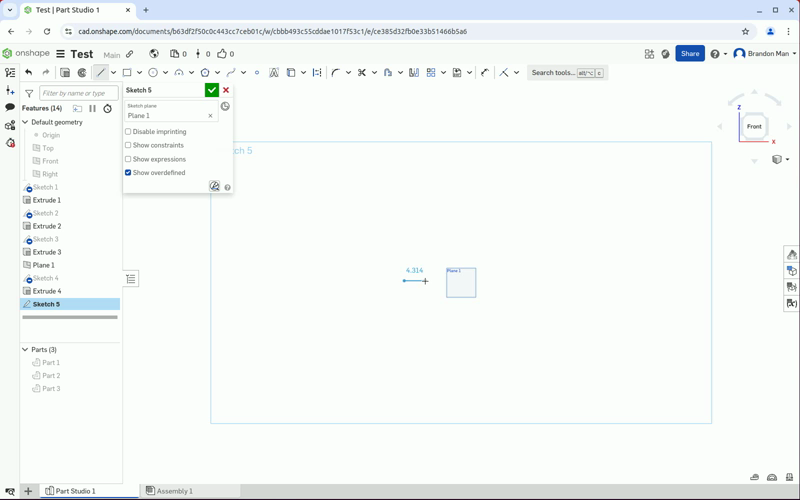
click(425, 280)
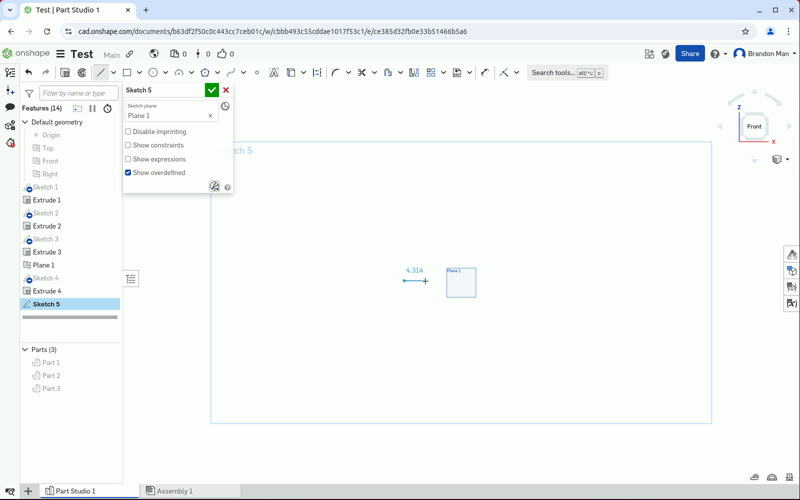
key_up(shift)
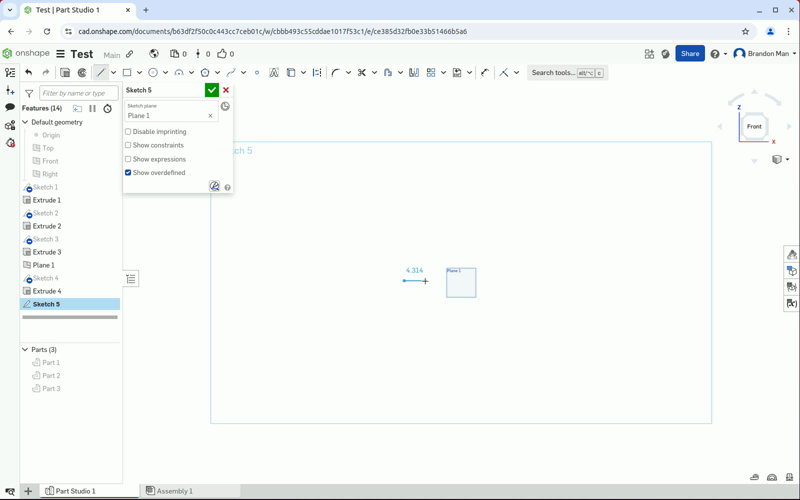
key_down(shift)
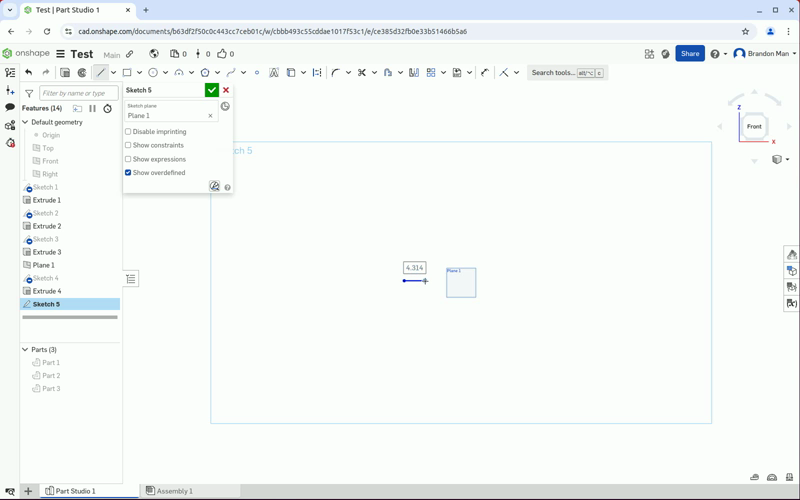
mouse_move(455, 280)
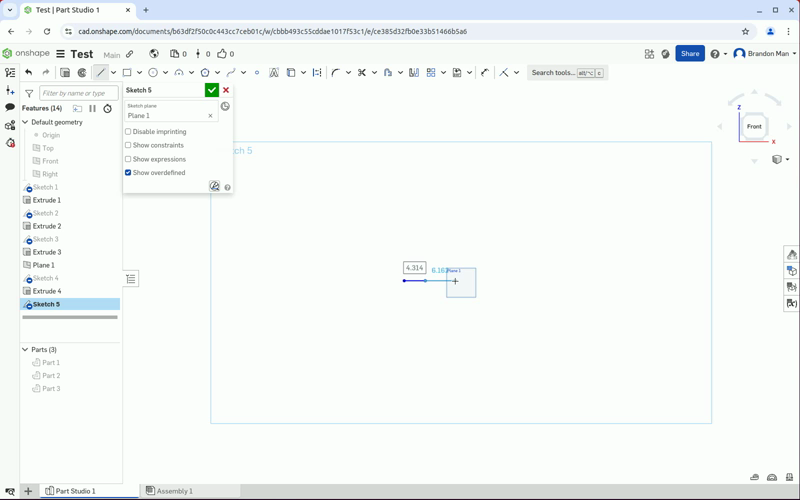
mouse_move(425, 274)
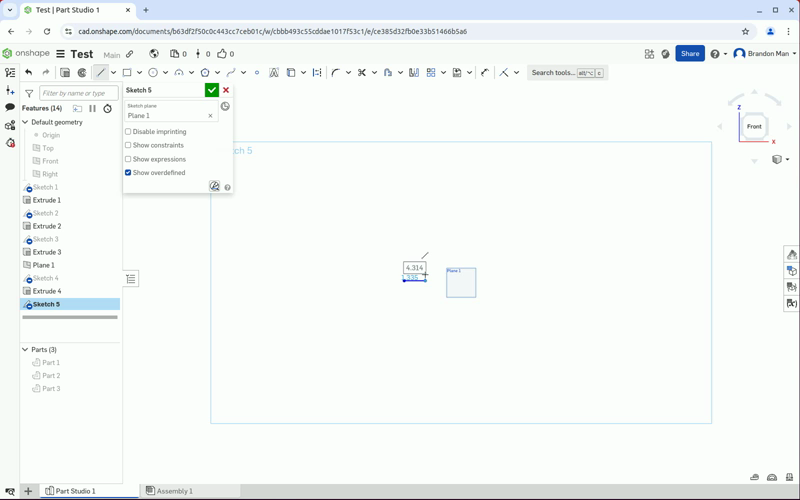
scroll(6)
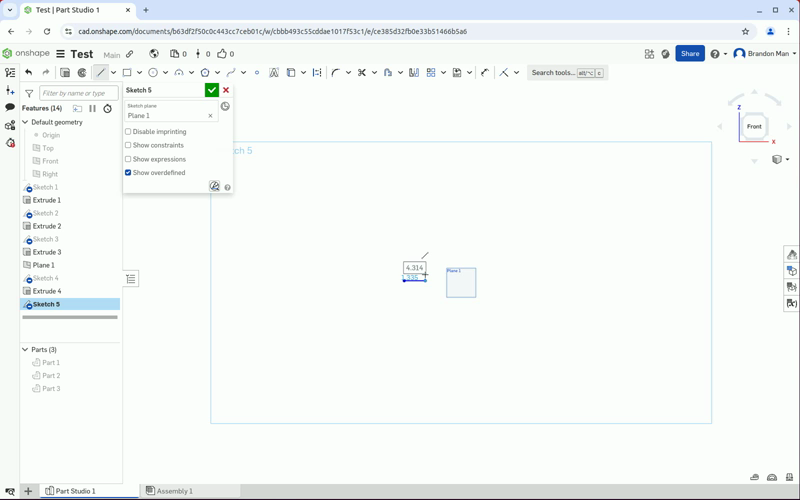
scroll(6)
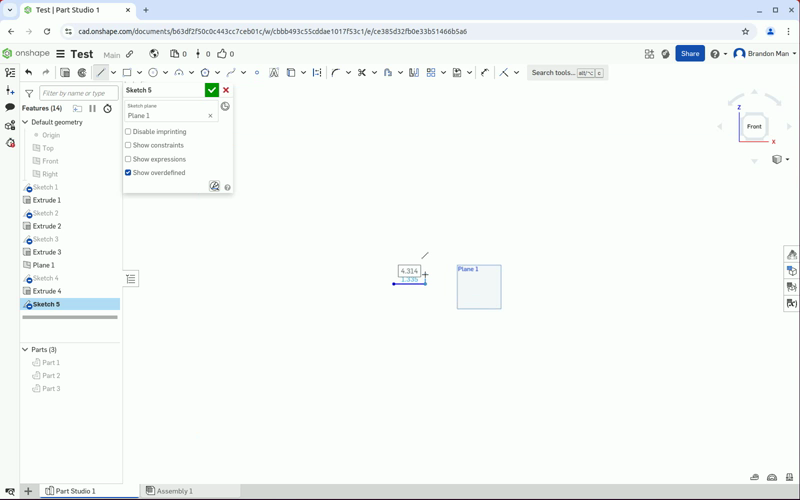
scroll(6)
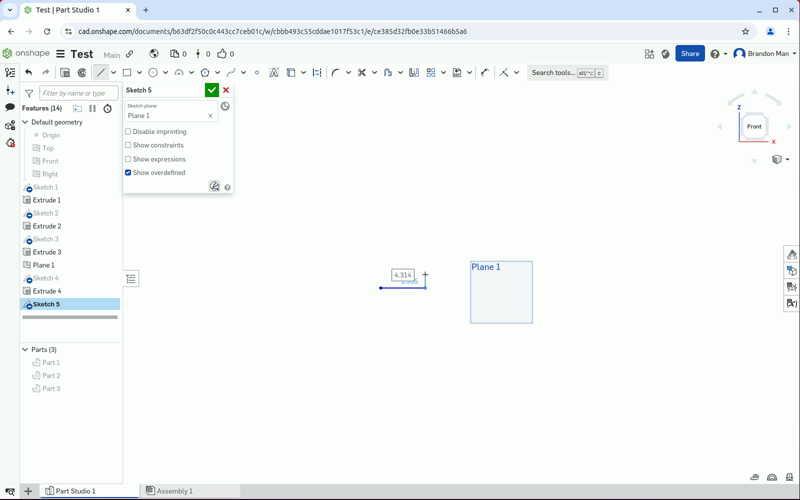
scroll(6)
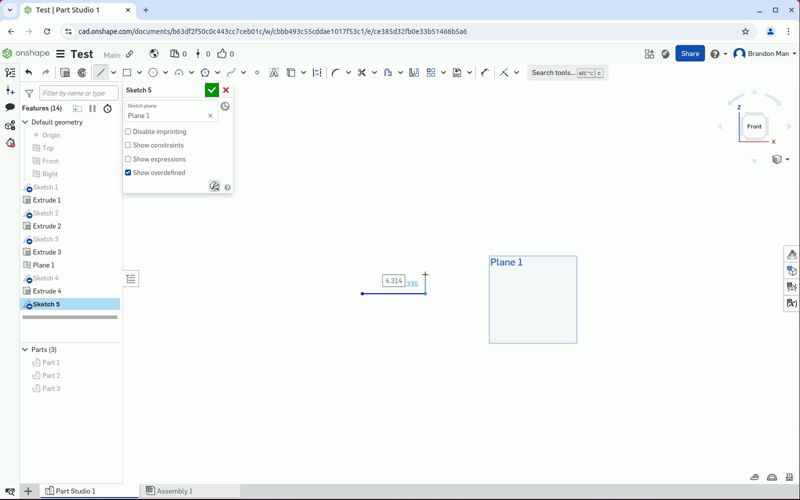
scroll(6)
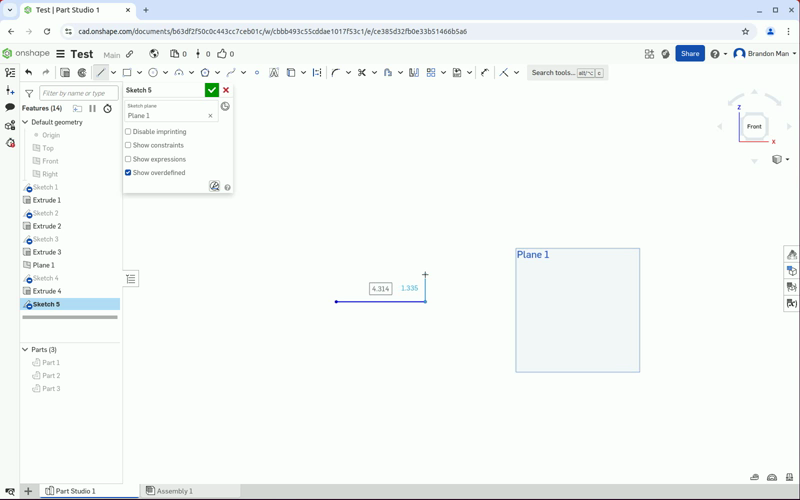
scroll(6)
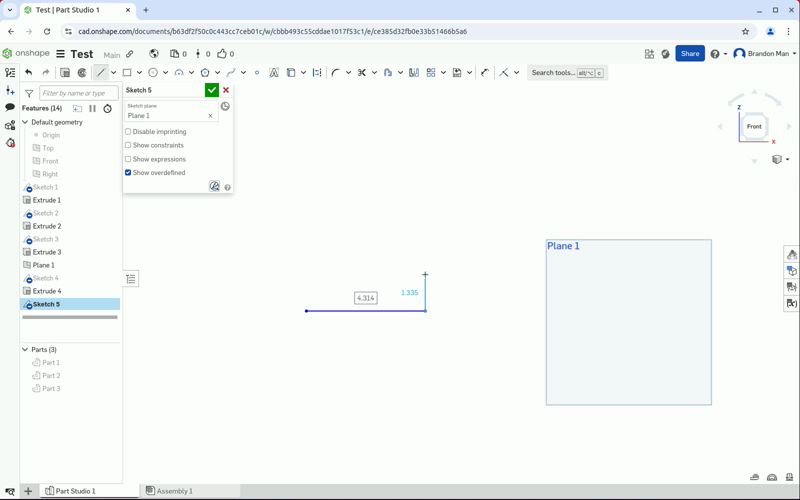
scroll(6)
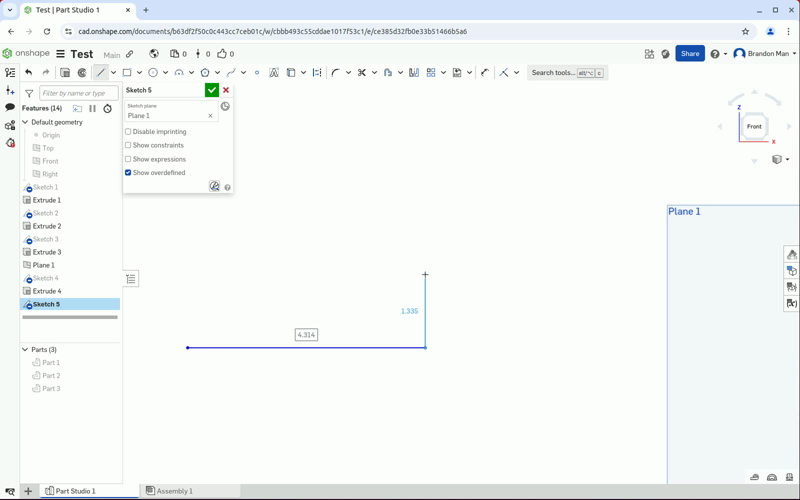
click(425, 274)
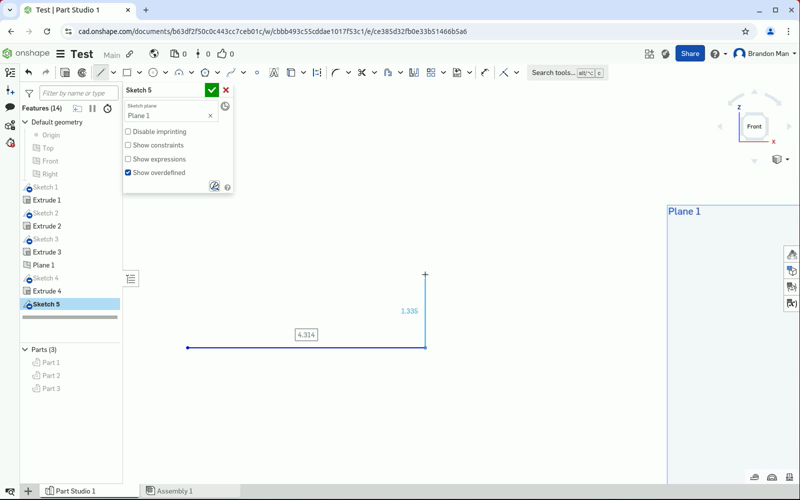
scroll(-6)
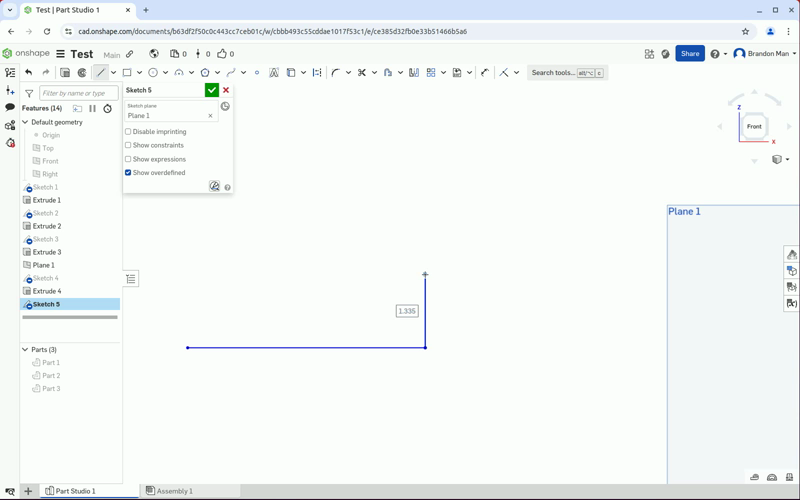
scroll(-6)
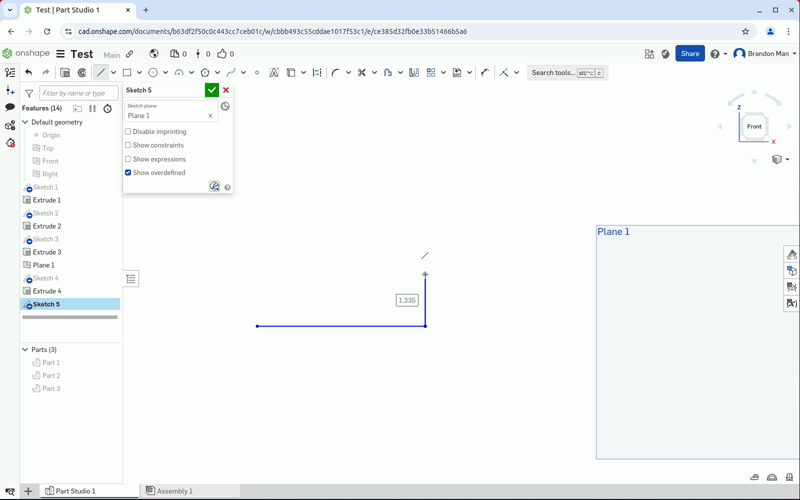
scroll(-6)
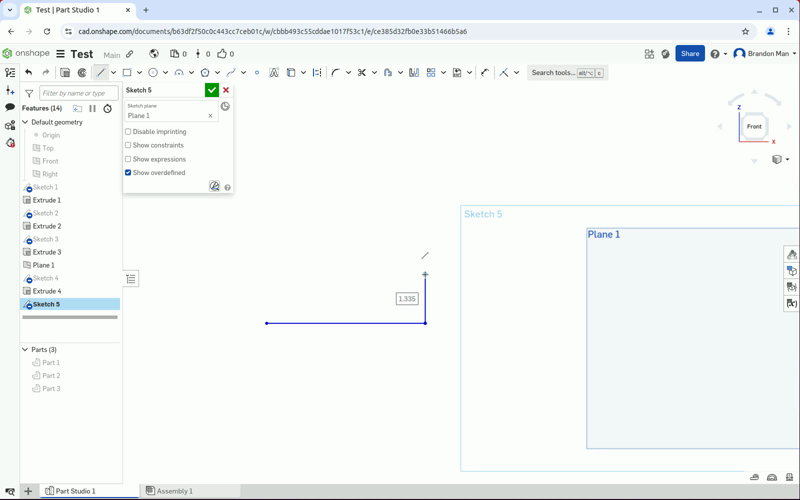
scroll(-6)
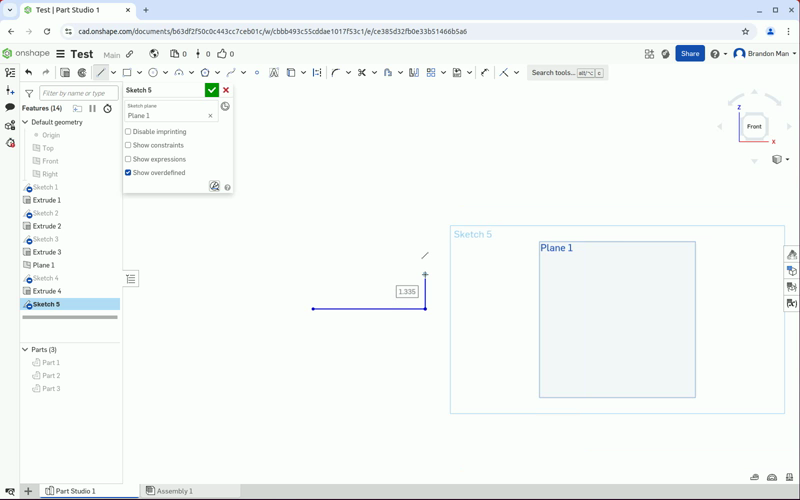
scroll(-6)
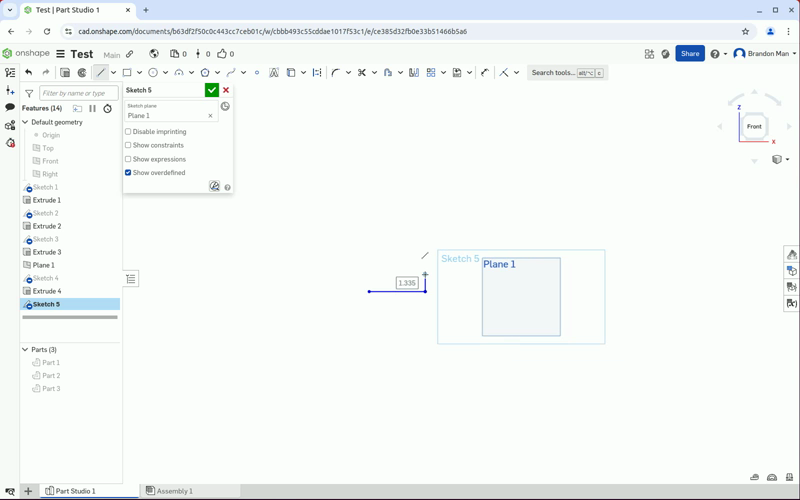
scroll(-6)
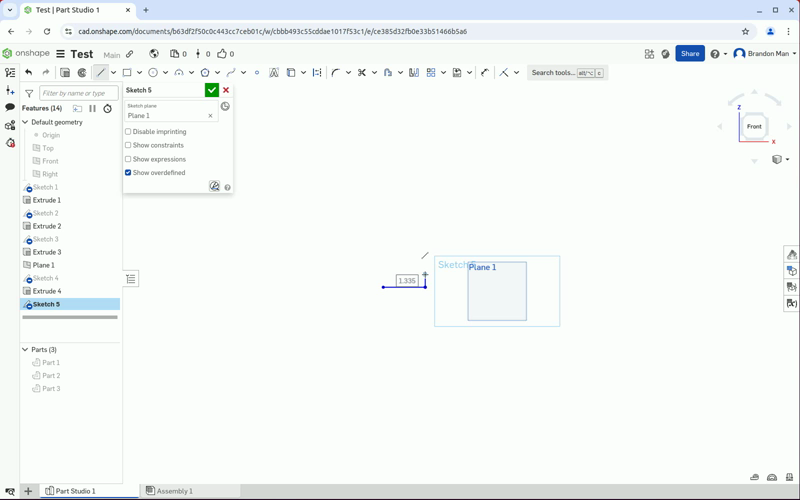
scroll(-6)
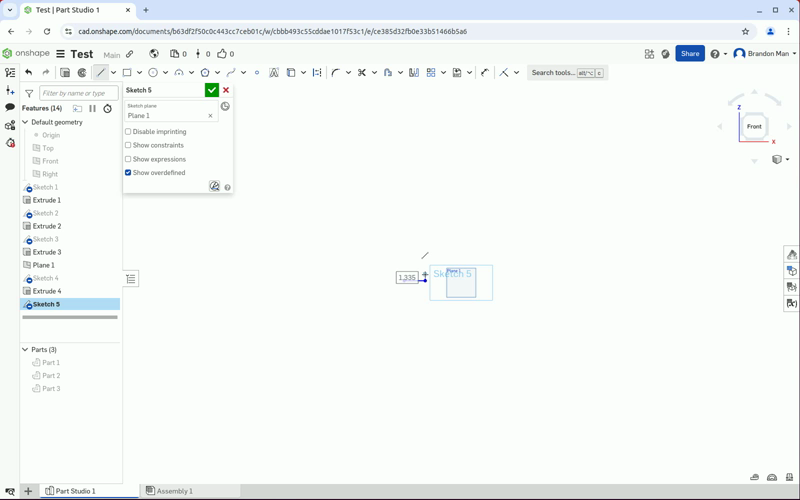
key_up(shift)
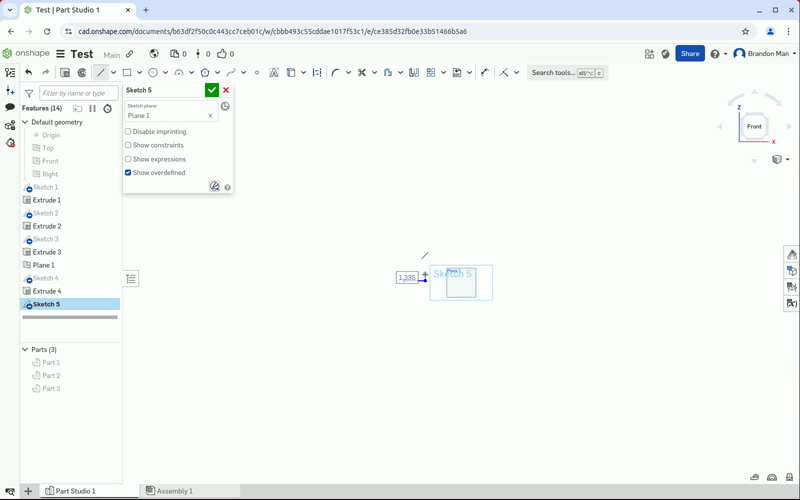
key_down(shift)
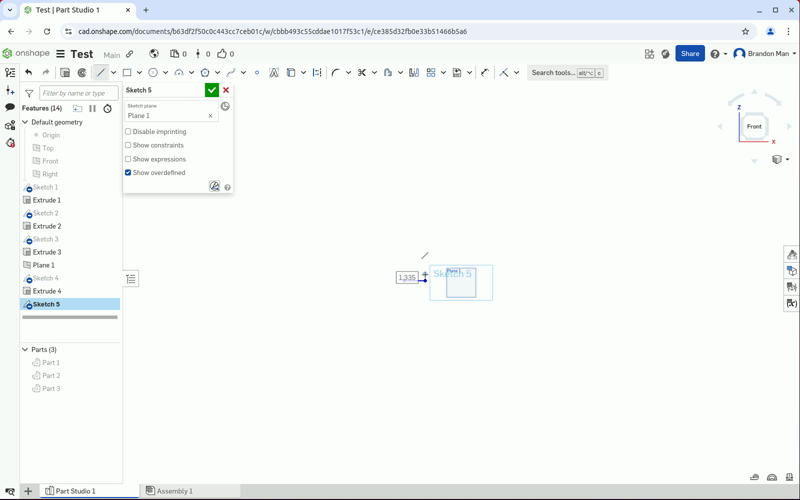
mouse_move(455, 274)
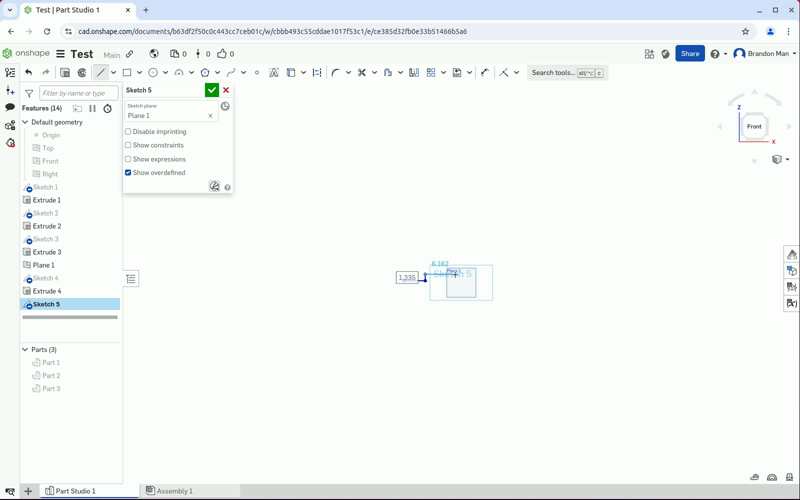
mouse_move(404, 274)
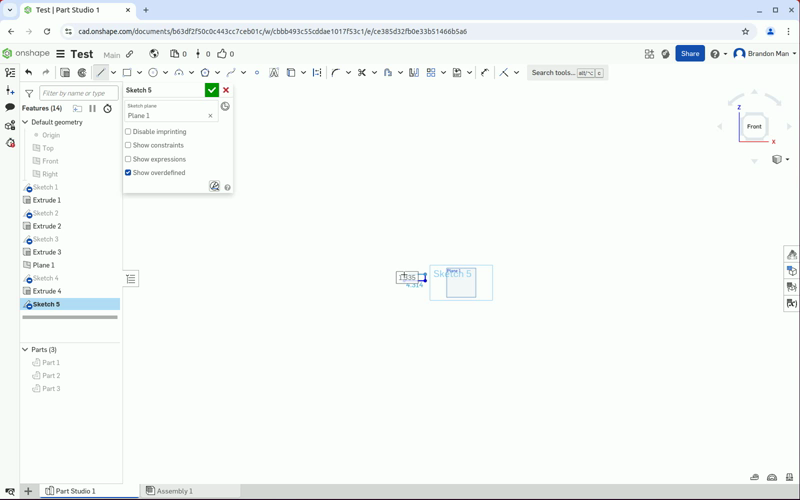
click(404, 274)
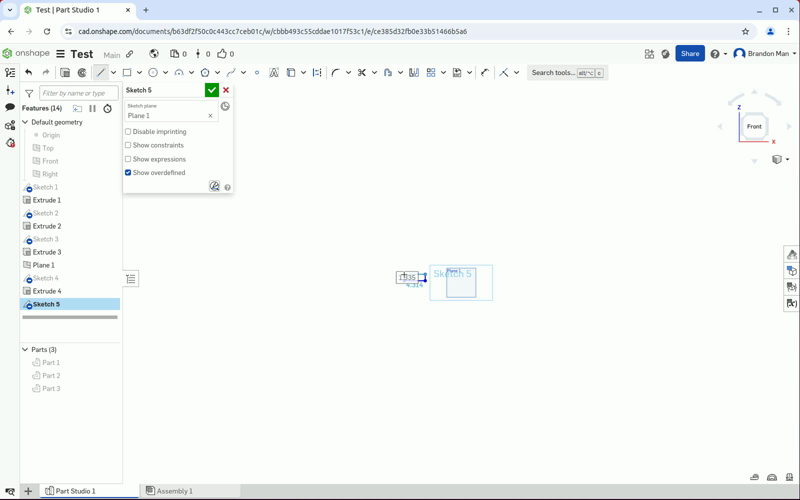
key_up(shift)
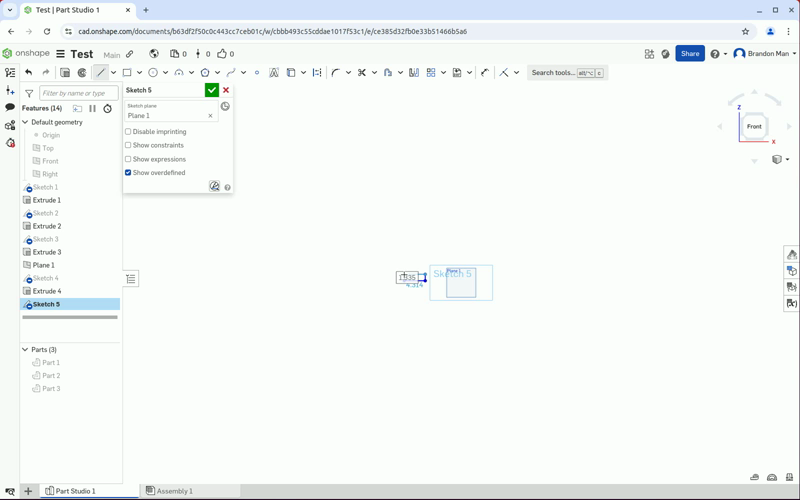
mouse_move(434, 274)
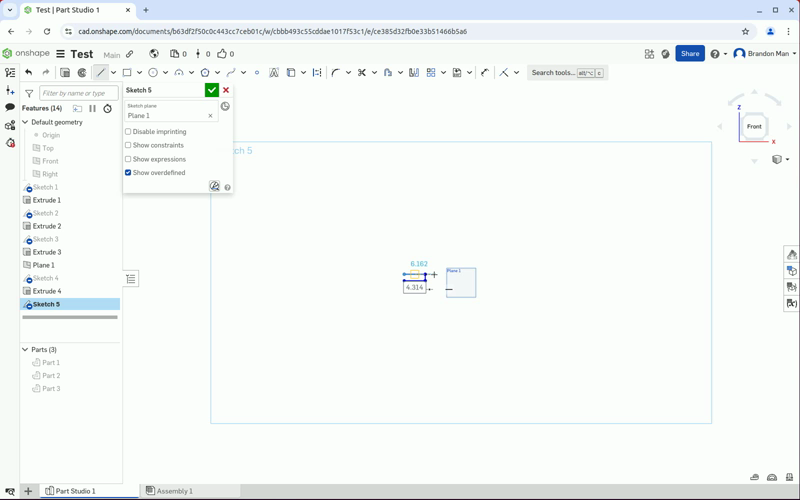
key_down(shift)
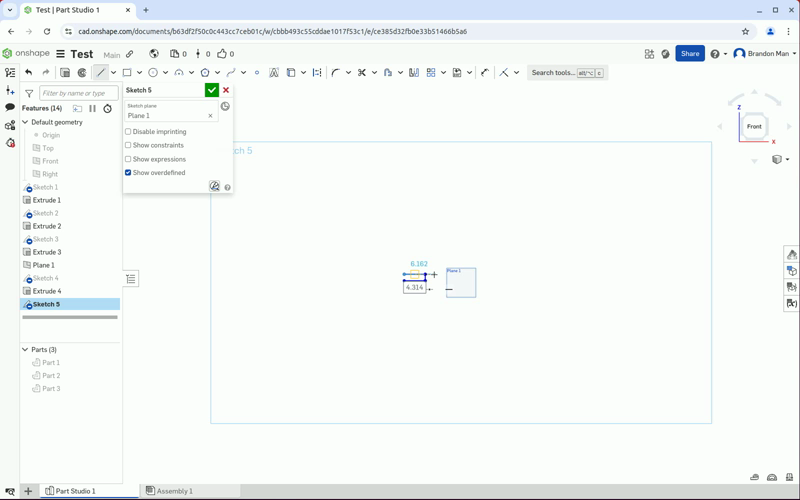
mouse_move(404, 280)
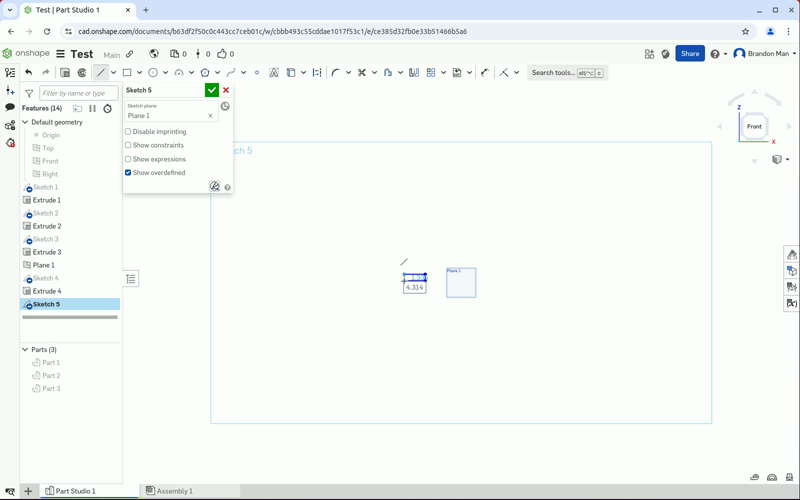
scroll(6)
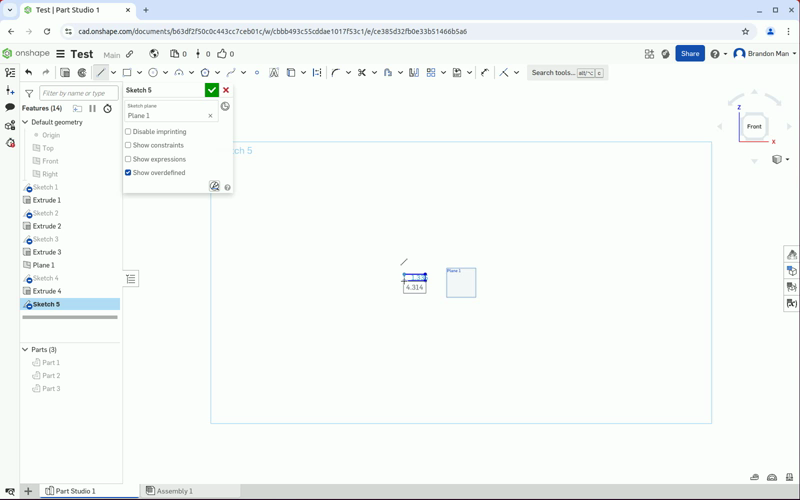
scroll(6)
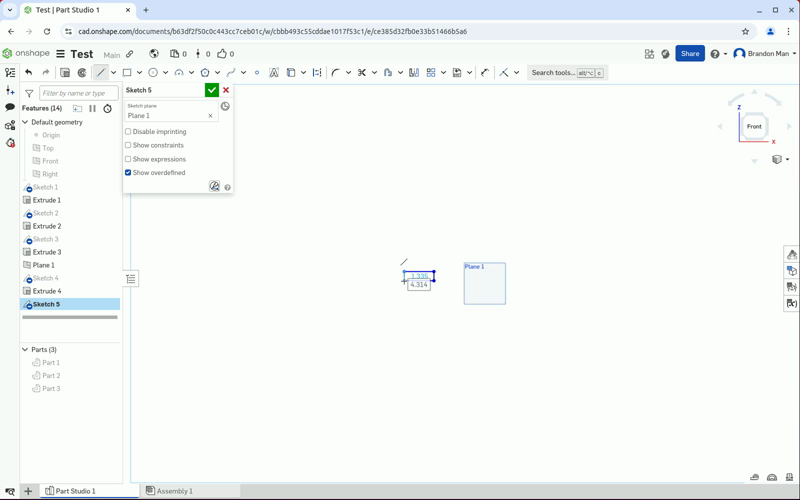
scroll(6)
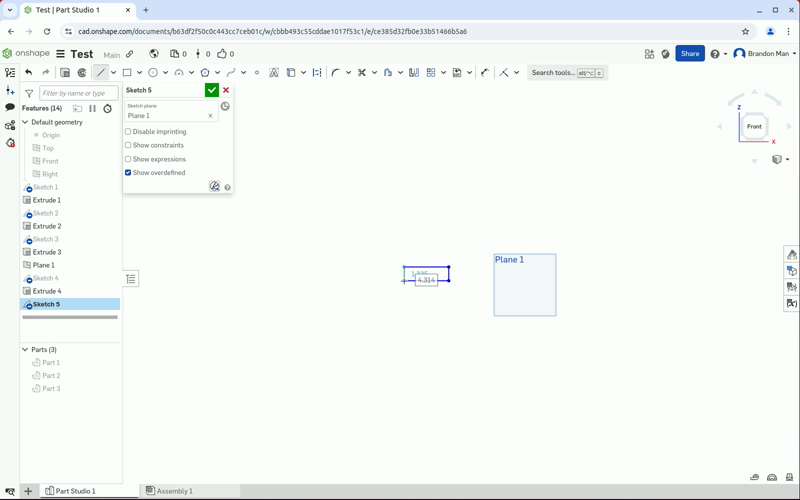
scroll(6)
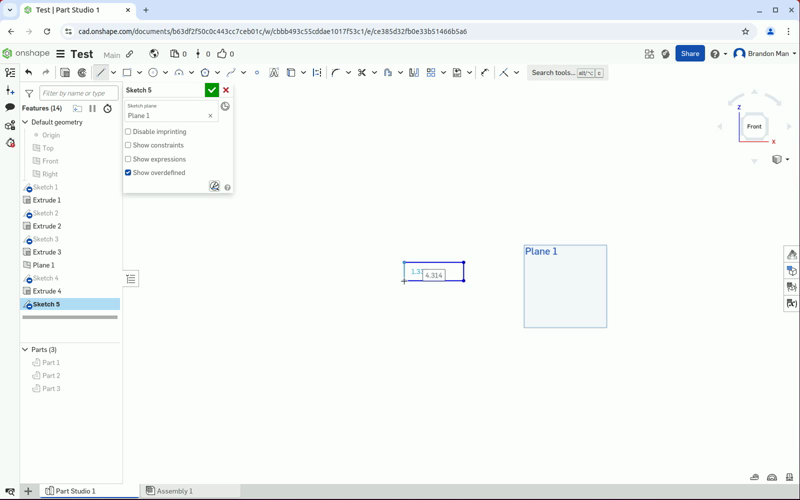
scroll(6)
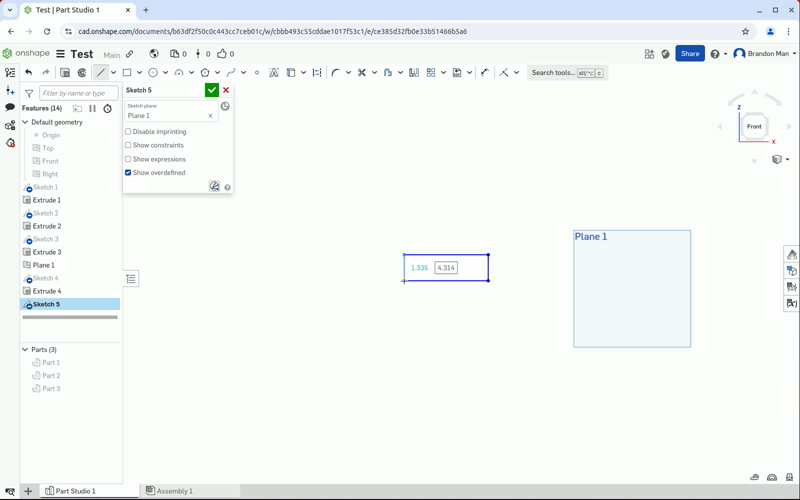
scroll(6)
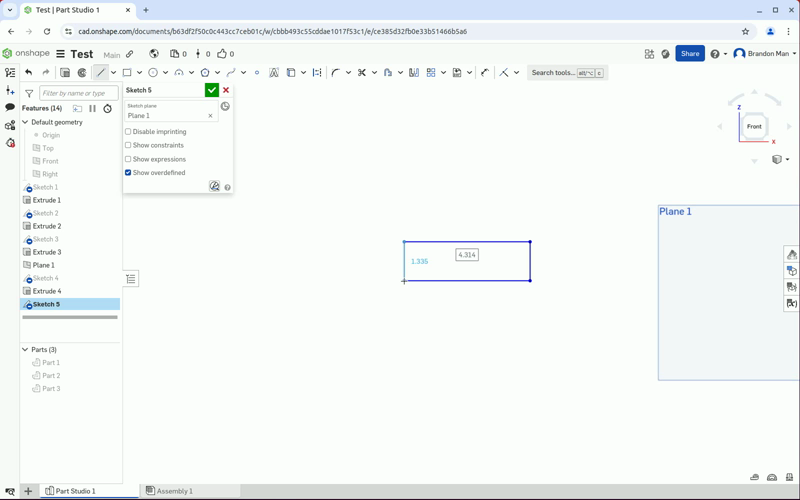
scroll(6)
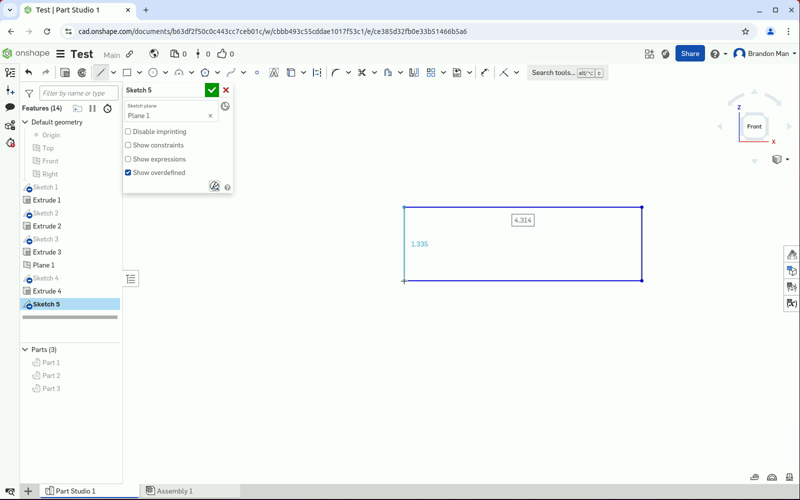
key_up(shift)
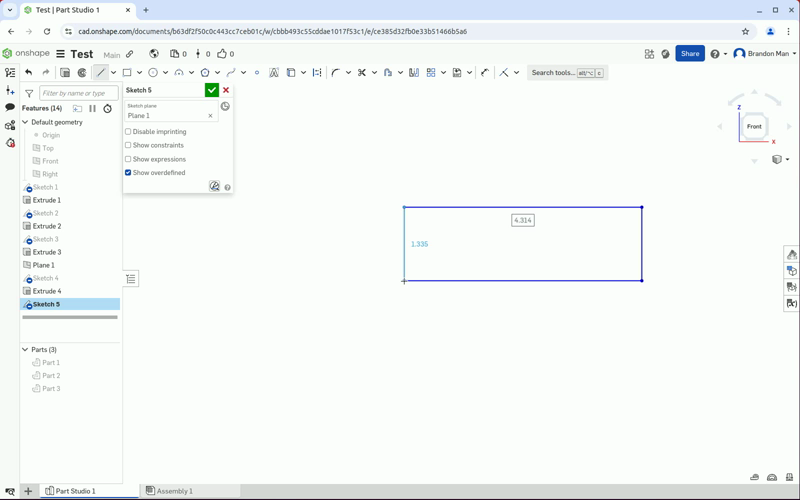
click(404, 280)
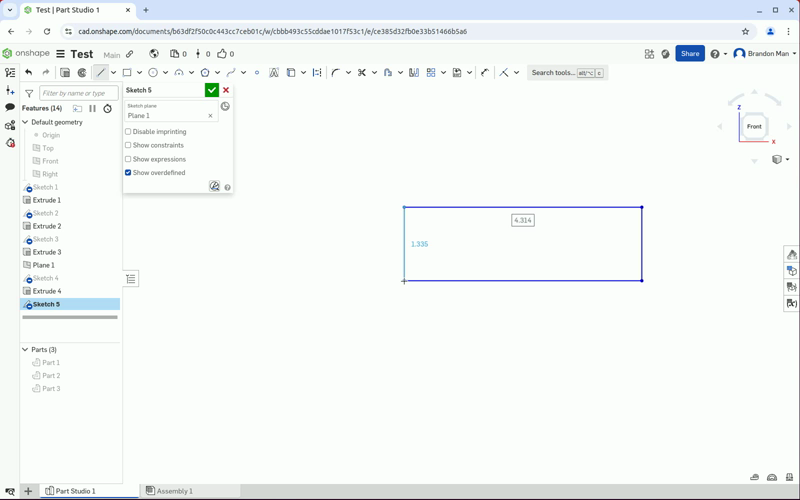
scroll(-6)
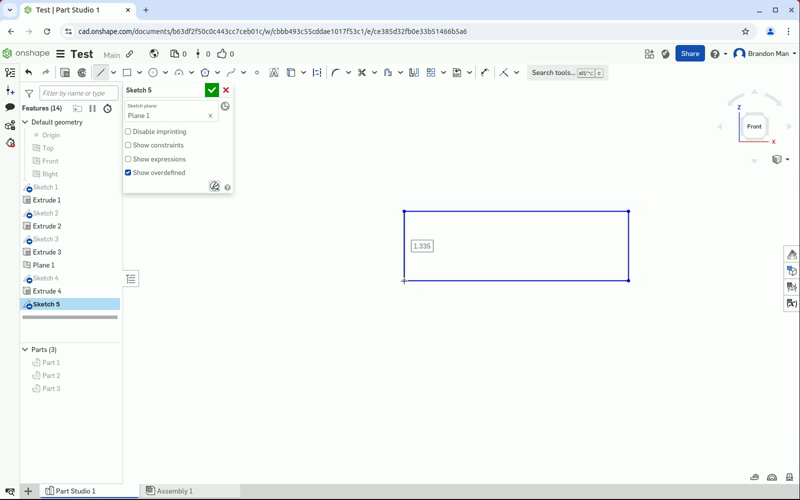
scroll(-6)
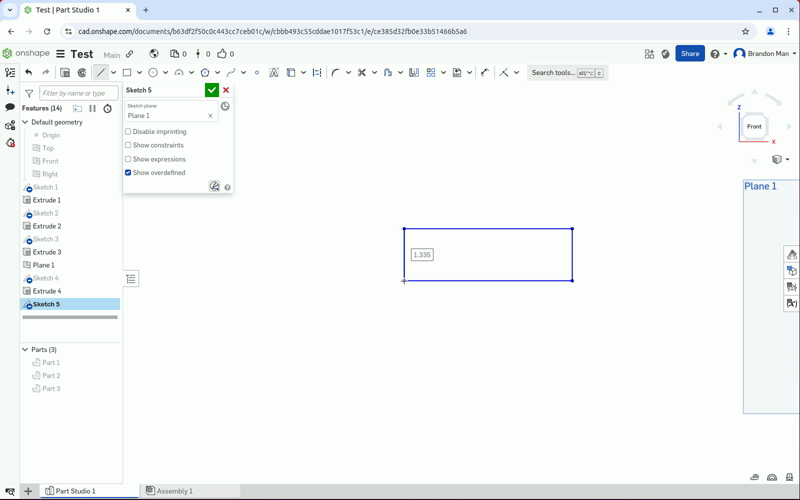
scroll(-6)
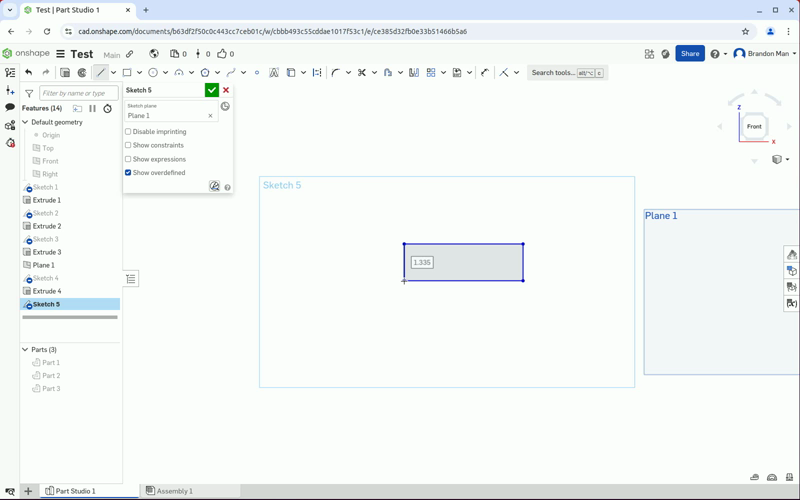
scroll(-6)
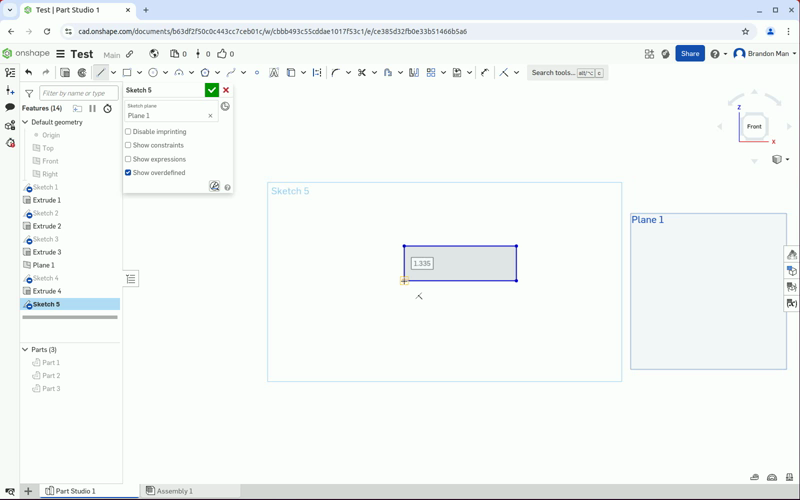
scroll(-6)
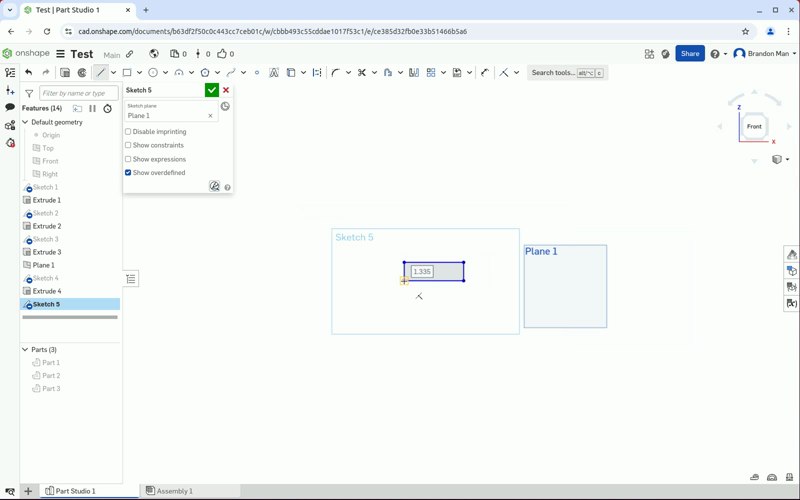
scroll(-6)
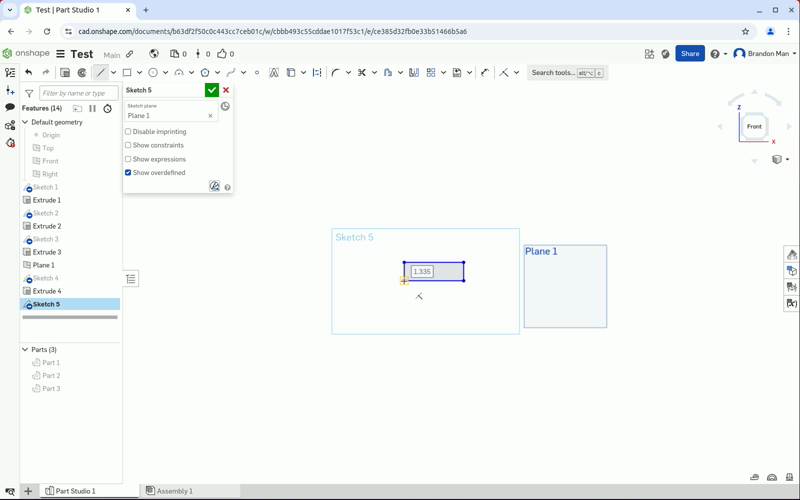
scroll(-6)
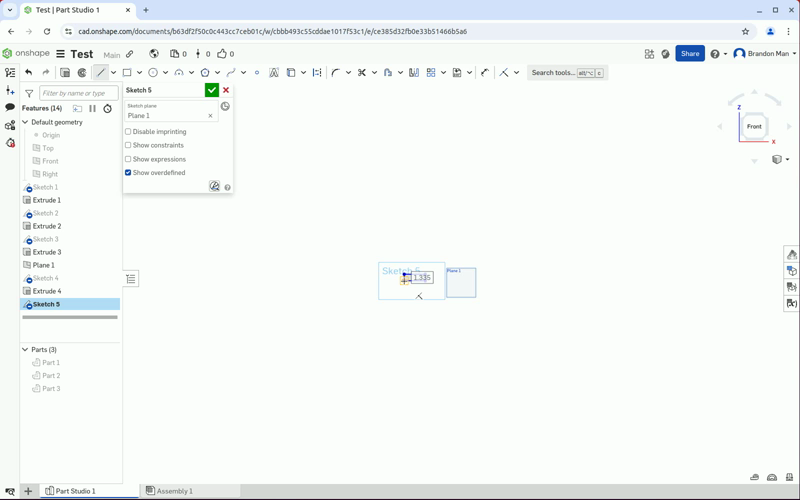
key(esc)
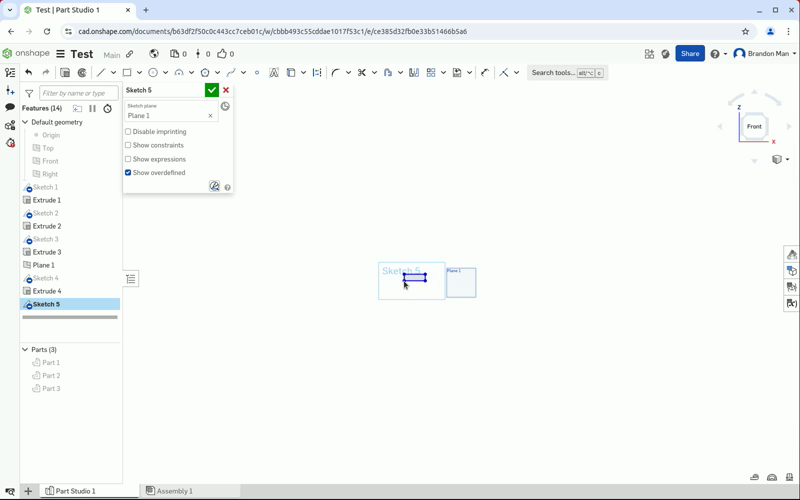
mouse_move(404, 275)
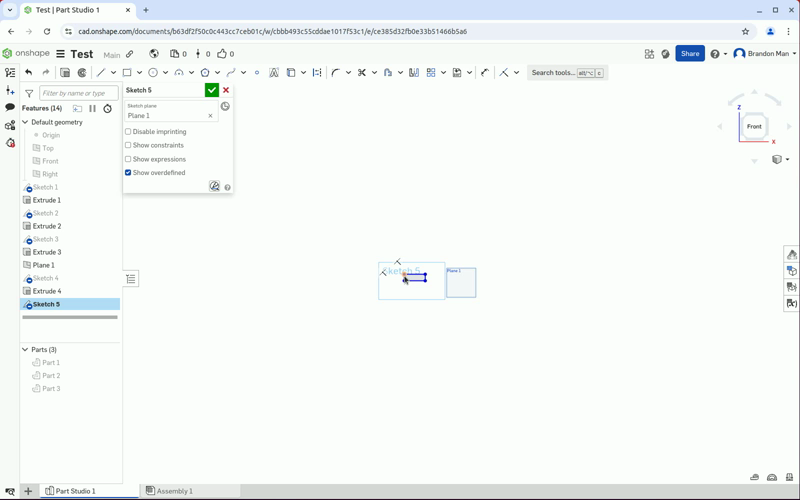
scroll(6)
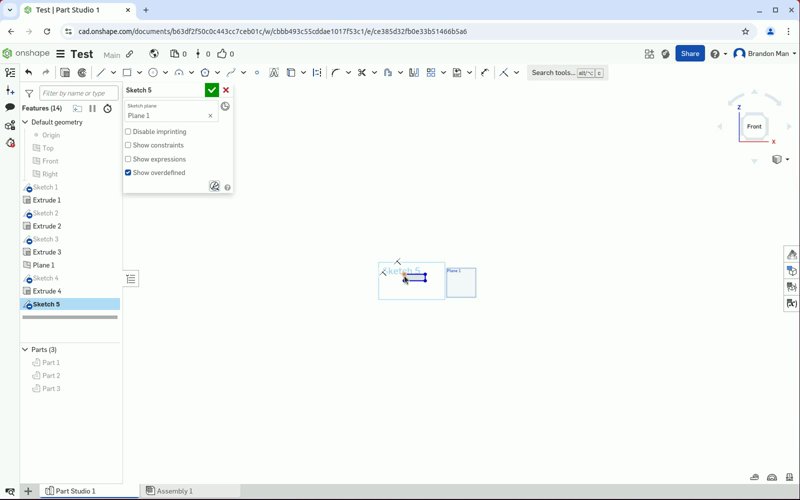
scroll(6)
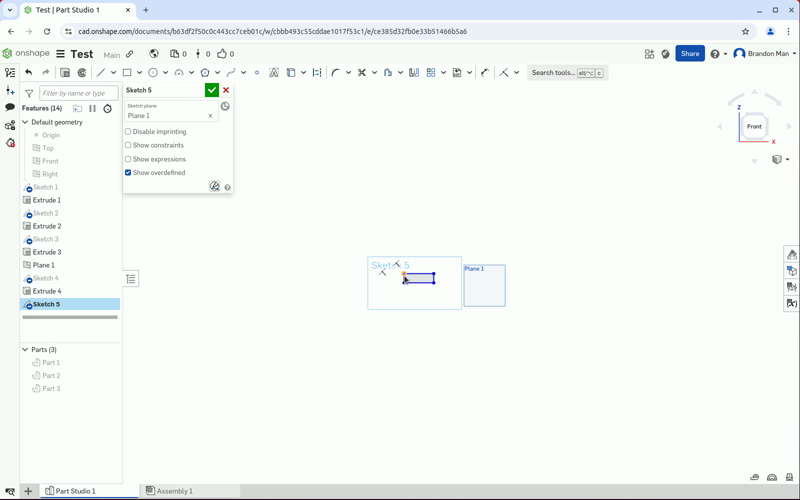
scroll(6)
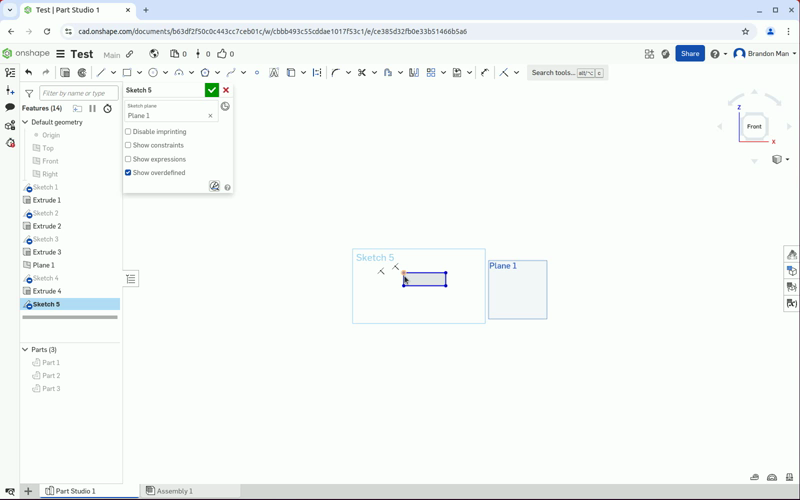
scroll(6)
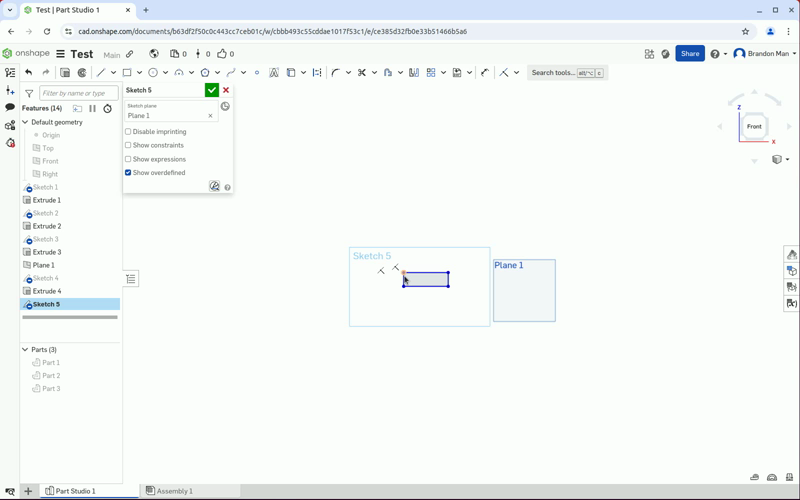
scroll(6)
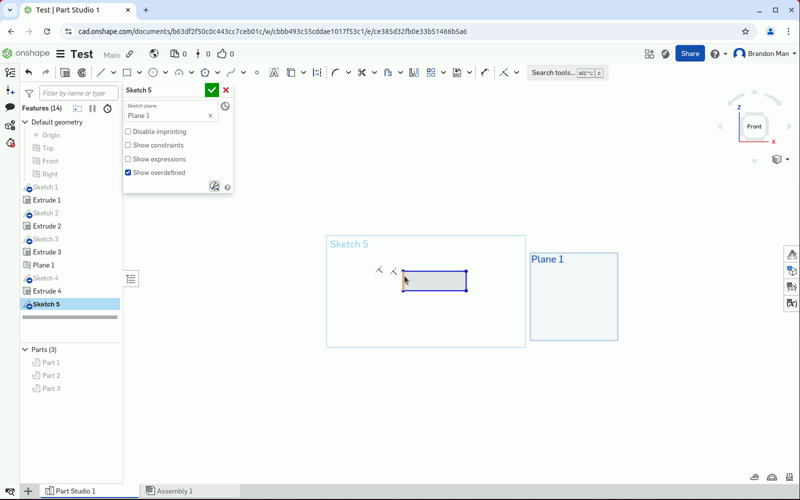
scroll(6)
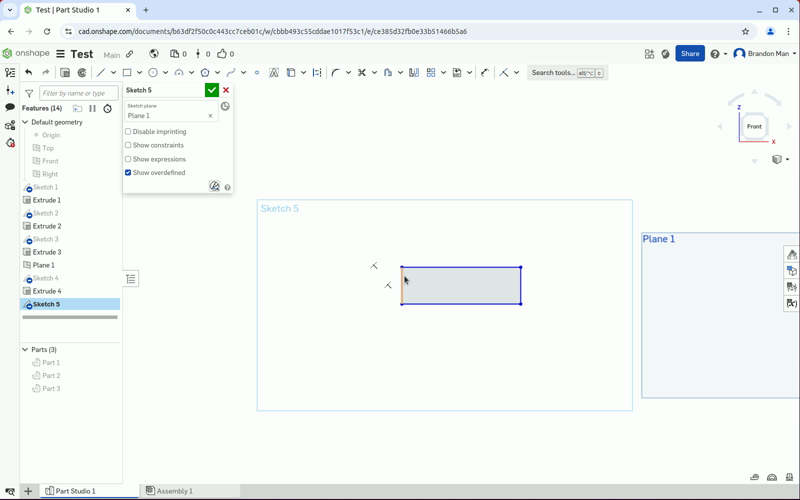
scroll(6)
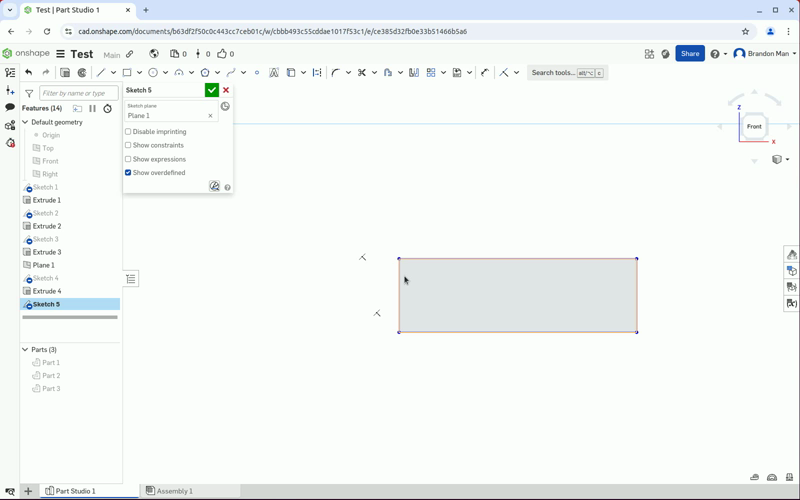
click(404, 275)
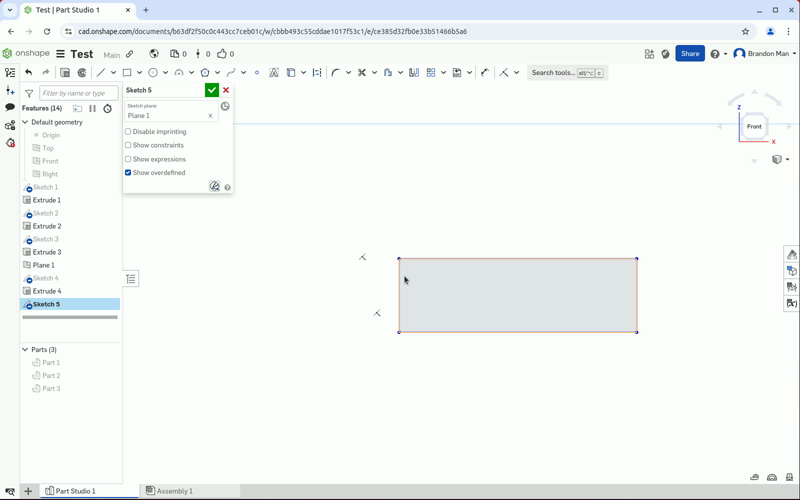
scroll(-6)
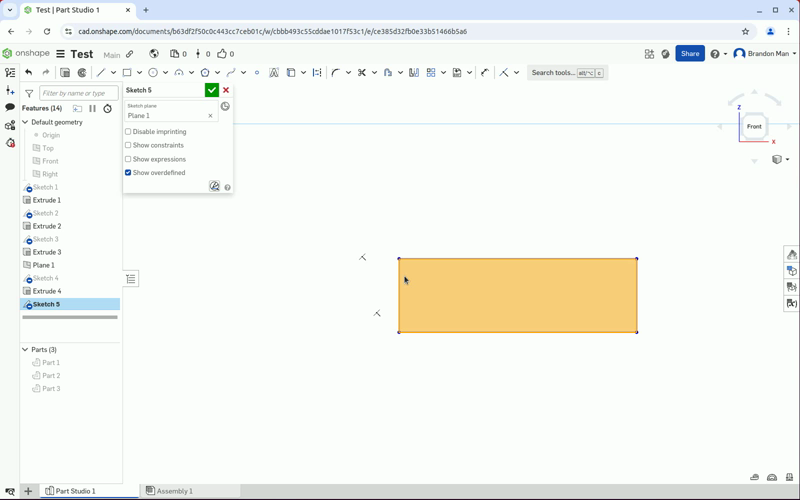
scroll(-6)
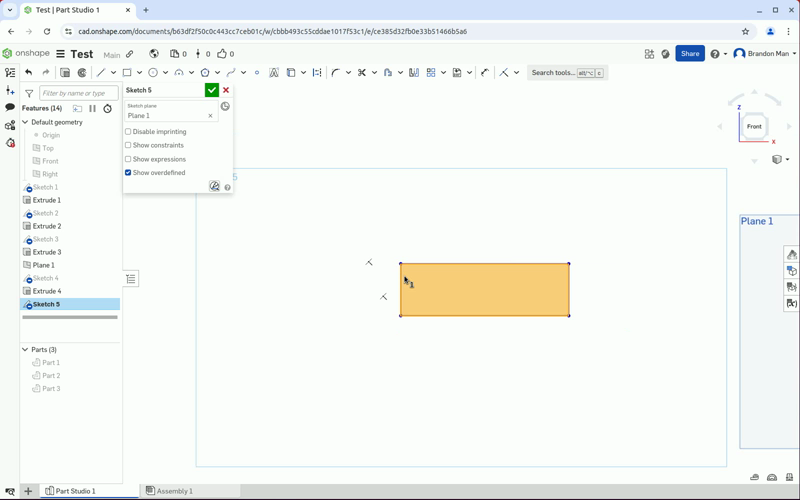
scroll(-6)
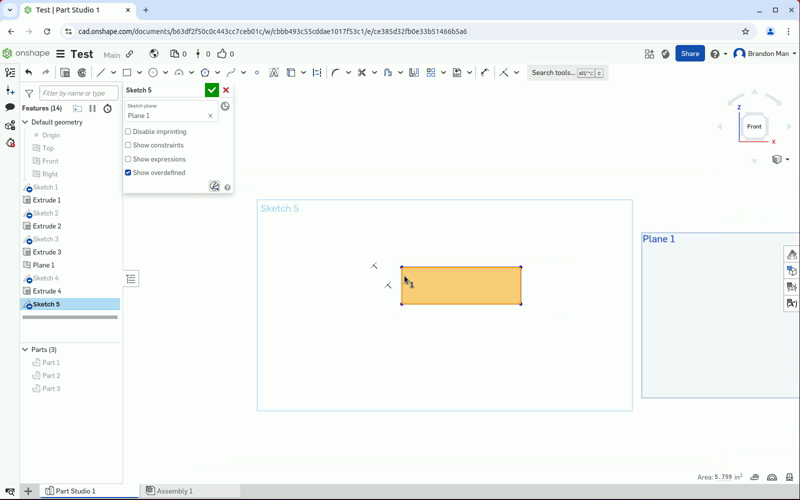
scroll(-6)
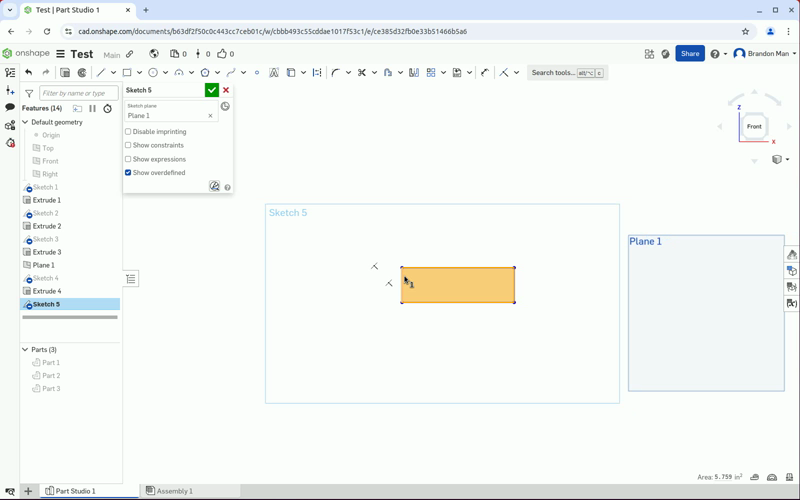
scroll(-6)
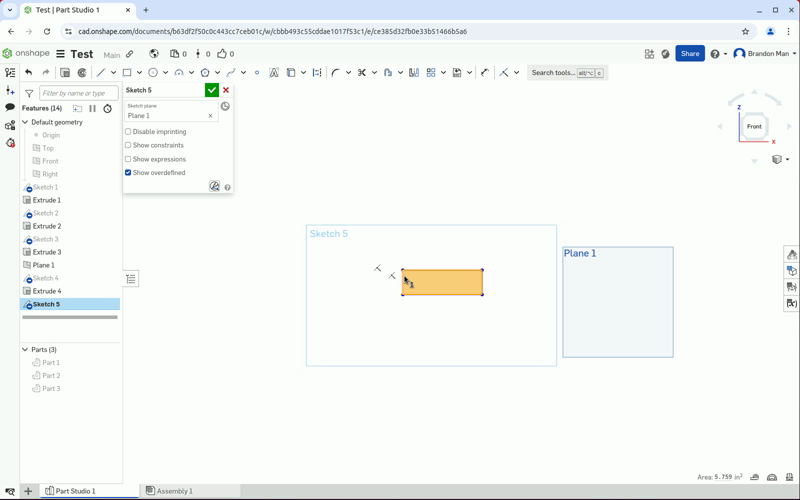
scroll(-6)
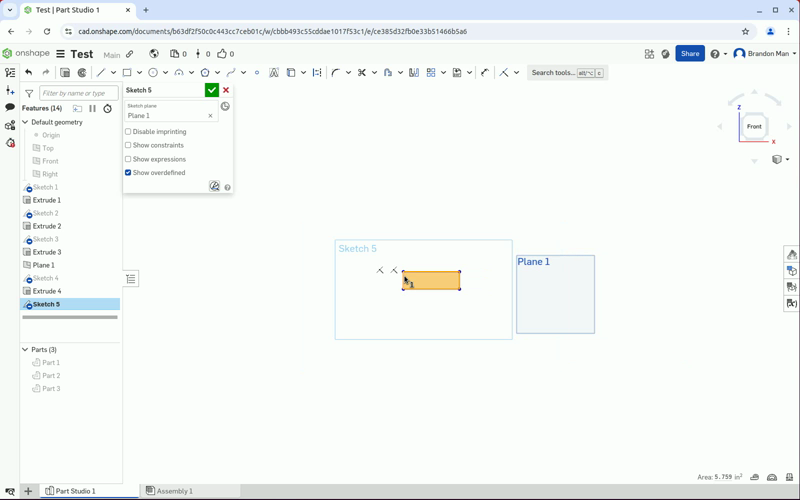
scroll(-6)
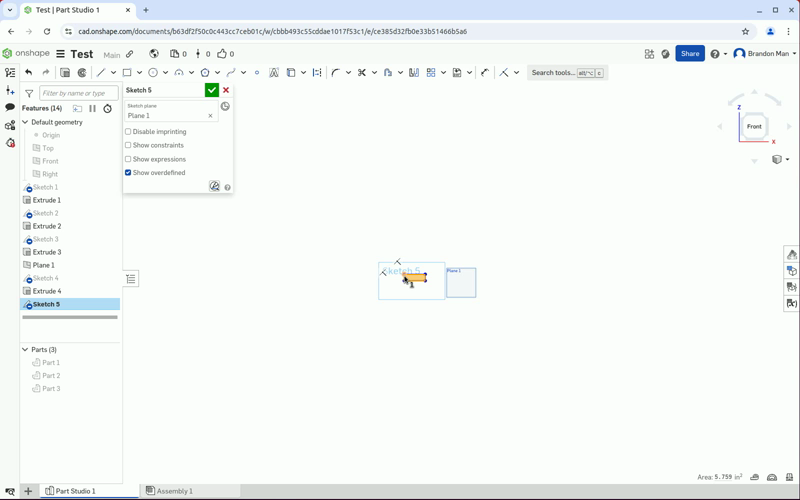
mouse_move(73, 352)
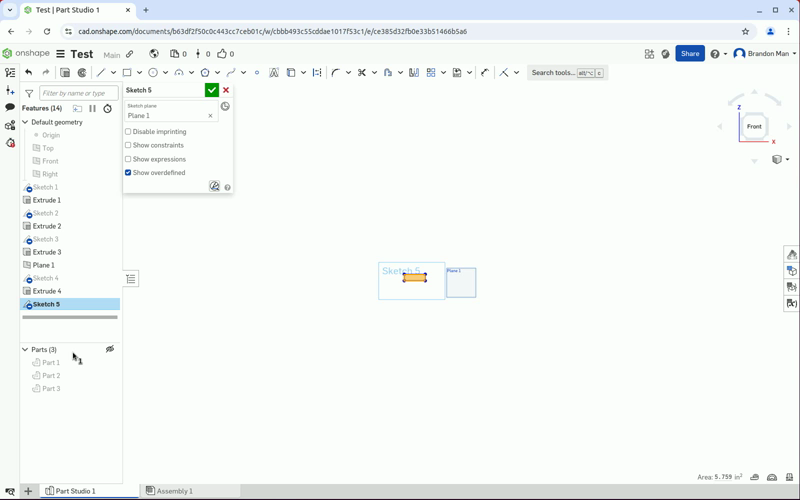
key(shift+y)
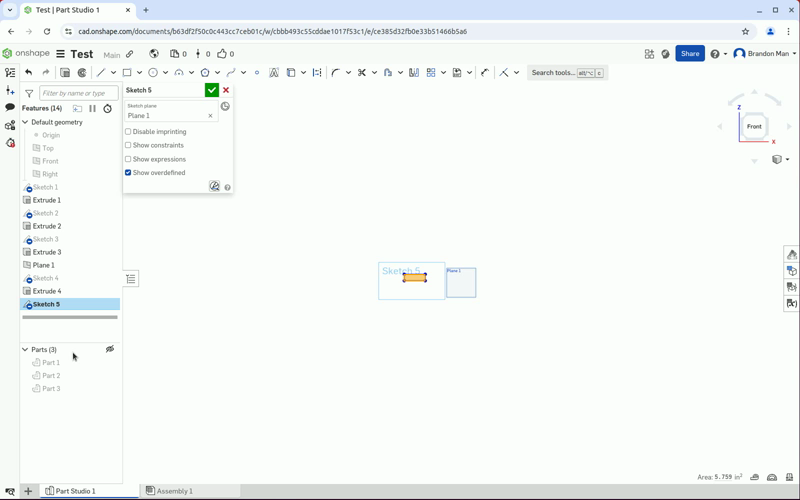
key(shift+e)
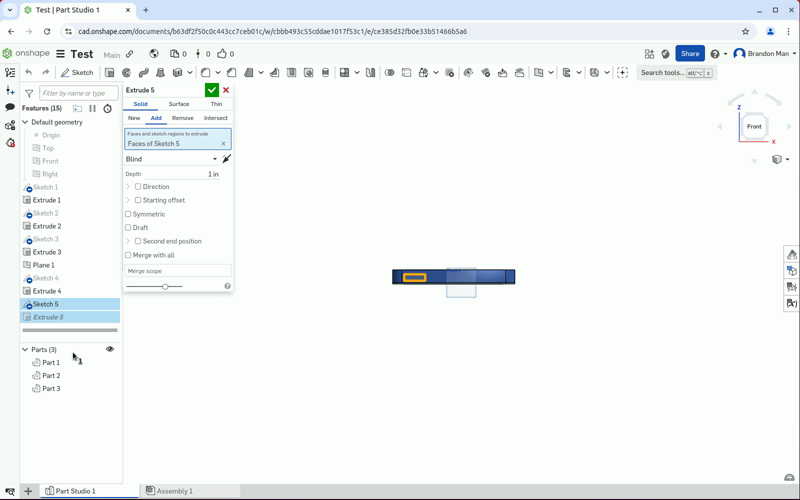
mouse_move(143, 106)
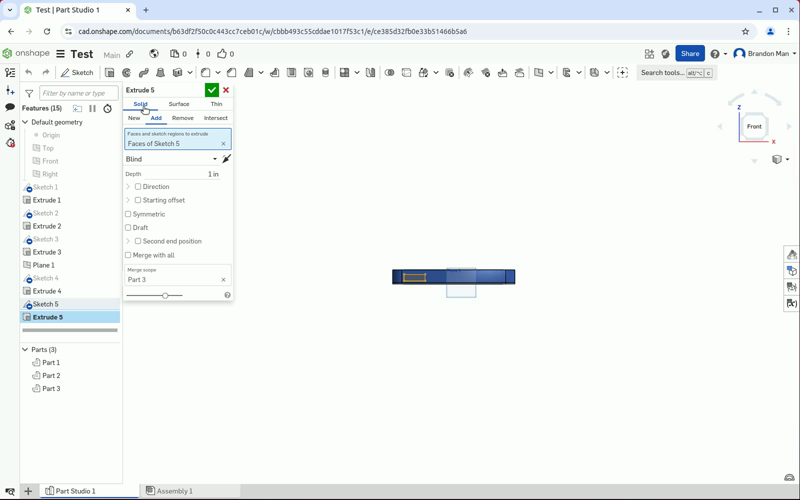
click(143, 106)
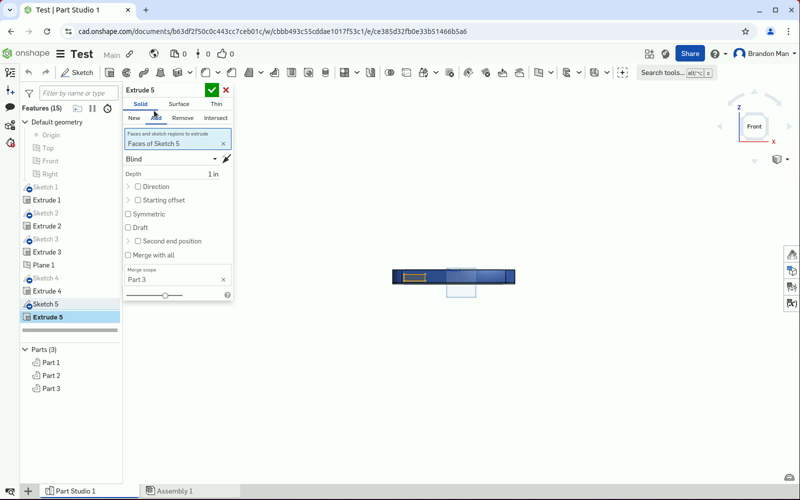
mouse_move(186, 120)
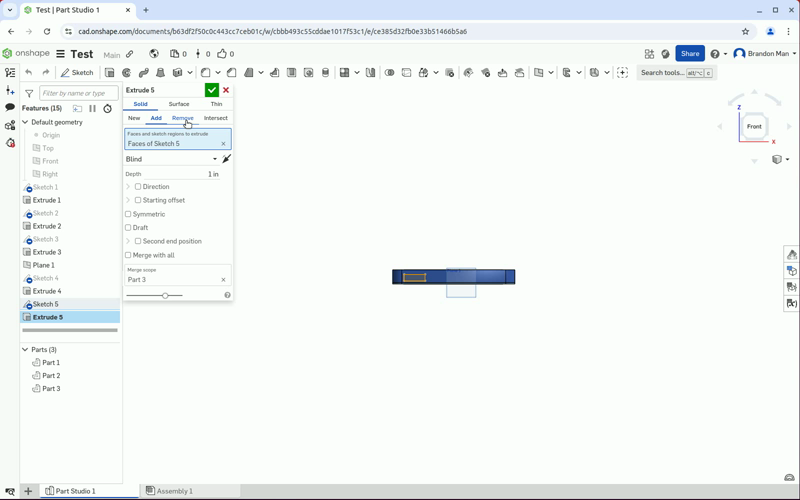
click(186, 120)
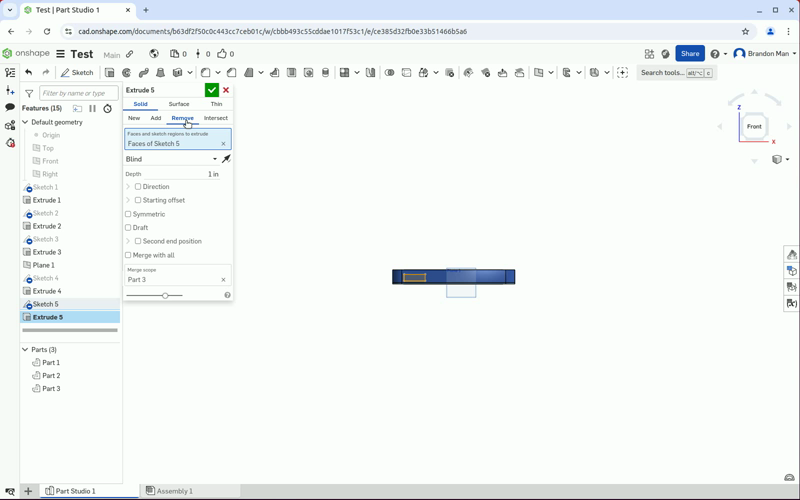
key(tab, 4)
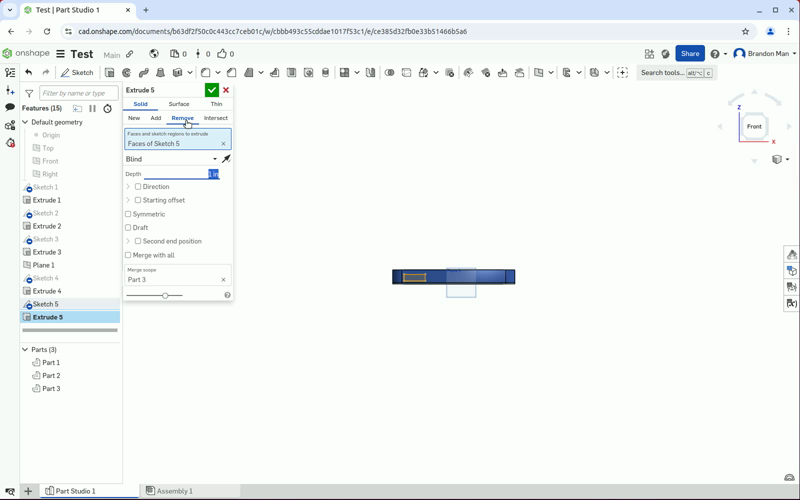
text(7.703)
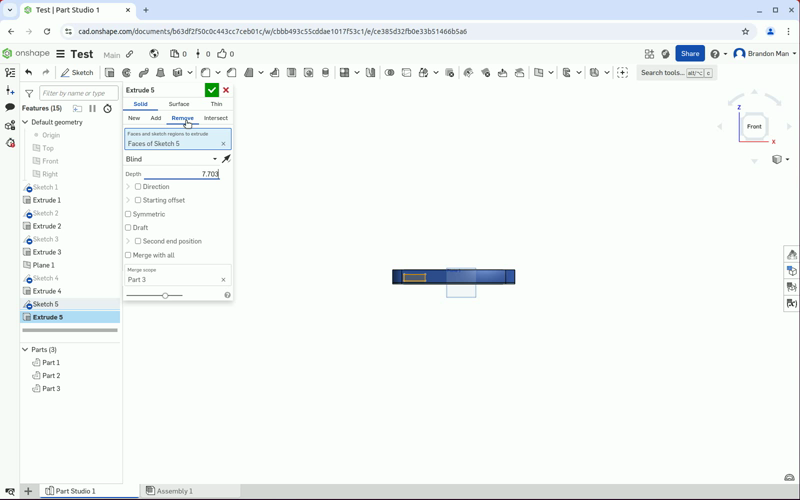
key(tab, 6)
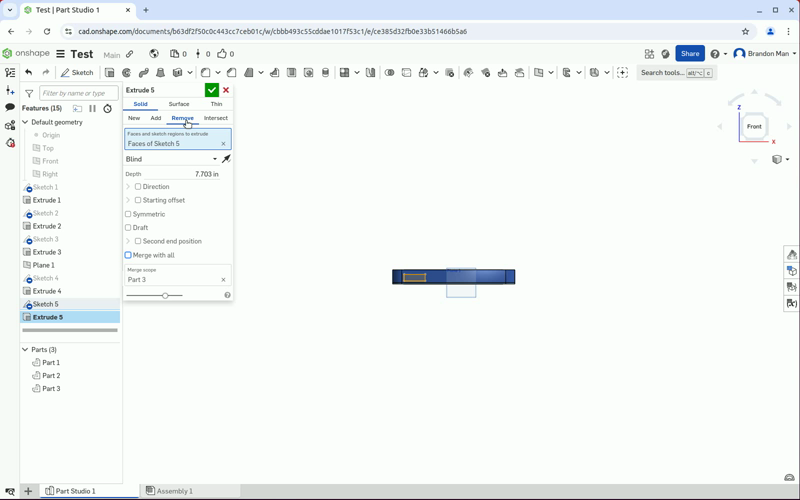
key(space)
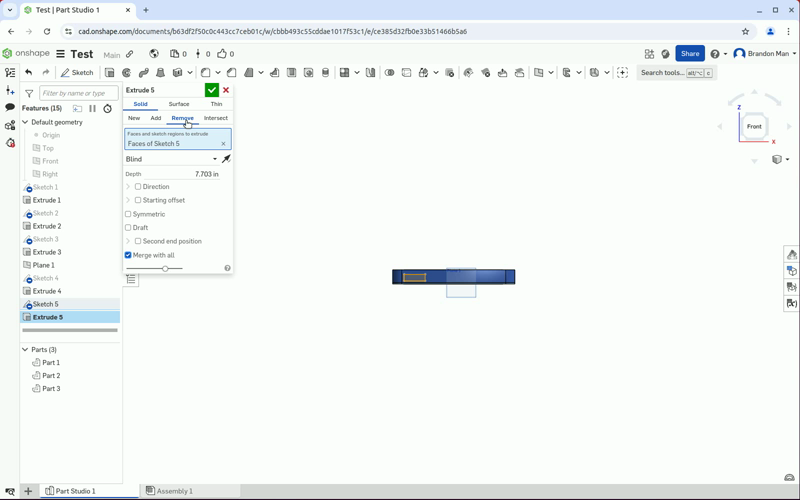
key(enter)
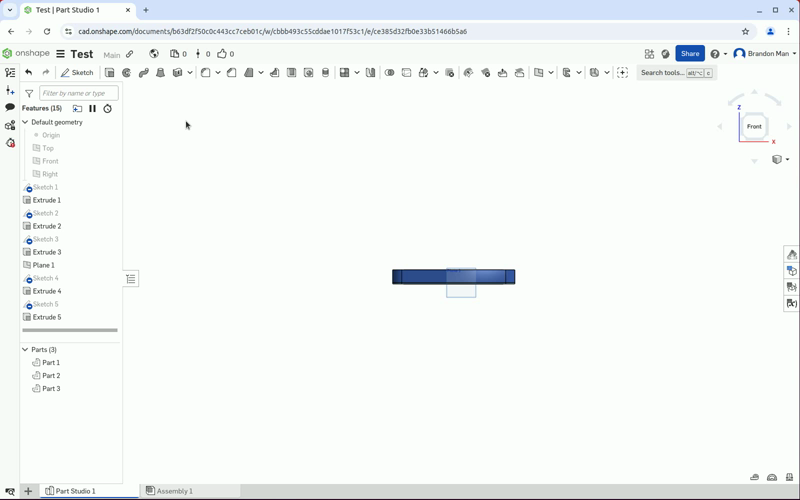
key(shift+h)
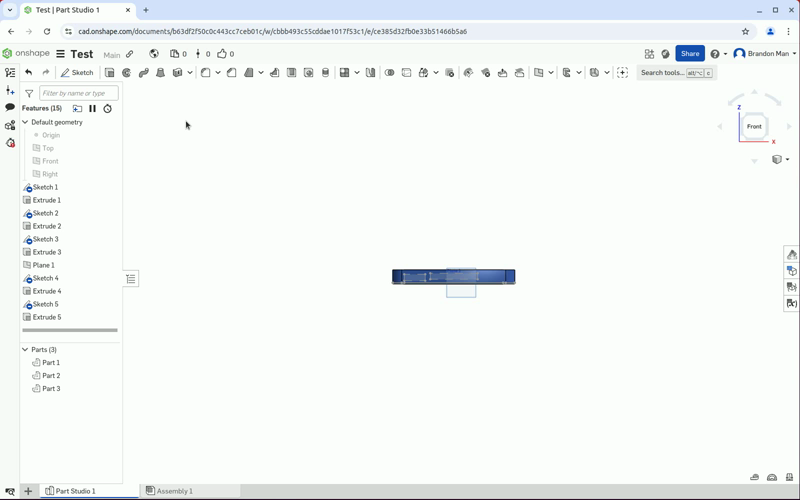
key(shift+h)
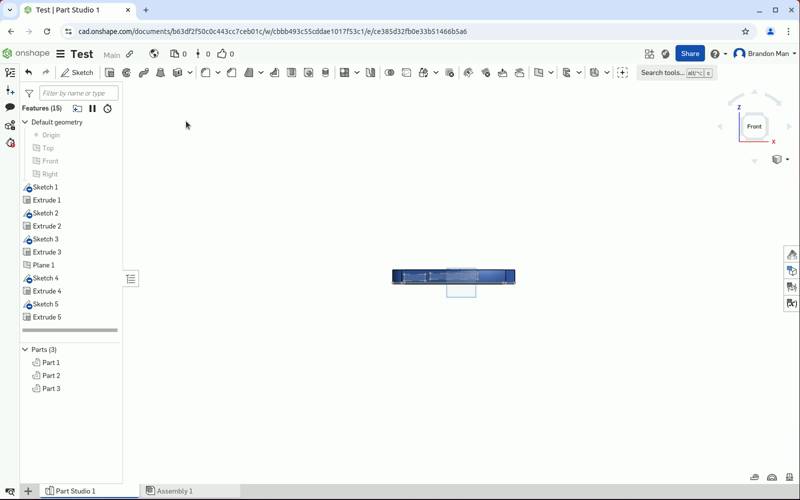
key(shift+7)
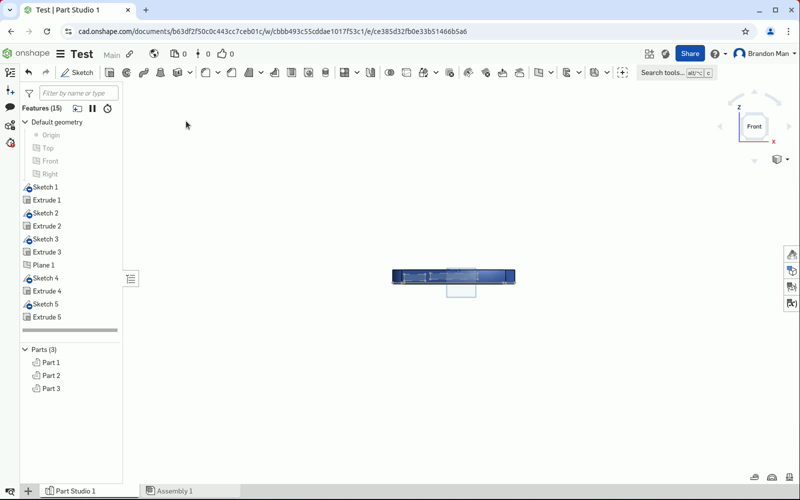
key(left, 2)
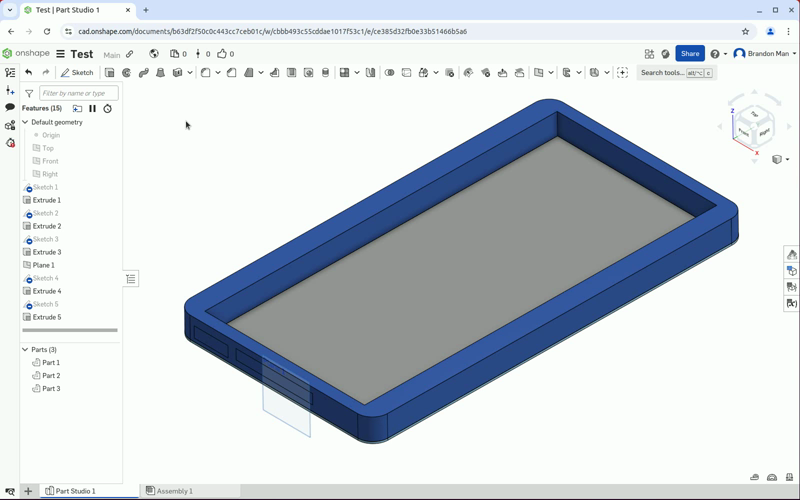
key(down, 2)
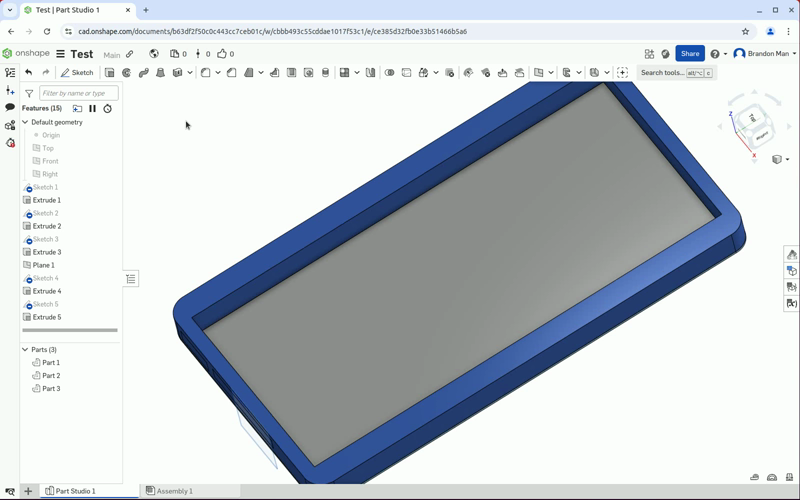
key(up, 2)
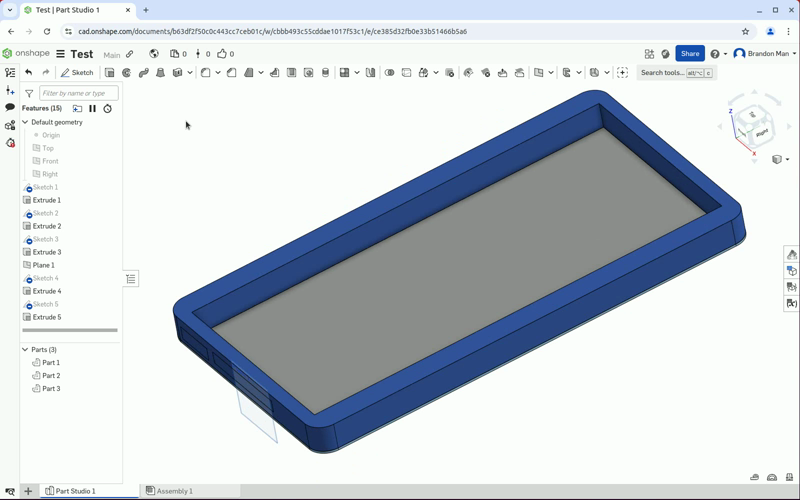
key(right, 2)
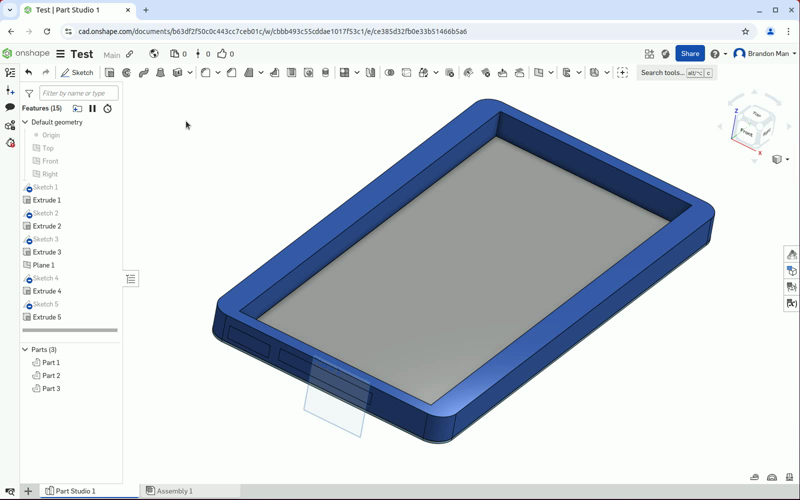
mouse_move(73, 189)
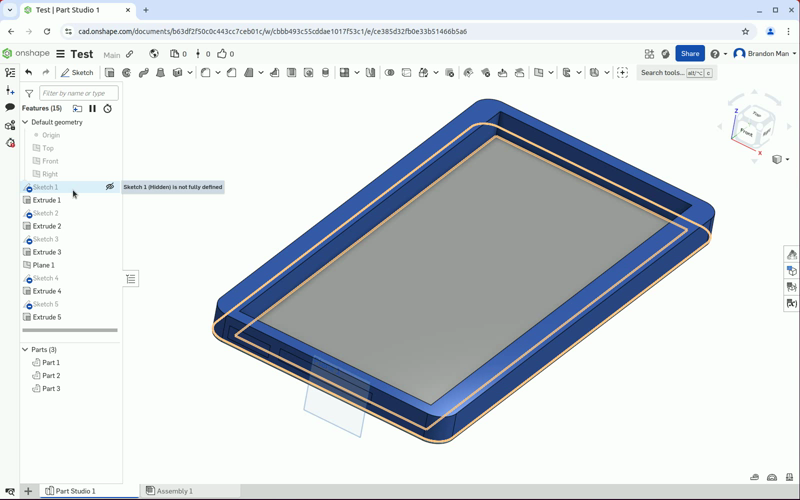
click(73, 189)